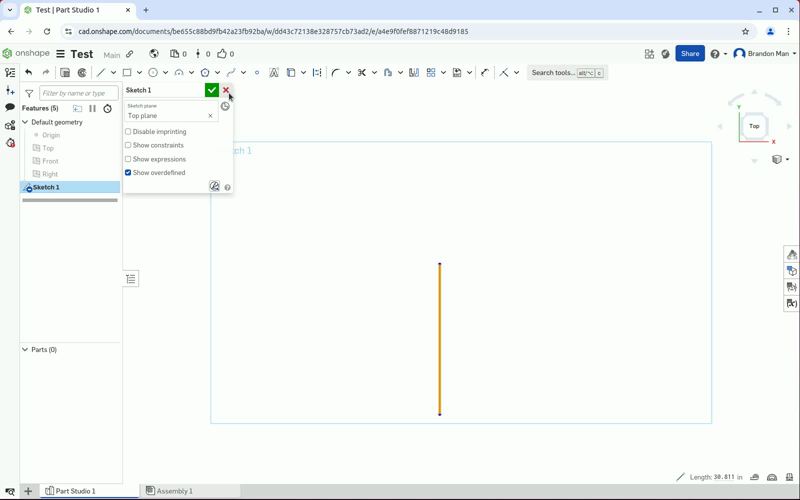
key(shift+h)
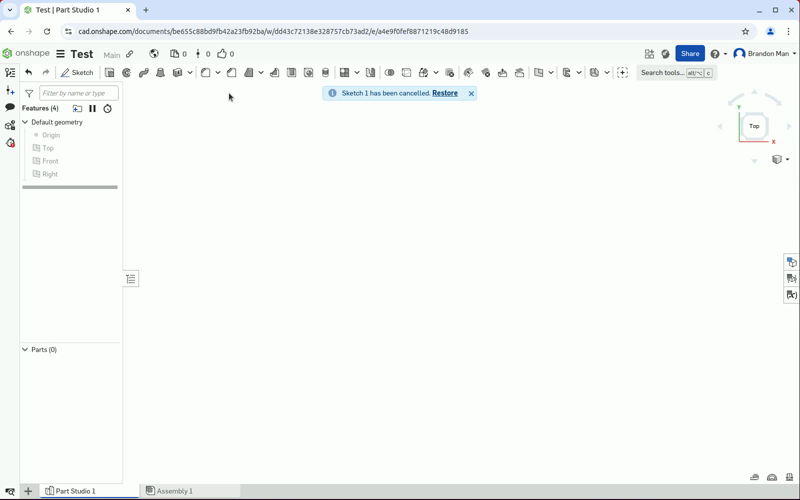
mouse_move(73, 352)
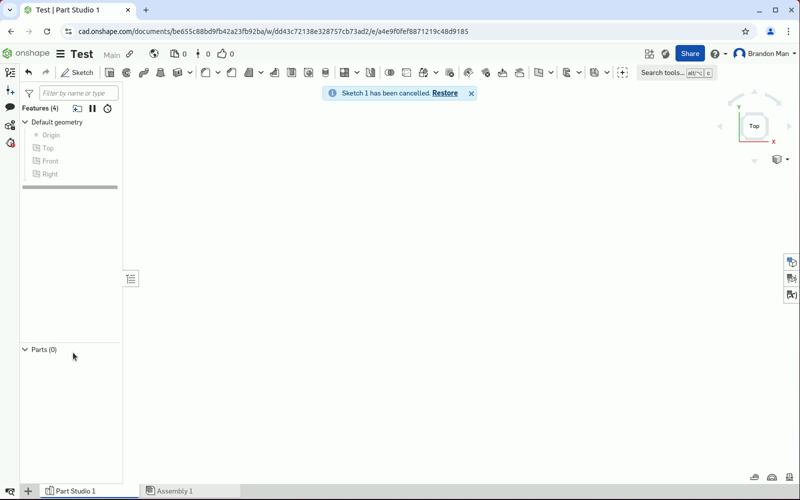
key(y)
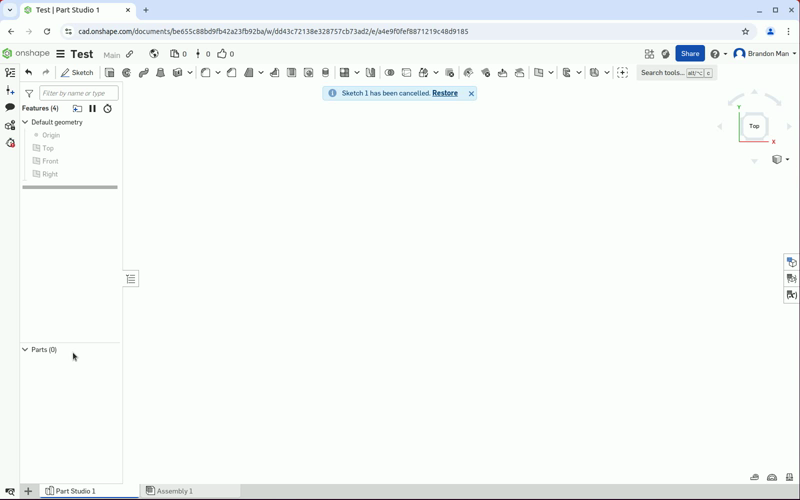
key(shift+p)
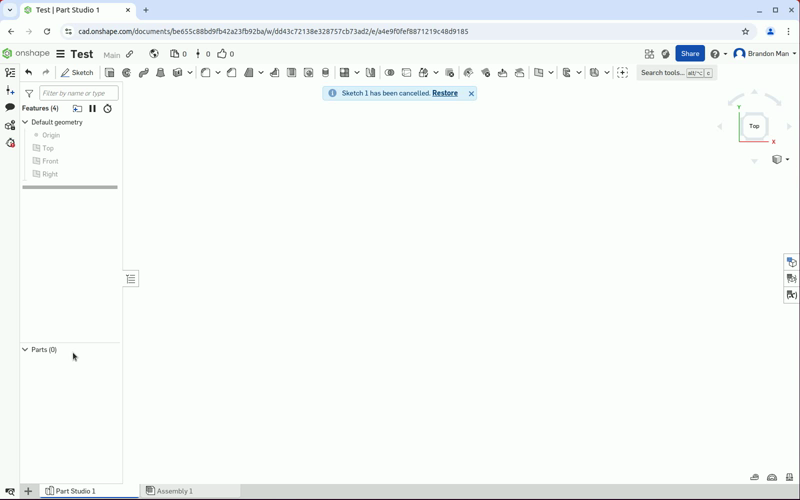
key(space)
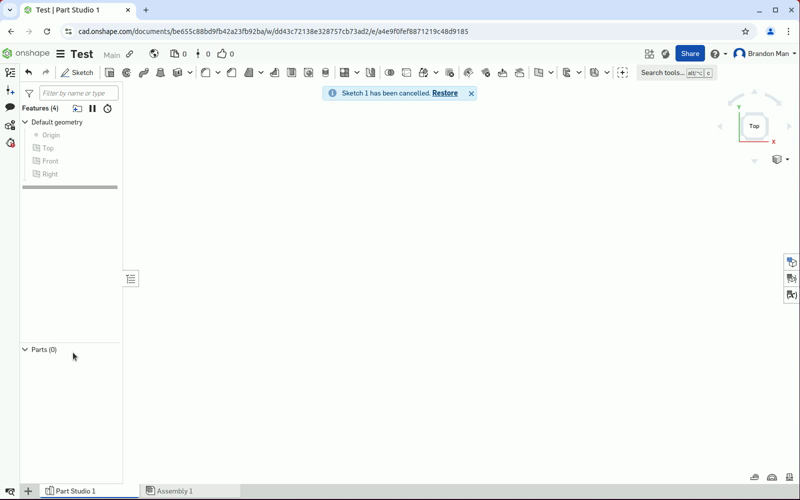
key_down(shift)
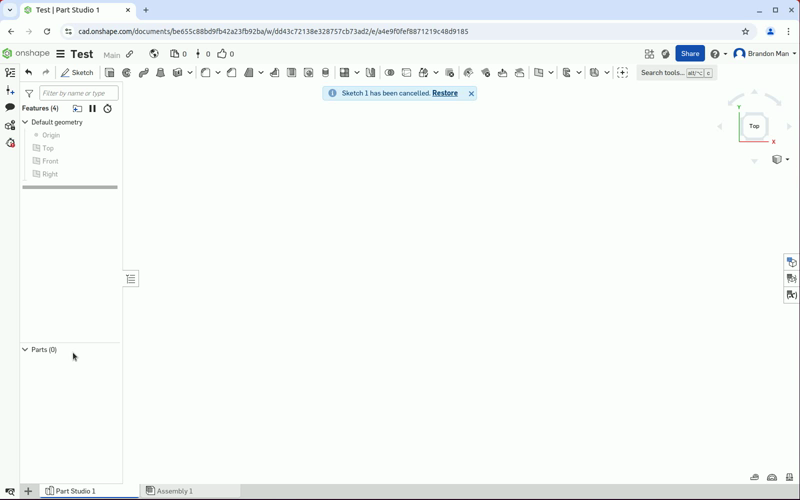
key(up)
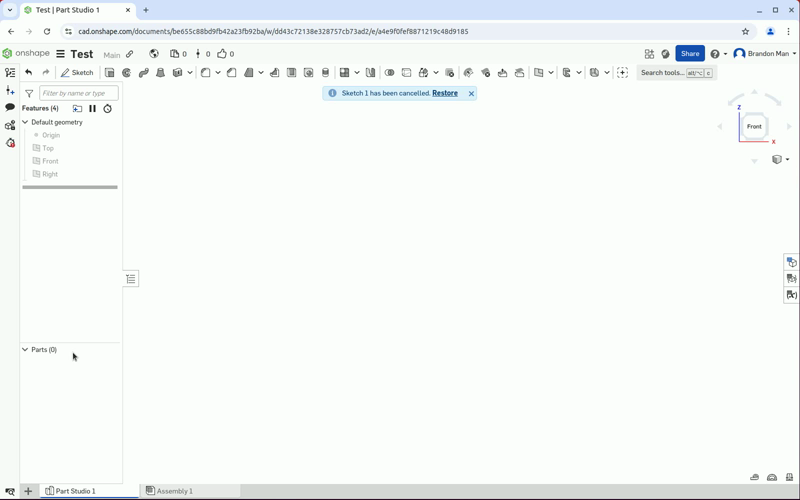
key_up(shift)
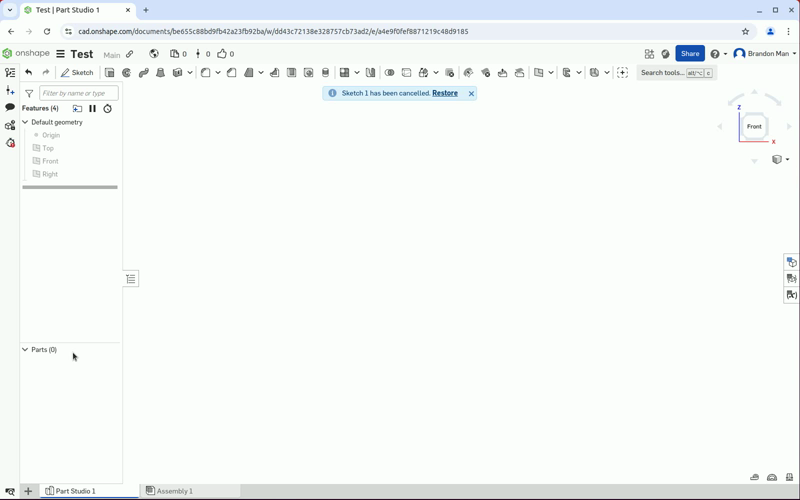
mouse_move(73, 352)
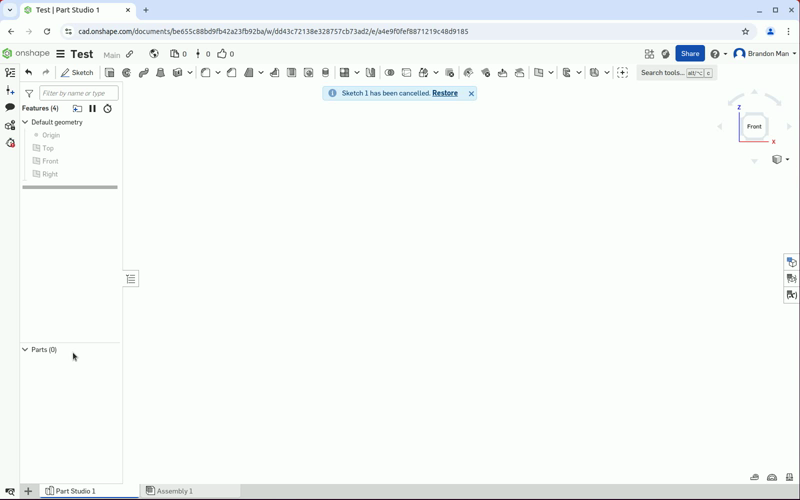
key(shift+y)
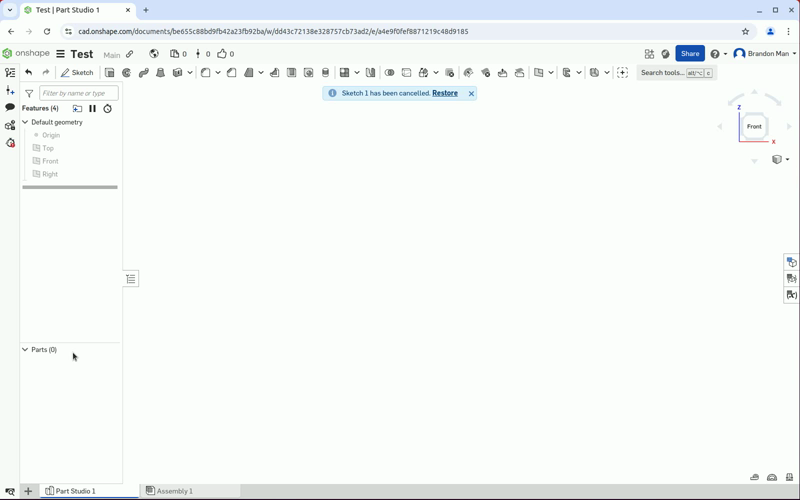
key(shift+s)
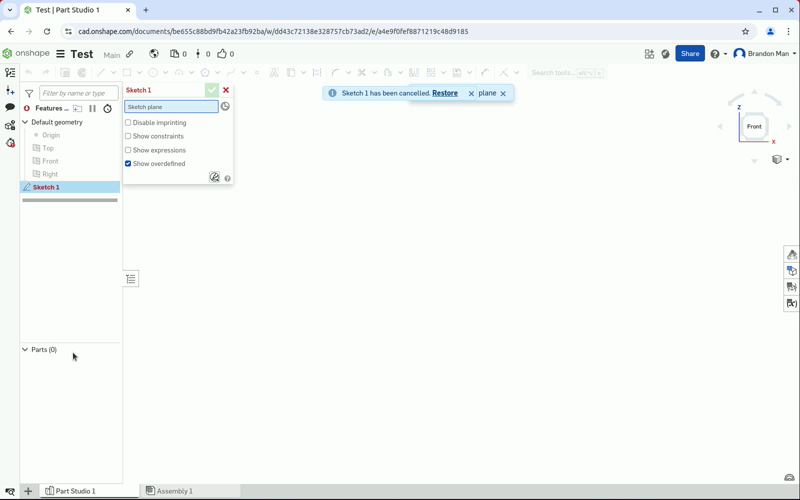
mouse_move(73, 163)
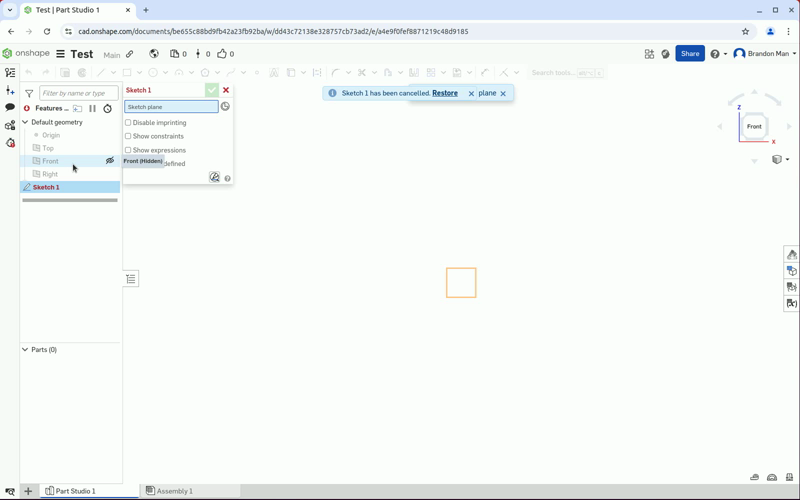
click(73, 163)
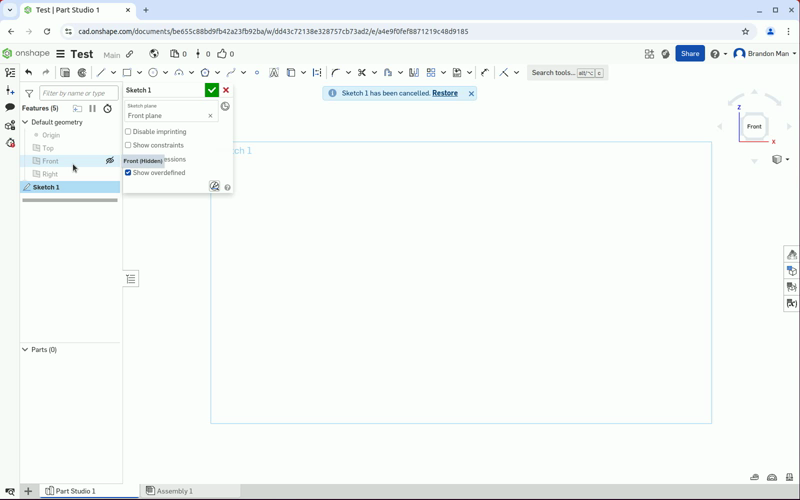
mouse_move(73, 352)
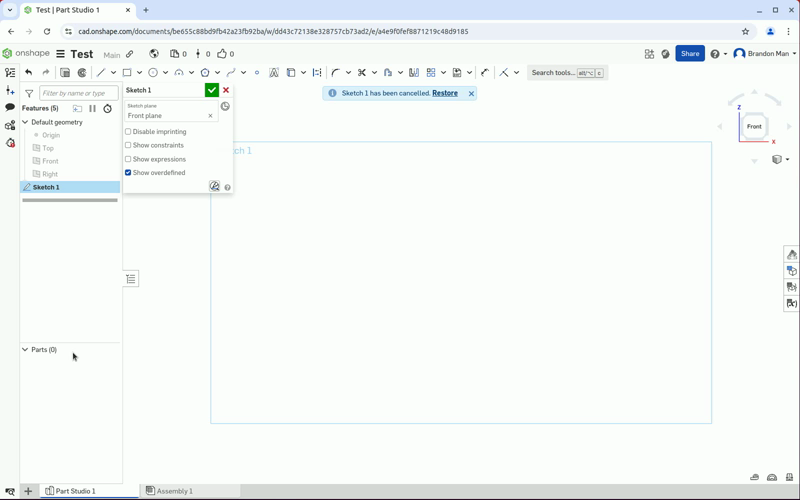
key(y)
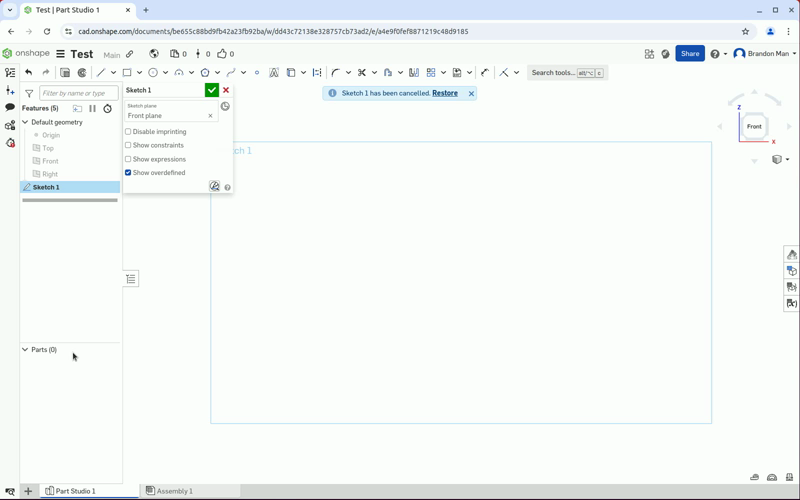
key(c)
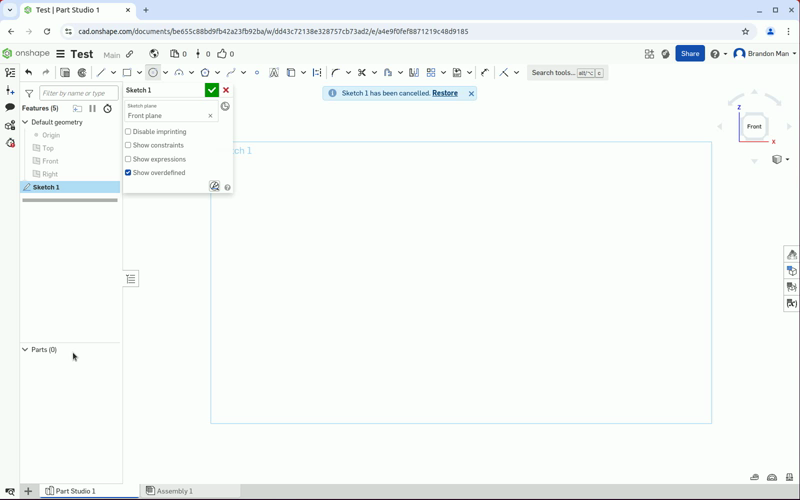
key_down(shift)
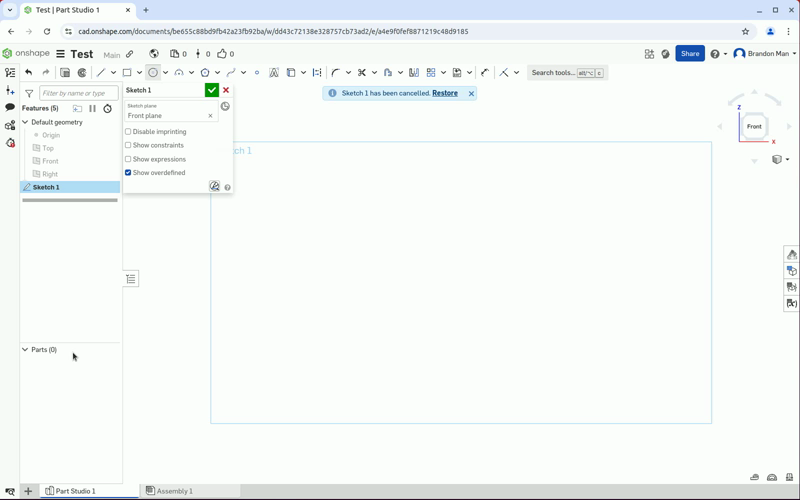
mouse_move(461, 178)
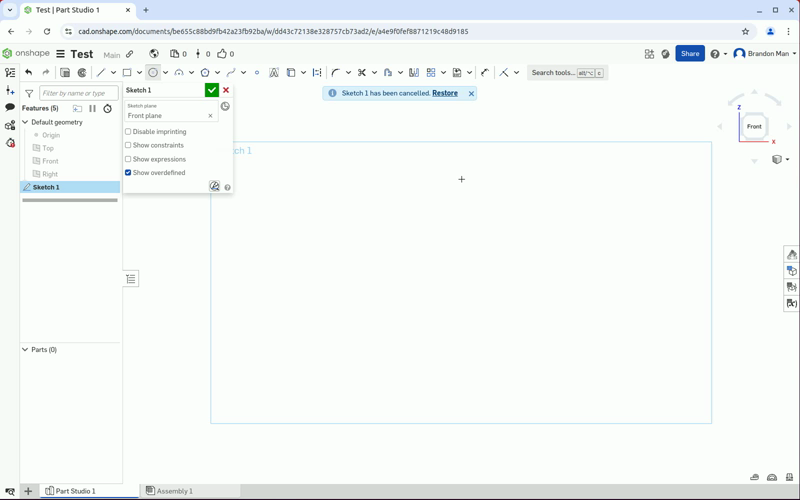
click(461, 178)
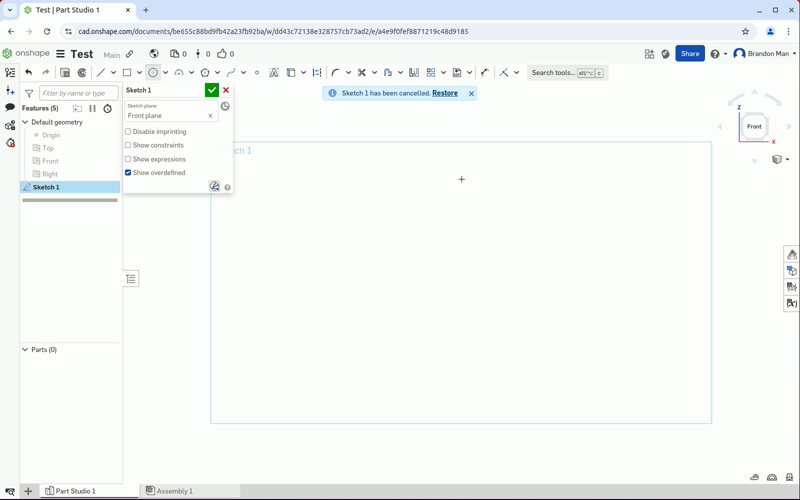
key_up(shift)
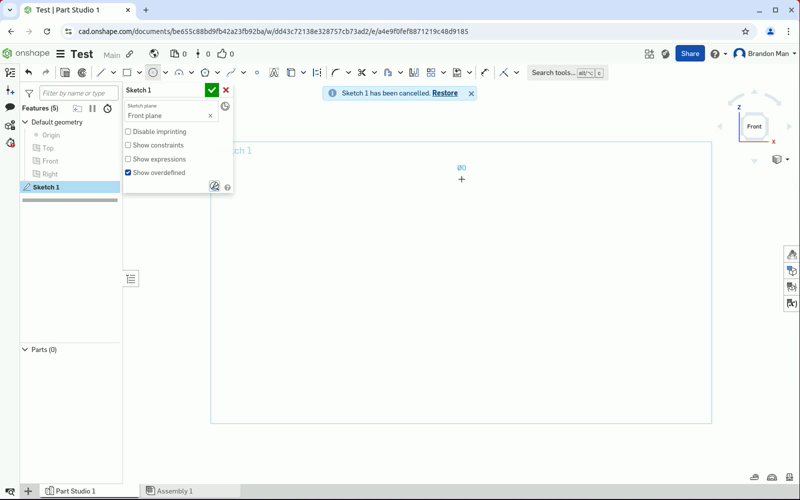
mouse_move(471, 178)
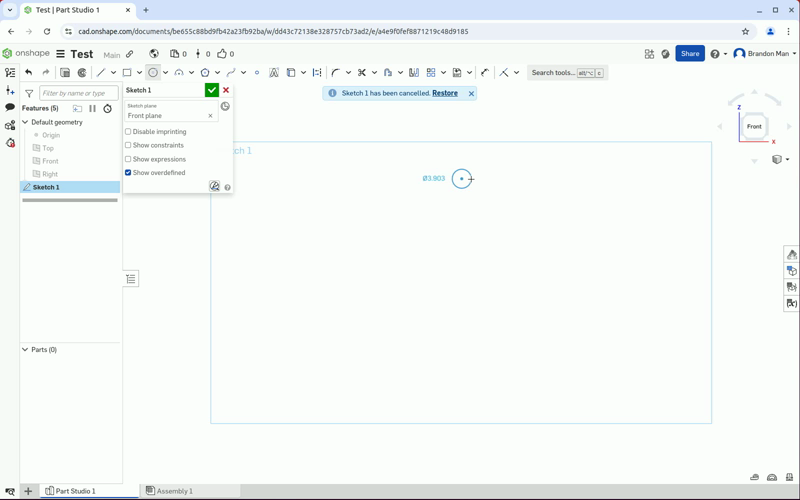
click(471, 178)
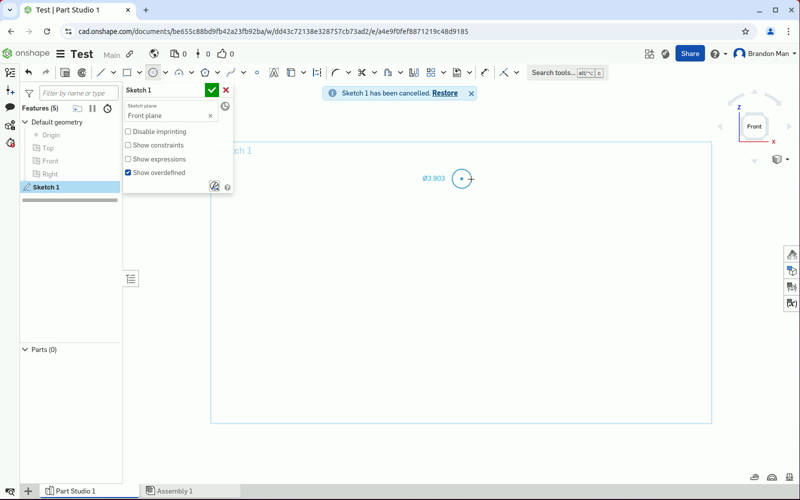
key(esc)
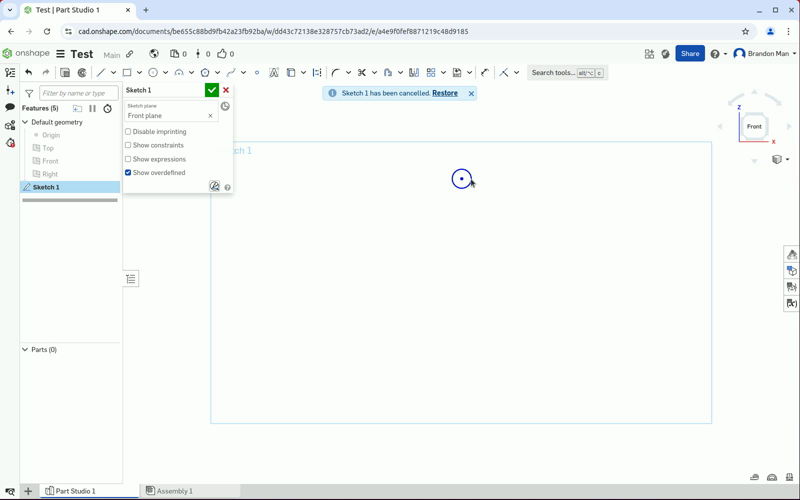
key(c)
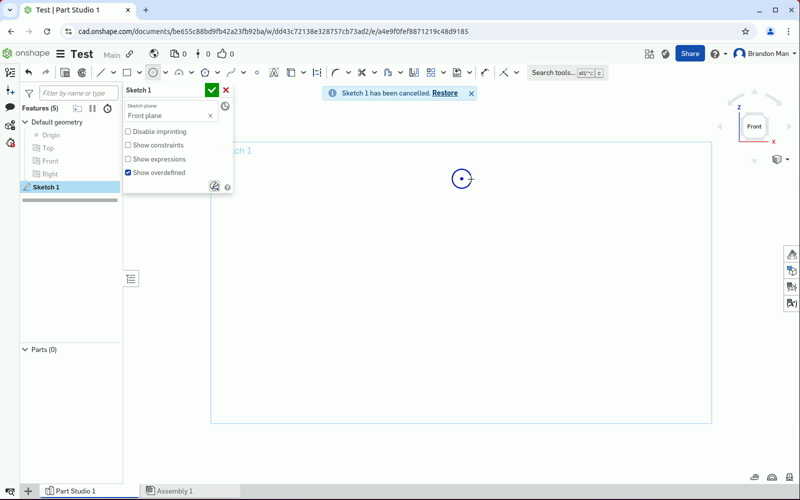
key_down(shift)
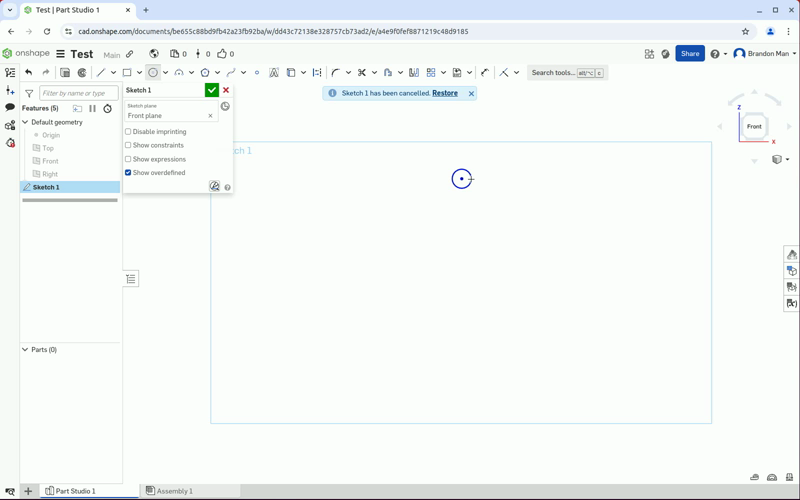
mouse_move(461, 178)
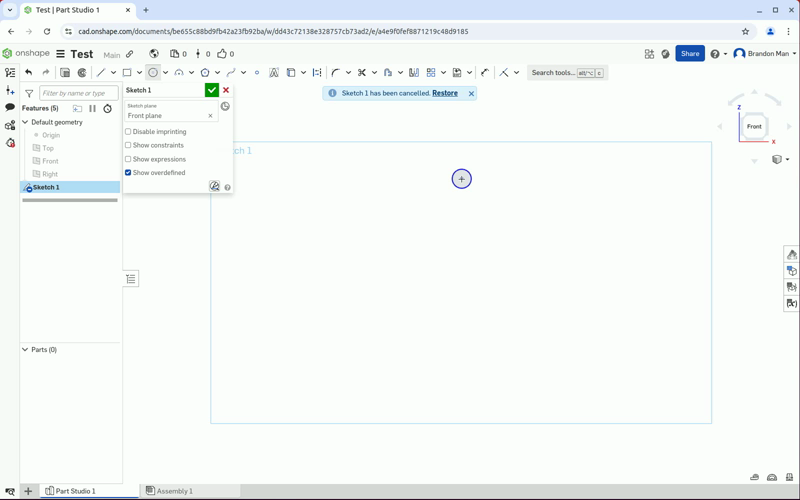
click(461, 178)
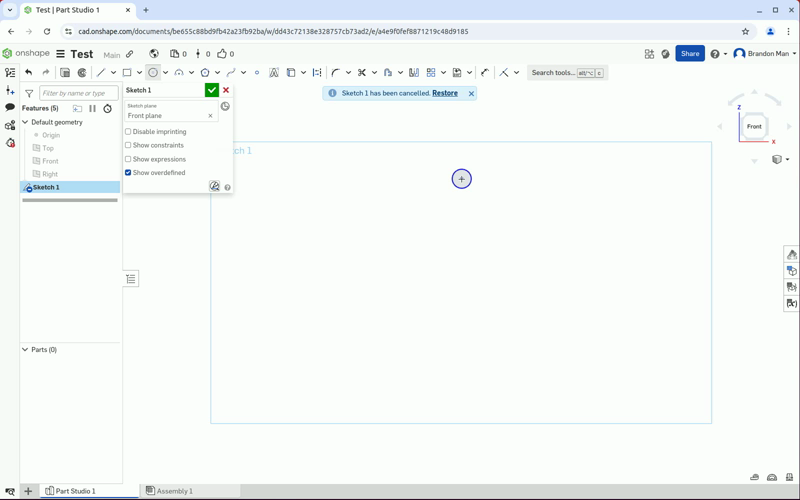
key_up(shift)
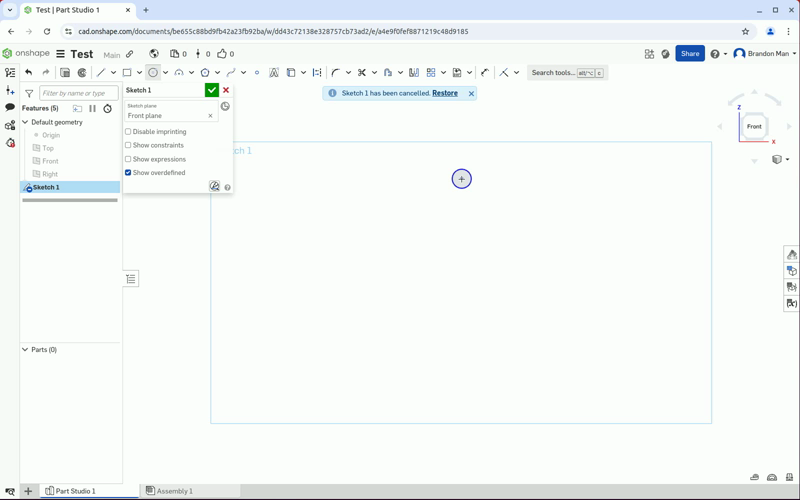
mouse_move(464, 178)
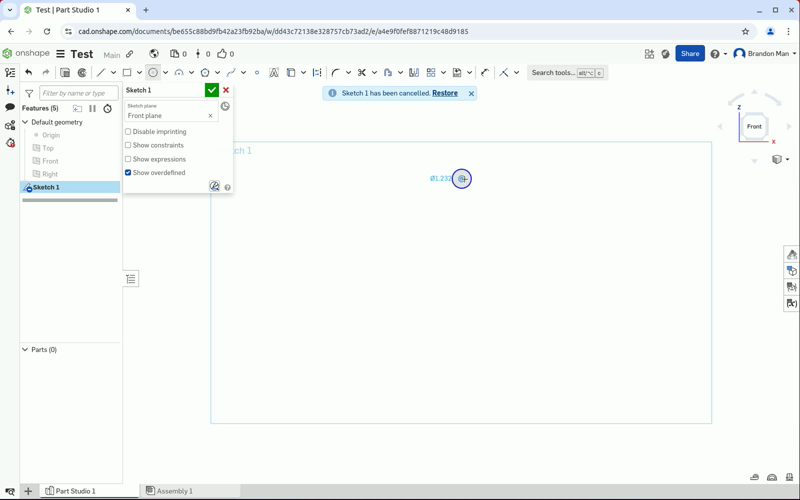
scroll(6)
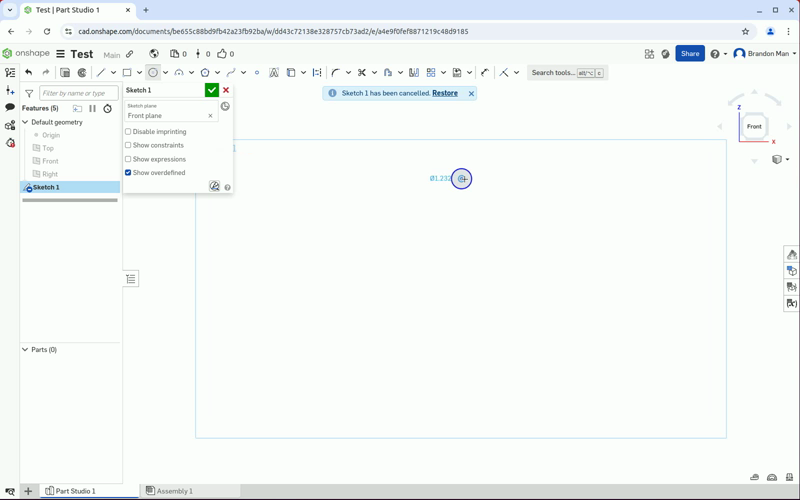
scroll(6)
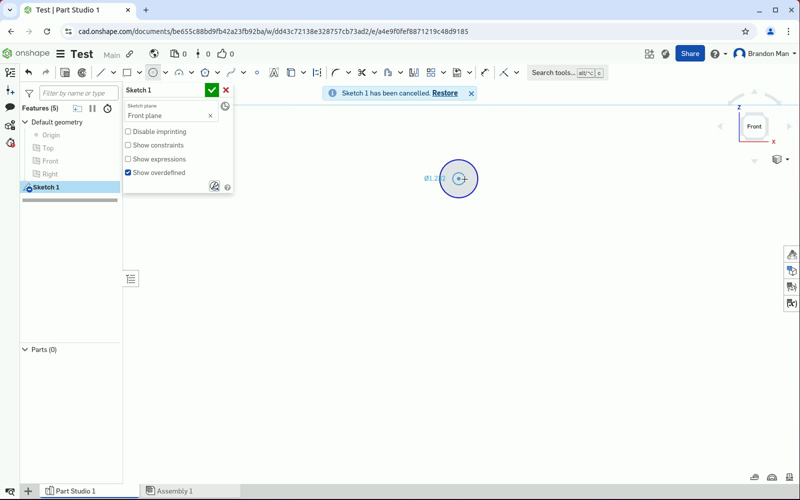
scroll(6)
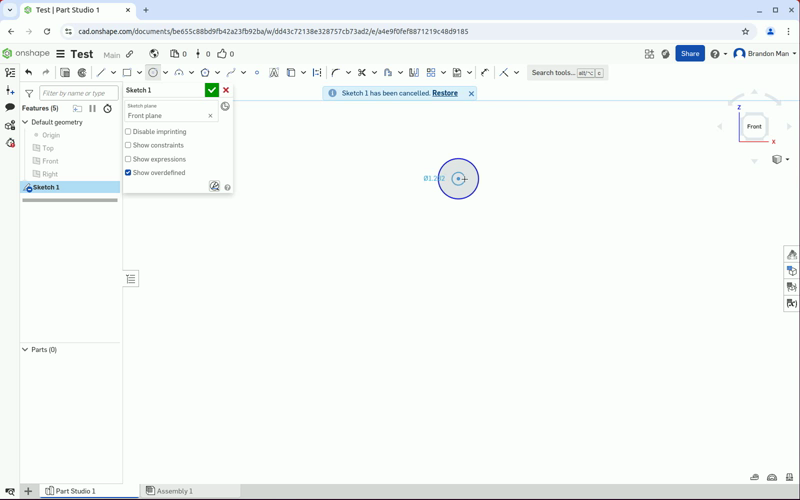
scroll(6)
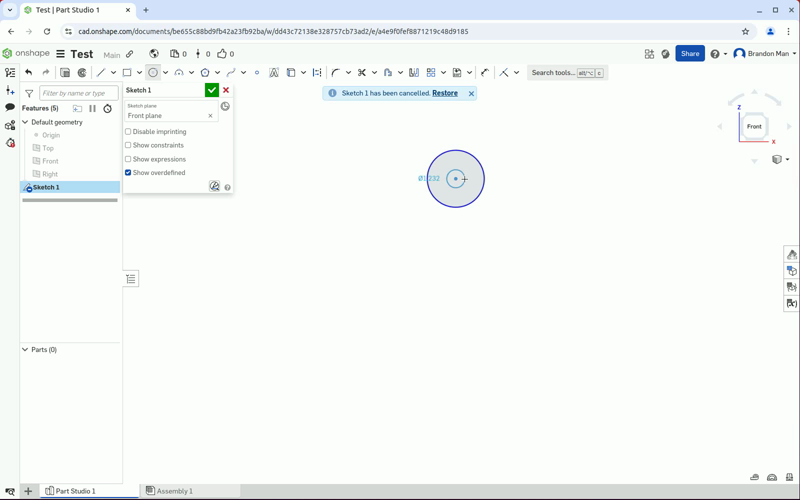
scroll(6)
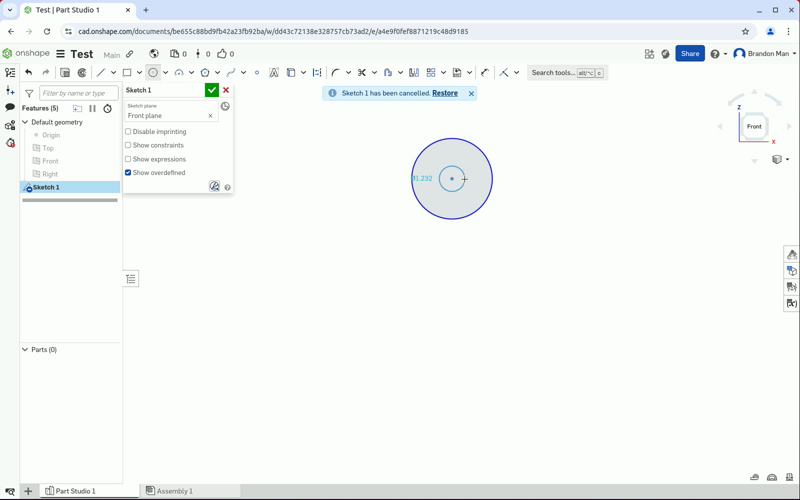
scroll(6)
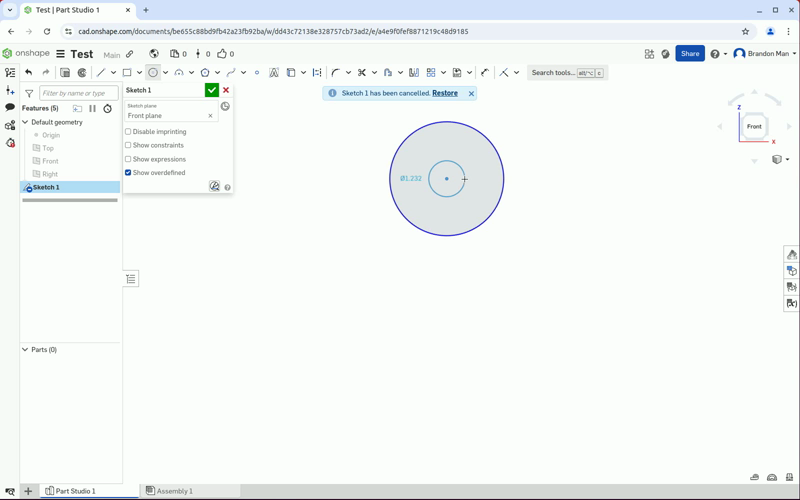
scroll(6)
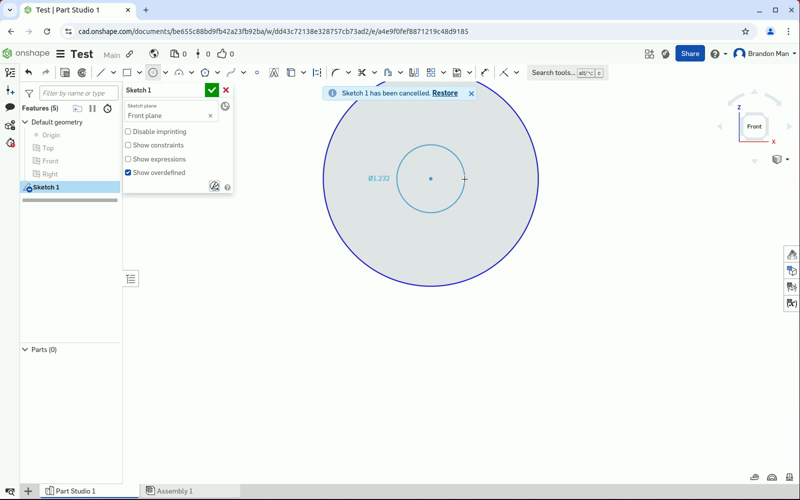
click(464, 178)
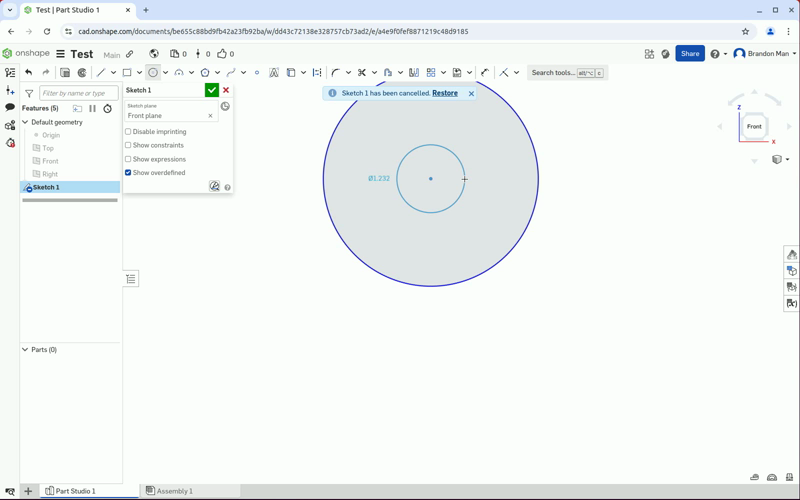
scroll(-6)
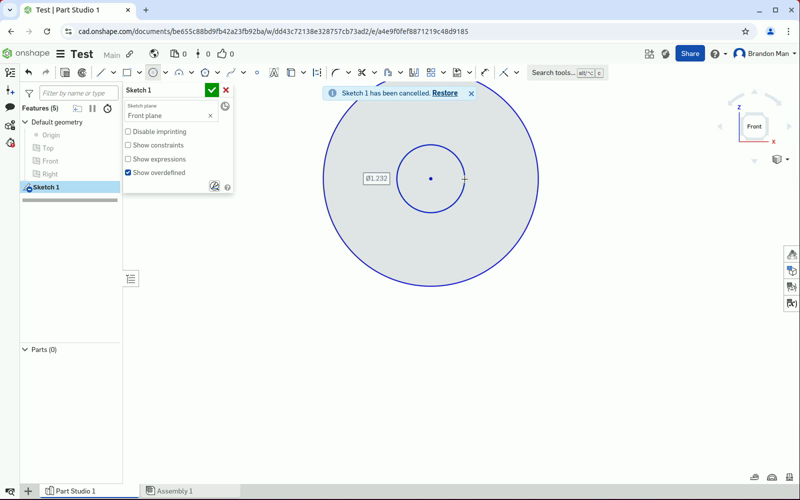
scroll(-6)
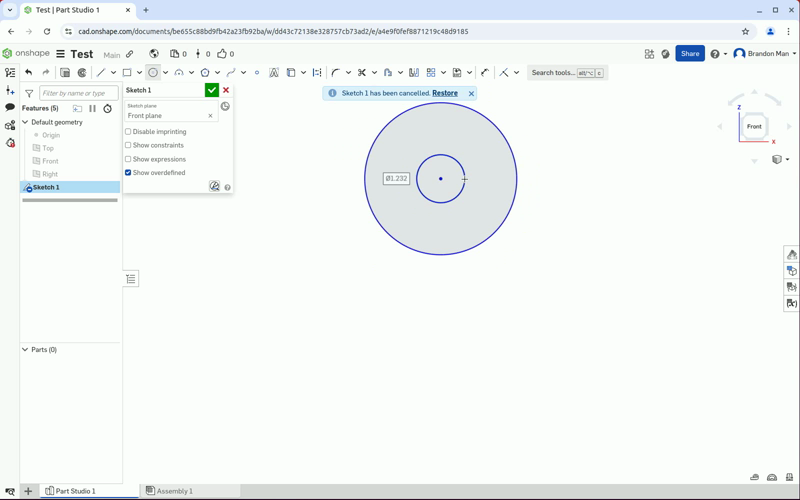
scroll(-6)
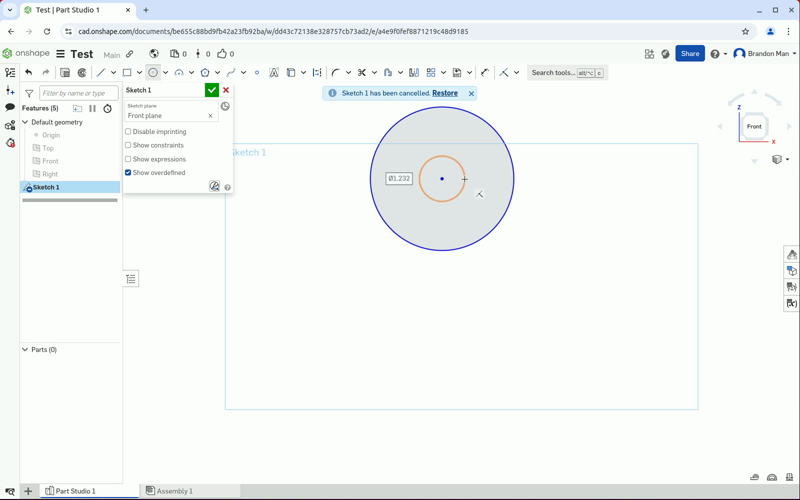
scroll(-6)
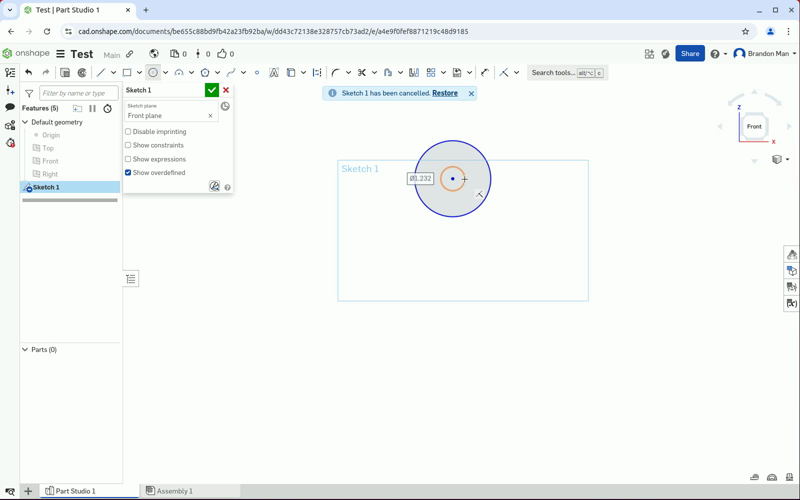
scroll(-6)
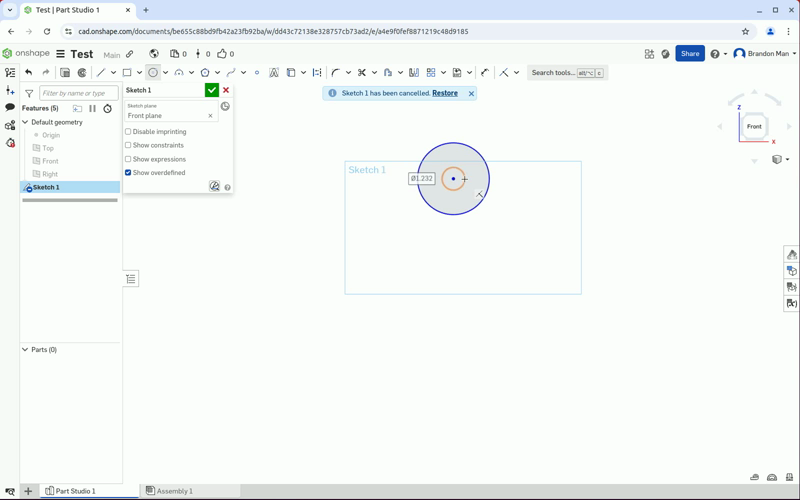
scroll(-6)
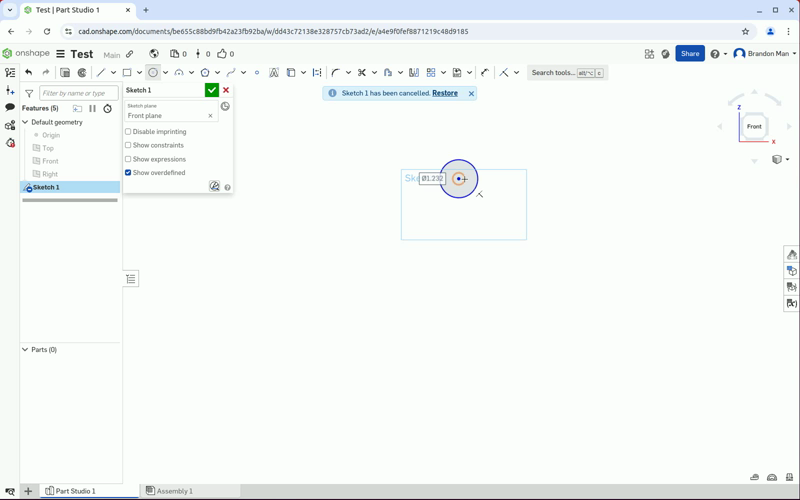
scroll(-6)
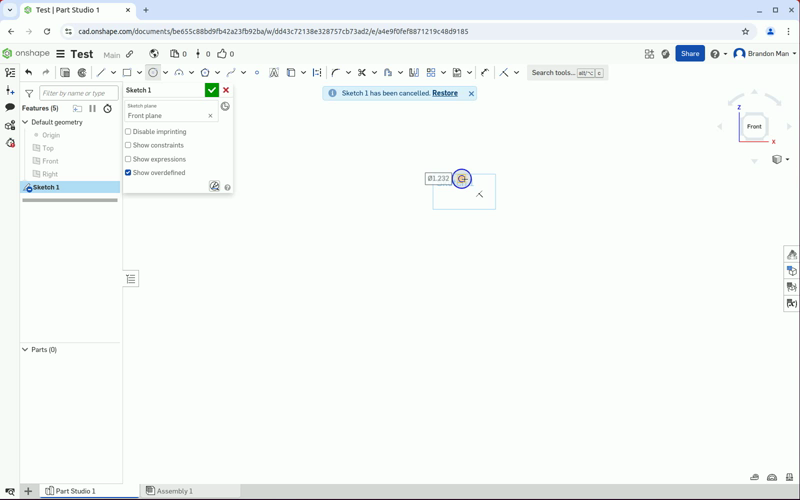
key(esc)
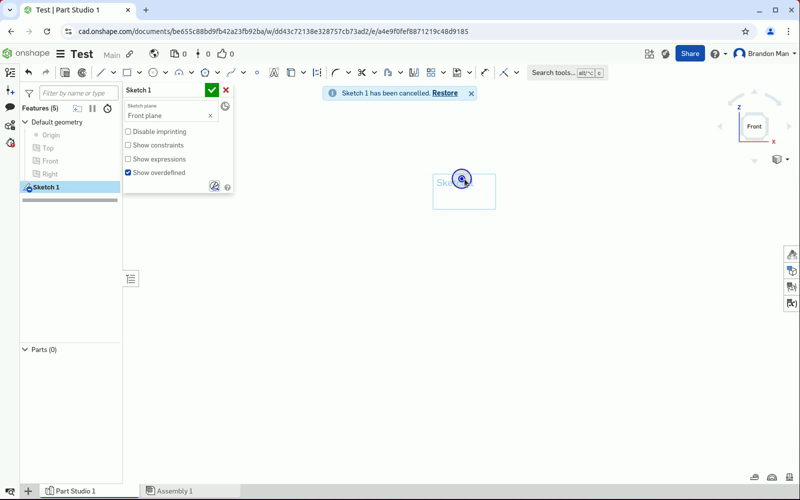
mouse_move(468, 176)
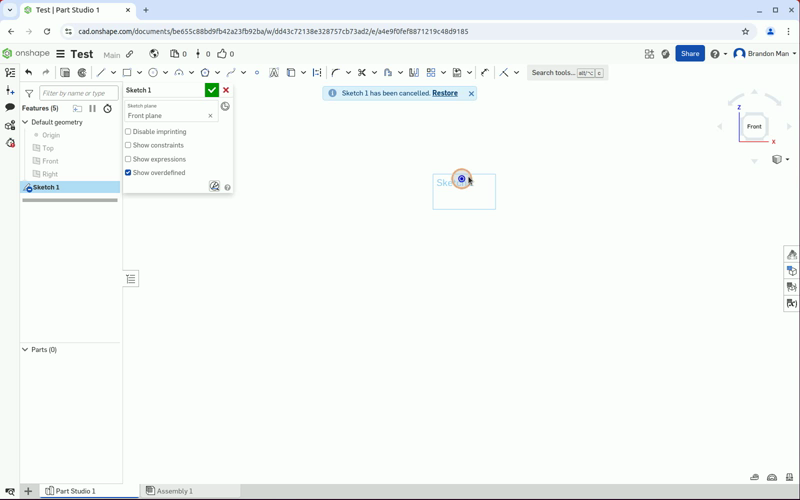
scroll(6)
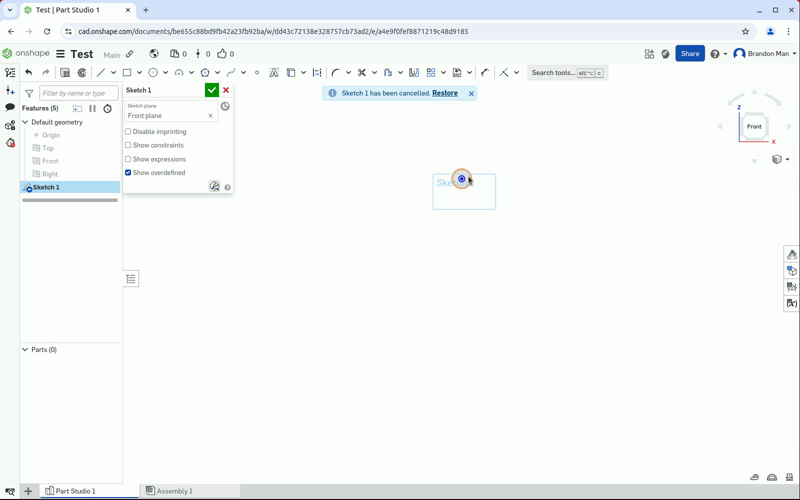
scroll(6)
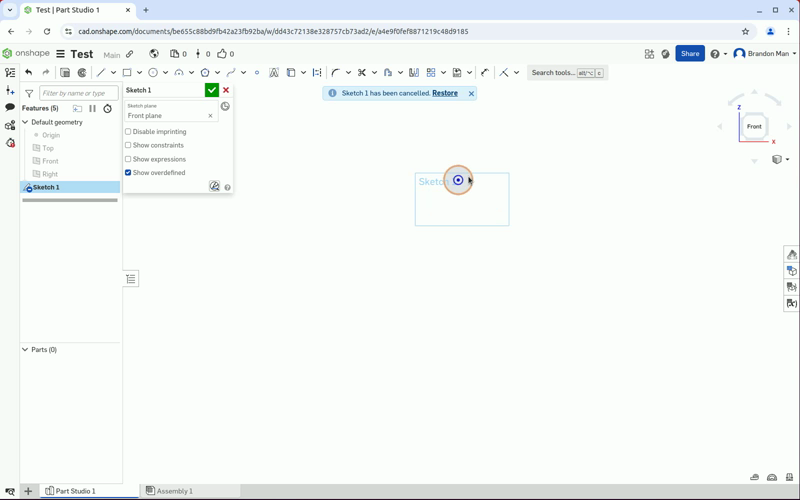
scroll(6)
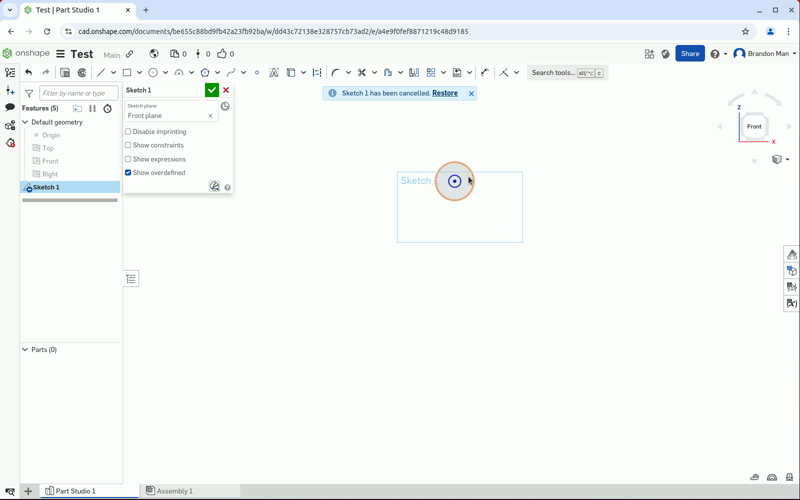
scroll(6)
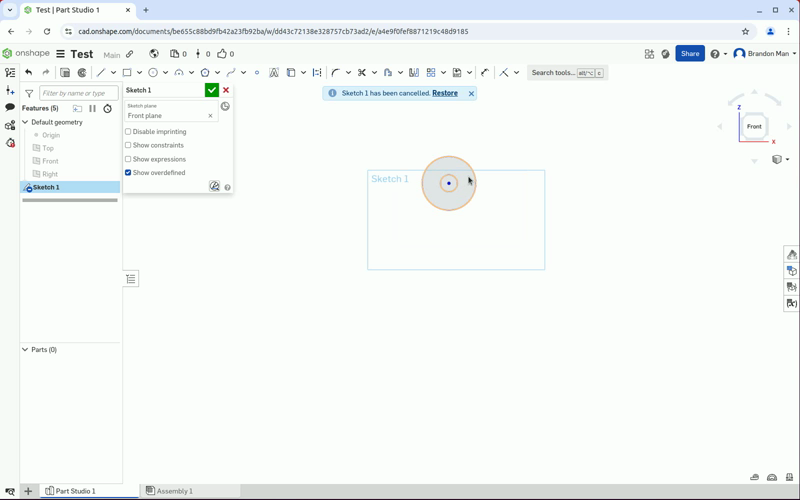
scroll(6)
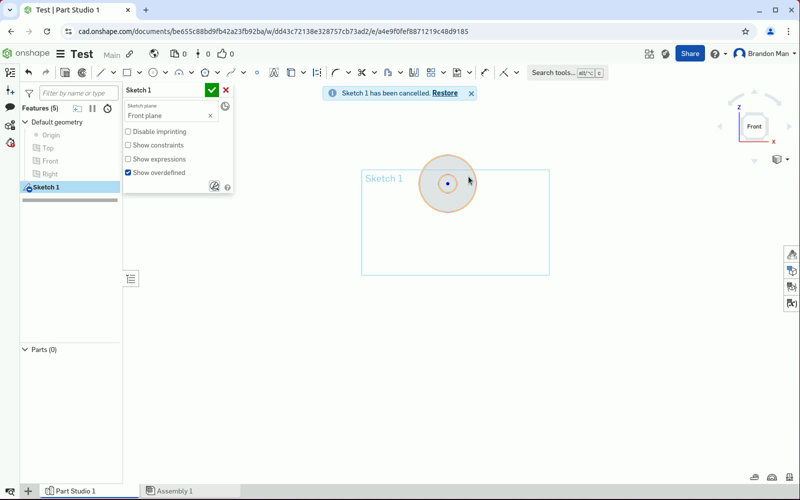
scroll(6)
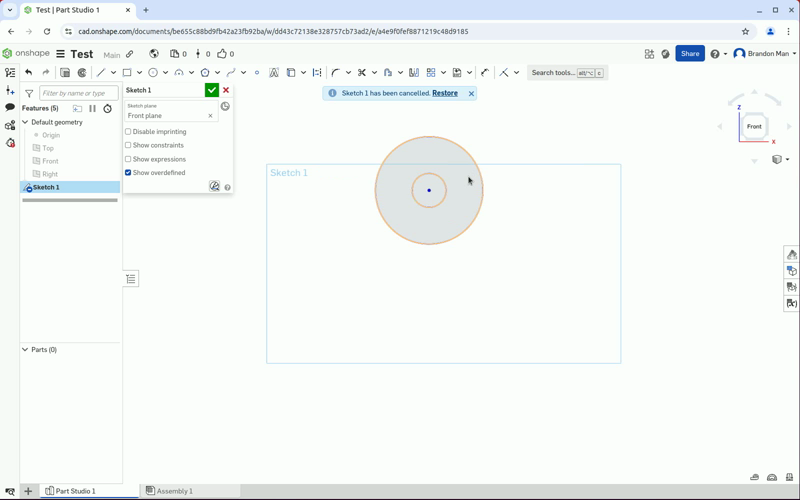
scroll(6)
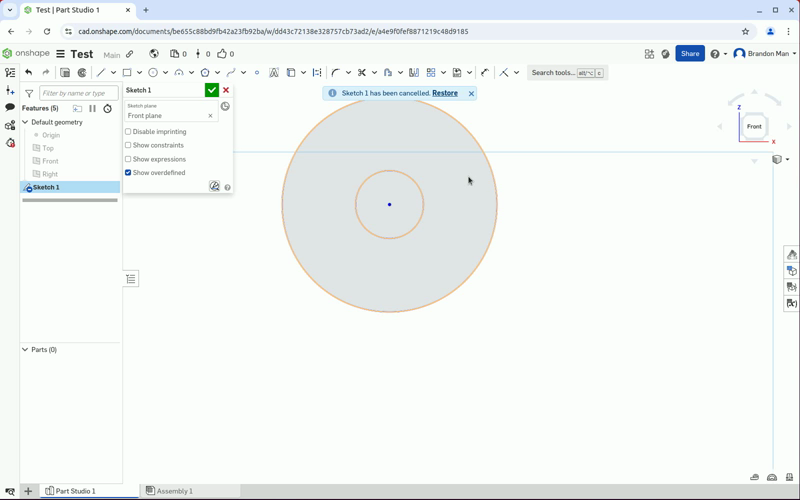
click(468, 176)
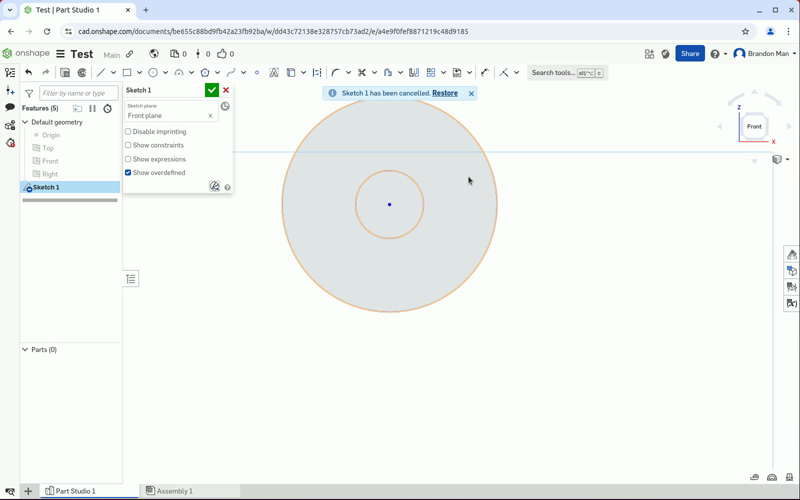
scroll(-6)
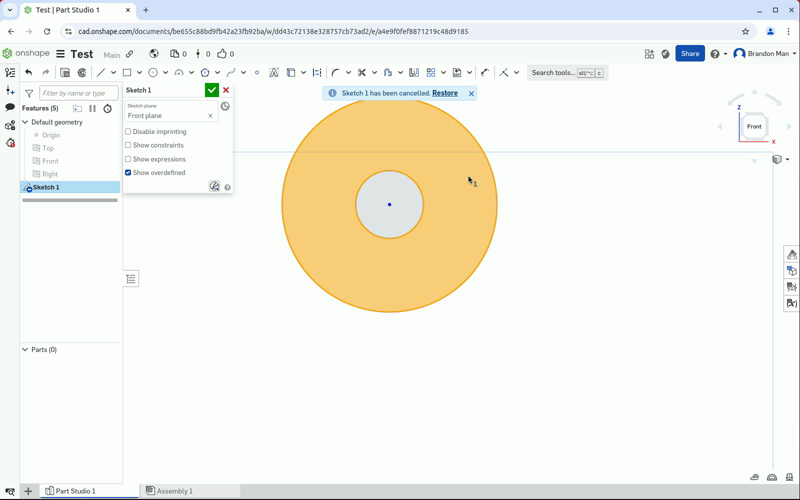
scroll(-6)
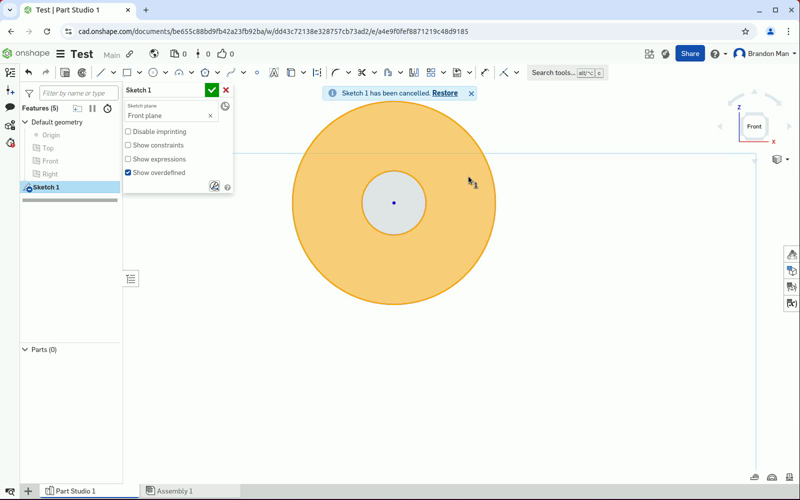
scroll(-6)
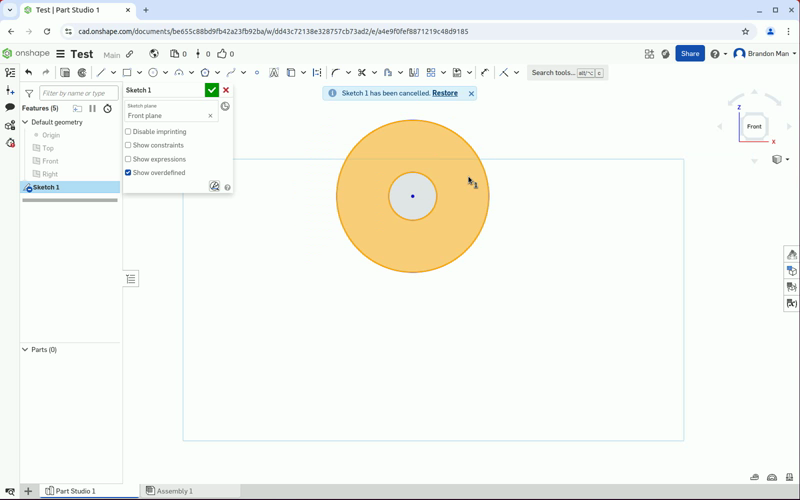
scroll(-6)
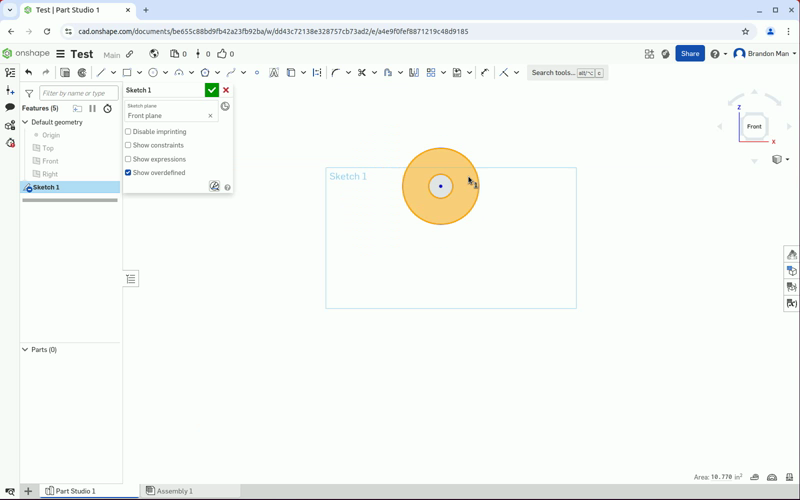
scroll(-6)
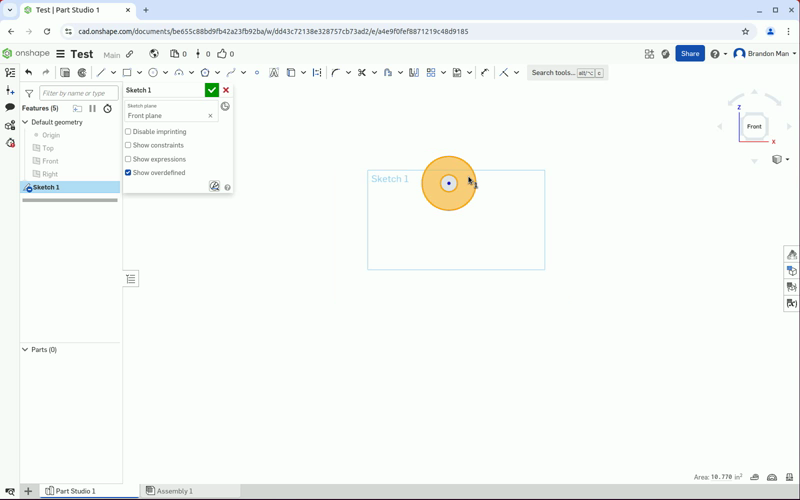
scroll(-6)
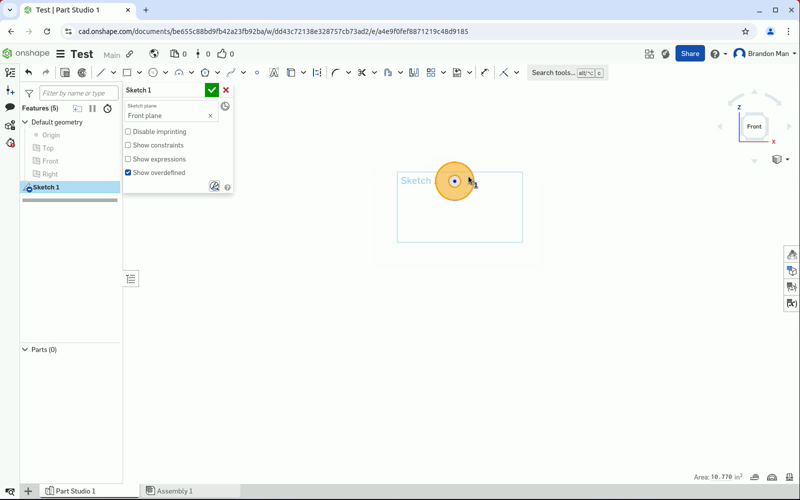
scroll(-6)
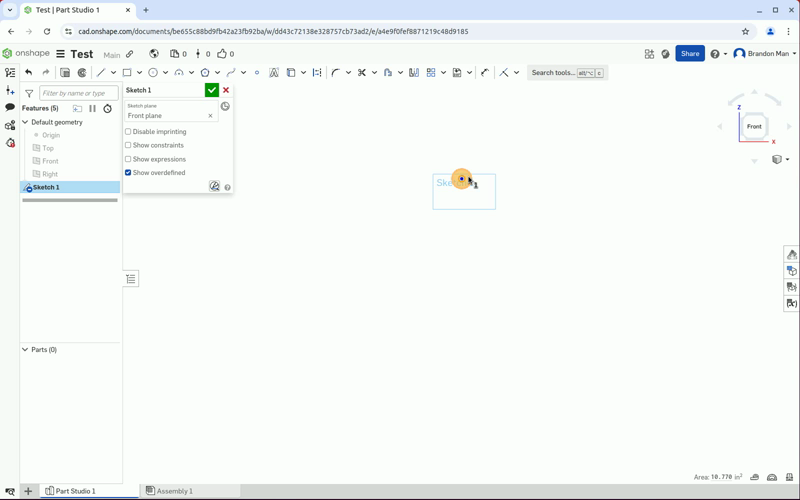
mouse_move(73, 352)
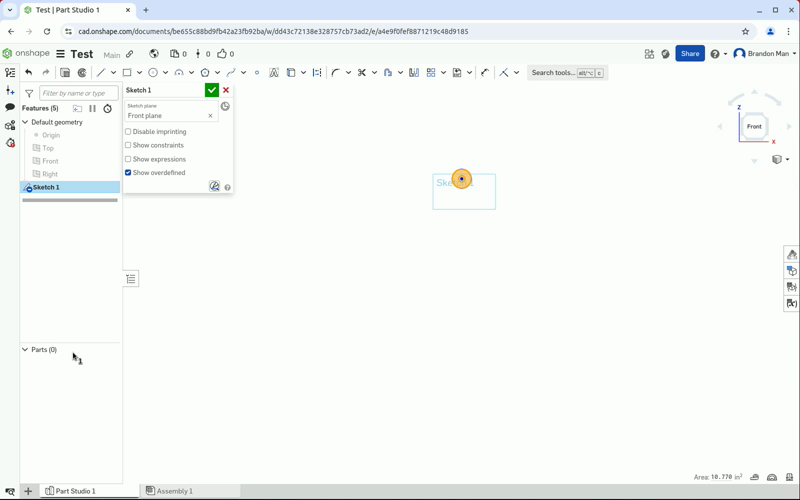
key(shift+y)
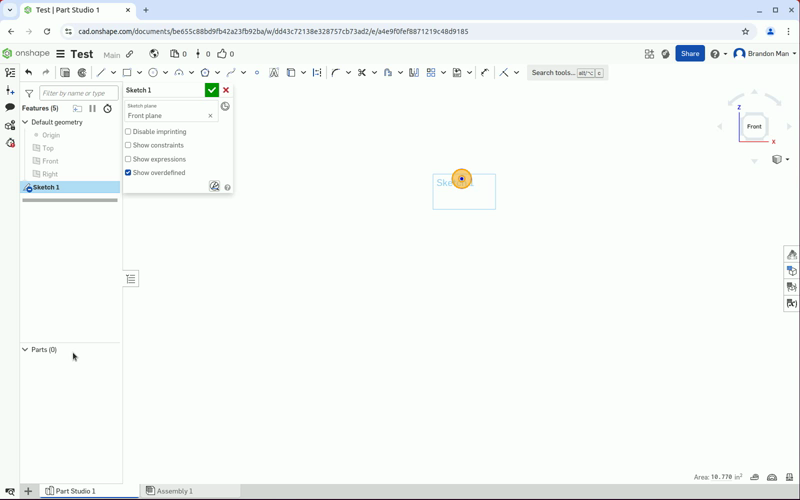
key(shift+e)
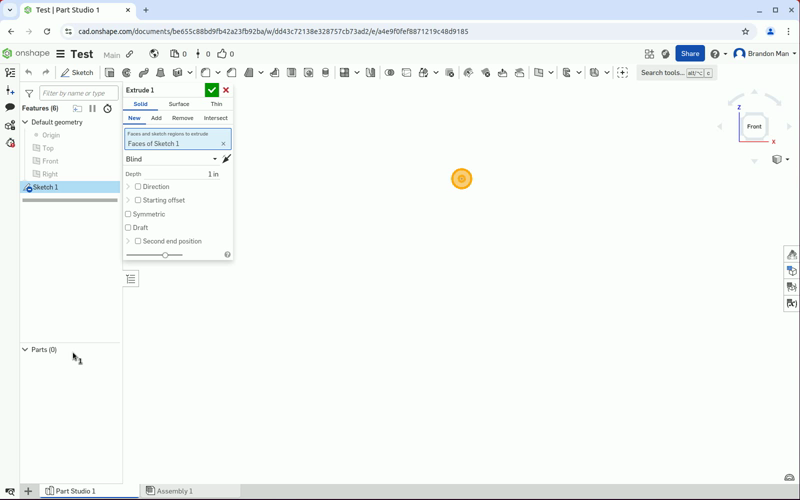
mouse_move(143, 106)
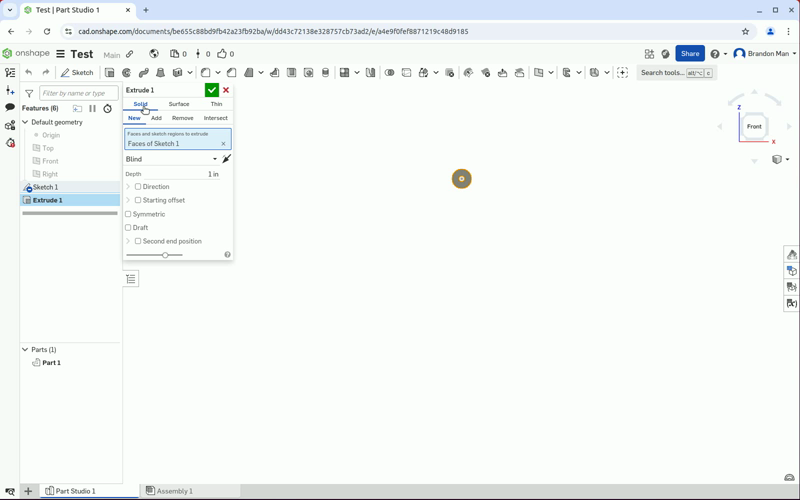
click(143, 106)
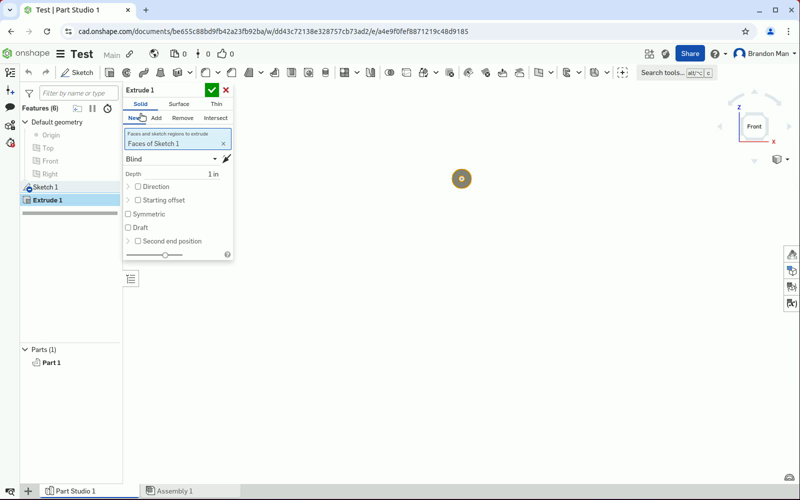
mouse_move(137, 120)
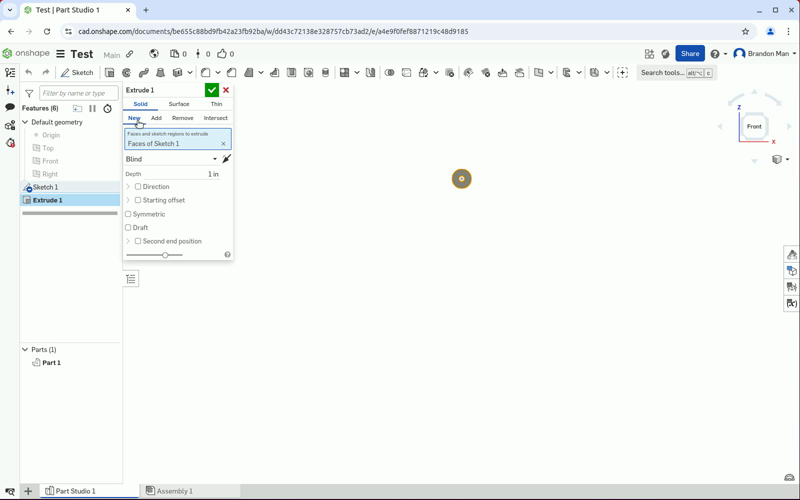
click(137, 120)
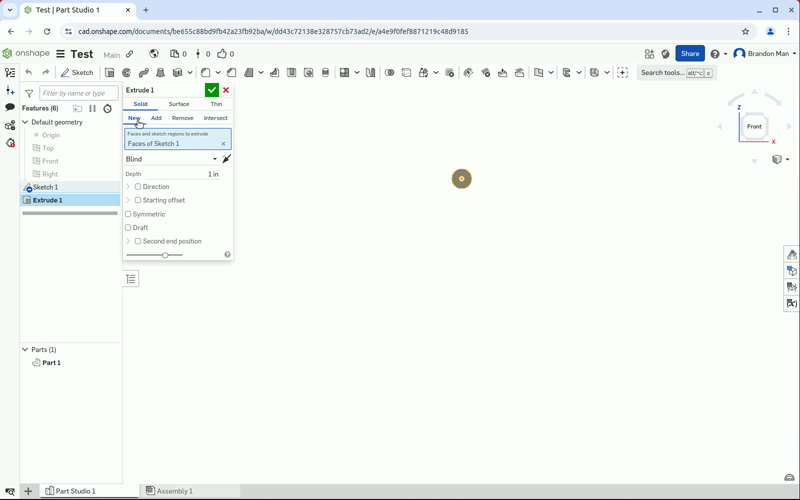
key(tab, 4)
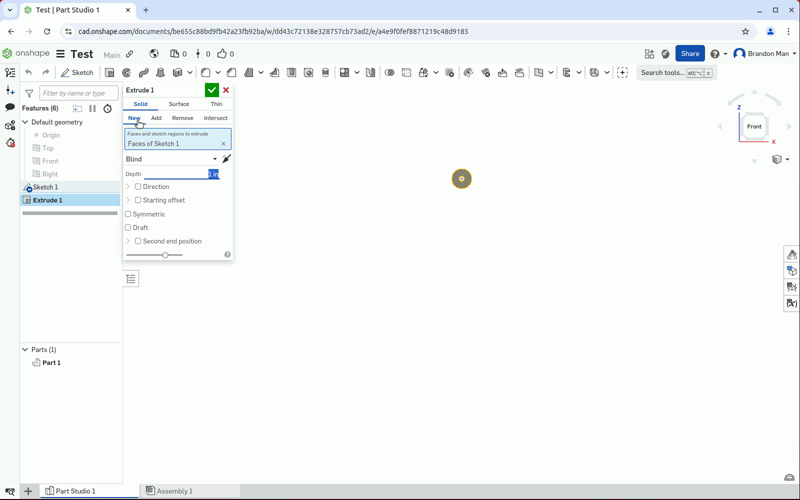
text(0.481)
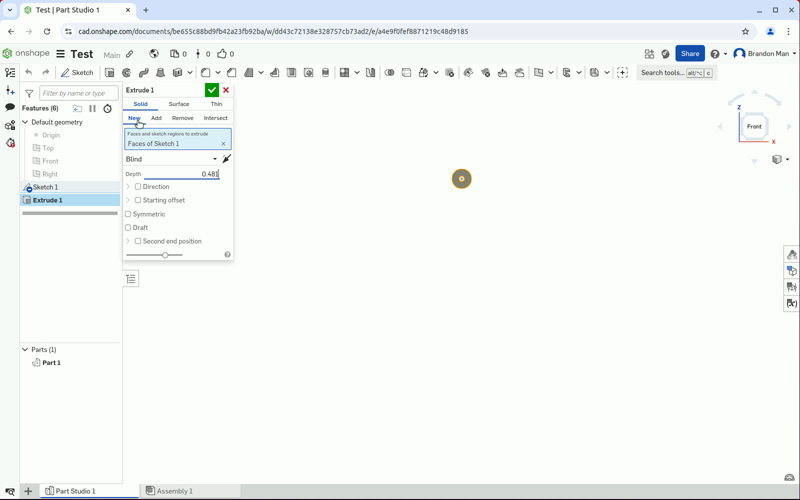
key(enter)
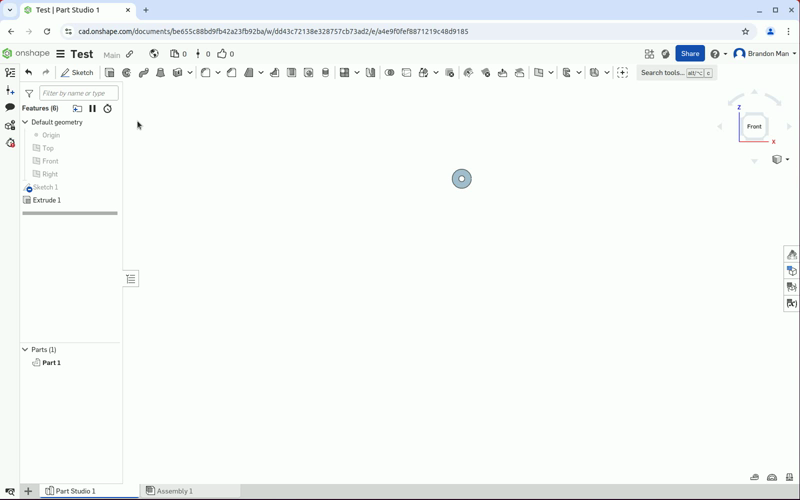
key(shift+h)
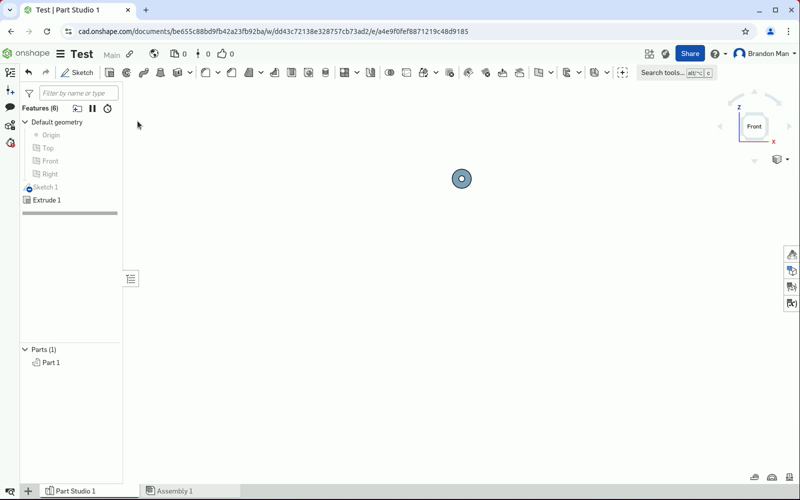
key(shift+h)
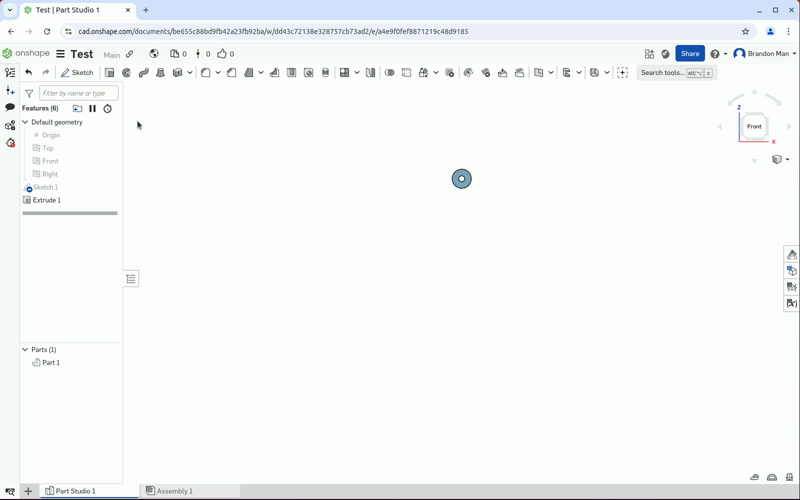
mouse_move(73, 189)
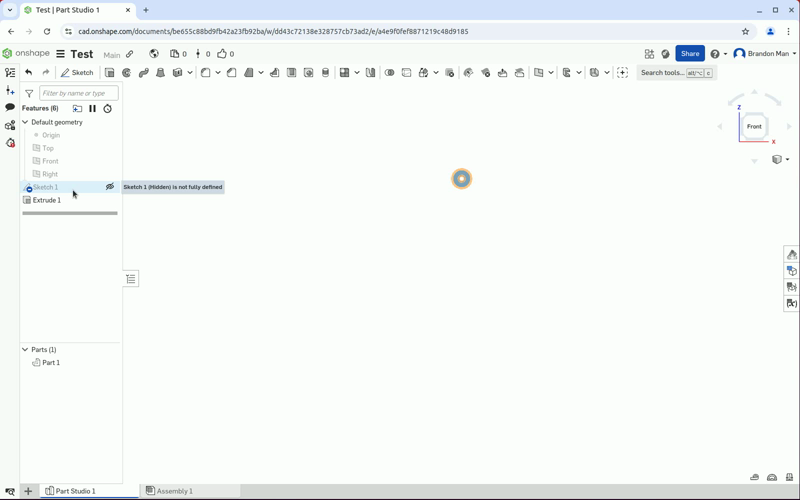
click(73, 189)
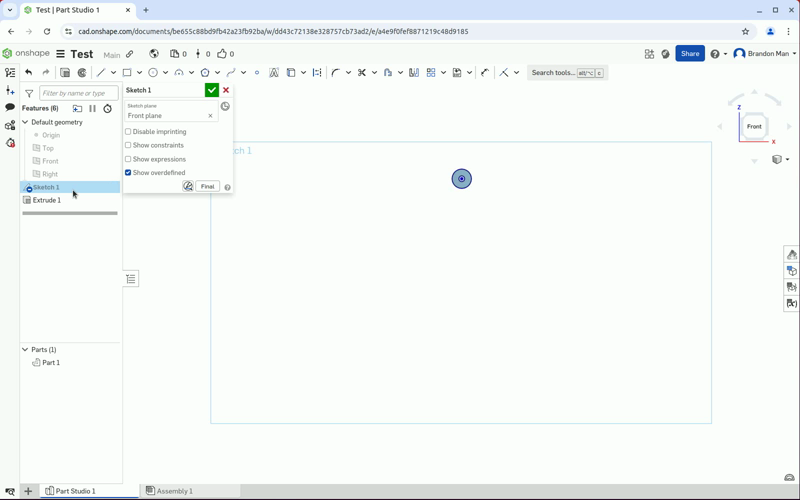
mouse_move(229, 92)
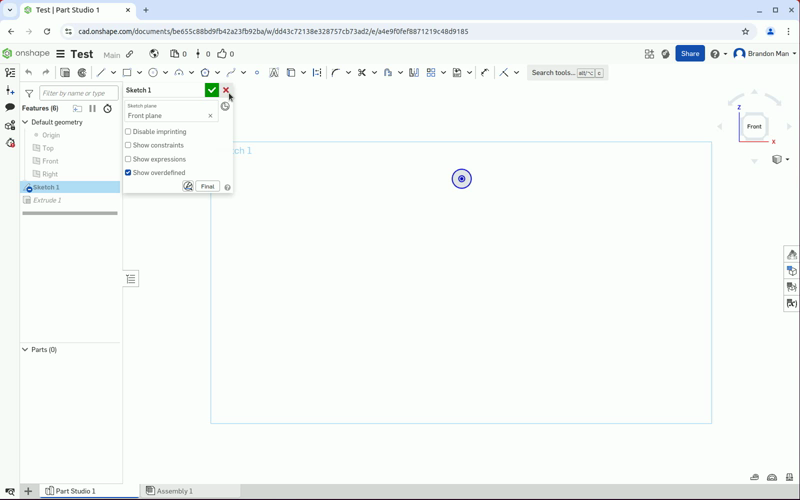
click(229, 92)
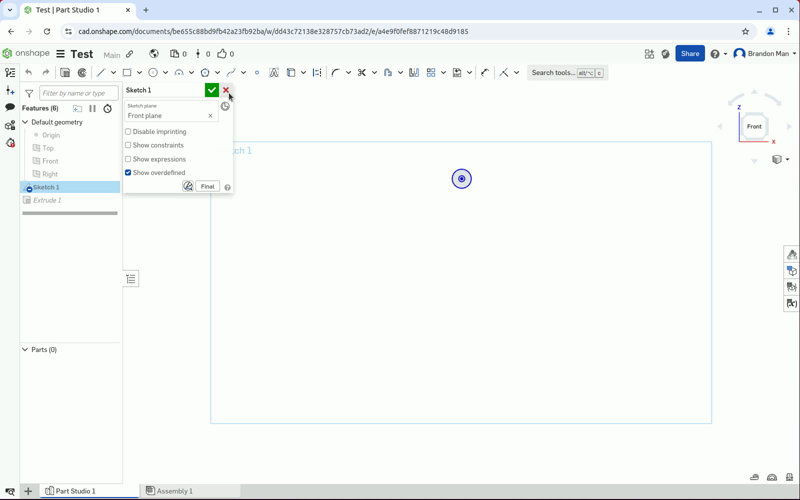
key(shift+s)
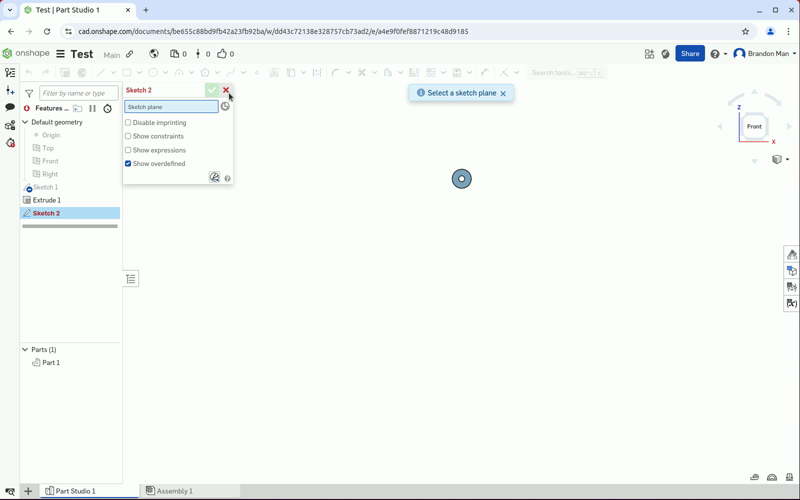
mouse_move(73, 163)
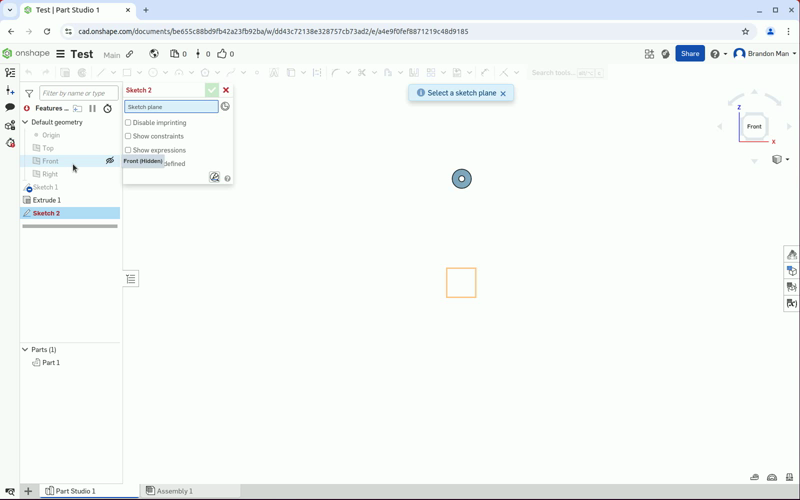
click(73, 163)
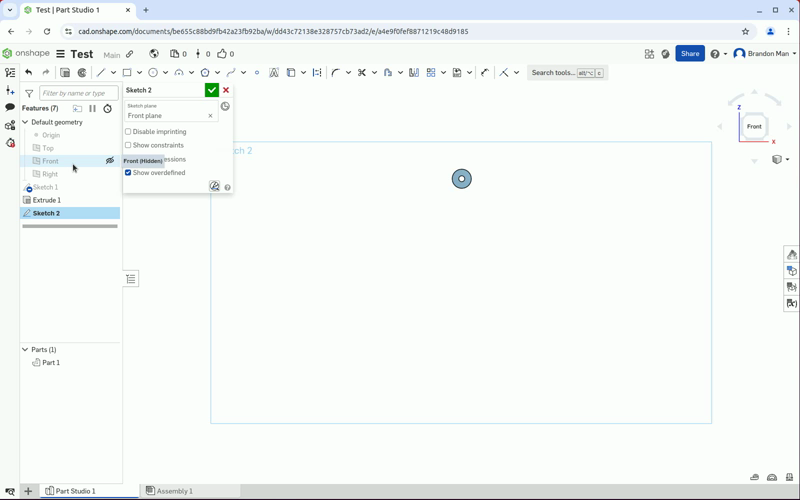
mouse_move(73, 352)
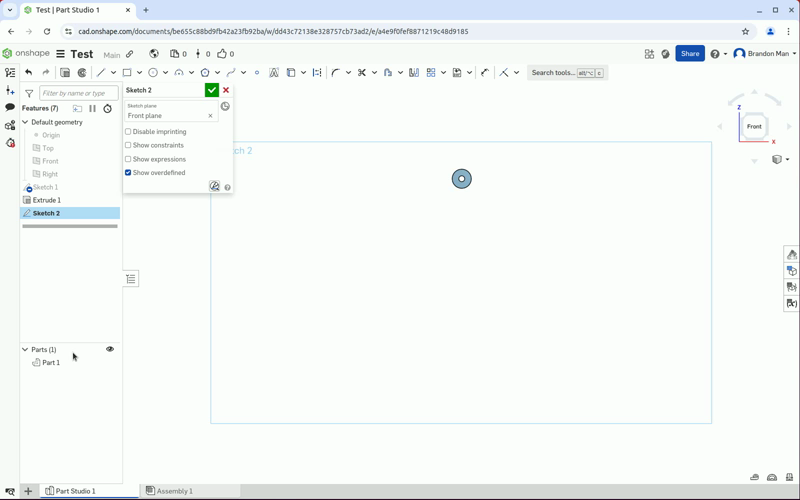
key(y)
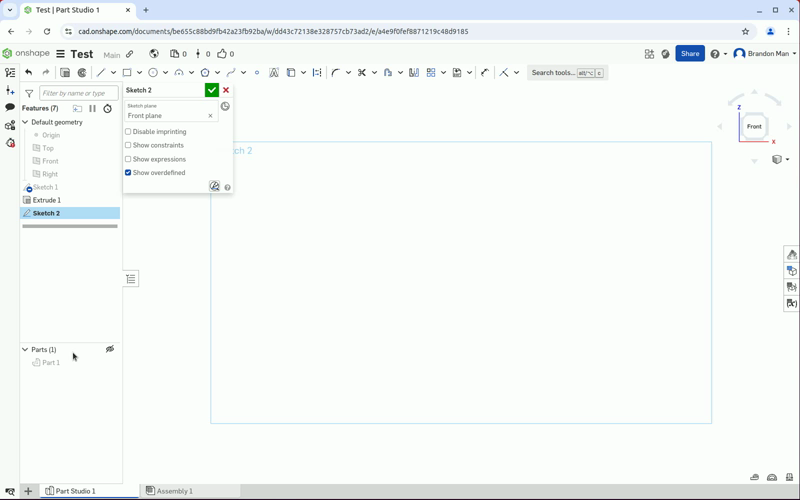
key(c)
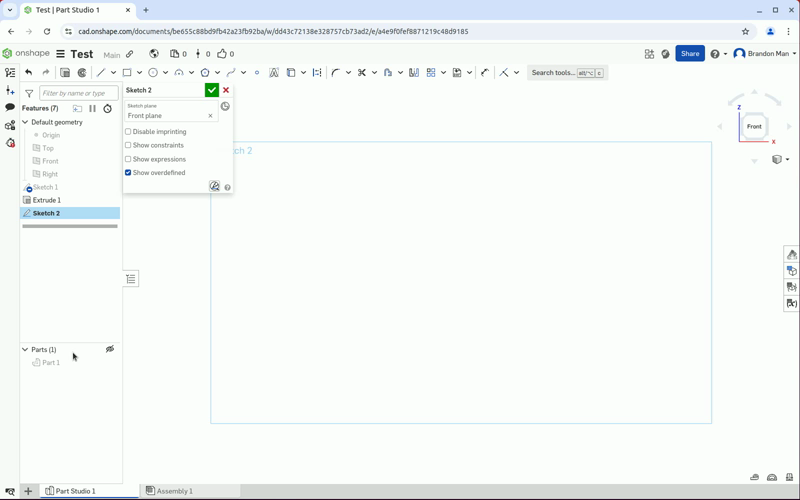
key_down(shift)
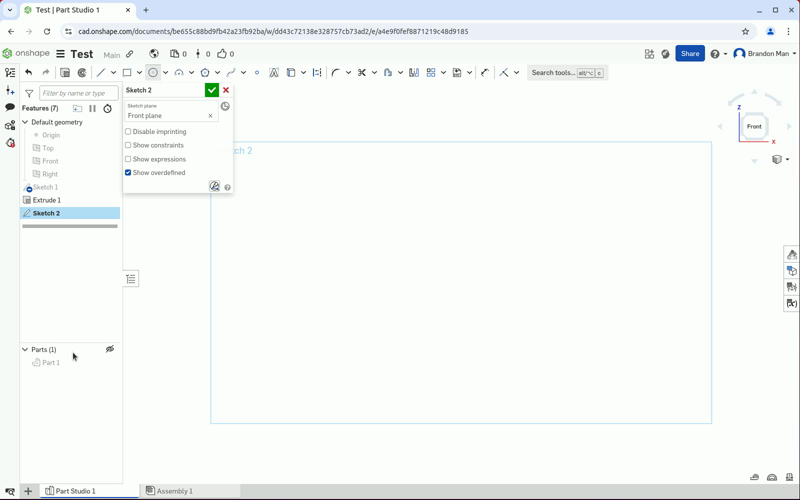
mouse_move(461, 282)
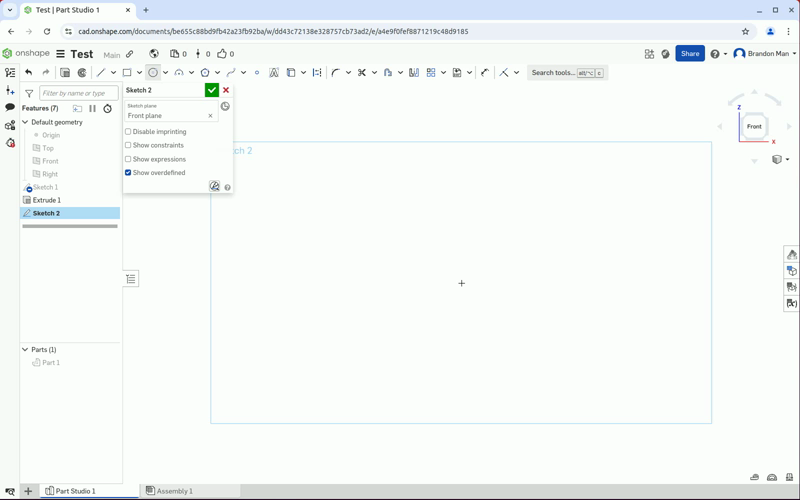
click(461, 282)
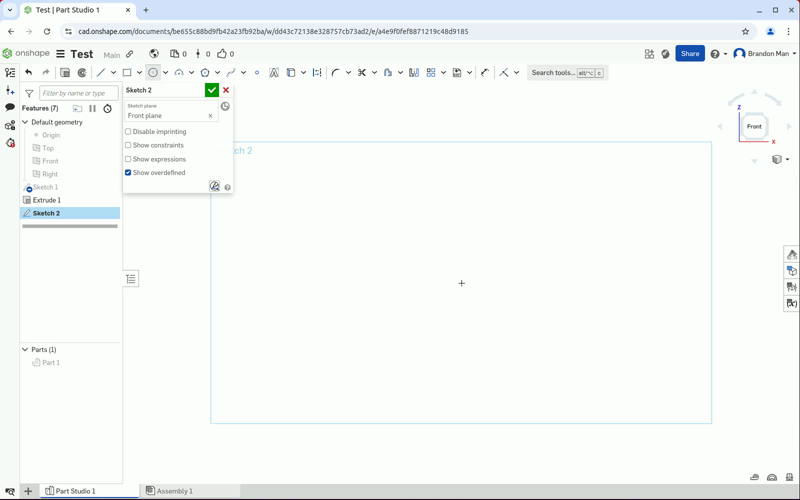
key_up(shift)
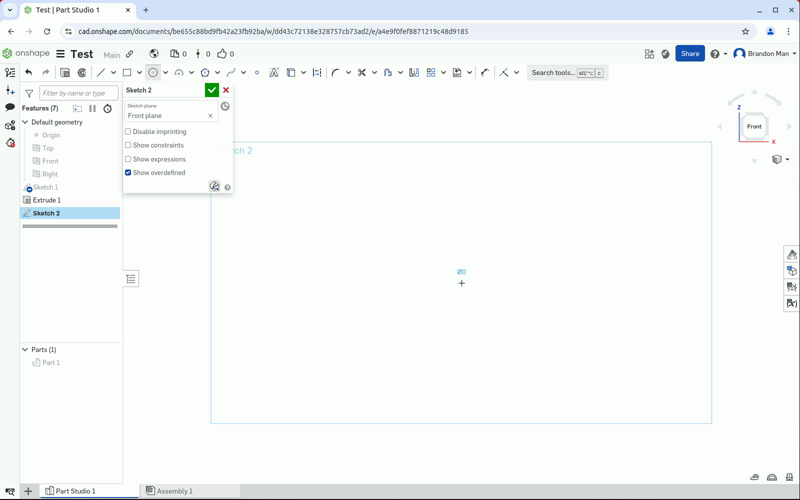
mouse_move(471, 282)
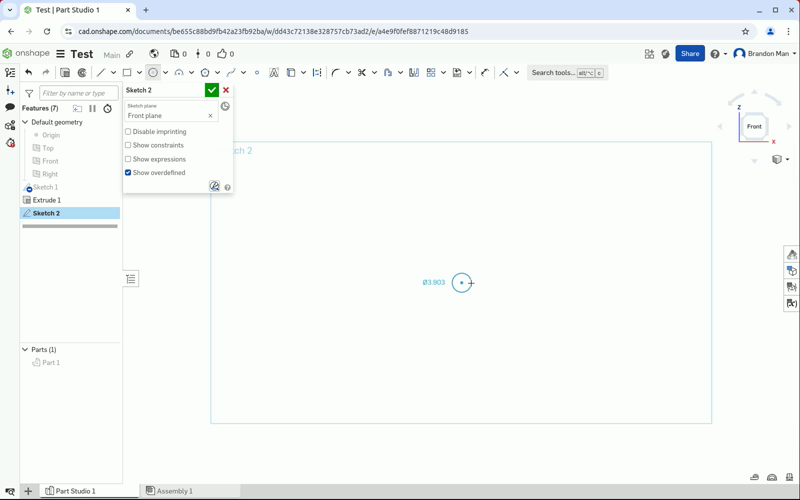
click(471, 282)
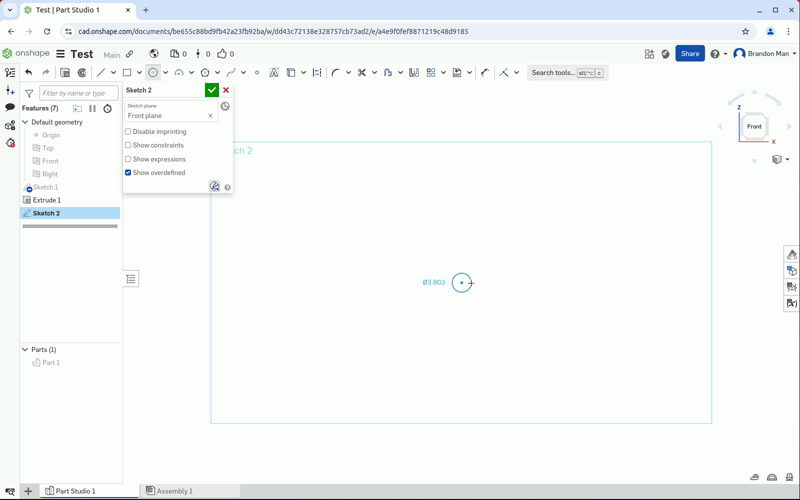
key(esc)
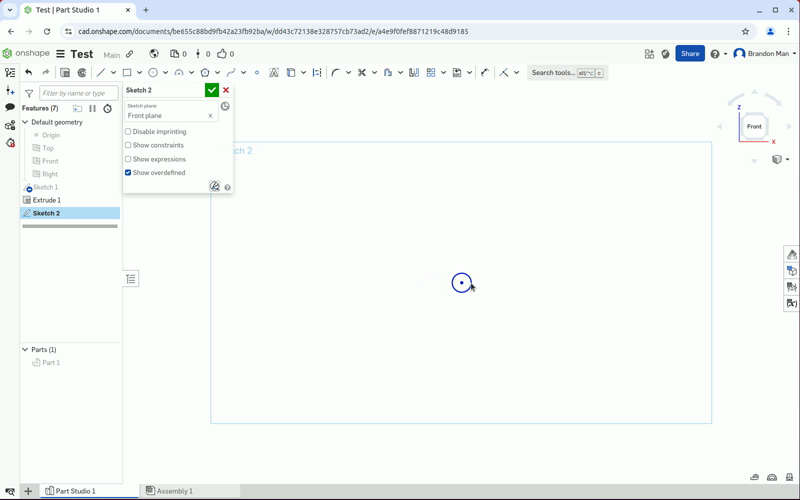
key(c)
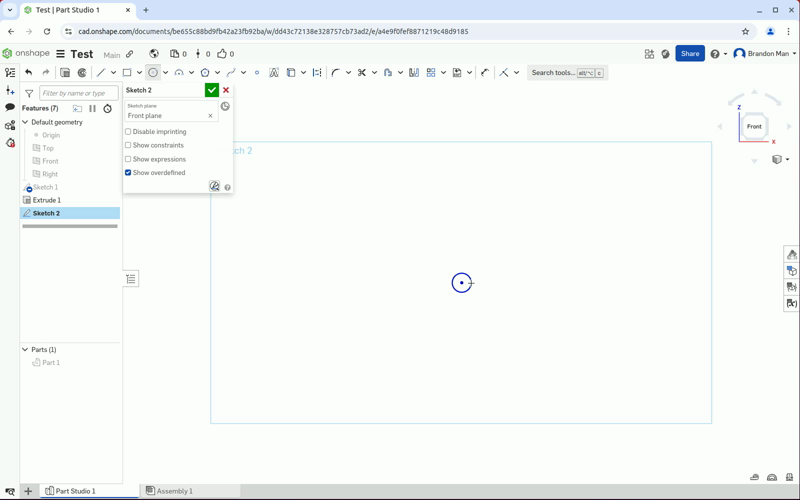
key_down(shift)
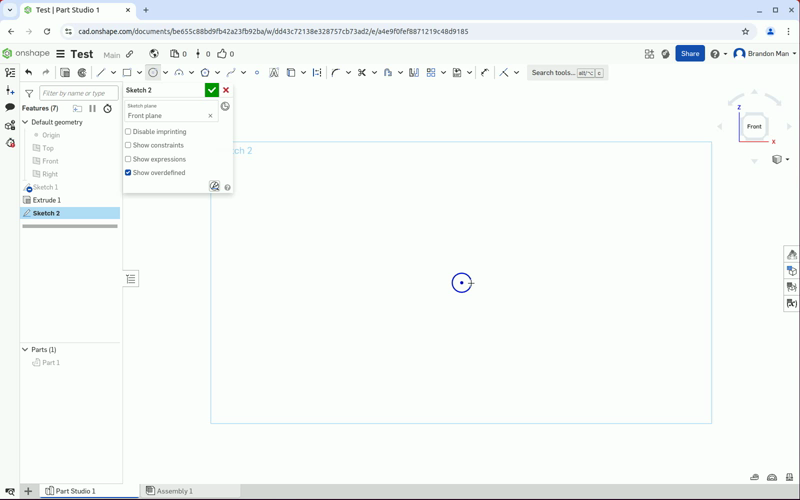
mouse_move(461, 282)
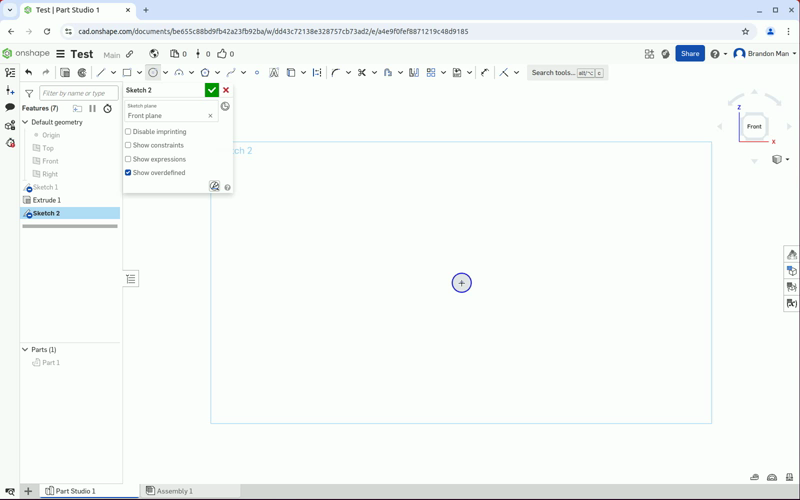
click(461, 282)
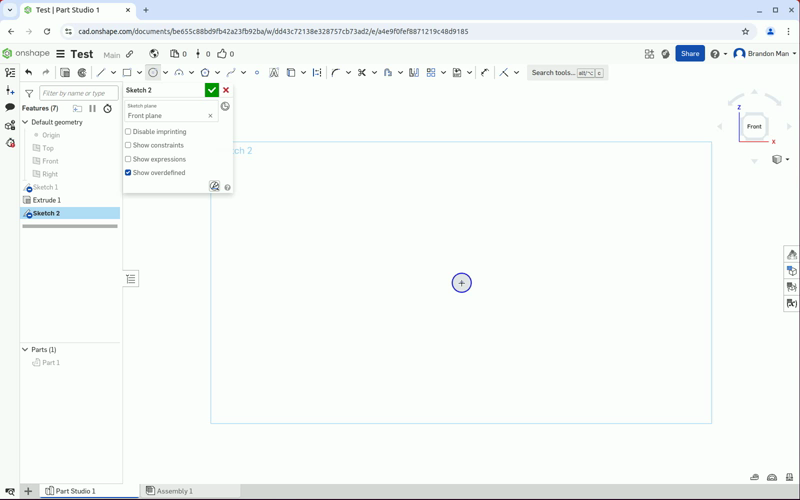
key_up(shift)
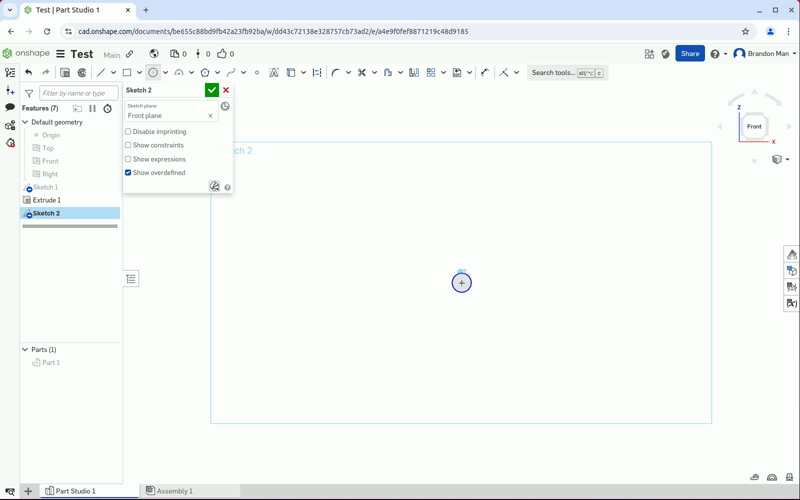
mouse_move(464, 282)
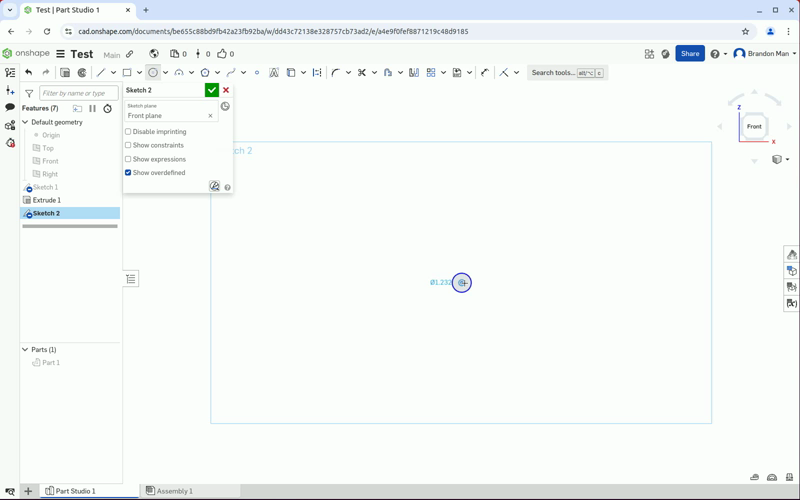
scroll(6)
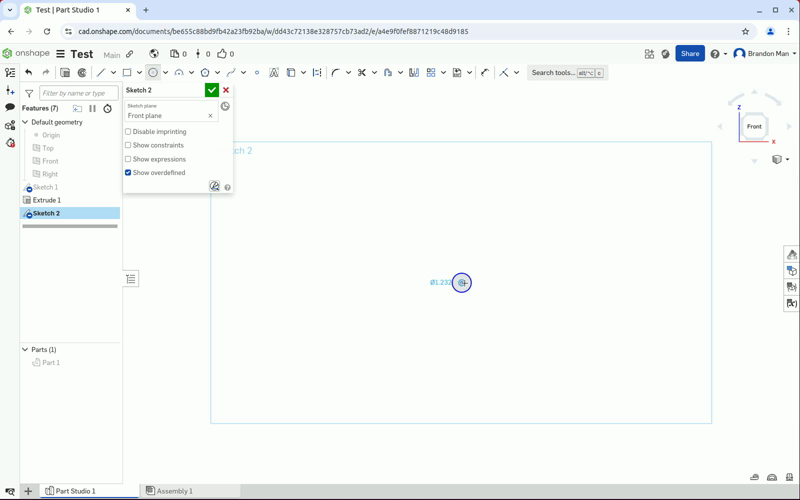
scroll(6)
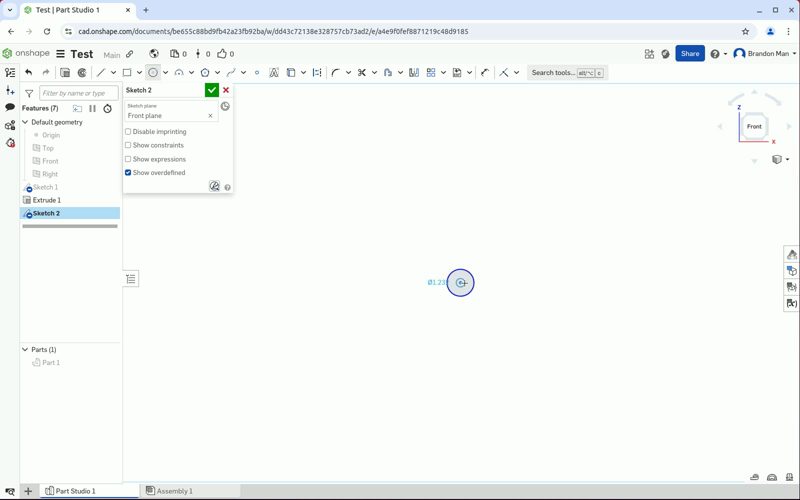
scroll(6)
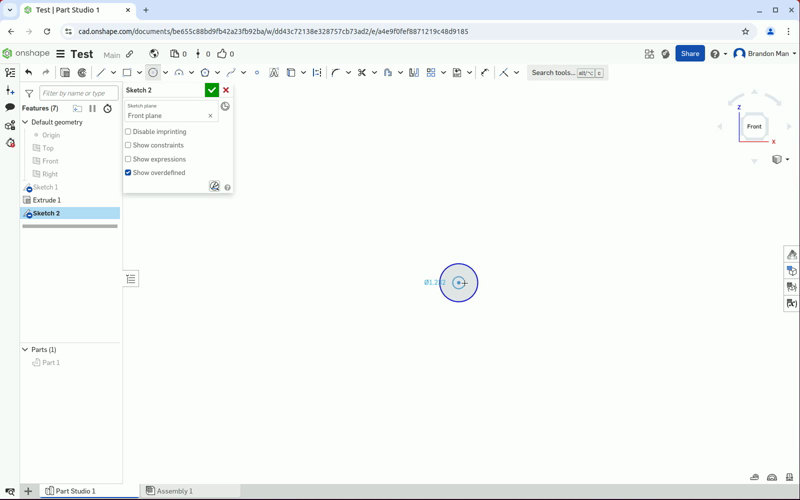
scroll(6)
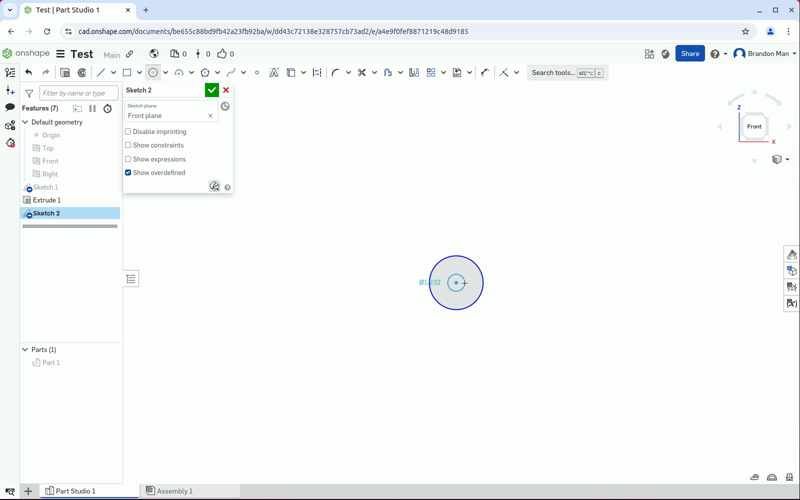
scroll(6)
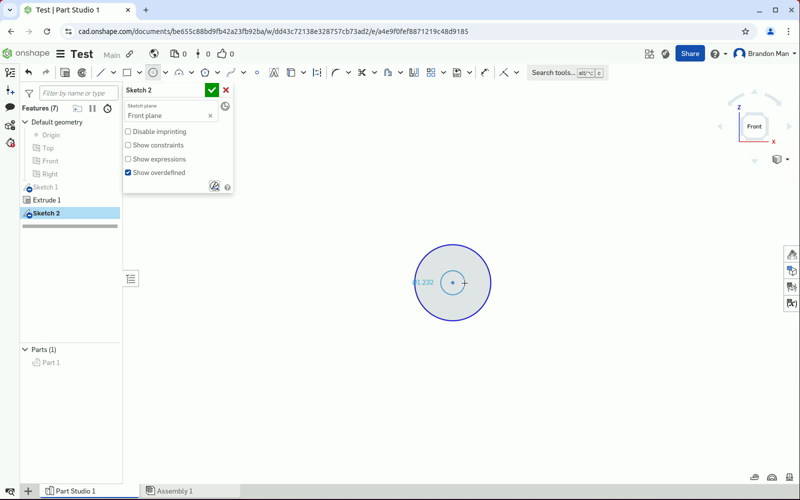
scroll(6)
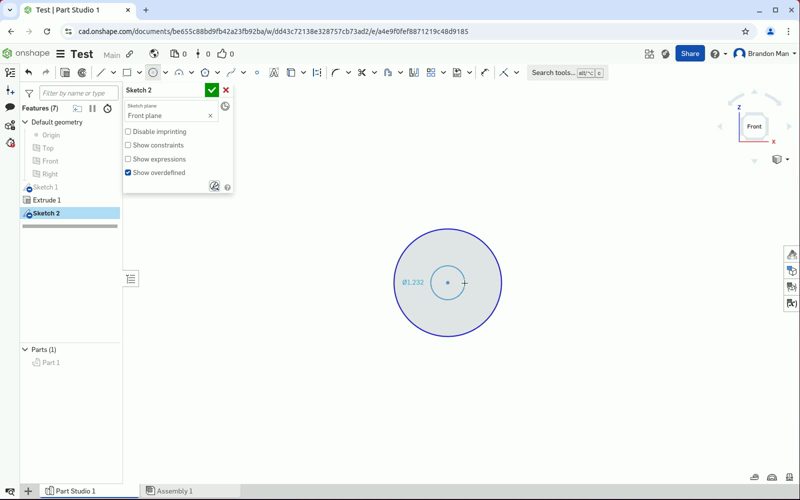
scroll(6)
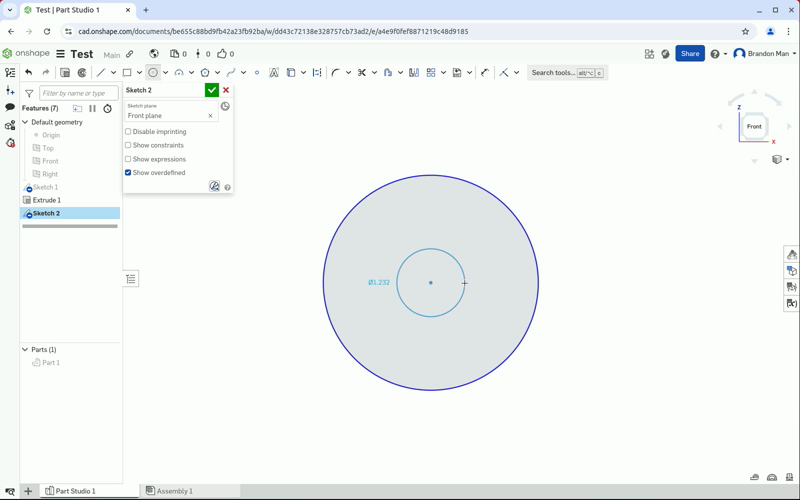
click(464, 282)
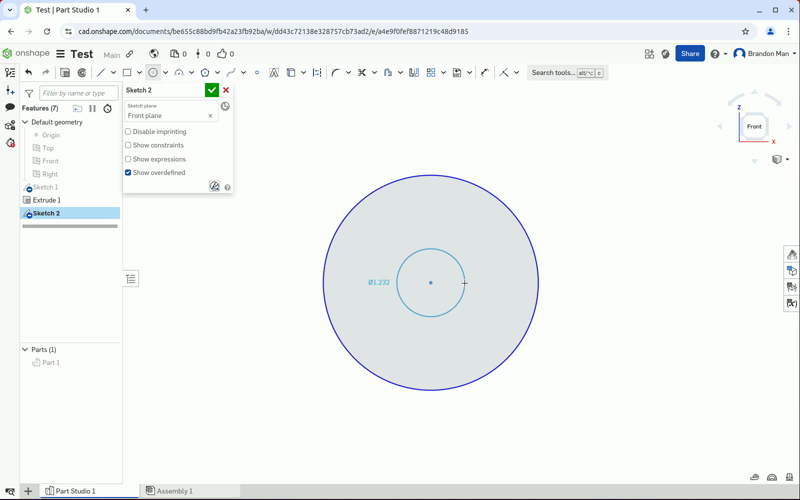
scroll(-6)
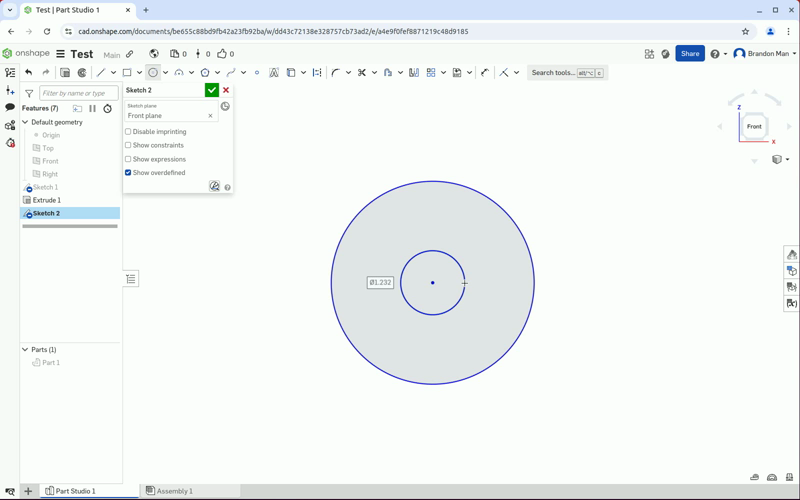
scroll(-6)
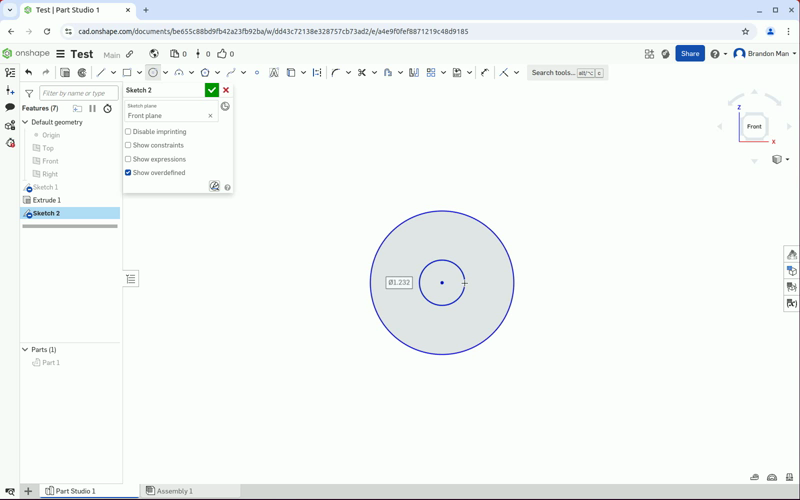
scroll(-6)
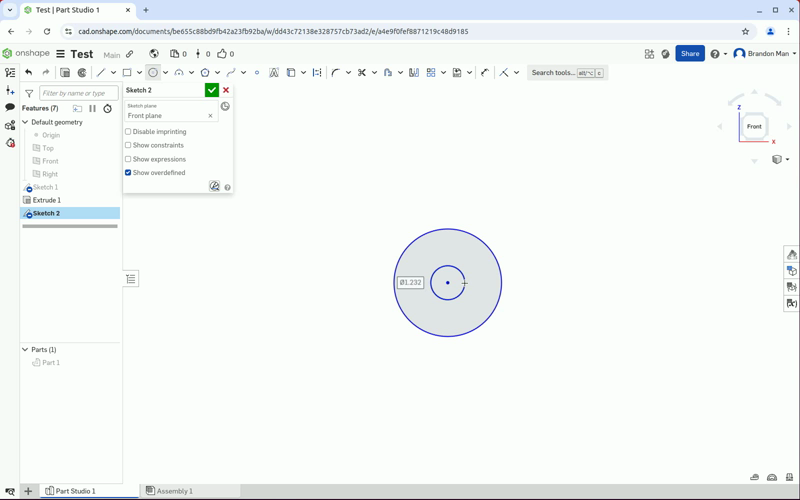
scroll(-6)
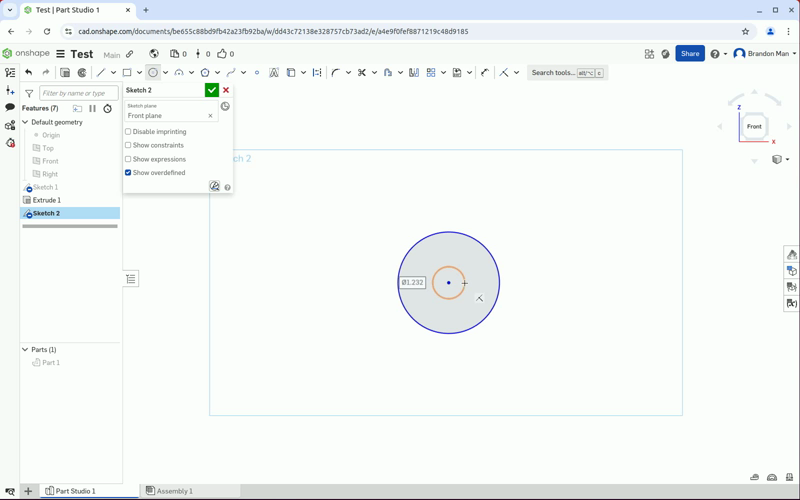
scroll(-6)
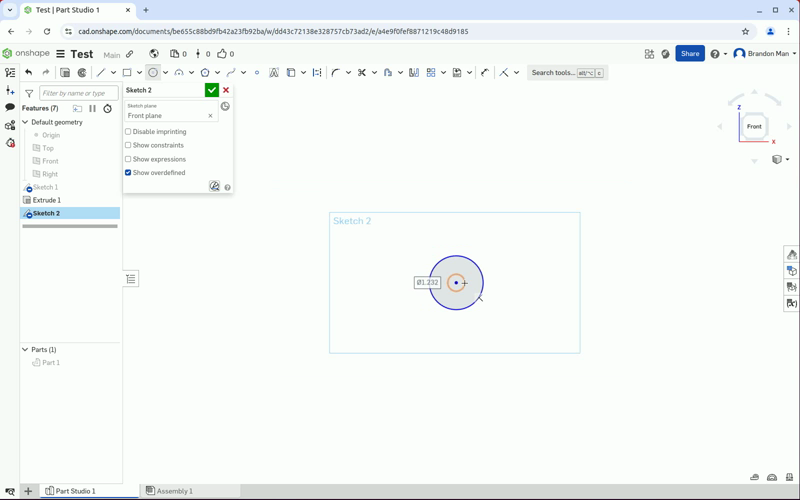
scroll(-6)
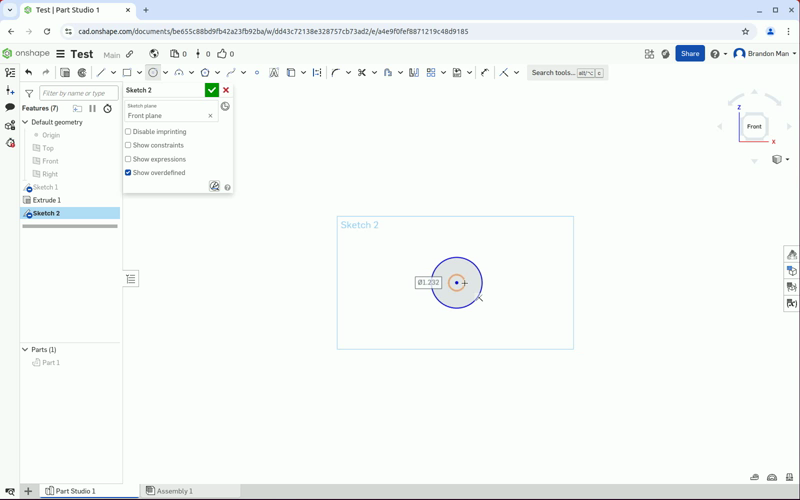
scroll(-6)
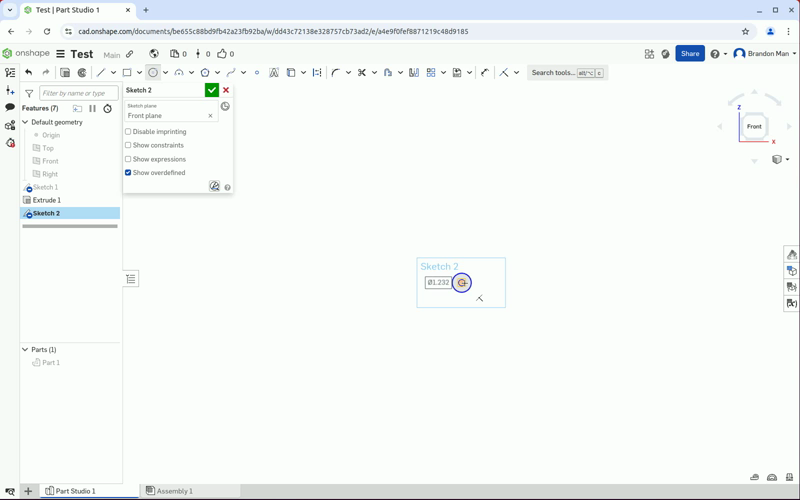
key(esc)
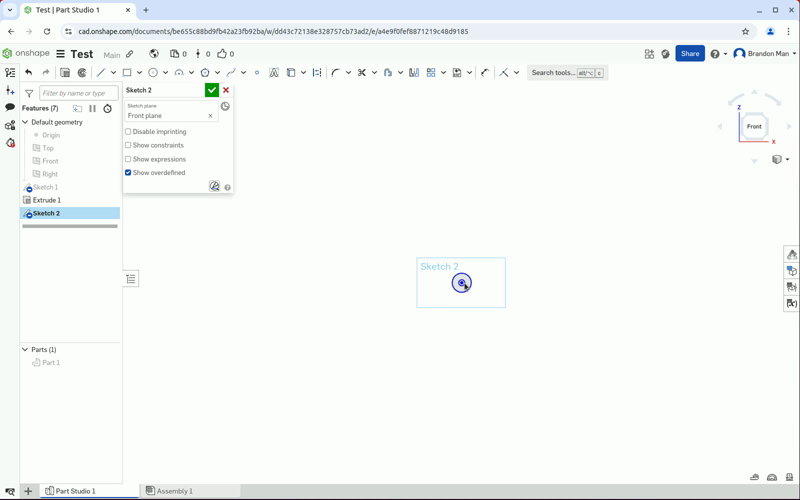
mouse_move(469, 281)
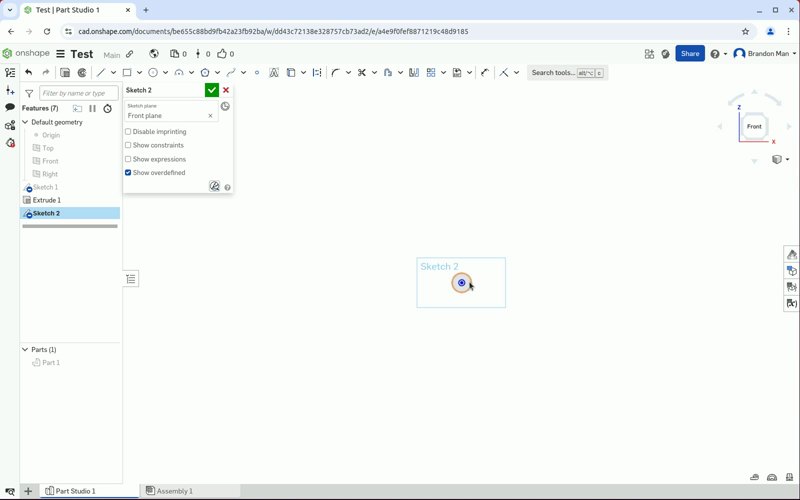
scroll(6)
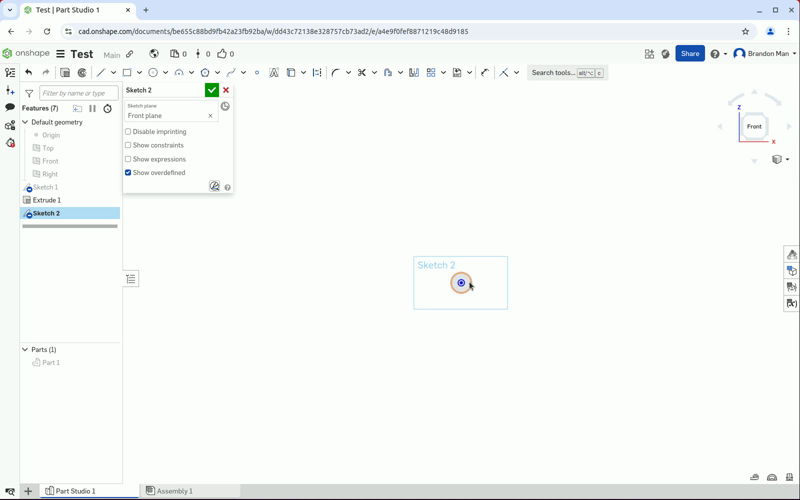
scroll(6)
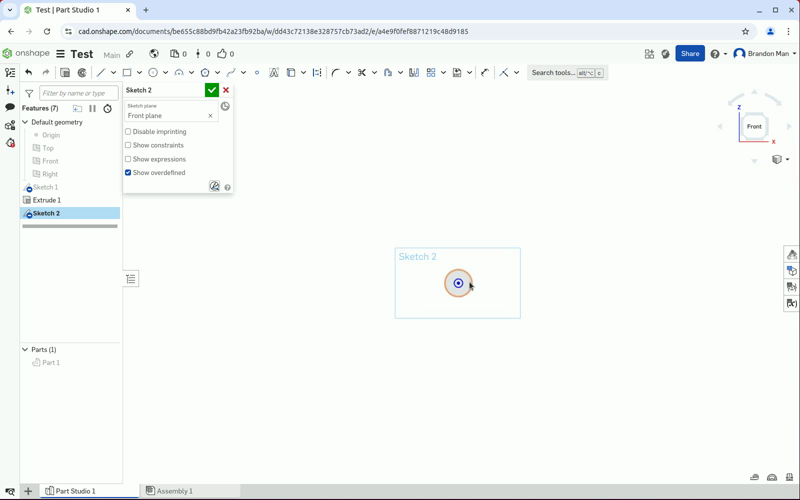
scroll(6)
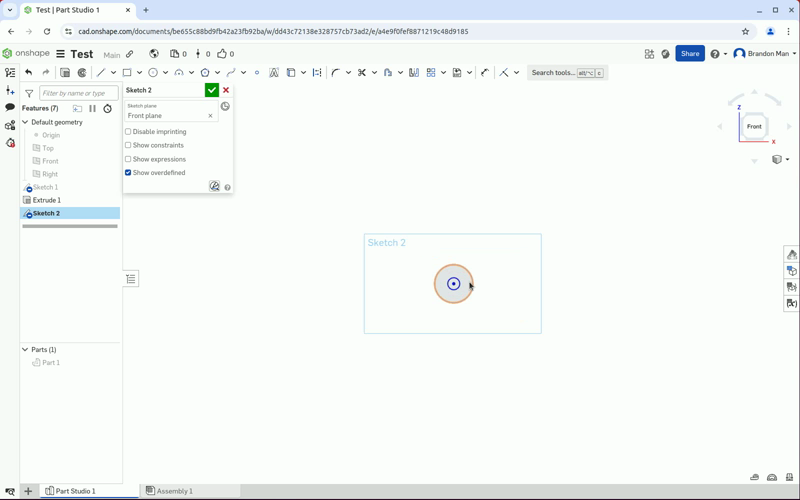
scroll(6)
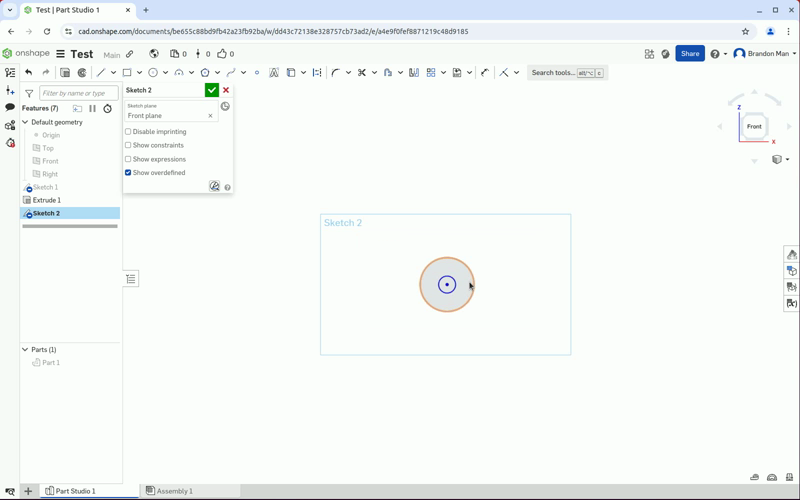
scroll(6)
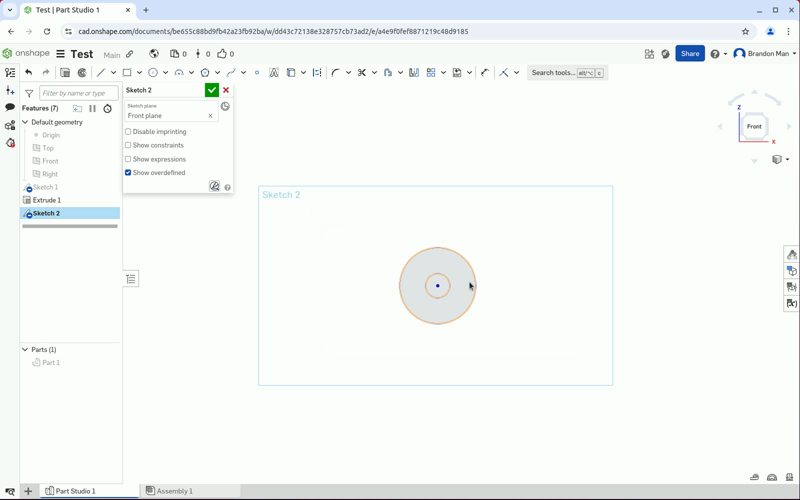
scroll(6)
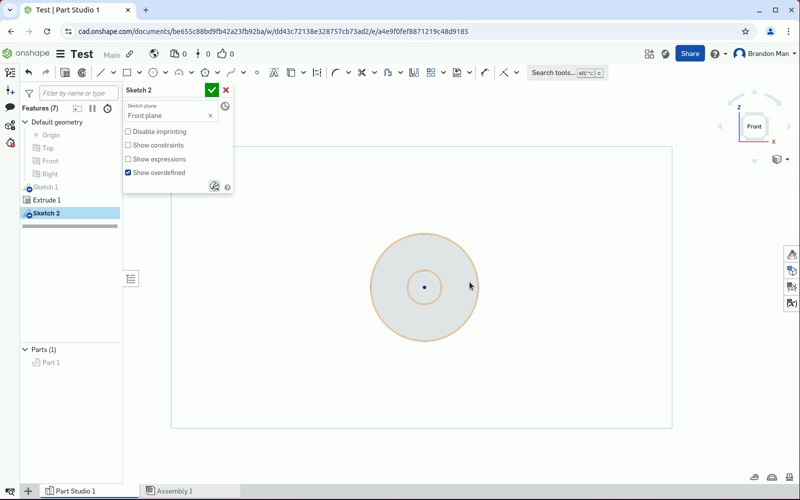
scroll(6)
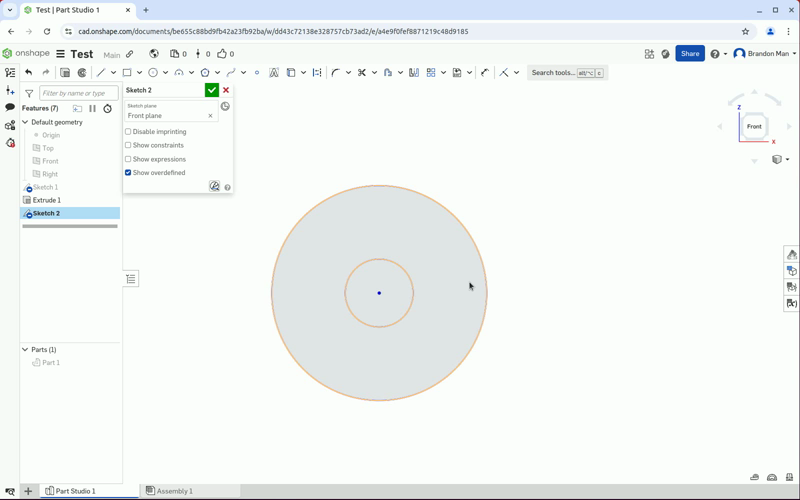
click(469, 281)
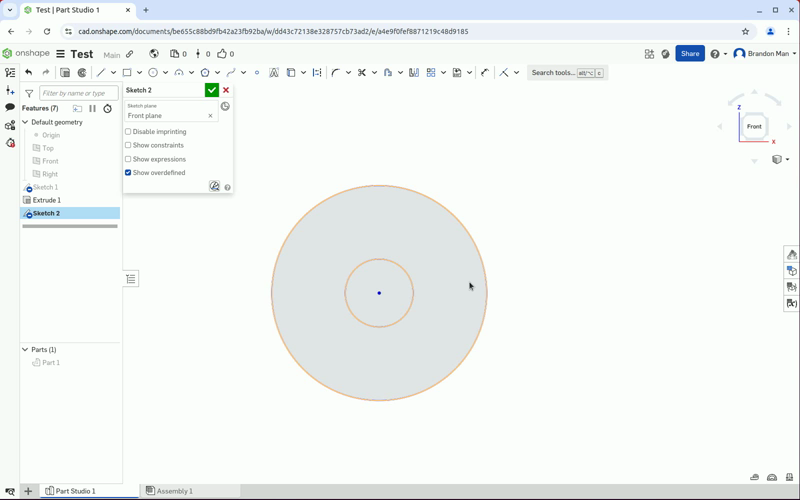
scroll(-6)
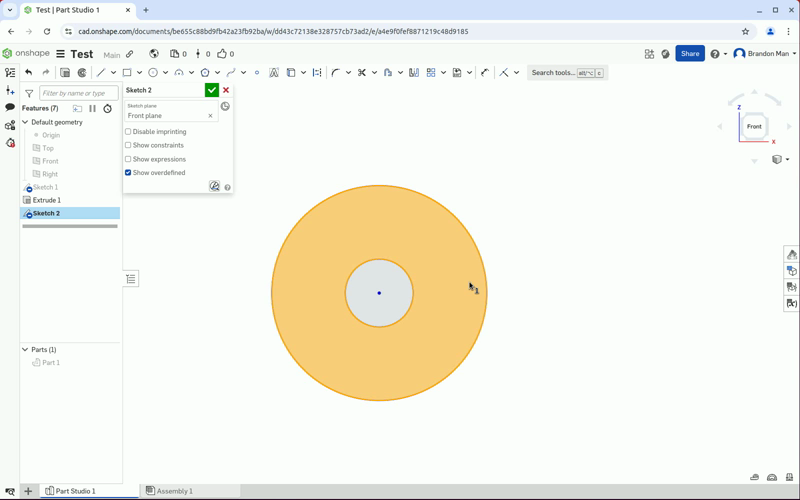
scroll(-6)
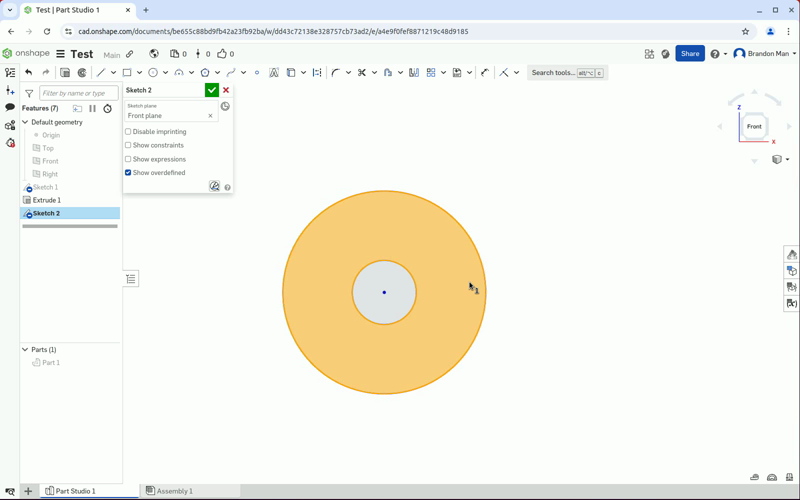
scroll(-6)
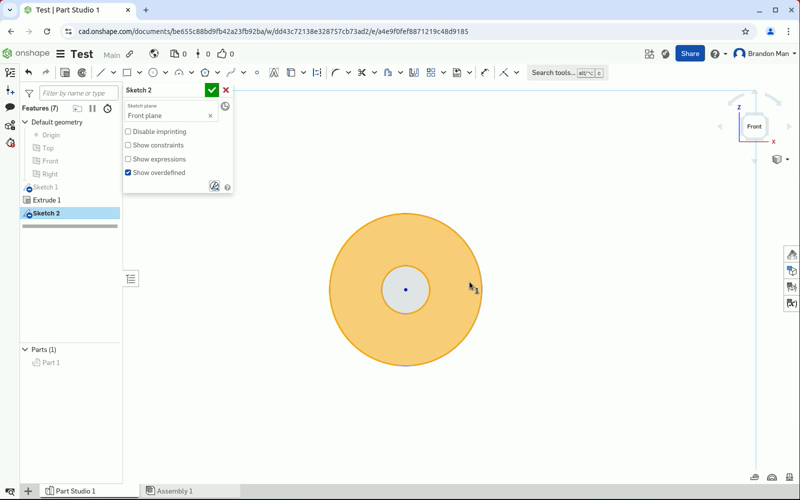
scroll(-6)
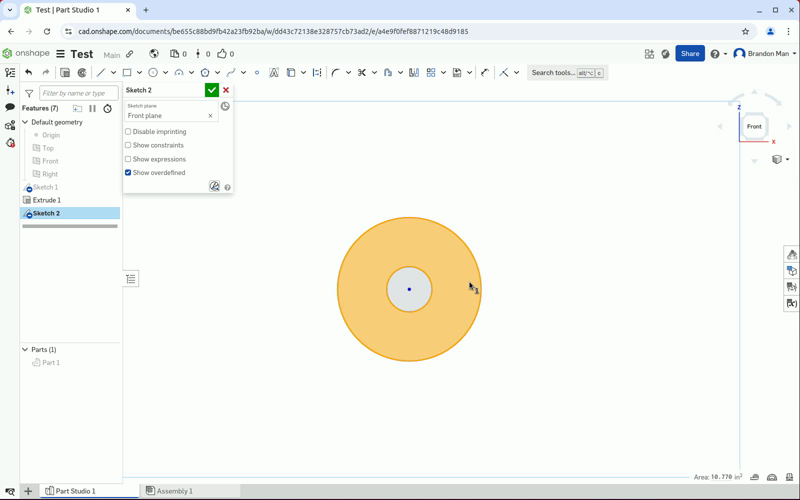
scroll(-6)
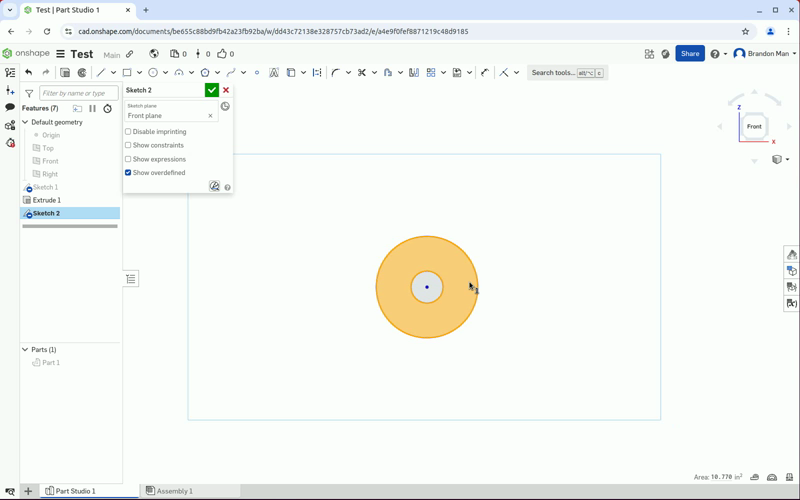
scroll(-6)
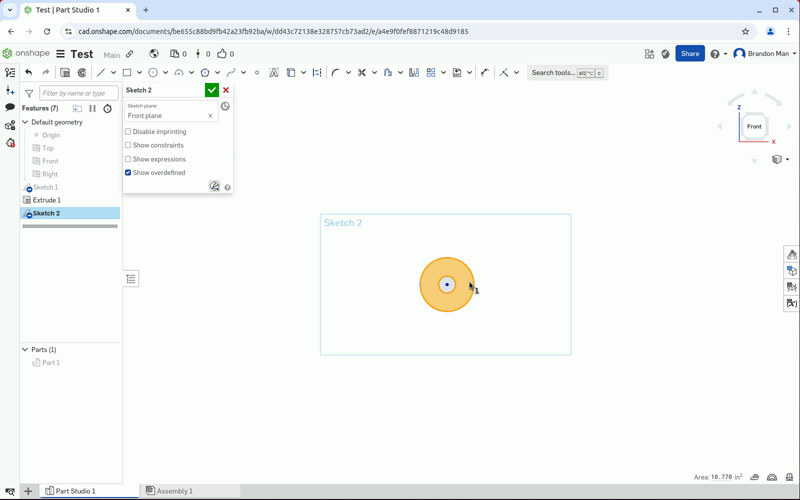
scroll(-6)
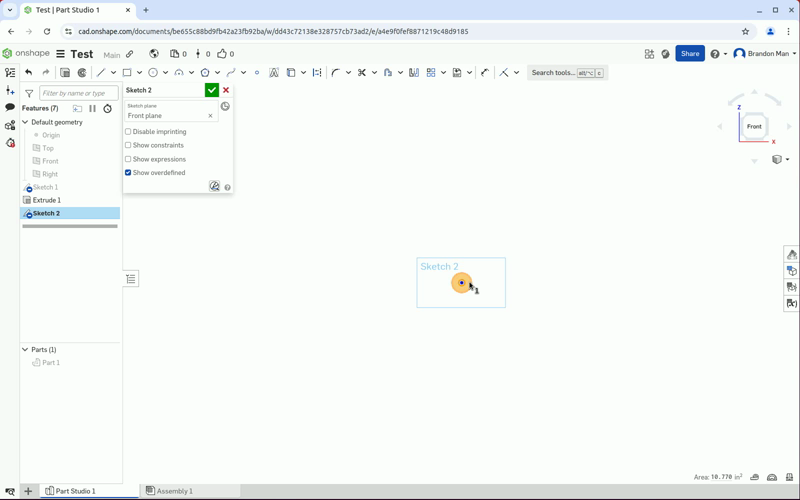
mouse_move(73, 352)
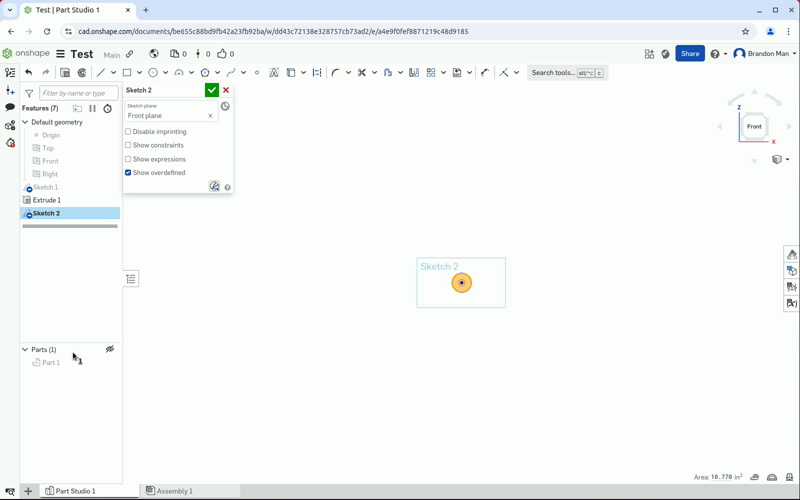
key(shift+y)
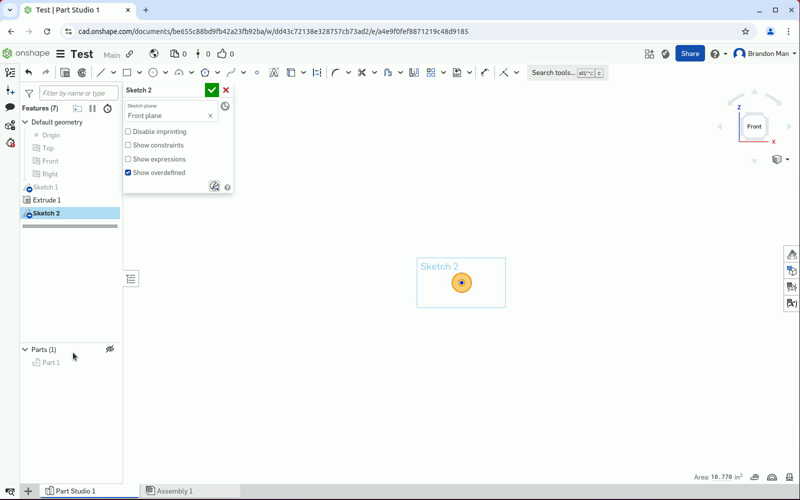
key(shift+e)
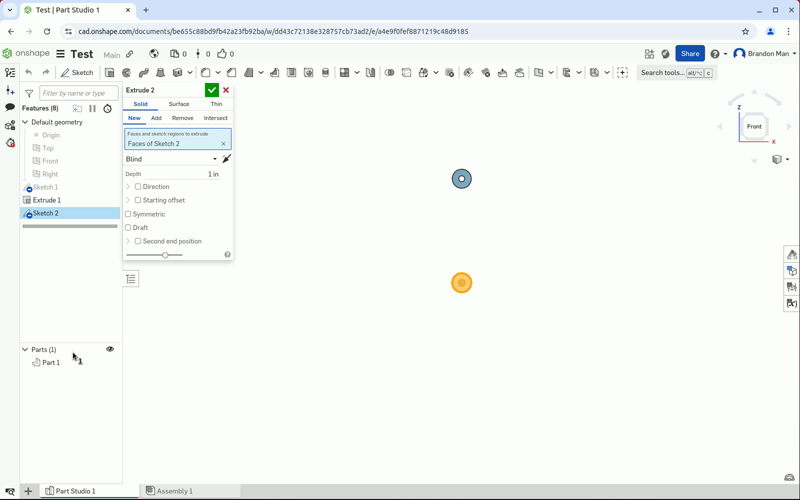
mouse_move(143, 106)
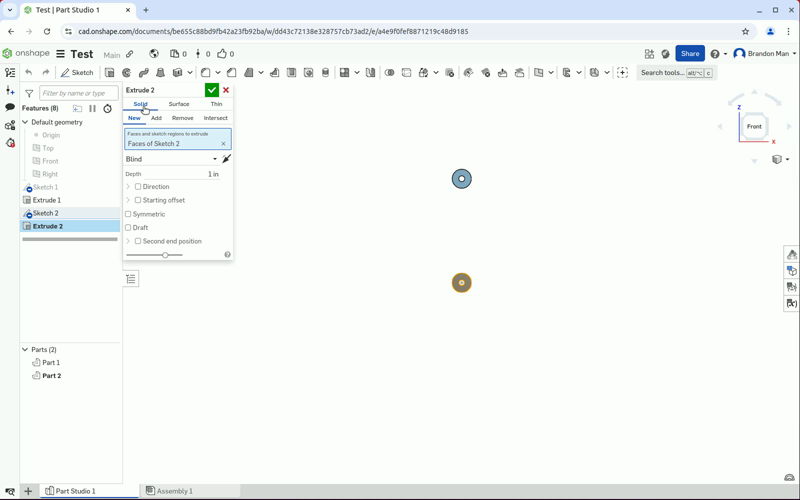
click(143, 106)
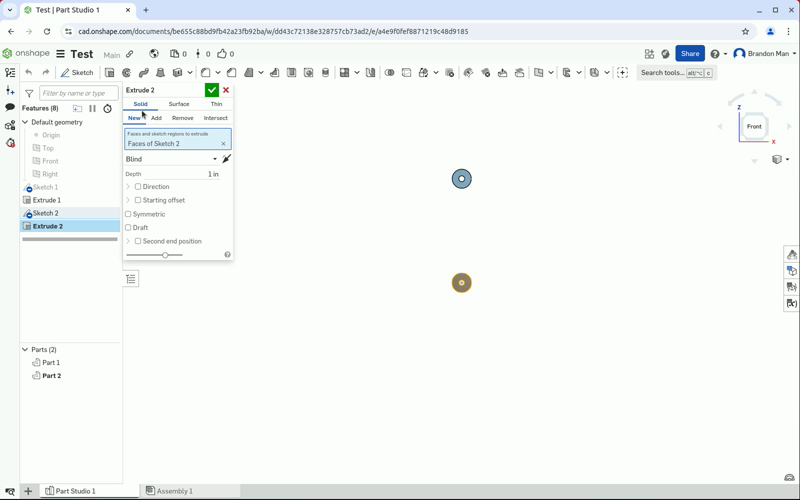
mouse_move(137, 120)
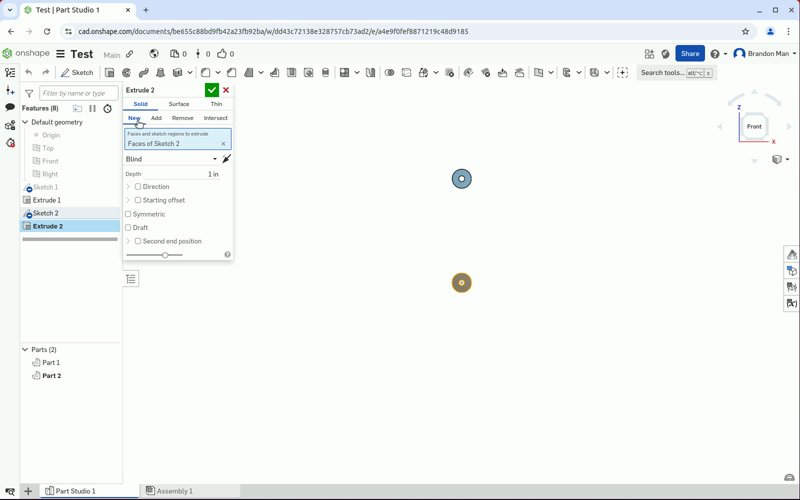
click(137, 120)
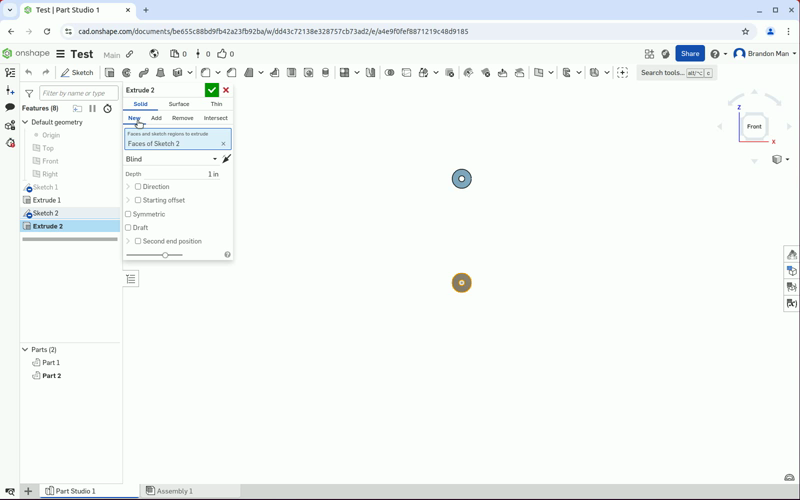
key(tab, 4)
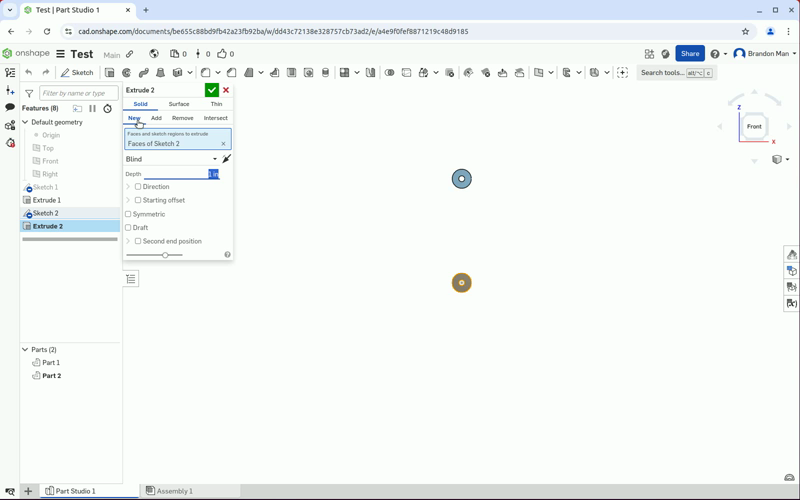
text(0.481)
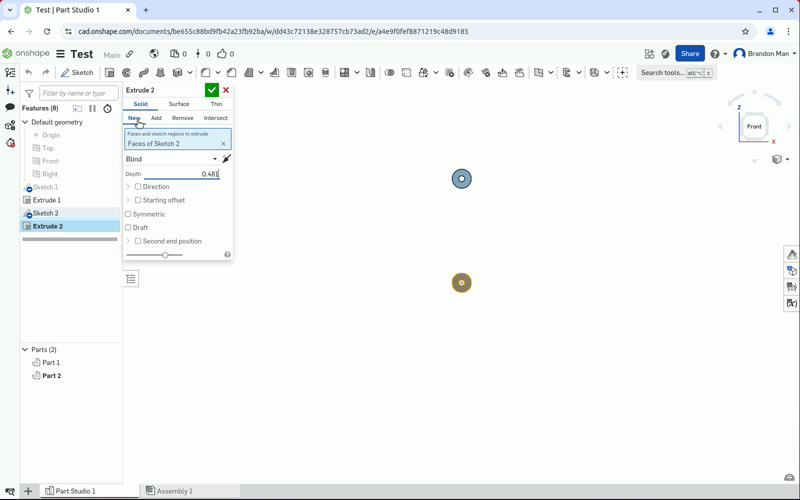
key(enter)
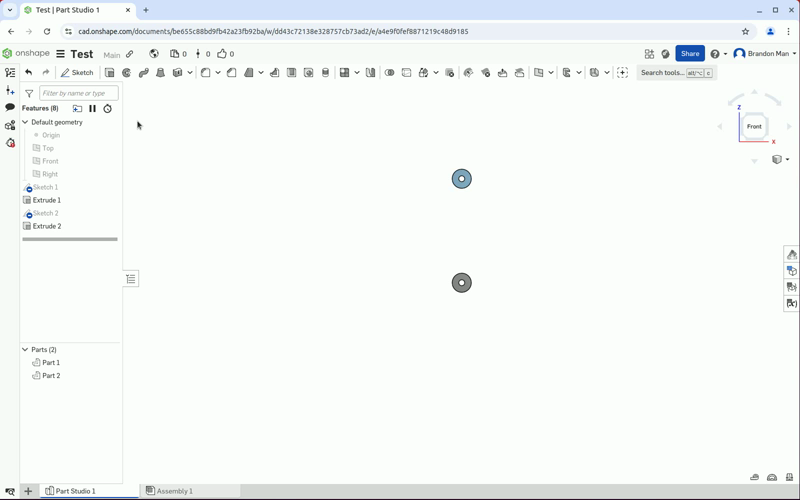
key(shift+h)
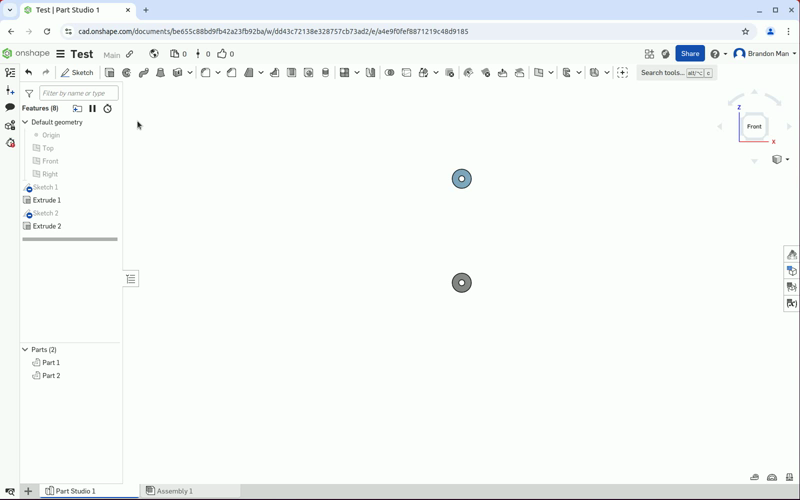
key(shift+h)
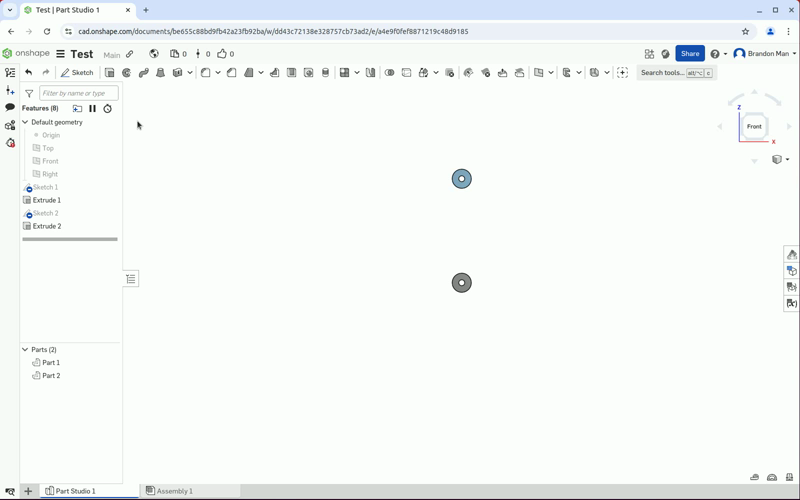
mouse_move(73, 189)
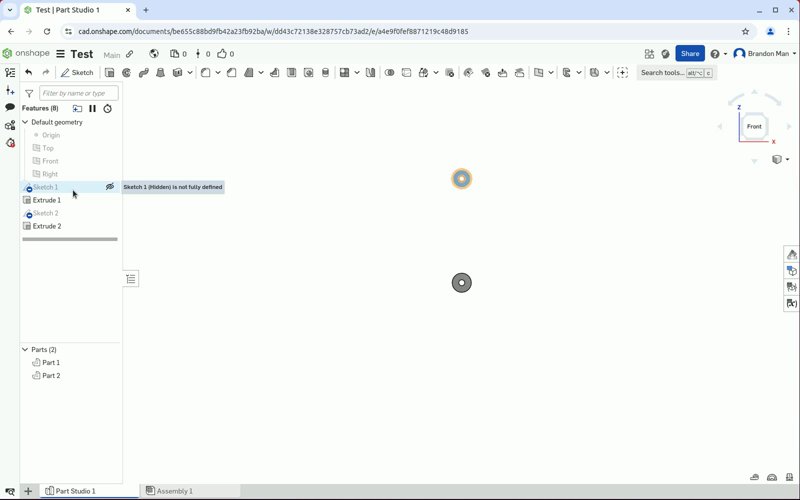
click(73, 189)
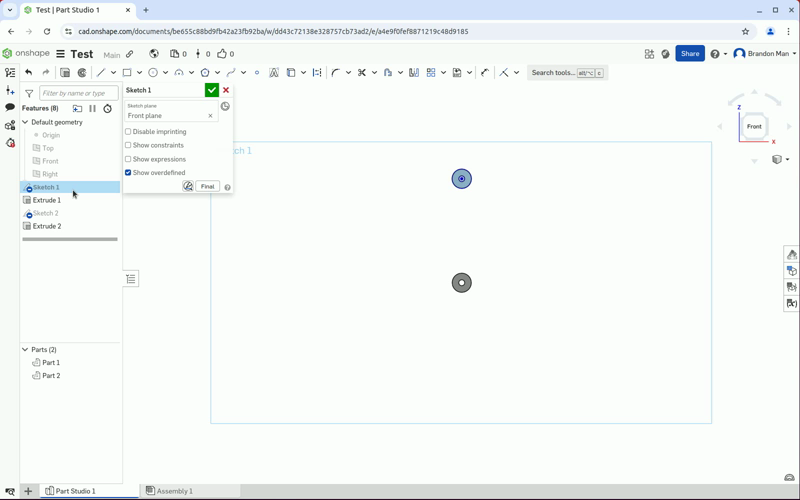
mouse_move(229, 92)
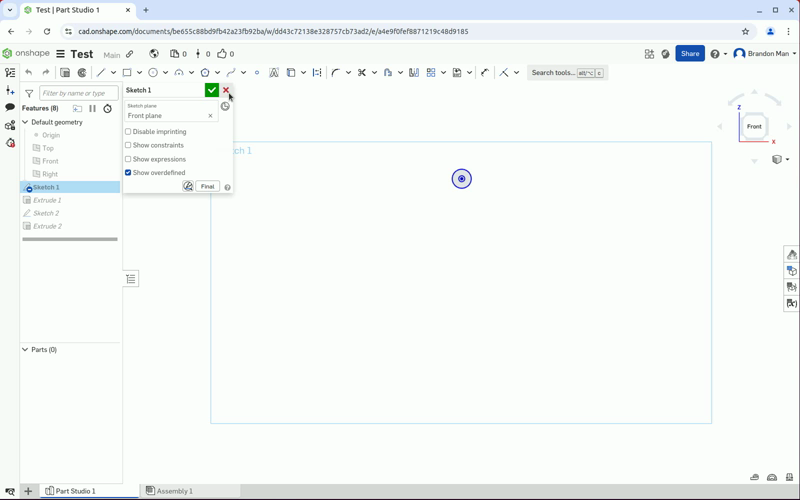
click(229, 92)
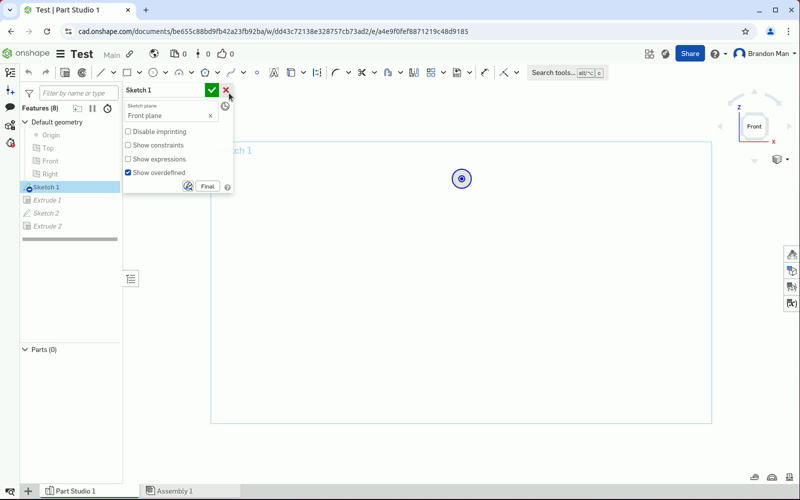
key(shift+s)
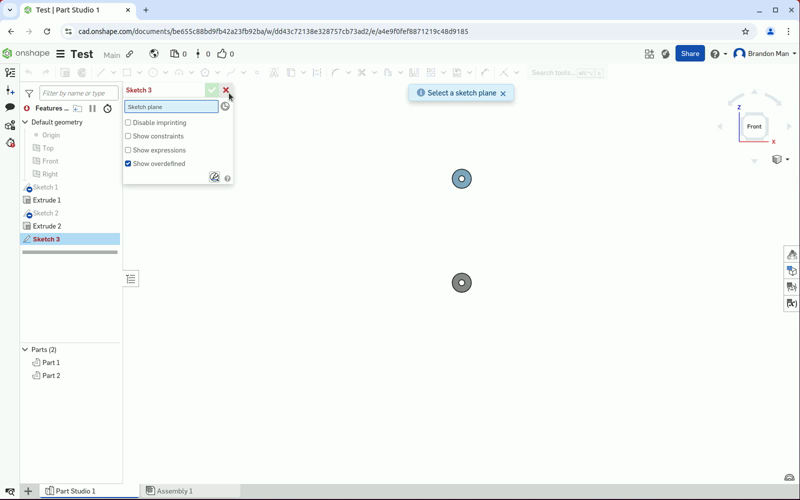
mouse_move(73, 163)
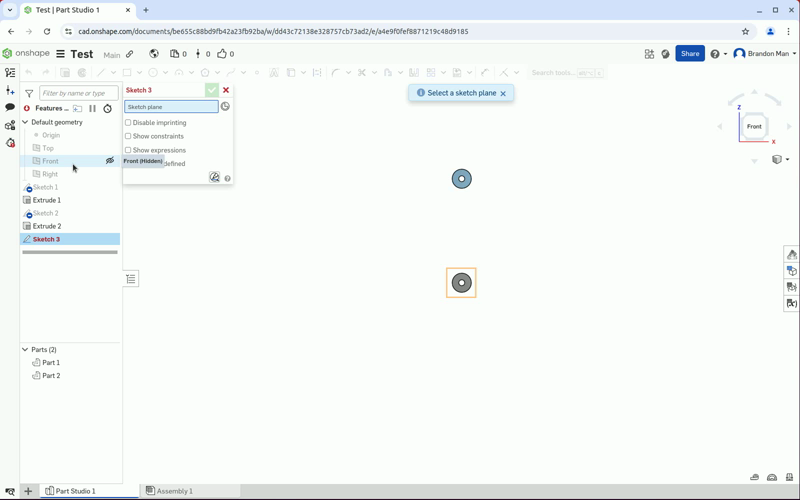
click(73, 163)
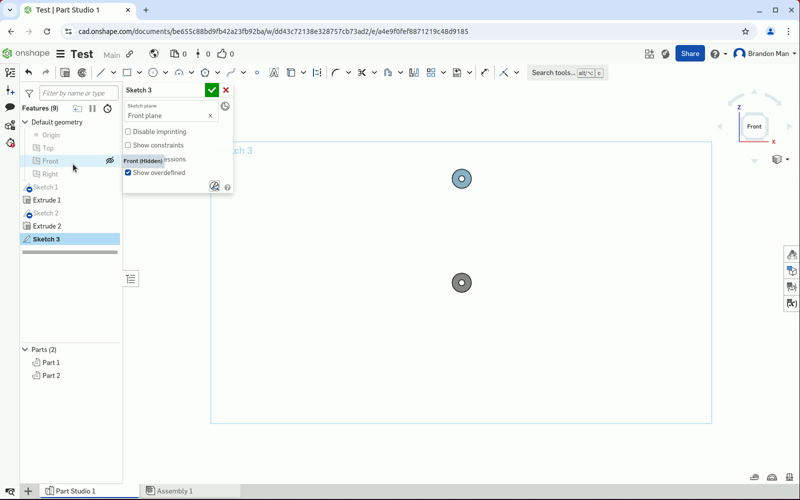
mouse_move(73, 352)
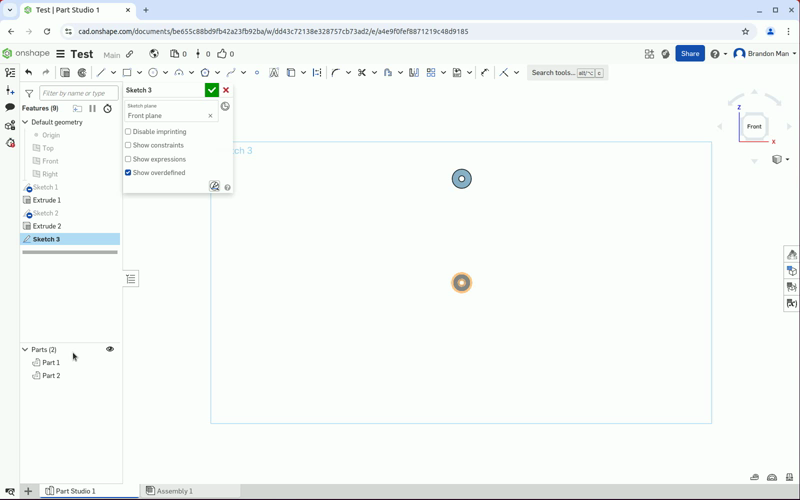
key(y)
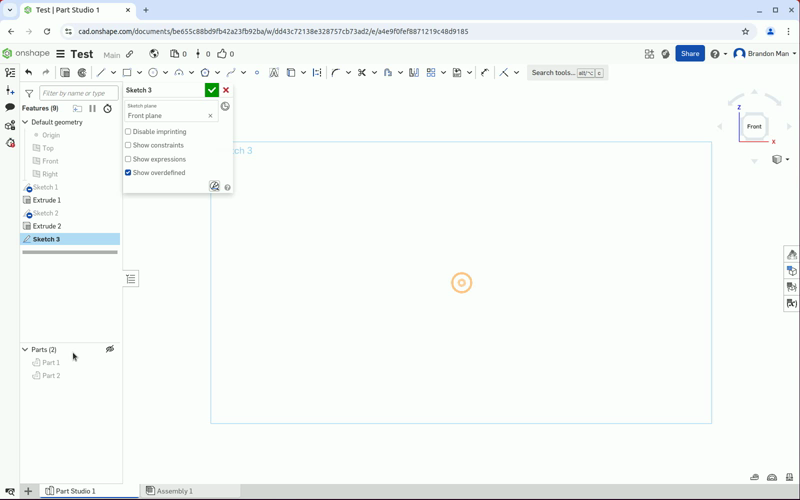
key(c)
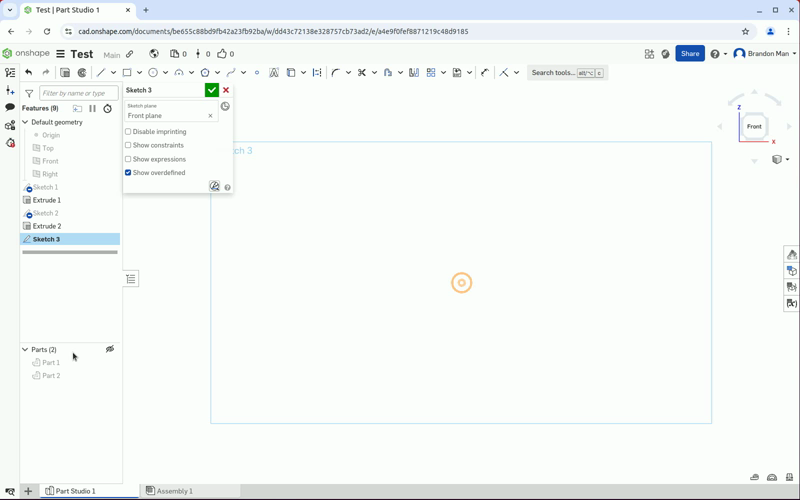
key_down(shift)
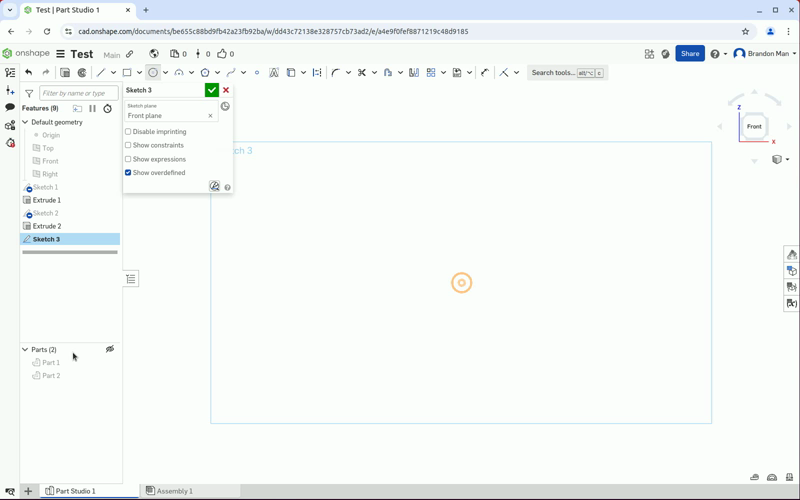
mouse_move(501, 282)
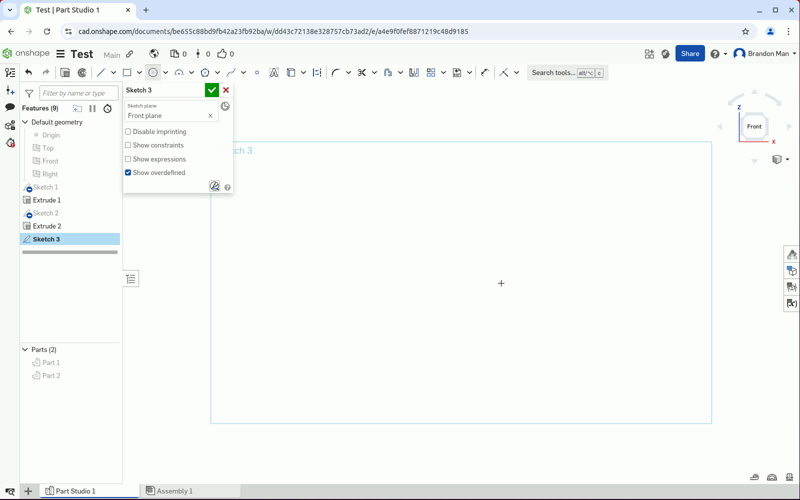
click(501, 282)
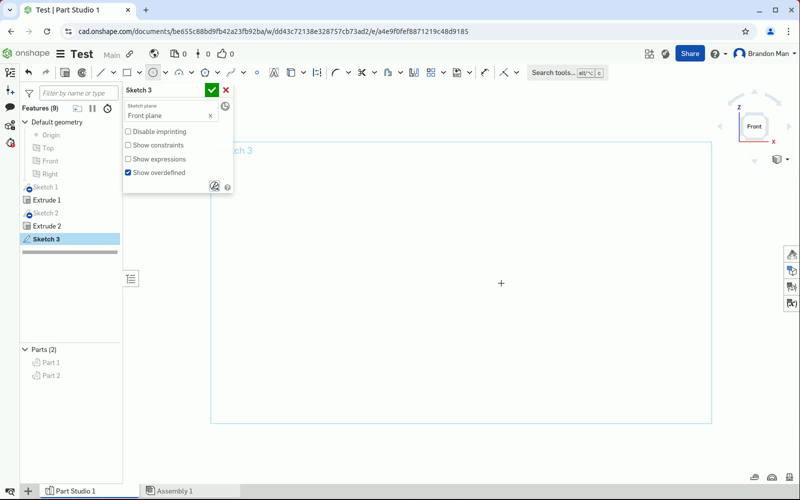
key_up(shift)
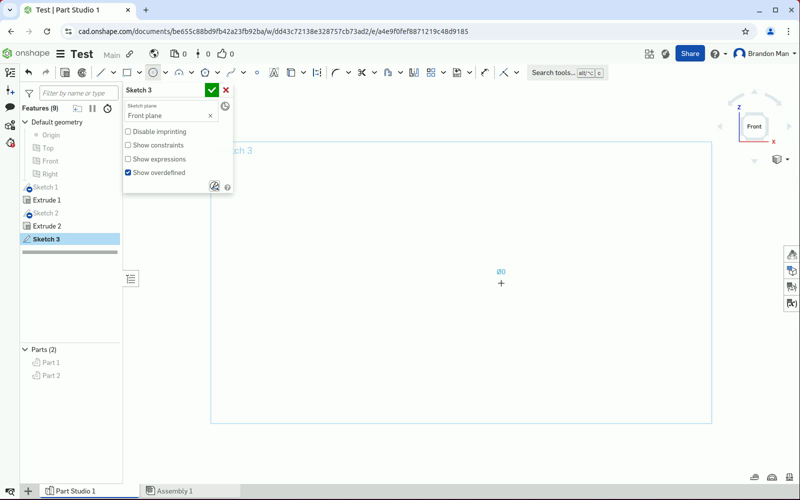
mouse_move(508, 282)
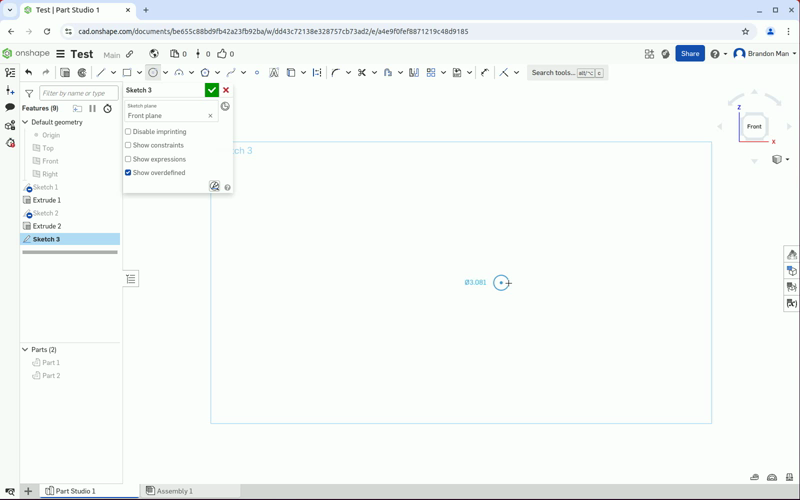
click(508, 282)
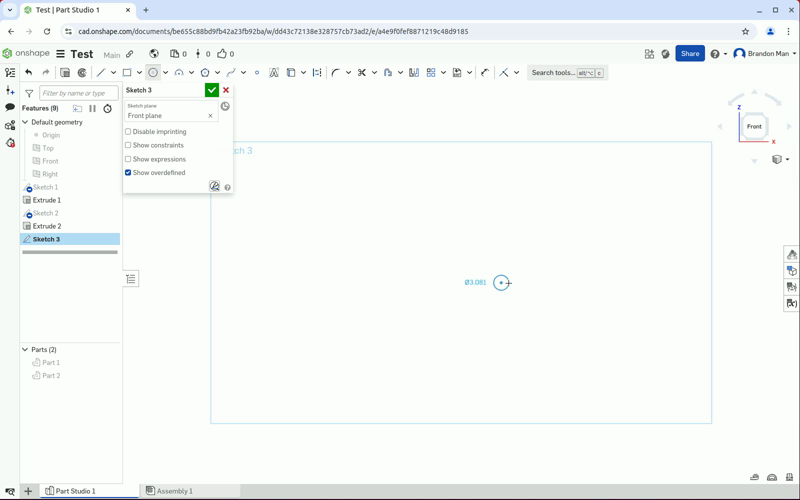
key(esc)
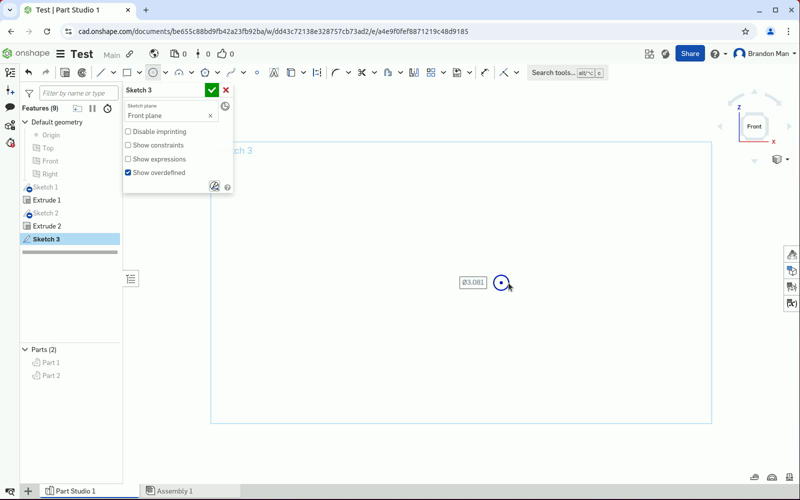
key(c)
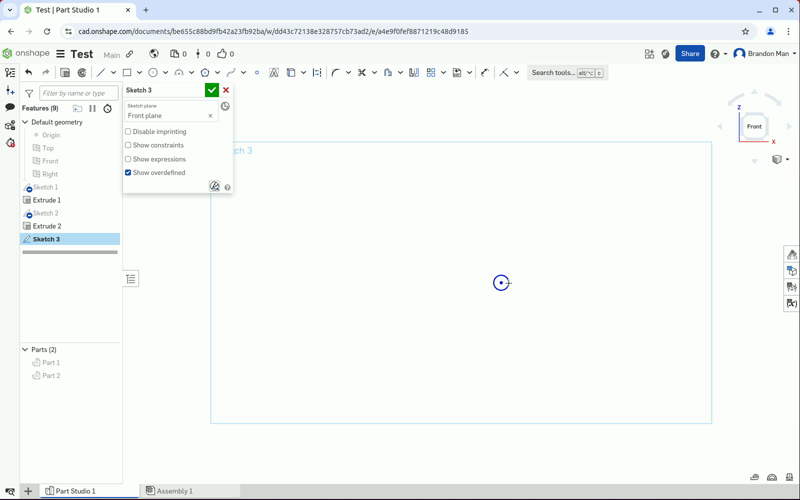
key_down(shift)
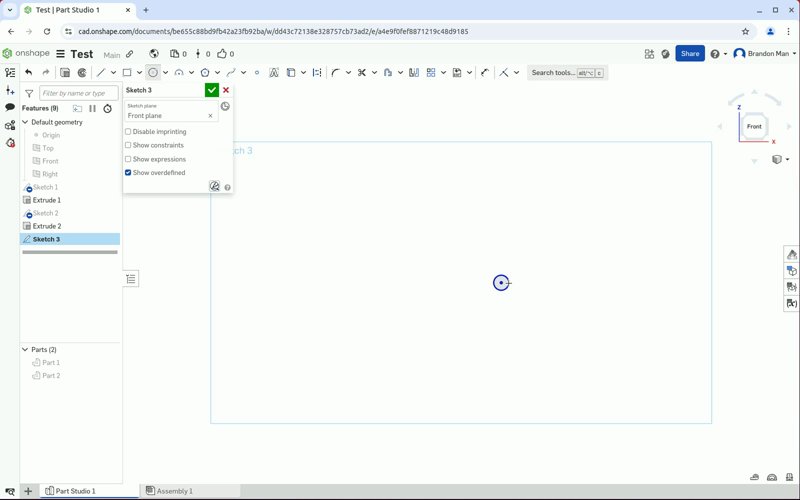
mouse_move(501, 282)
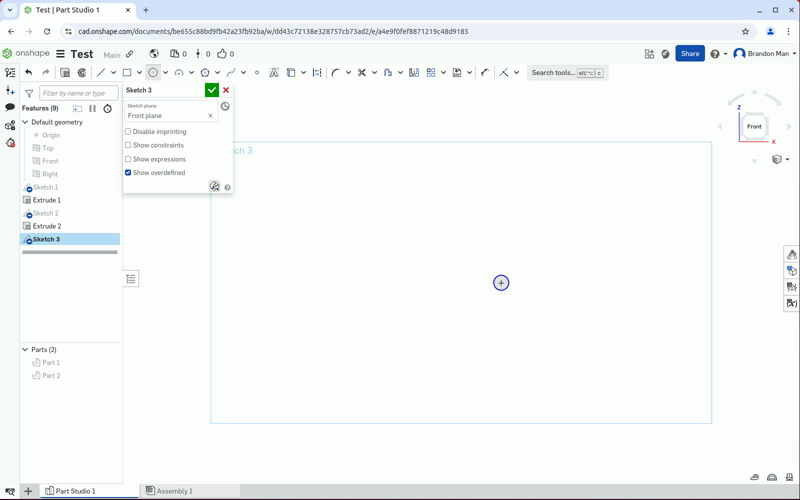
click(501, 282)
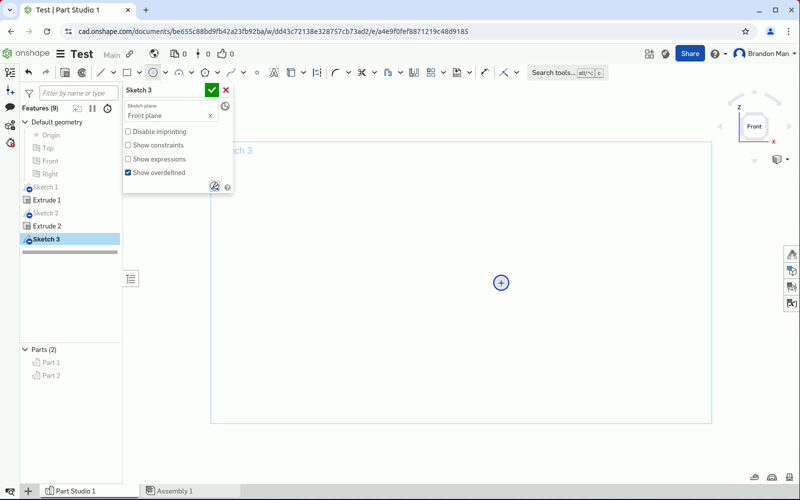
key_up(shift)
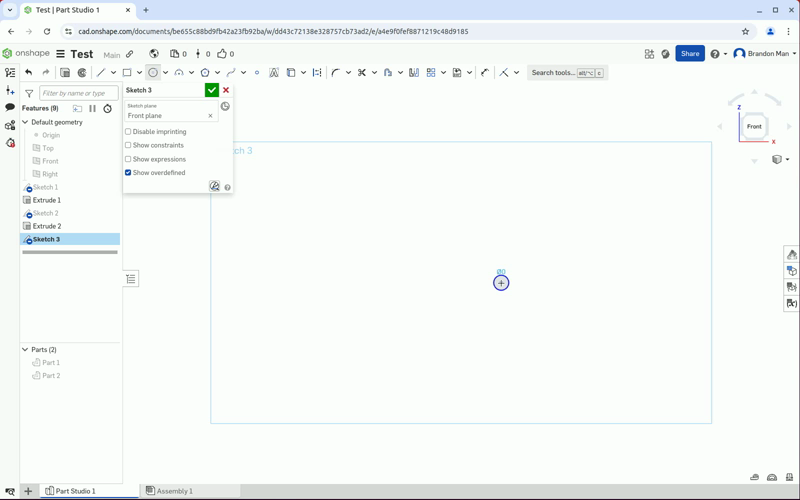
mouse_move(504, 282)
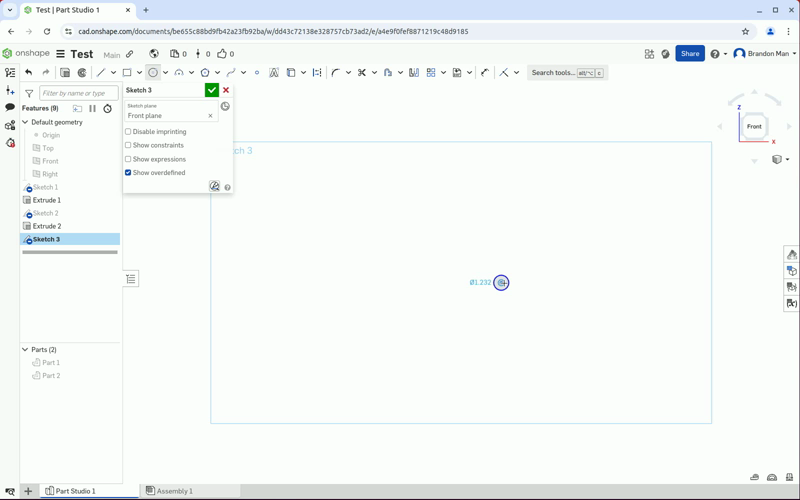
scroll(6)
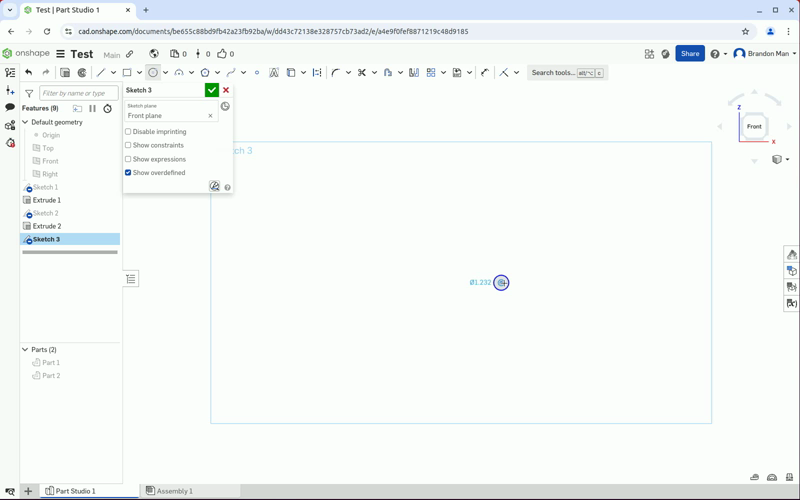
scroll(6)
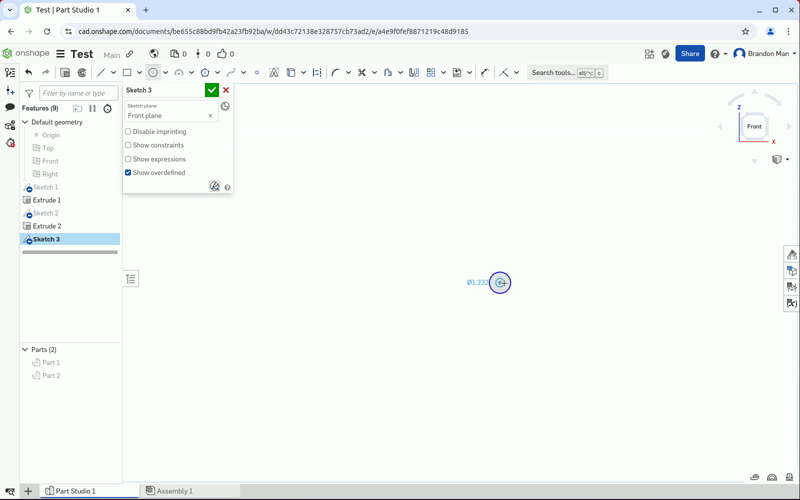
scroll(6)
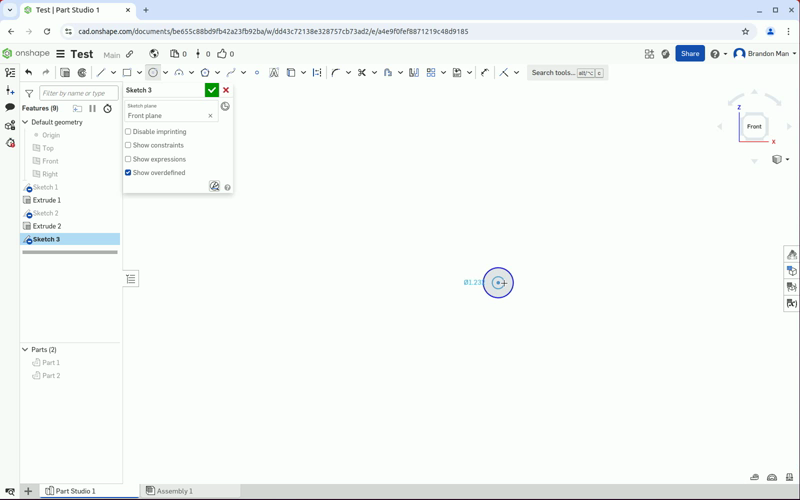
scroll(6)
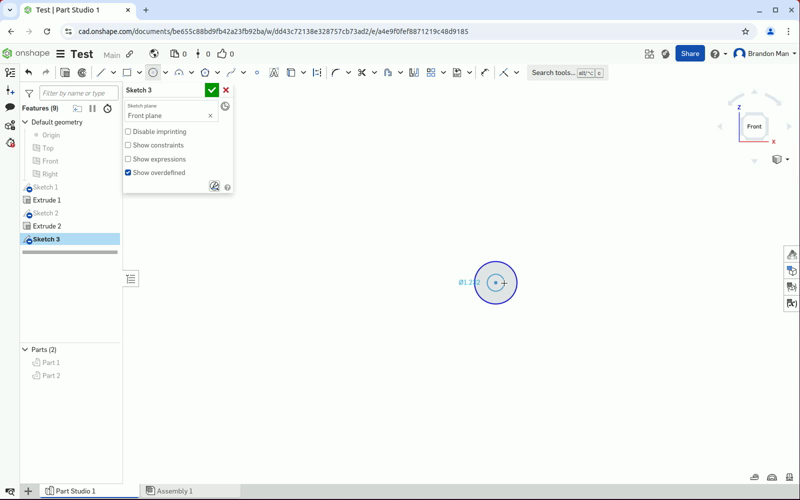
scroll(6)
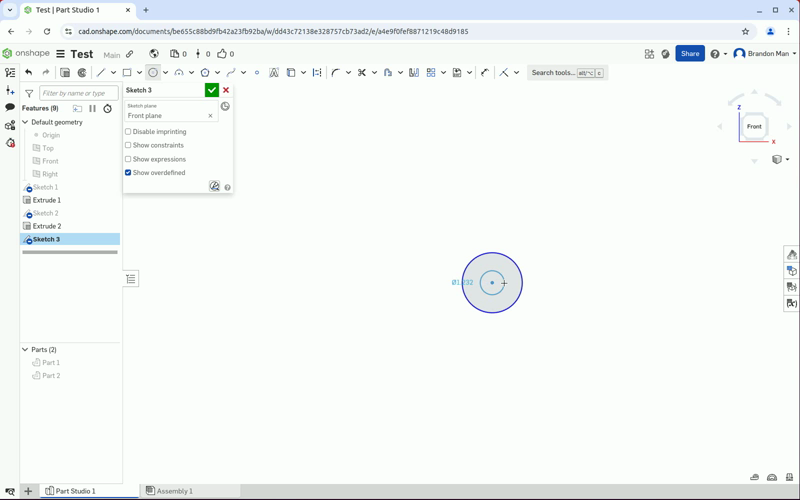
scroll(6)
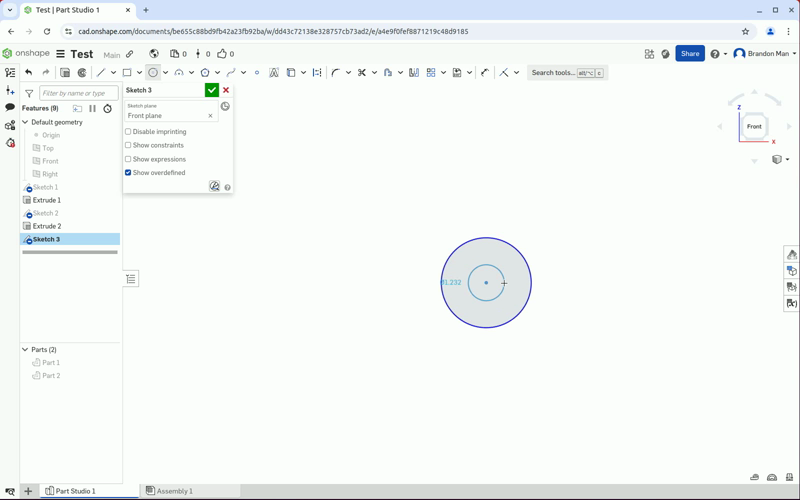
scroll(6)
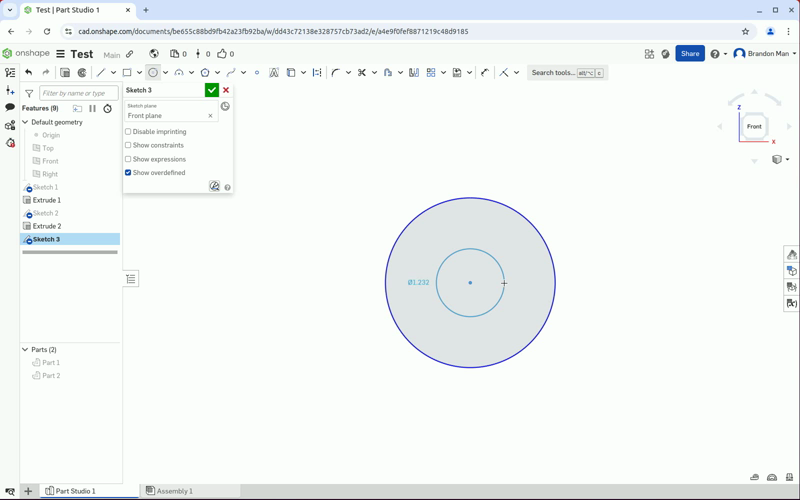
click(504, 282)
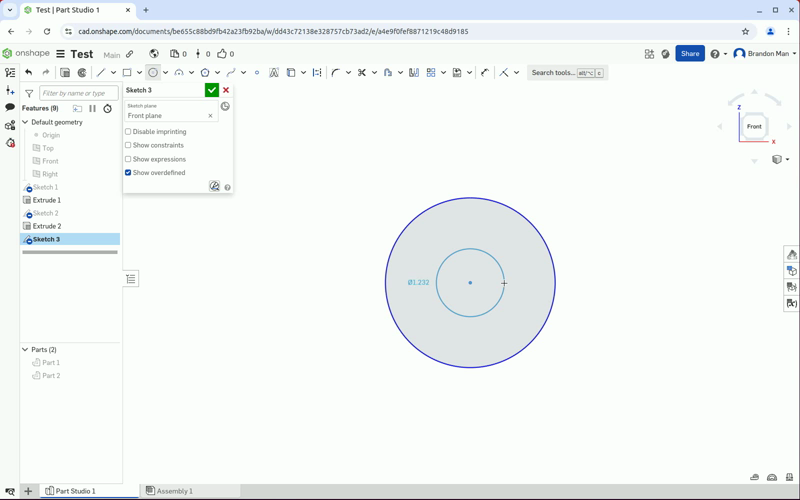
scroll(-6)
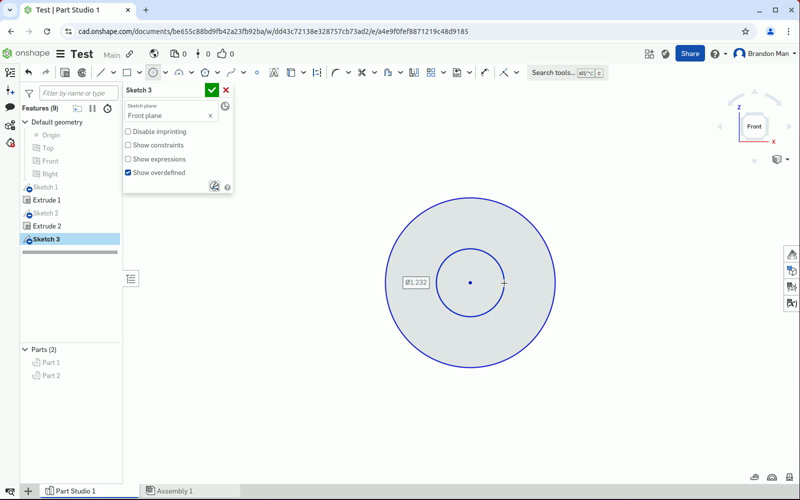
scroll(-6)
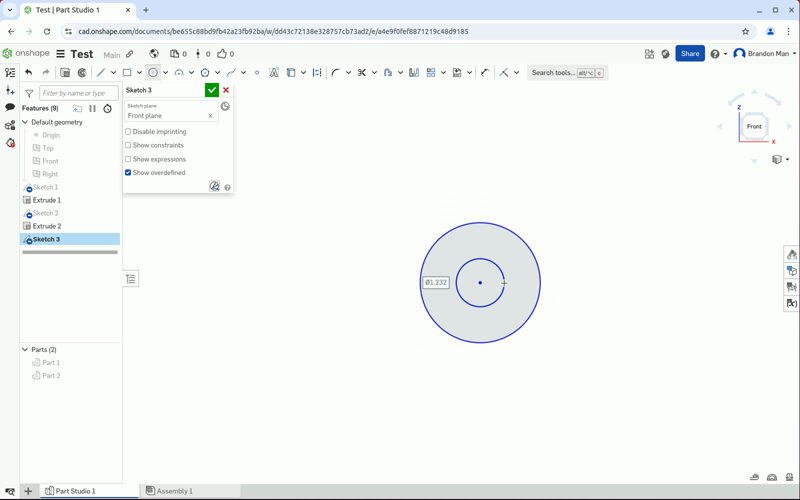
scroll(-6)
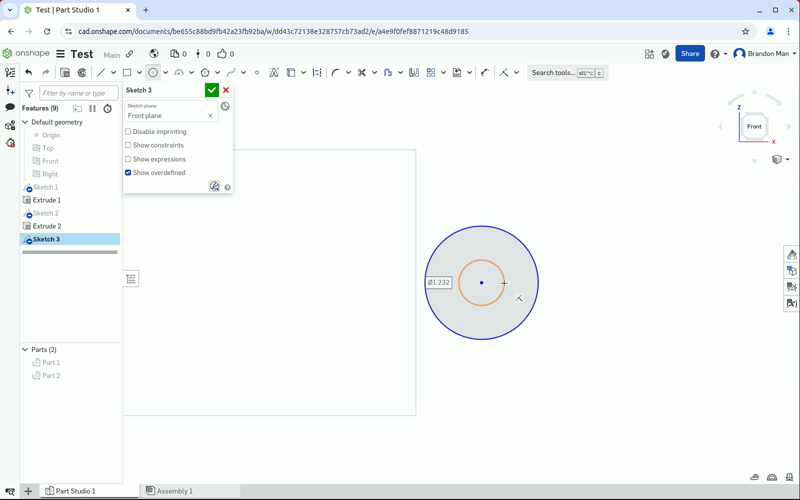
scroll(-6)
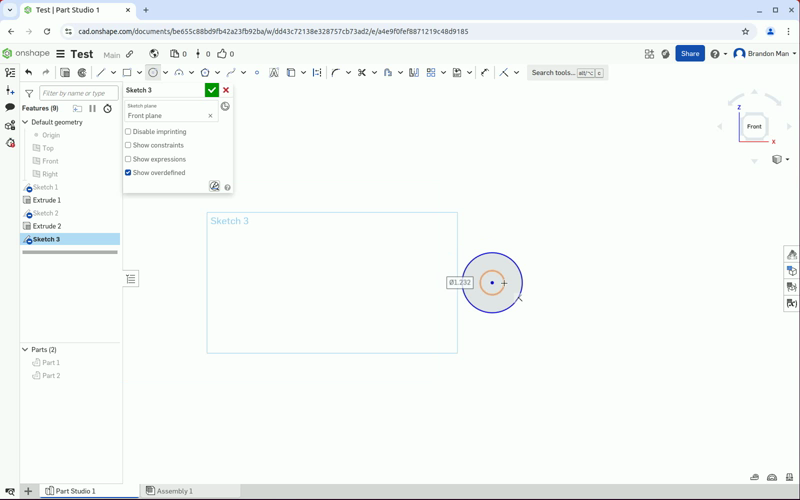
scroll(-6)
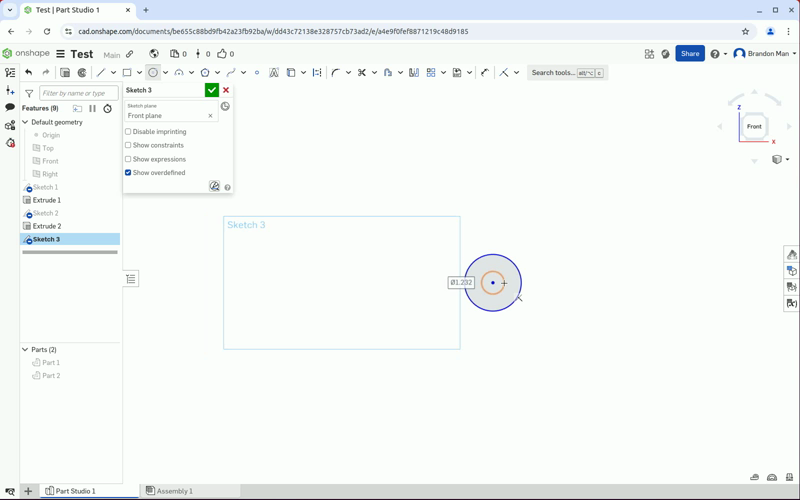
scroll(-6)
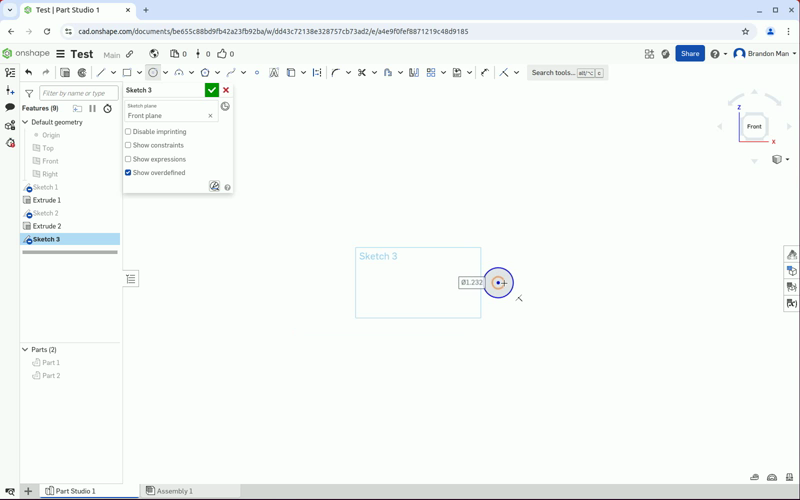
scroll(-6)
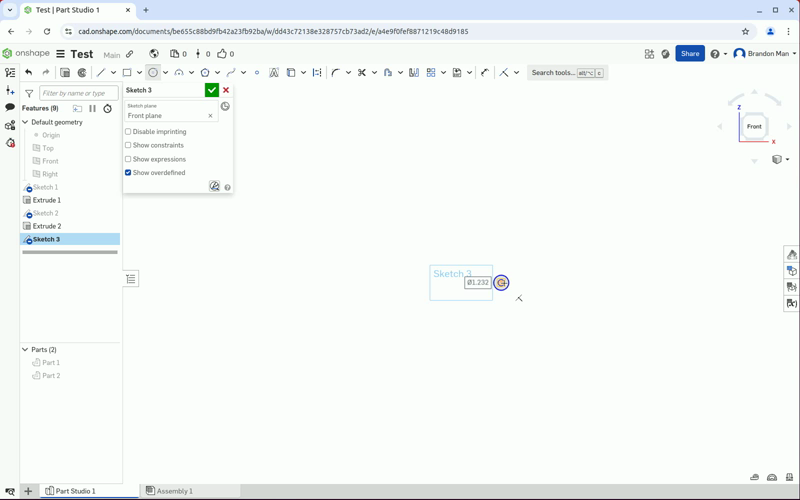
key(esc)
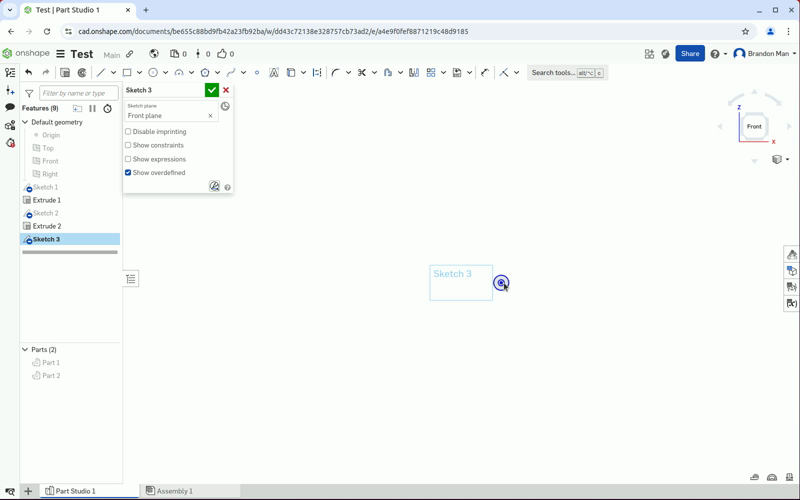
mouse_move(507, 284)
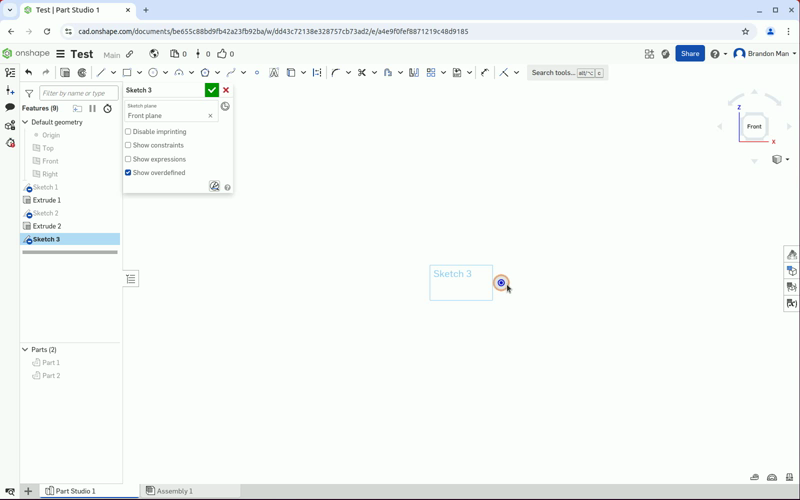
scroll(6)
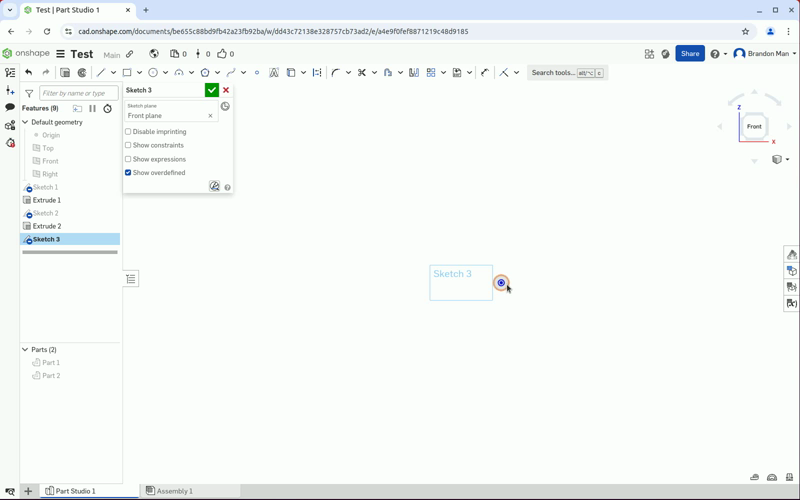
scroll(6)
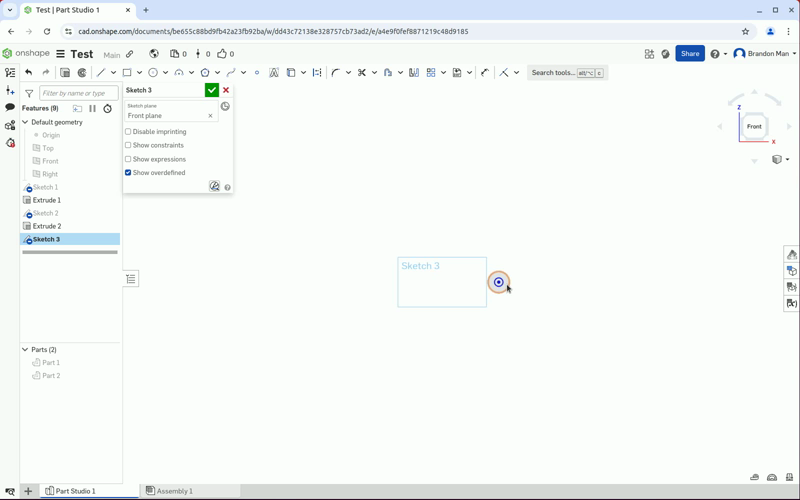
scroll(6)
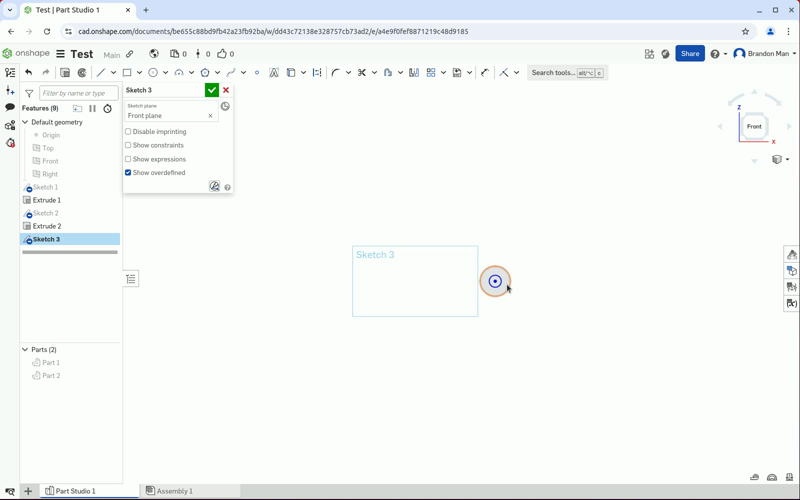
scroll(6)
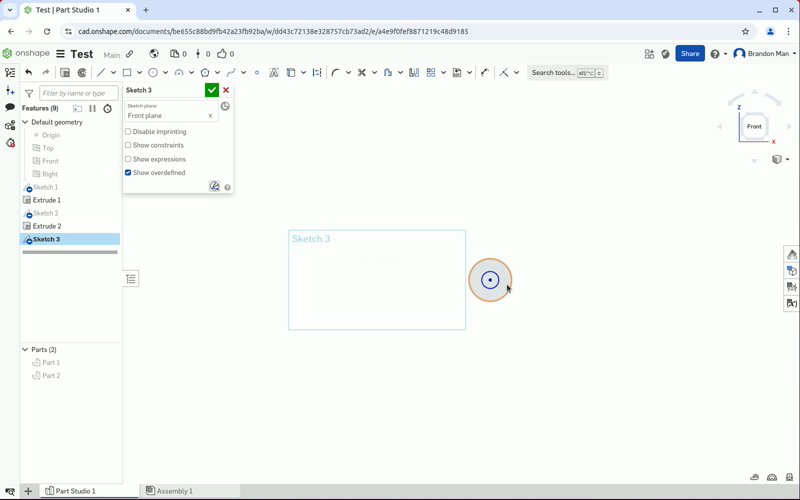
scroll(6)
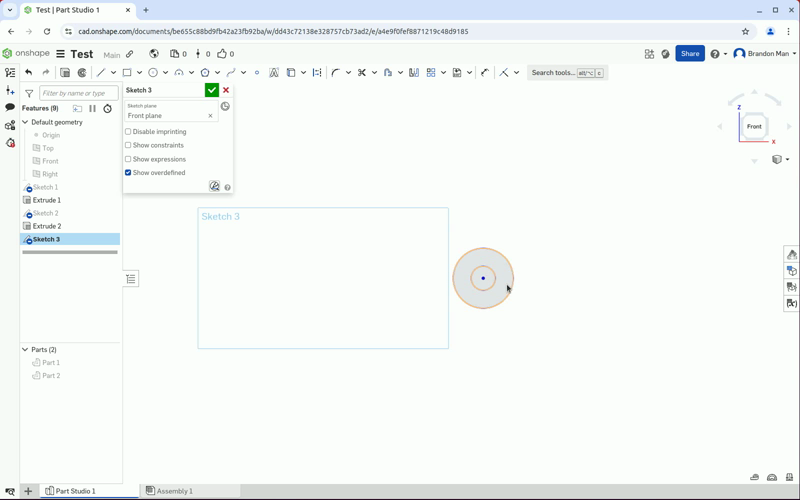
scroll(6)
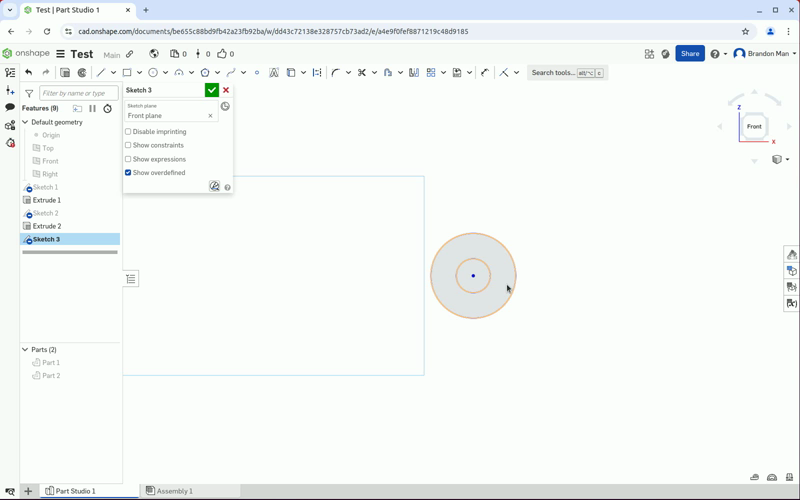
scroll(6)
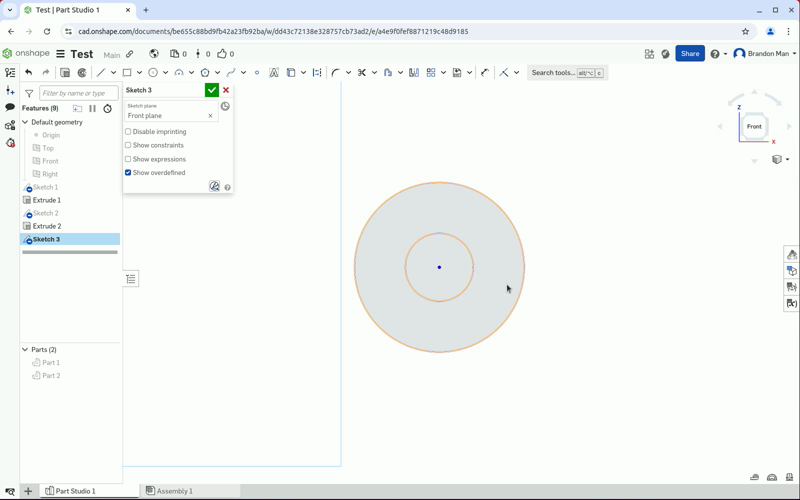
click(507, 284)
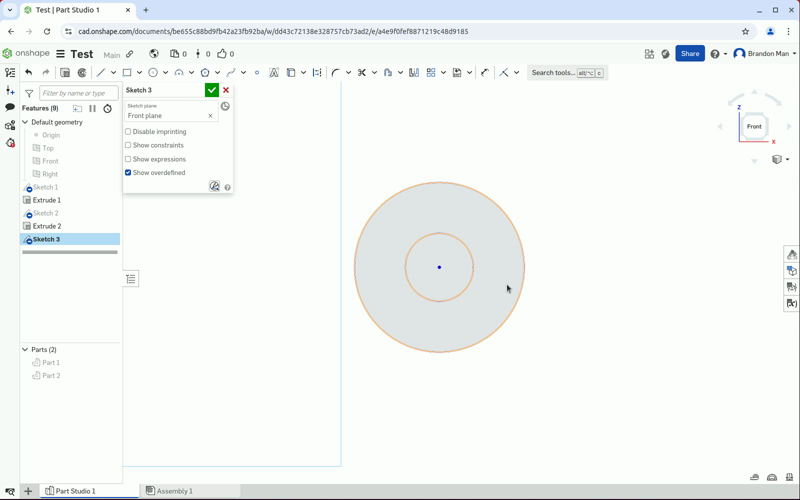
scroll(-6)
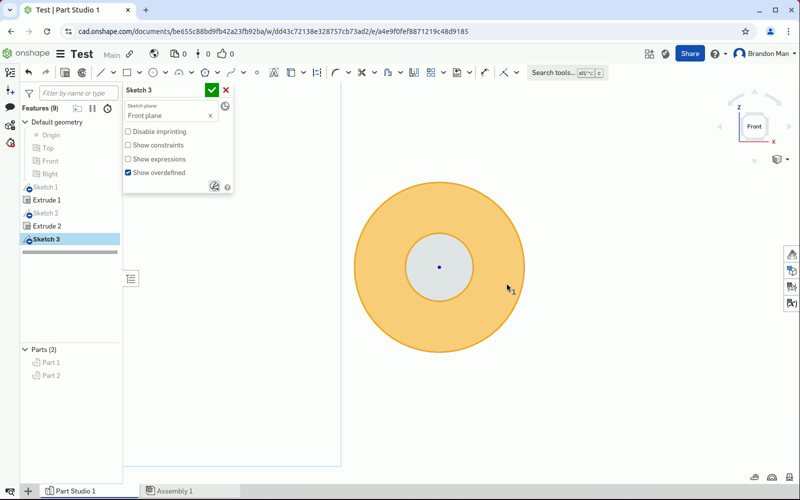
scroll(-6)
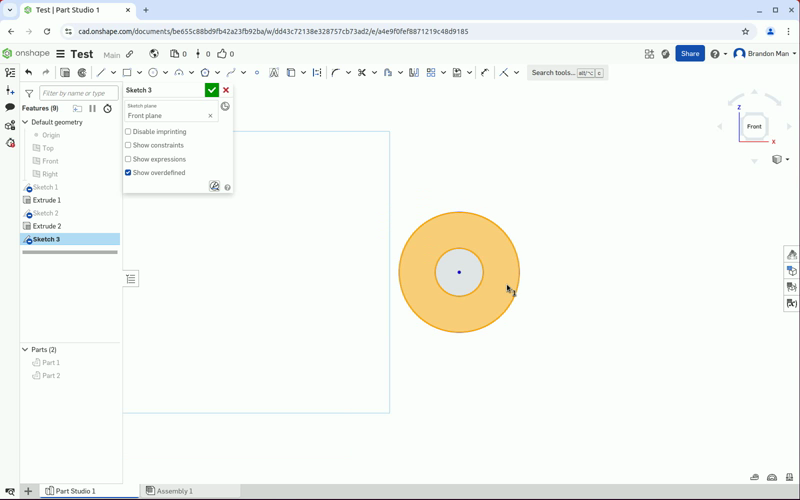
scroll(-6)
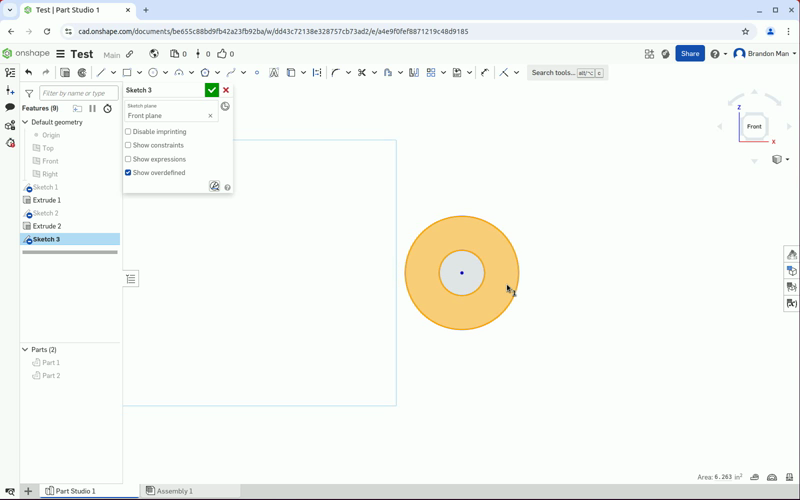
scroll(-6)
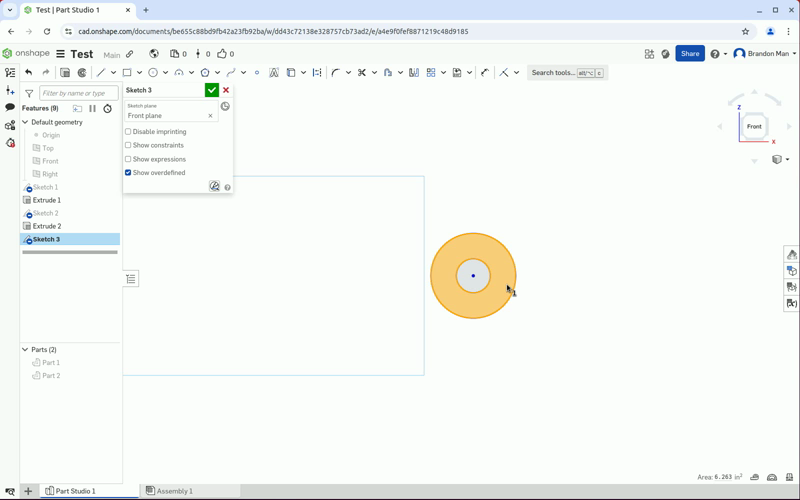
scroll(-6)
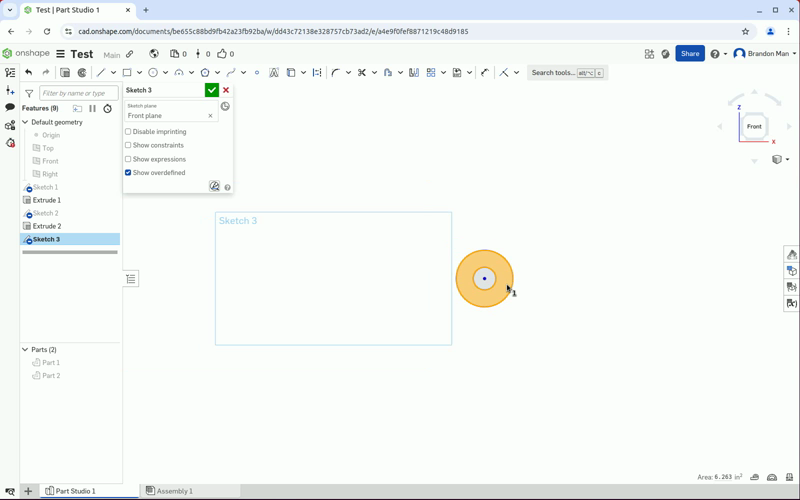
scroll(-6)
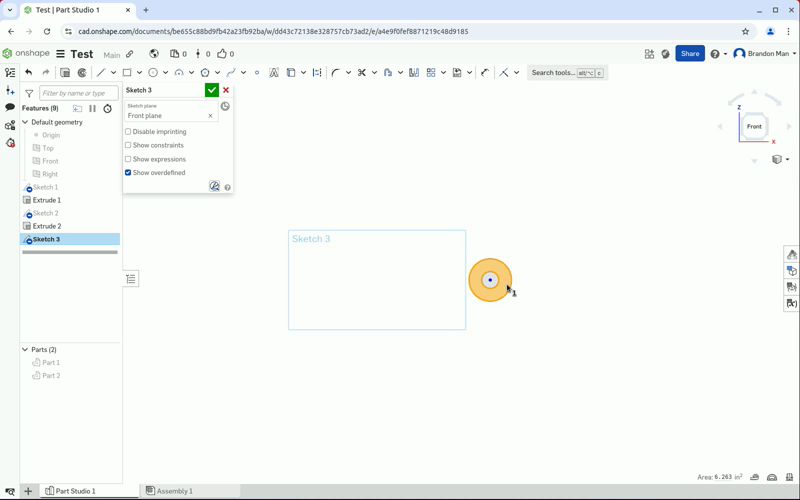
scroll(-6)
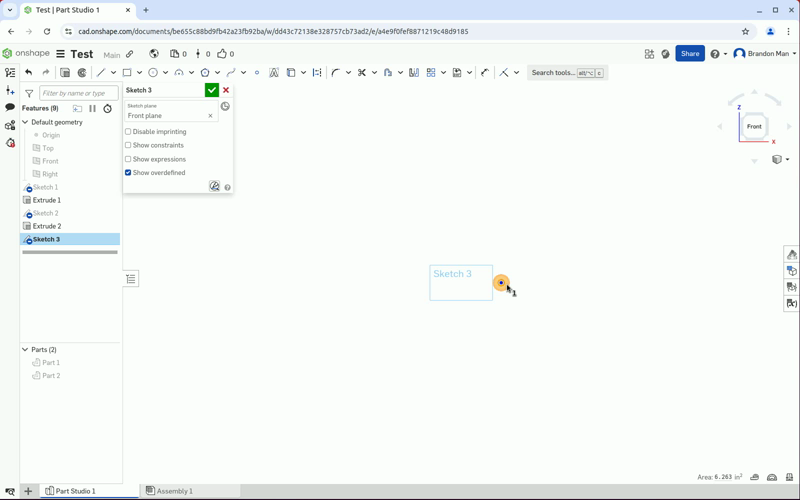
mouse_move(73, 352)
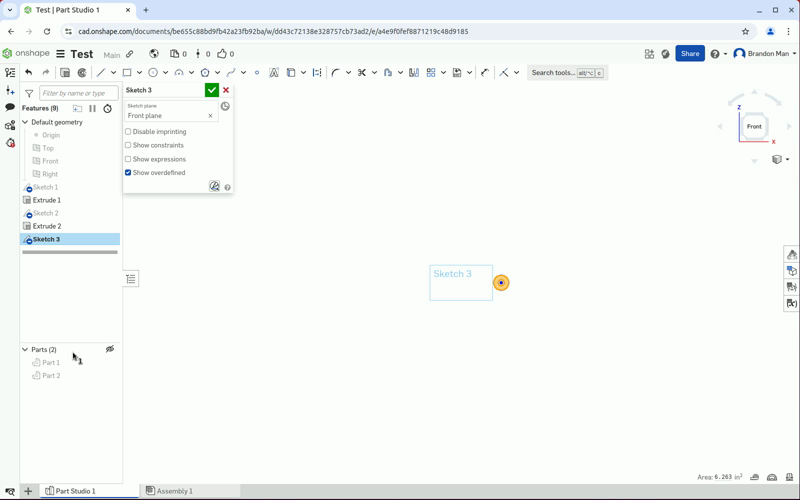
key(shift+y)
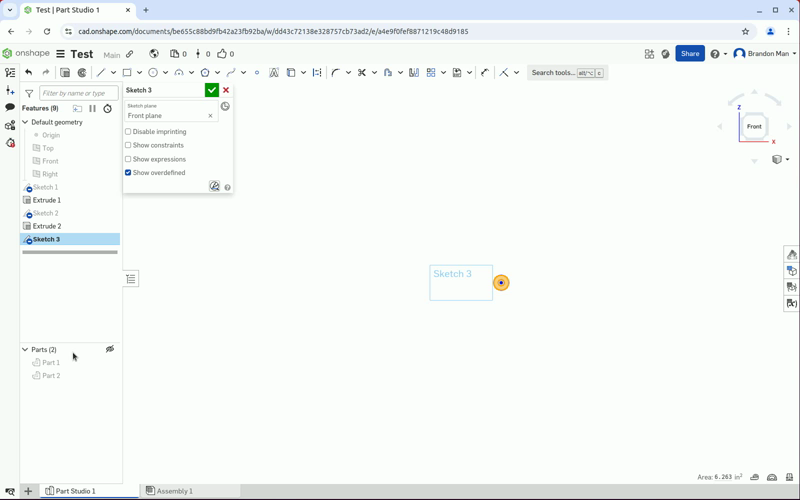
key(shift+e)
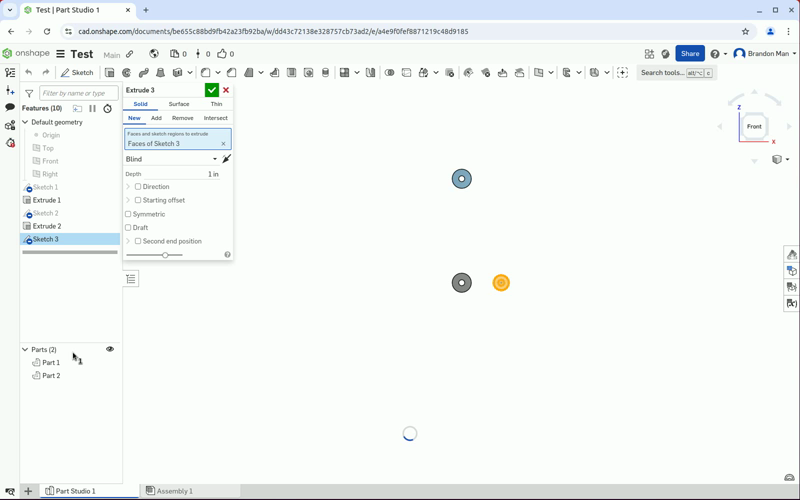
mouse_move(143, 106)
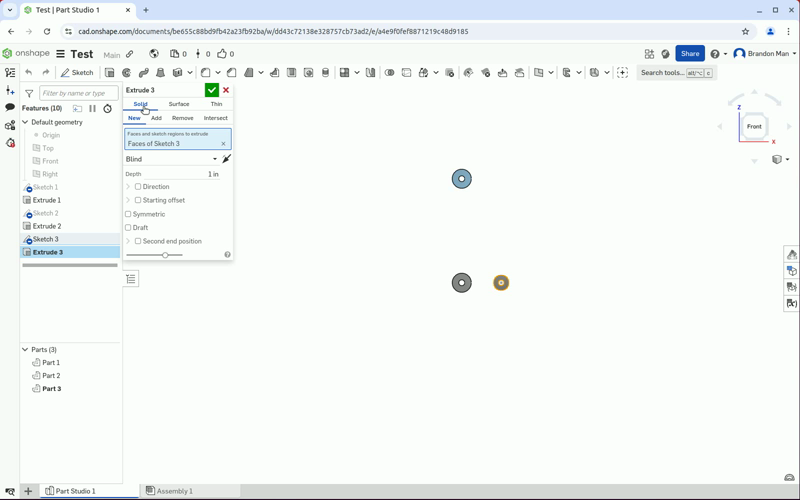
click(143, 106)
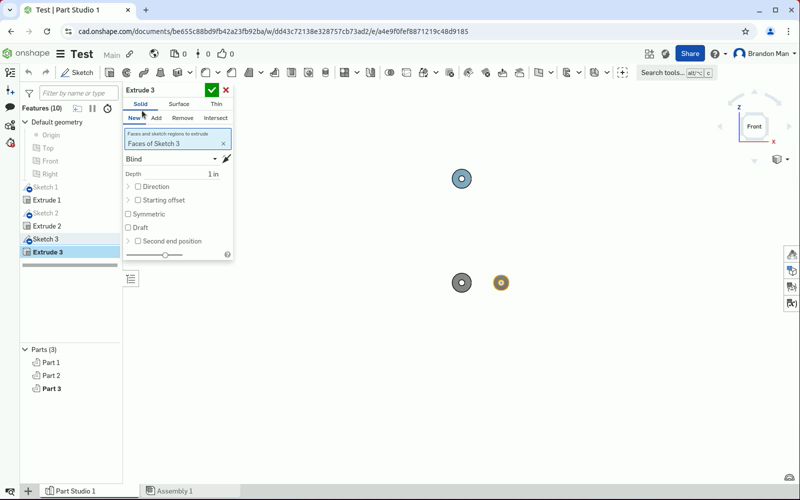
mouse_move(137, 120)
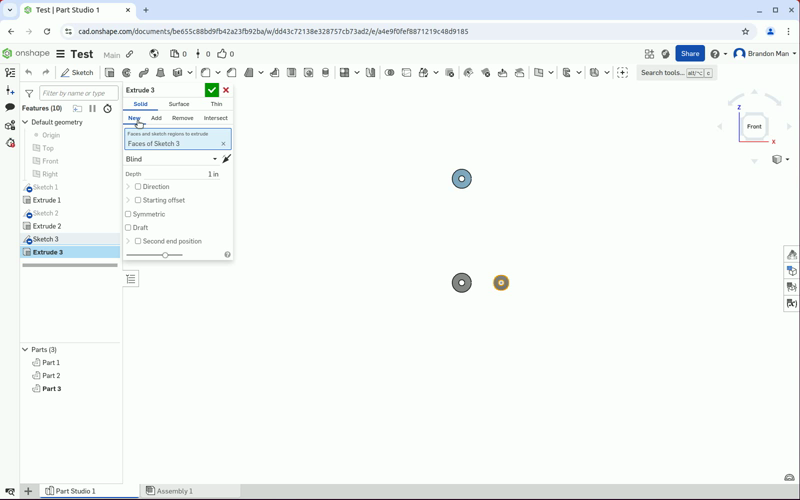
click(137, 120)
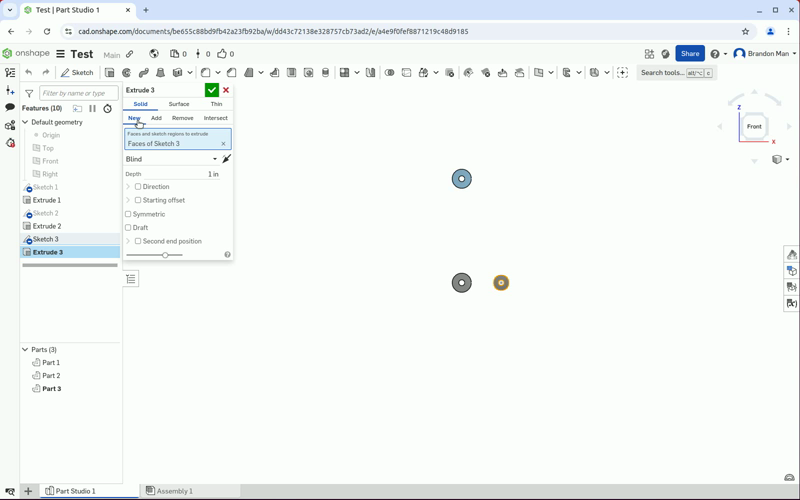
key(tab, 4)
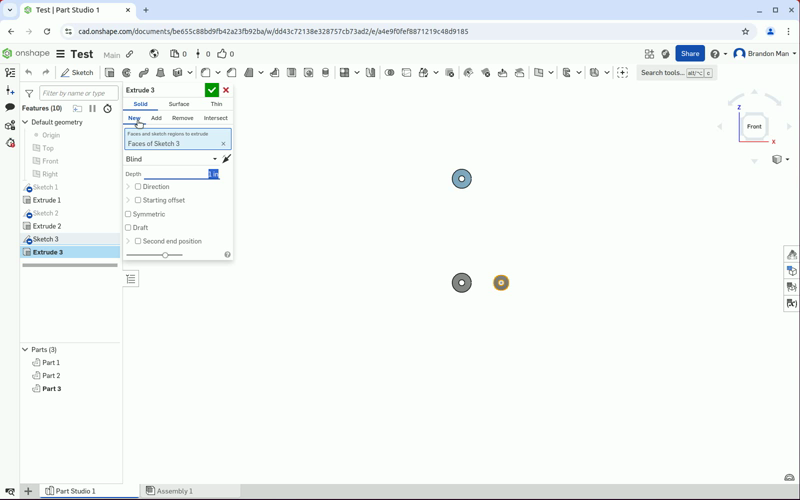
text(0.481)
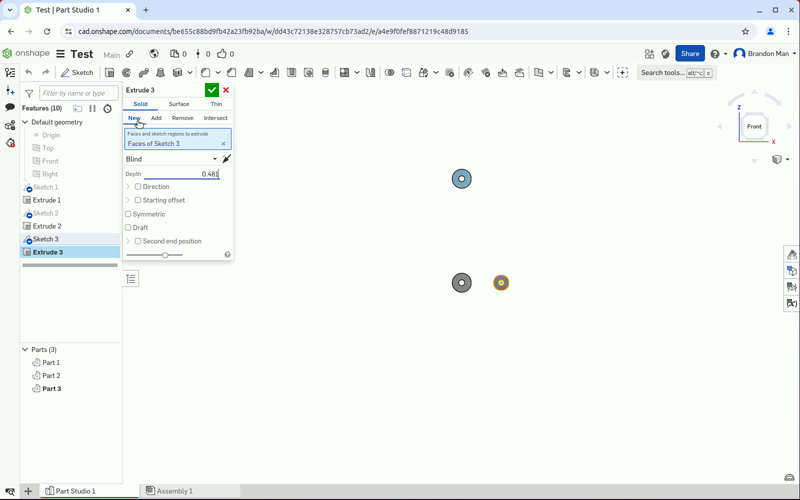
key(enter)
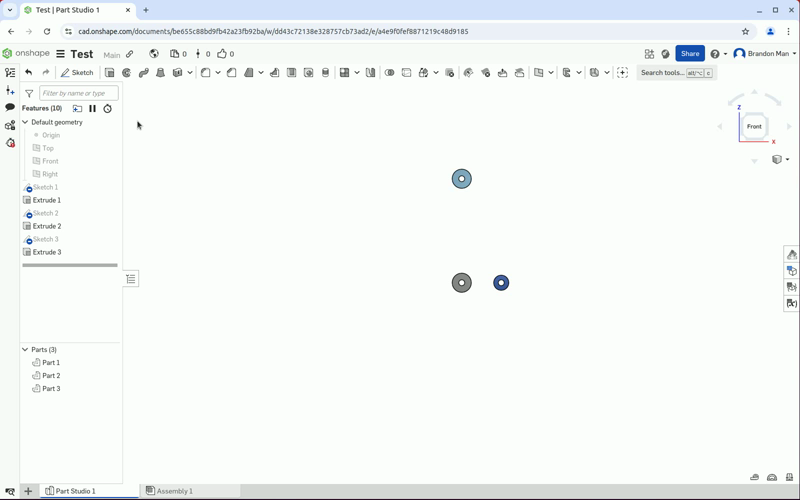
key(shift+h)
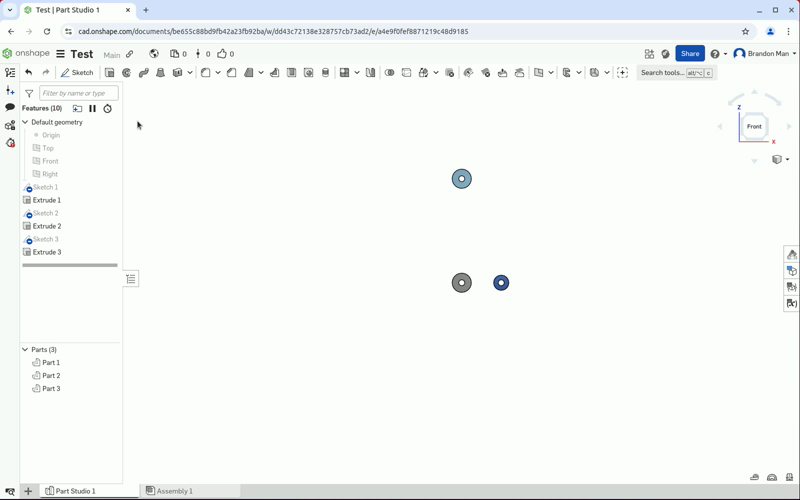
key(shift+h)
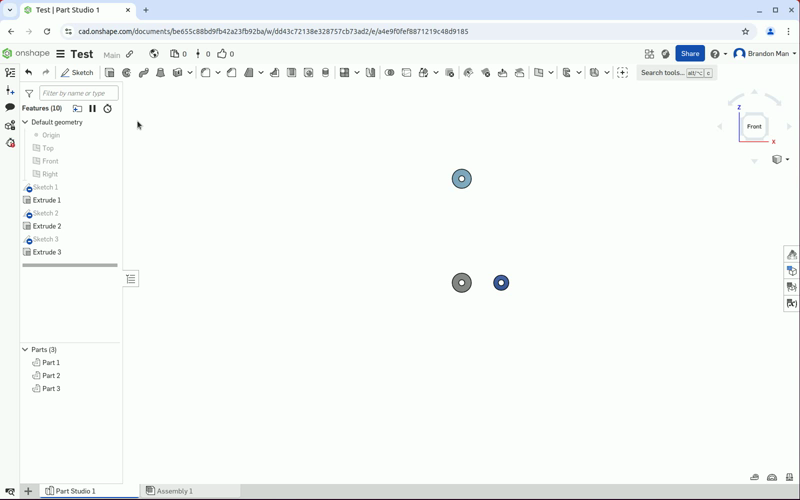
mouse_move(73, 189)
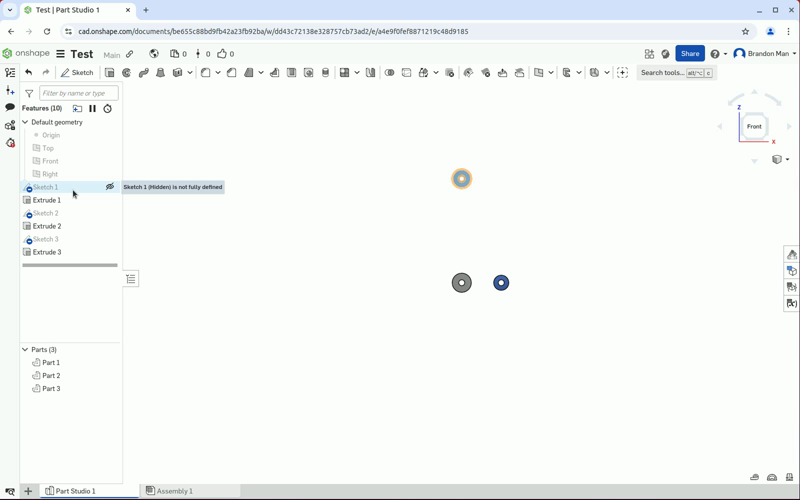
click(73, 189)
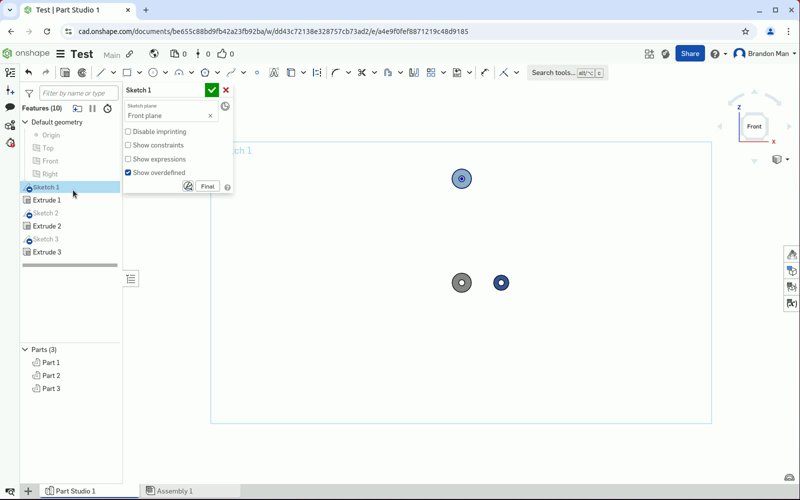
mouse_move(229, 92)
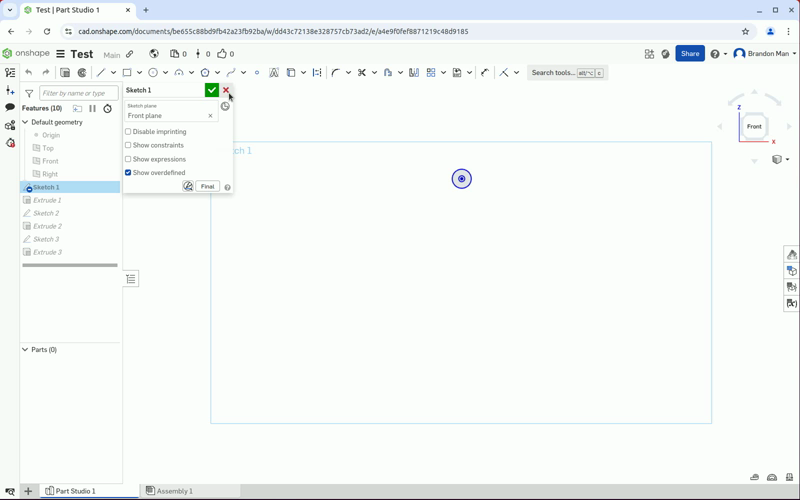
click(229, 92)
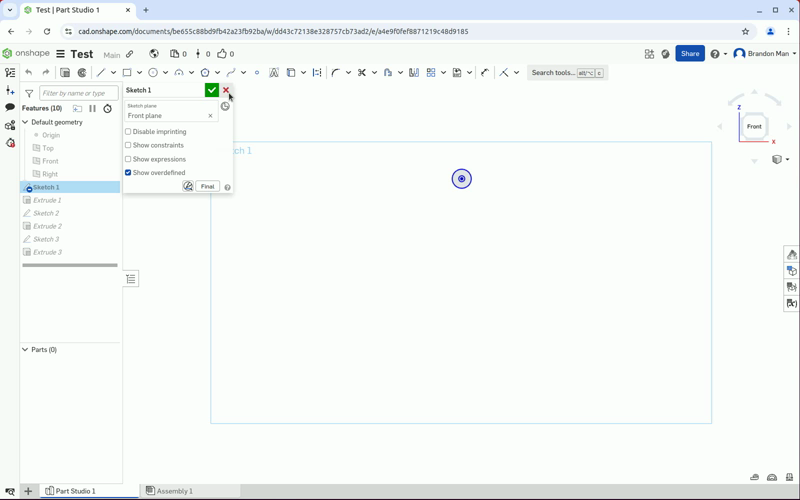
key(shift+s)
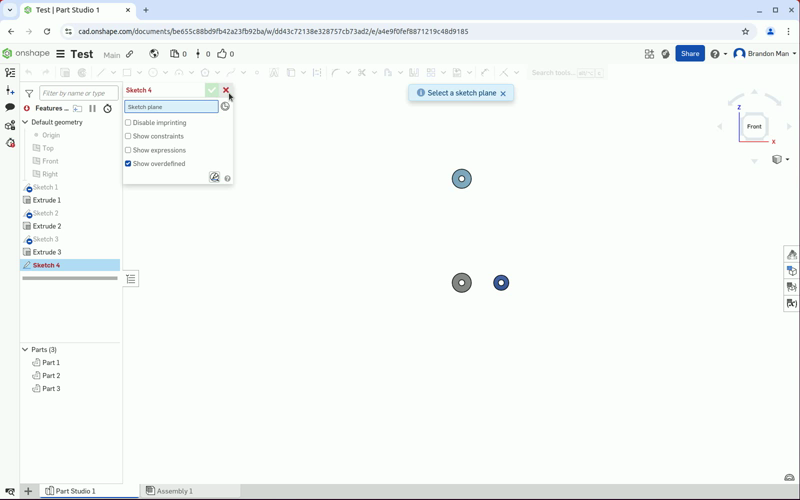
mouse_move(73, 163)
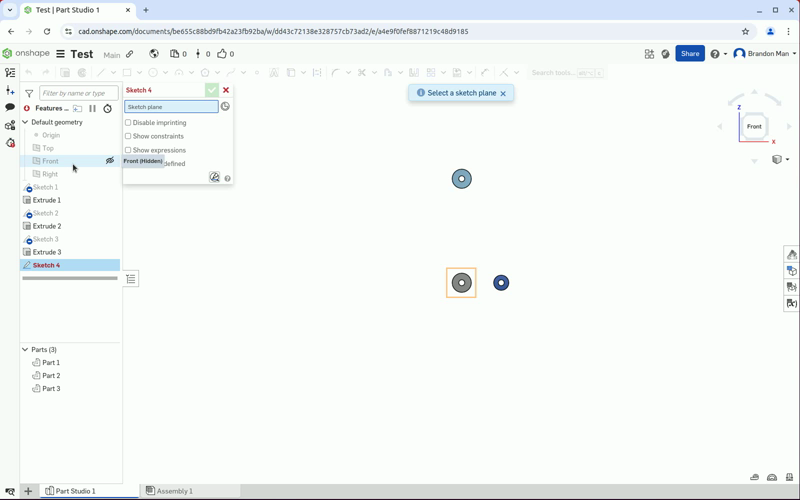
click(73, 163)
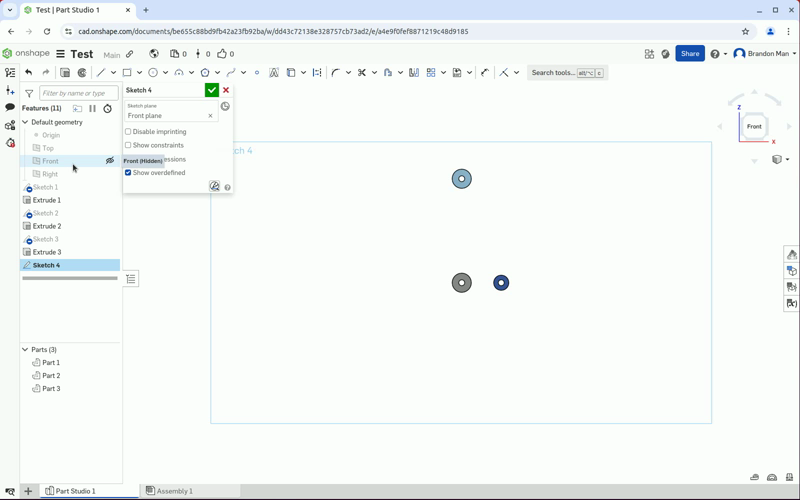
mouse_move(73, 352)
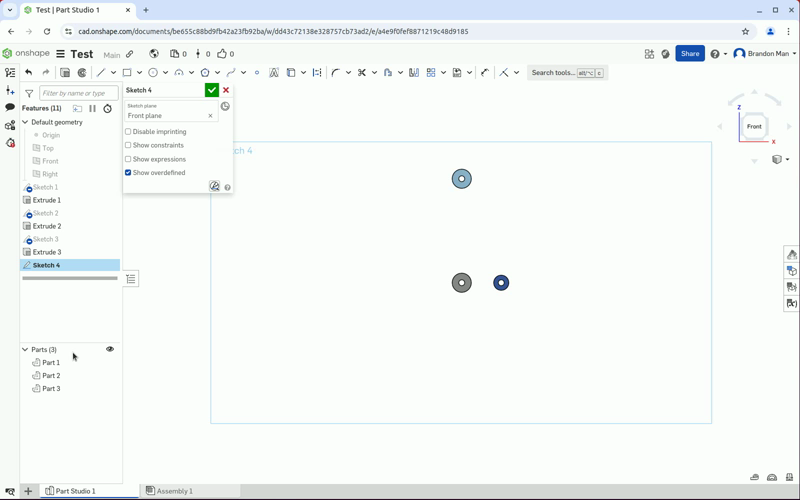
key(y)
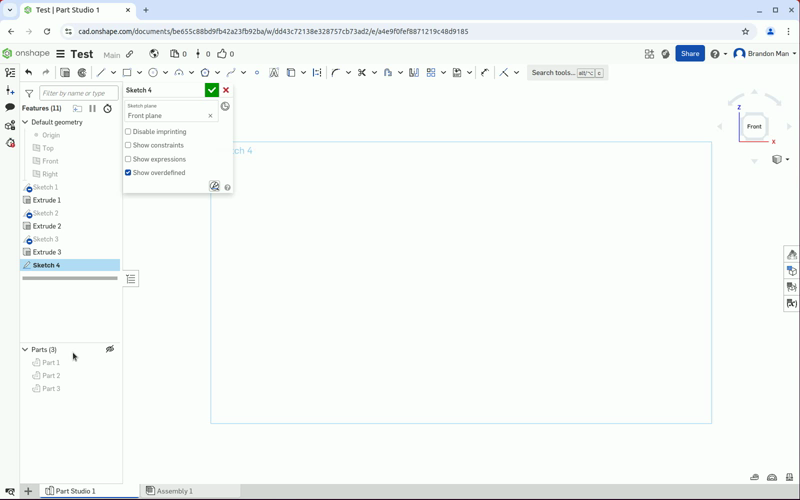
key(a)
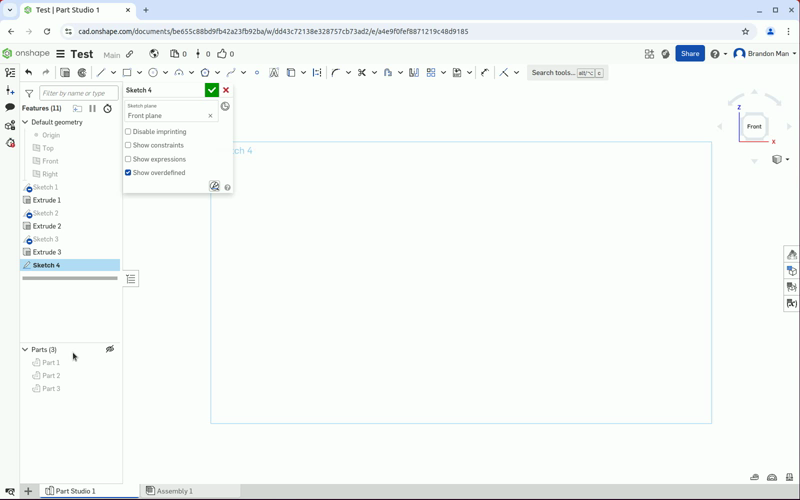
key_down(shift)
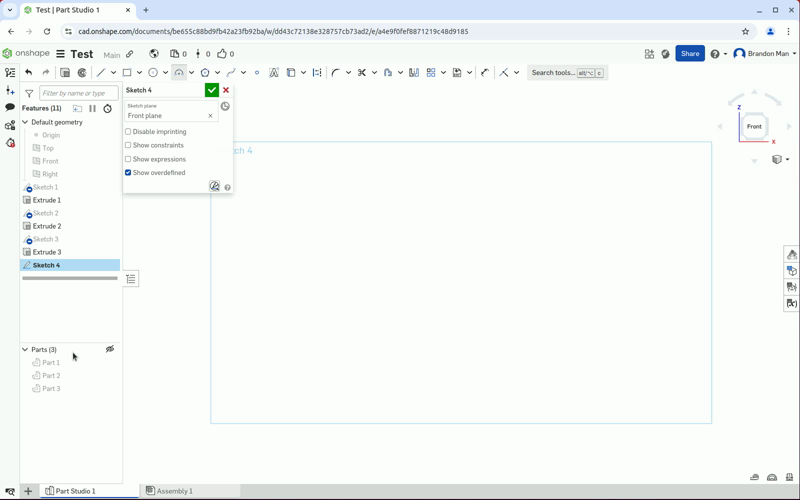
mouse_move(446, 223)
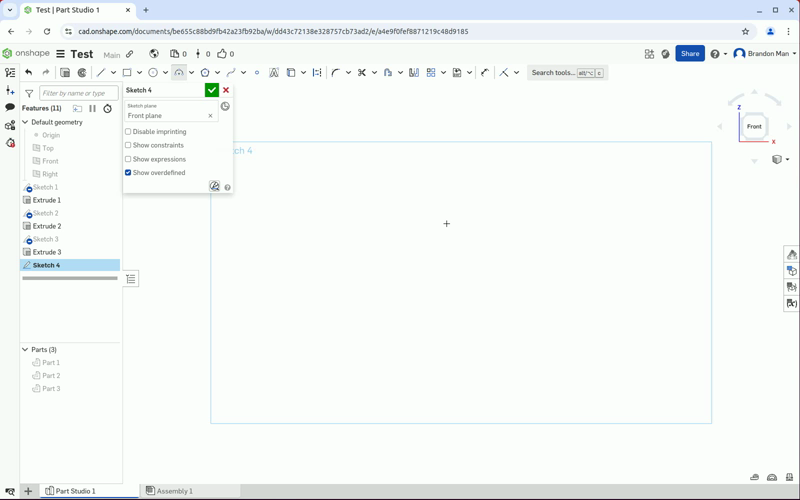
click(446, 223)
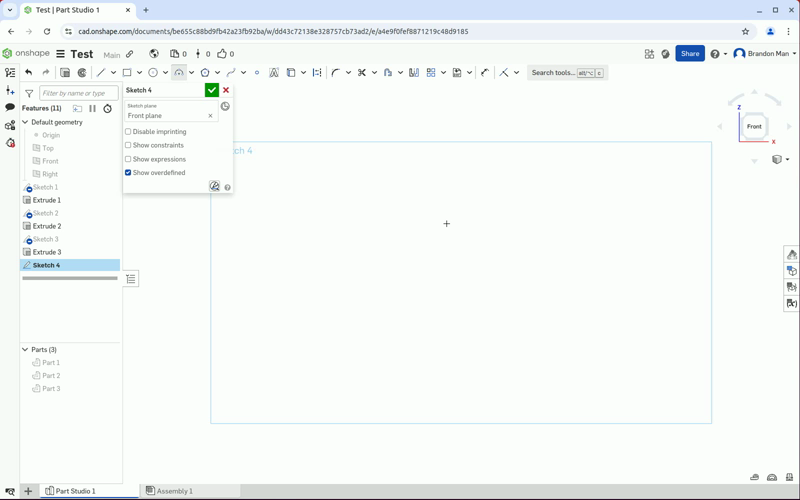
key_up(shift)
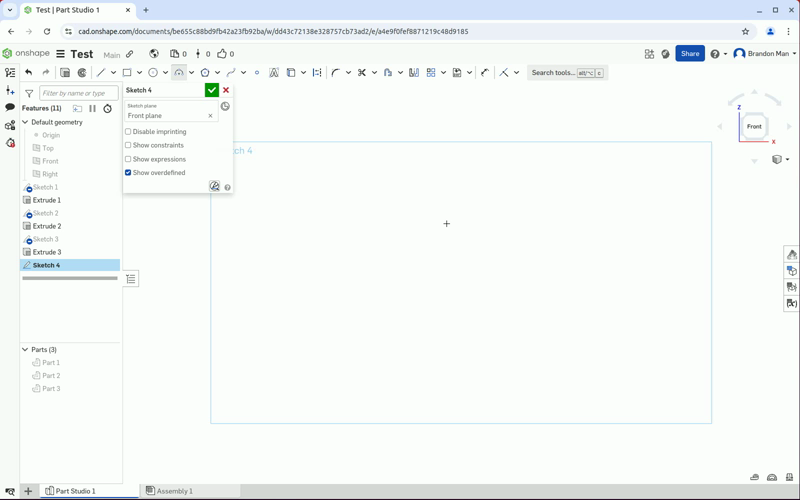
key_down(shift)
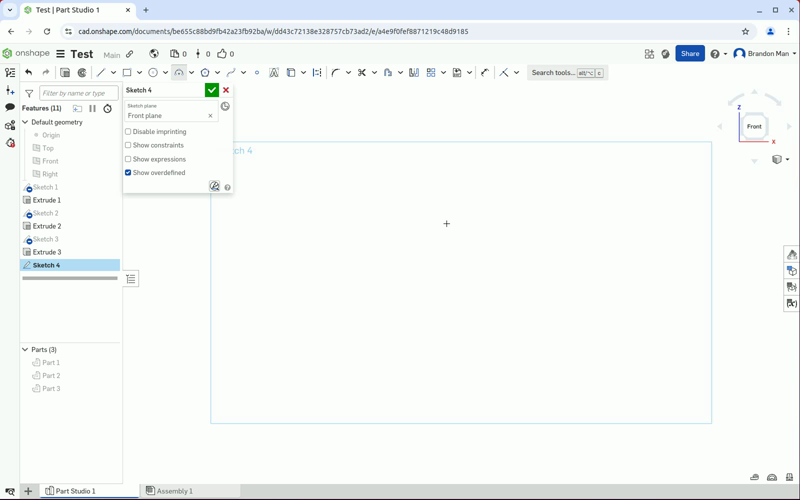
mouse_move(476, 223)
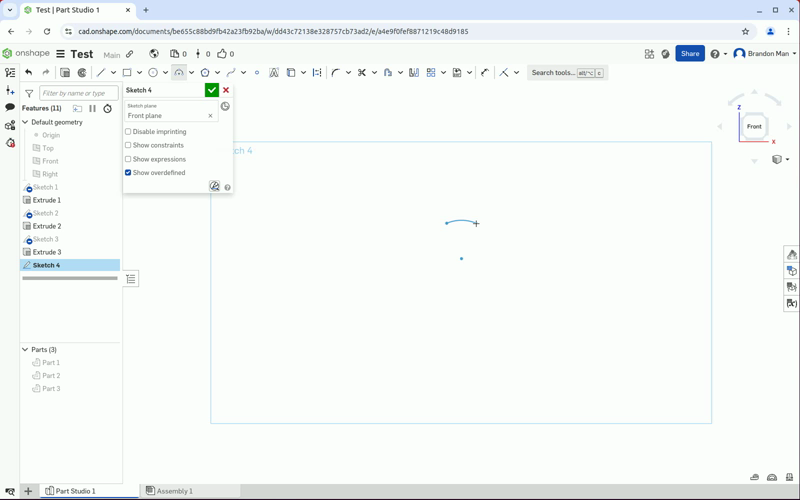
click(476, 223)
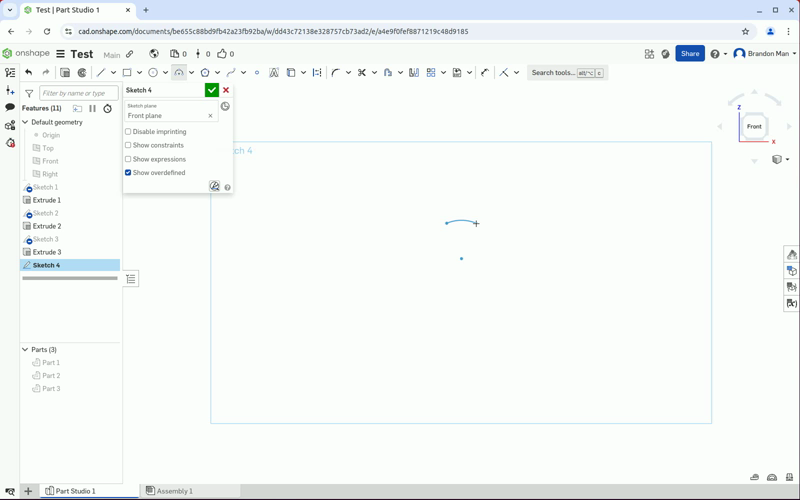
mouse_move(461, 210)
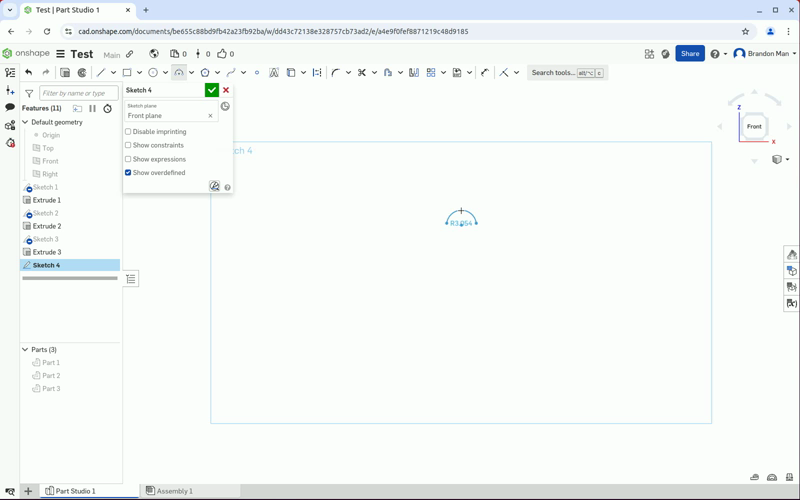
click(461, 210)
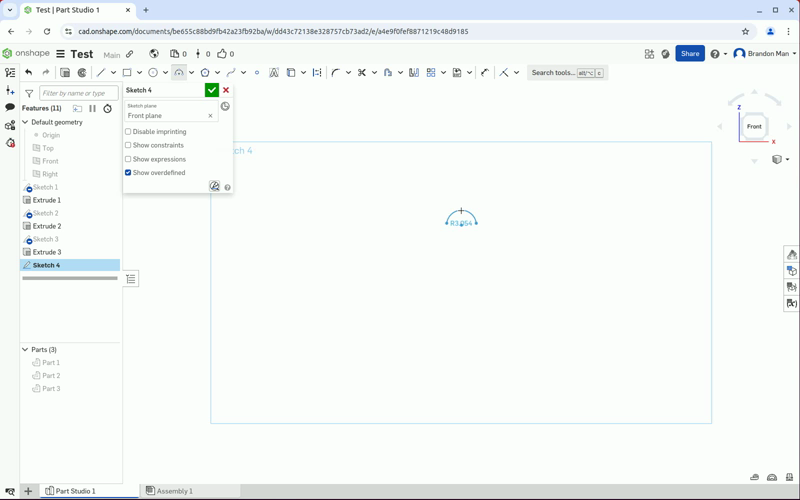
key_up(shift)
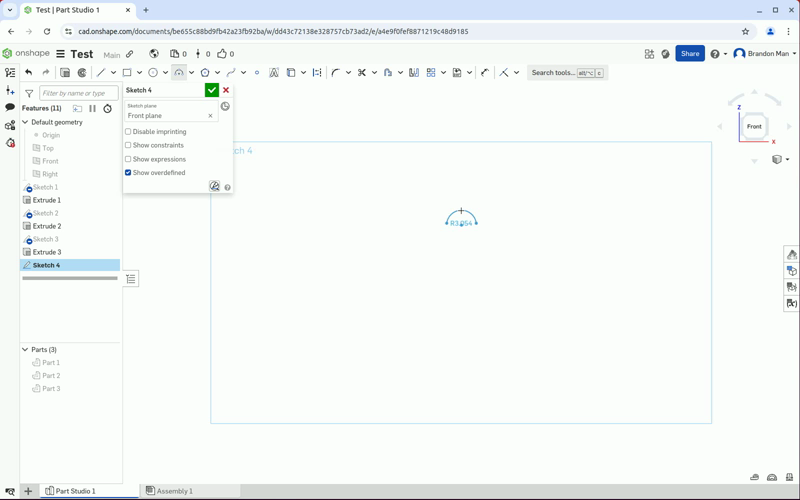
key(esc)
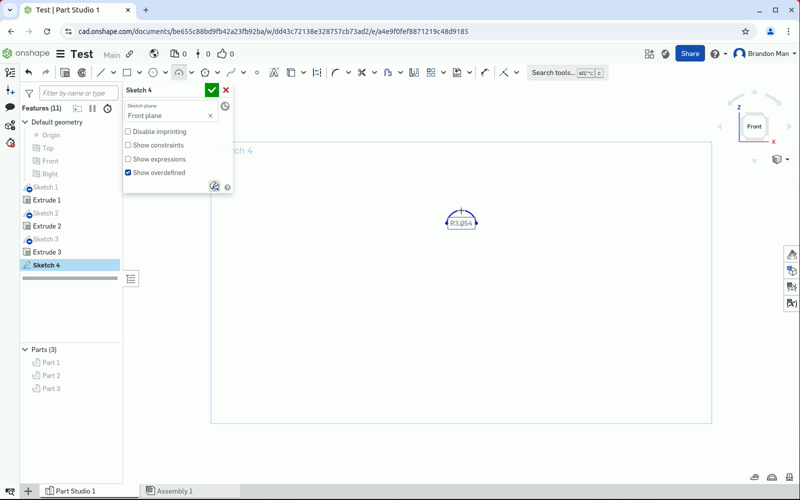
key(l)
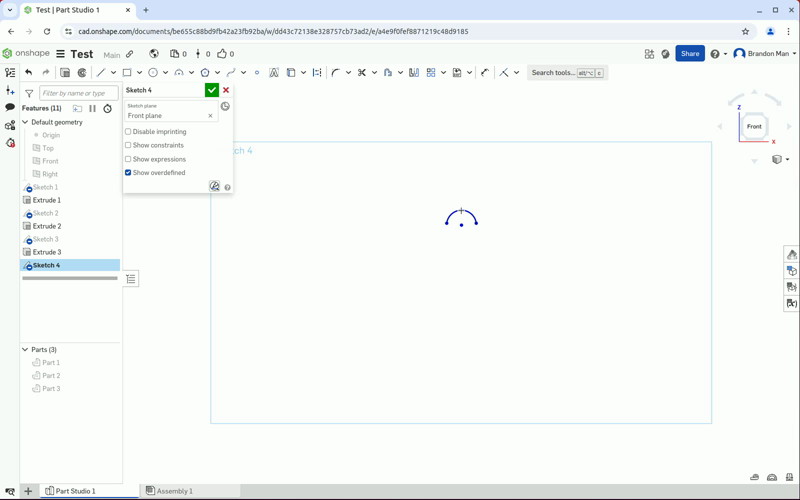
mouse_move(476, 223)
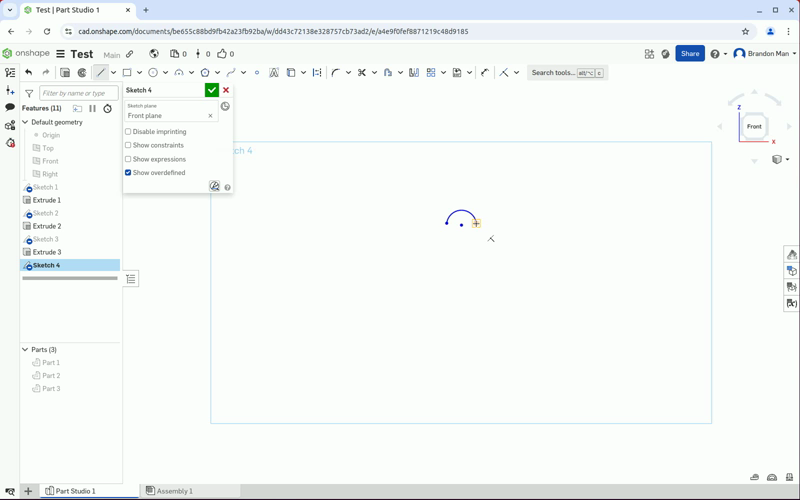
click(476, 223)
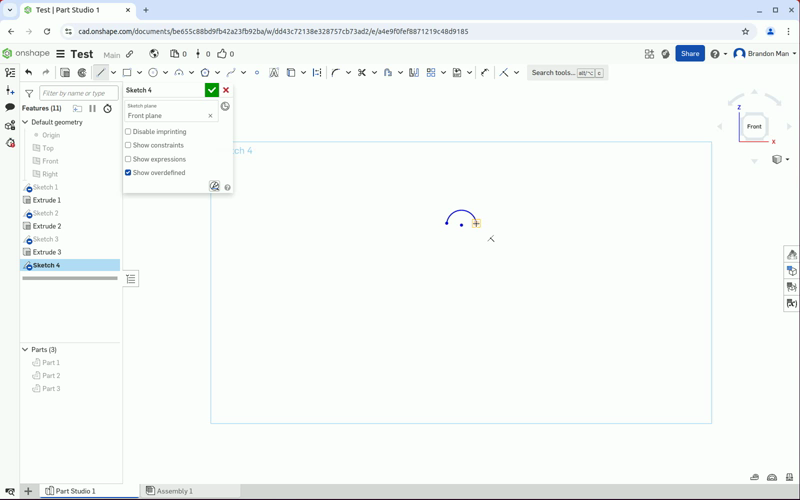
key_down(shift)
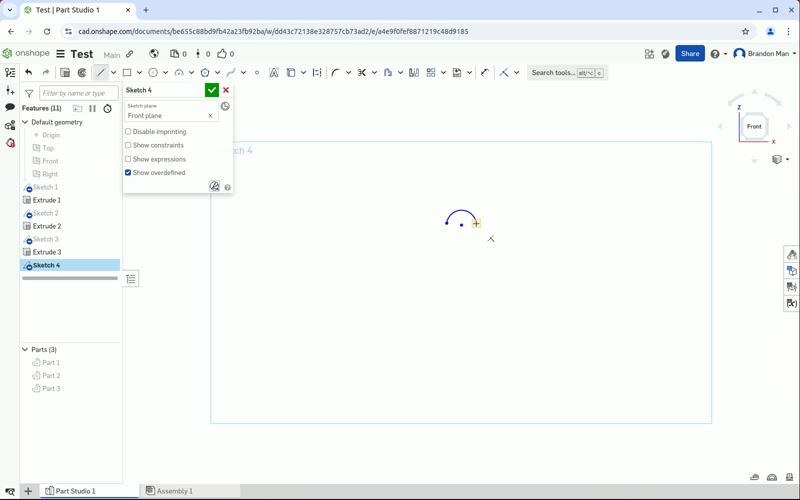
mouse_move(506, 223)
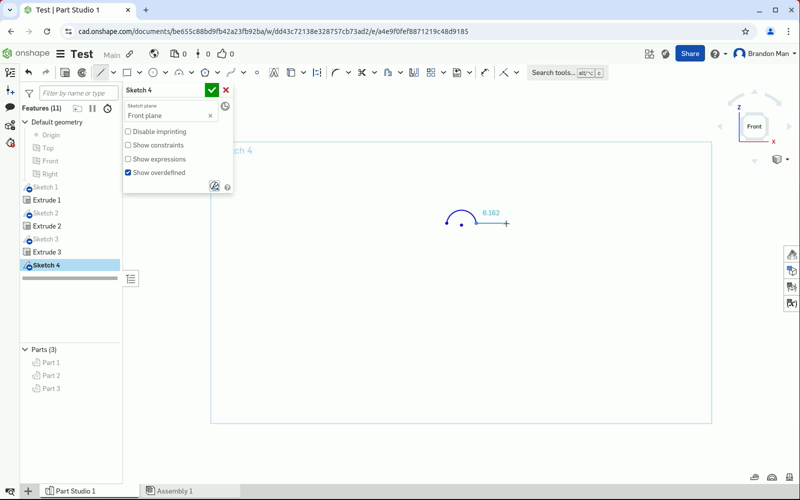
mouse_move(470, 176)
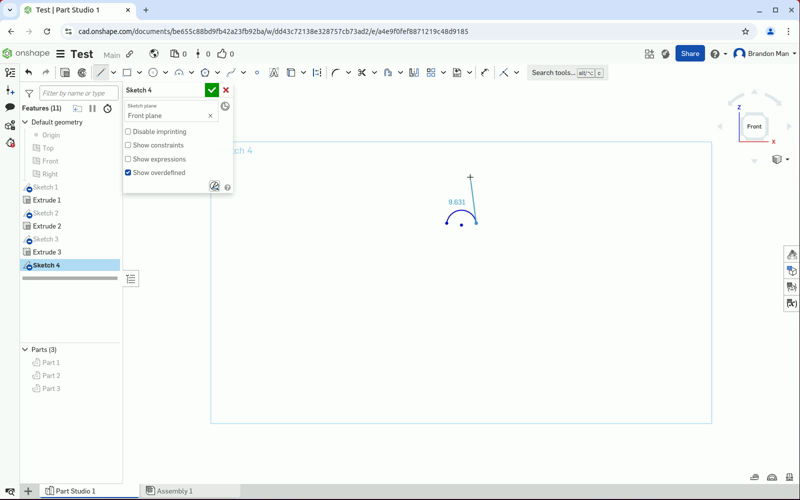
click(470, 176)
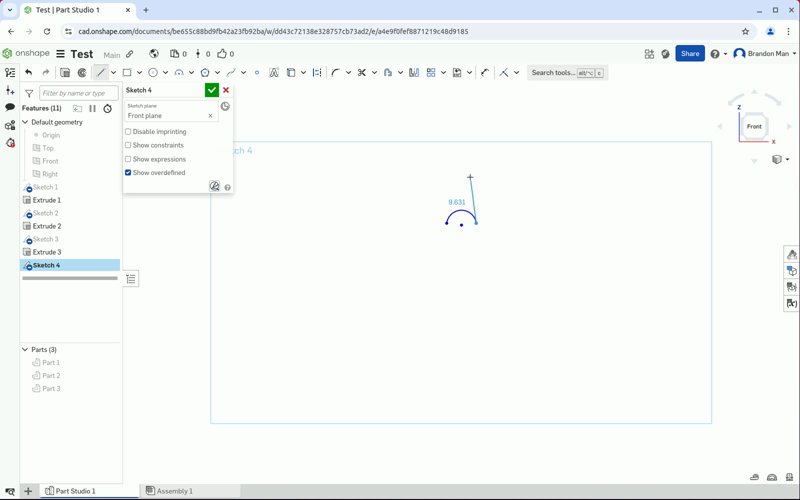
key_up(shift)
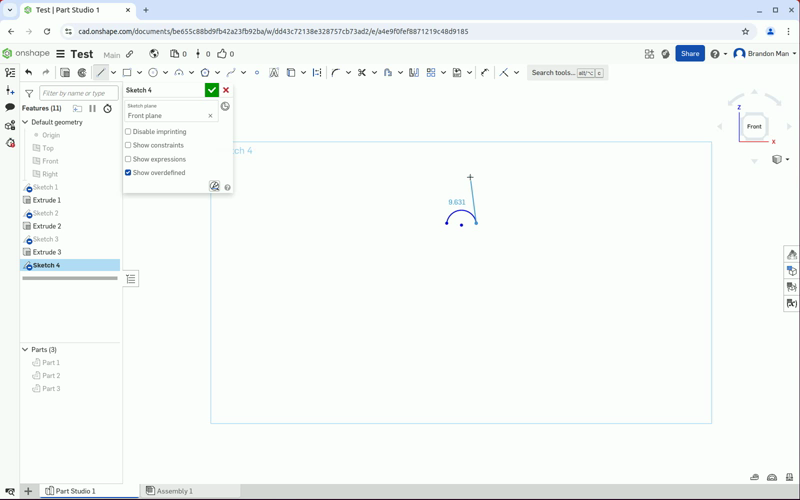
key(esc)
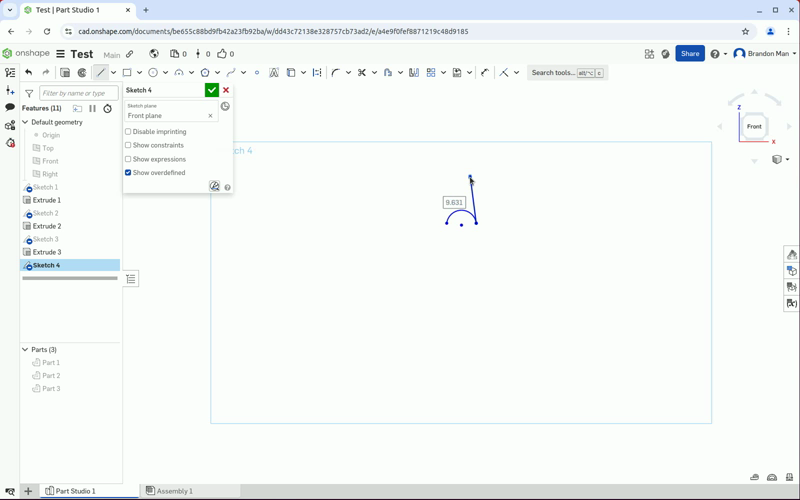
key(a)
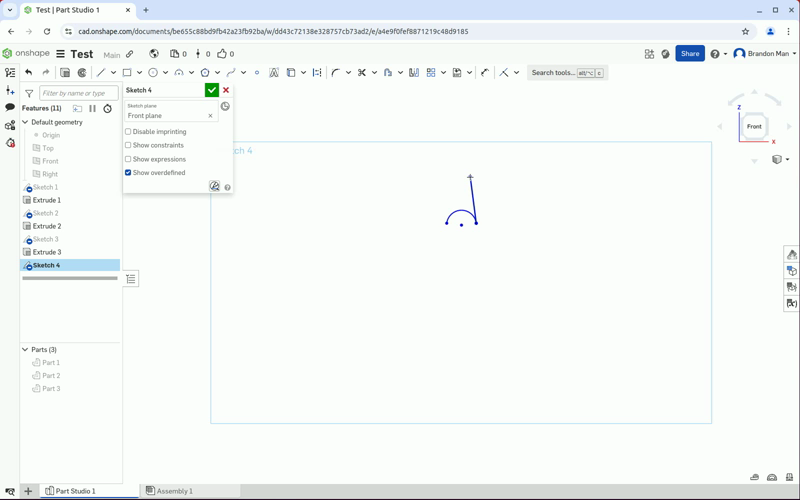
mouse_move(470, 176)
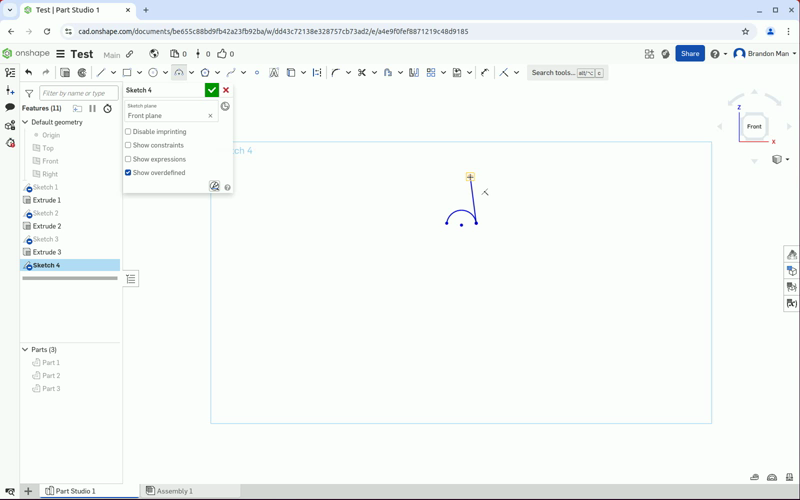
click(470, 176)
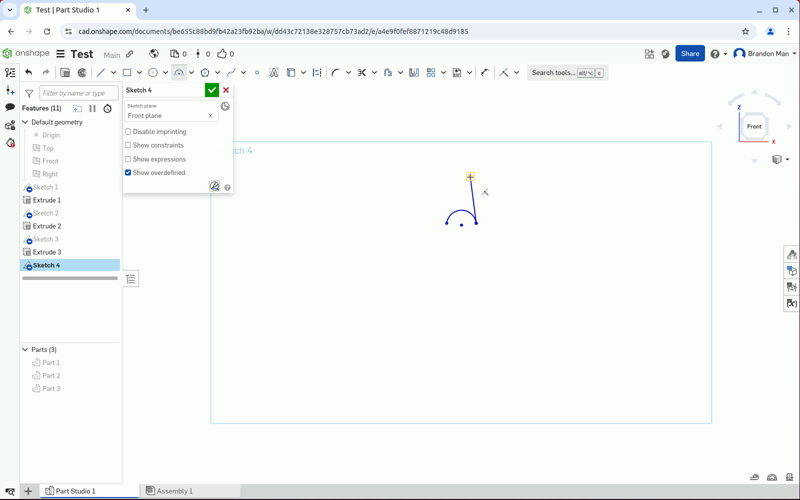
key_down(shift)
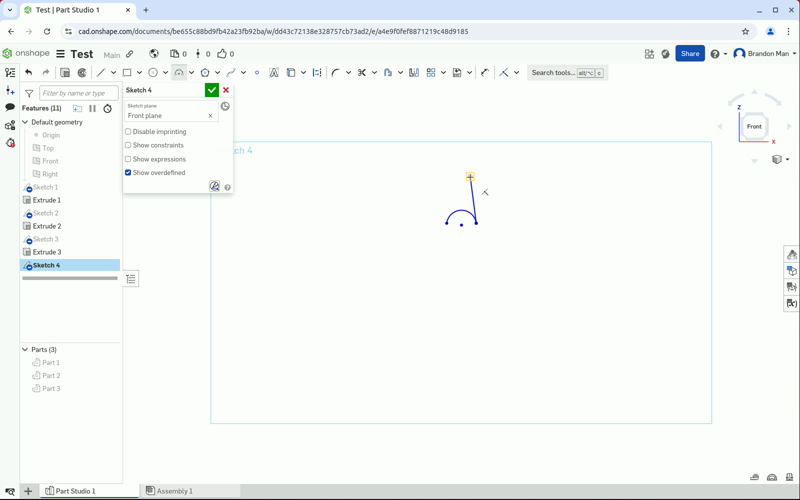
mouse_move(452, 176)
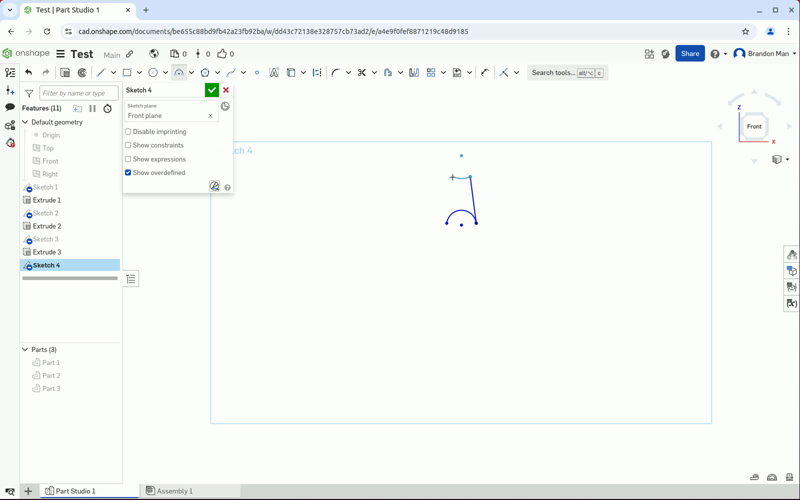
click(452, 176)
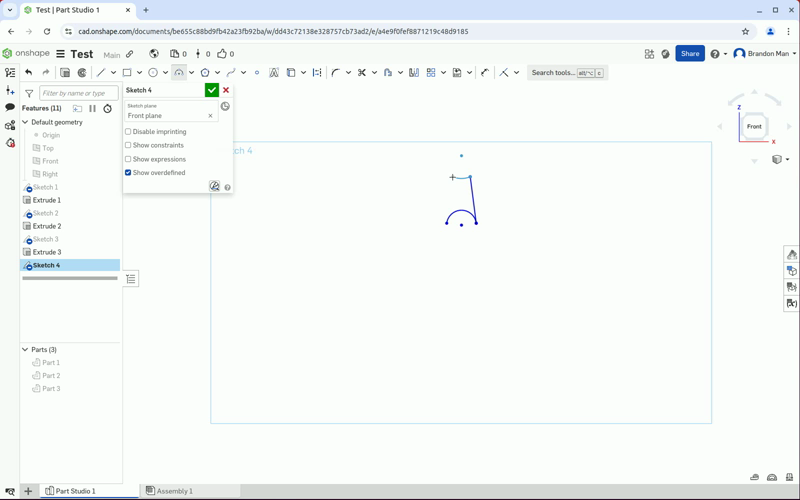
mouse_move(461, 186)
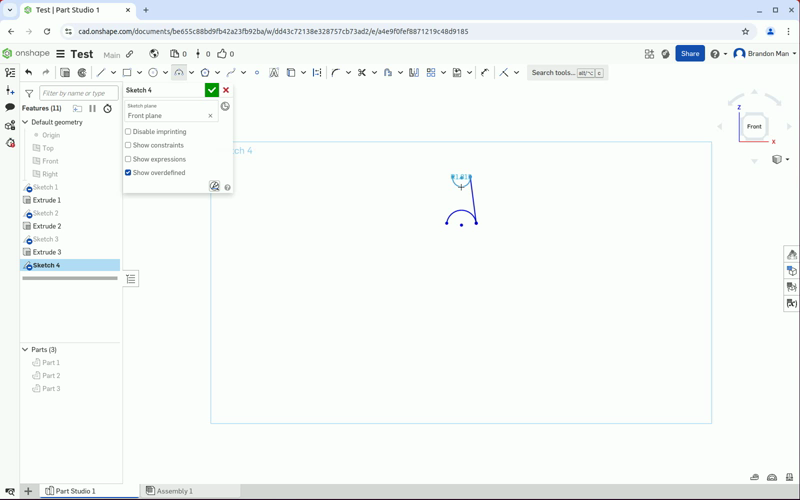
click(461, 186)
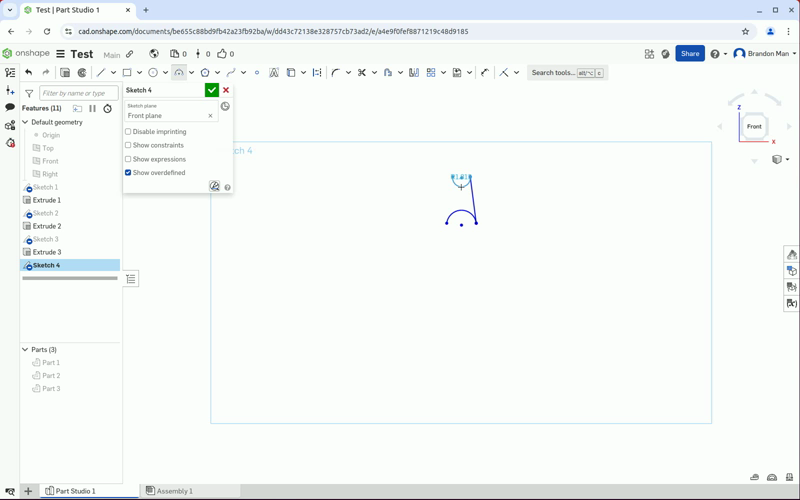
key_up(shift)
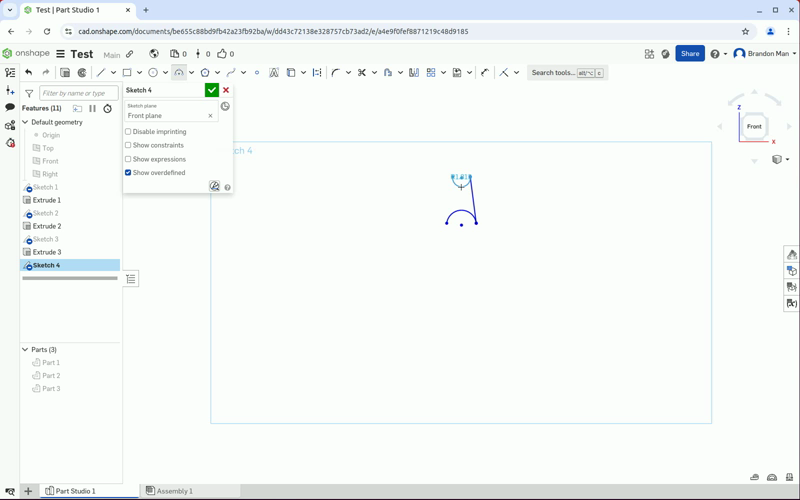
key(esc)
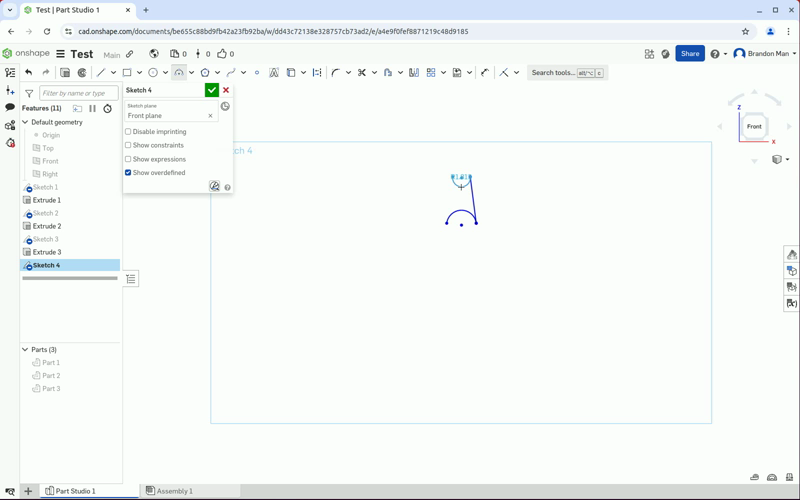
key(l)
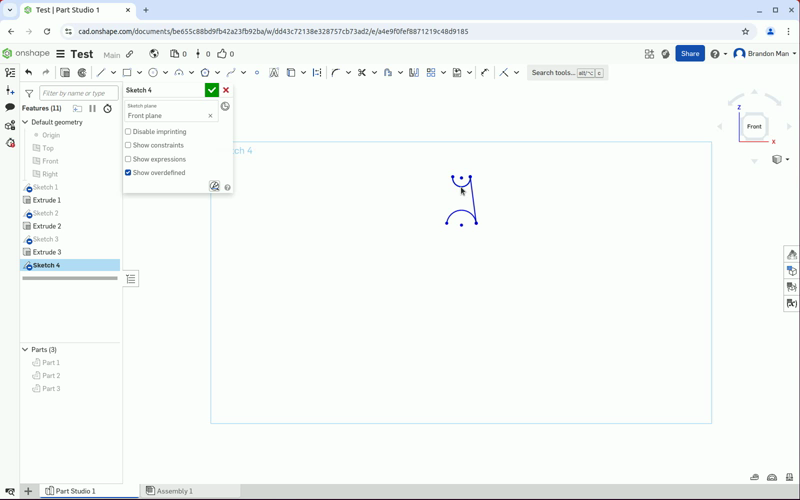
mouse_move(452, 176)
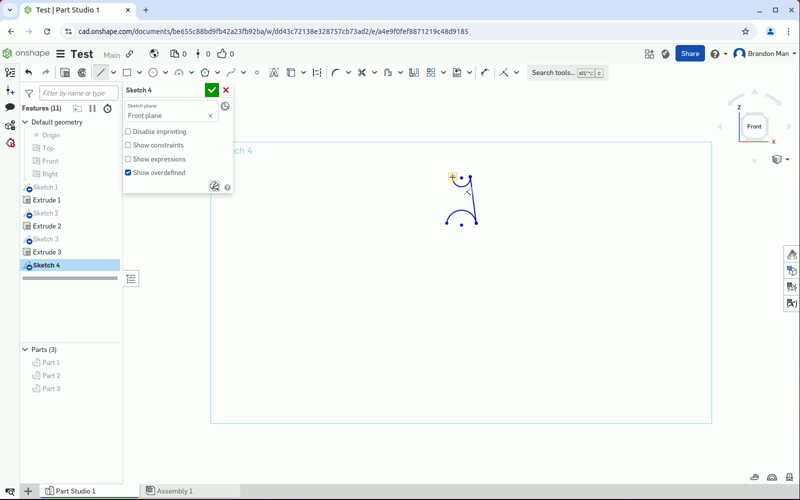
click(452, 176)
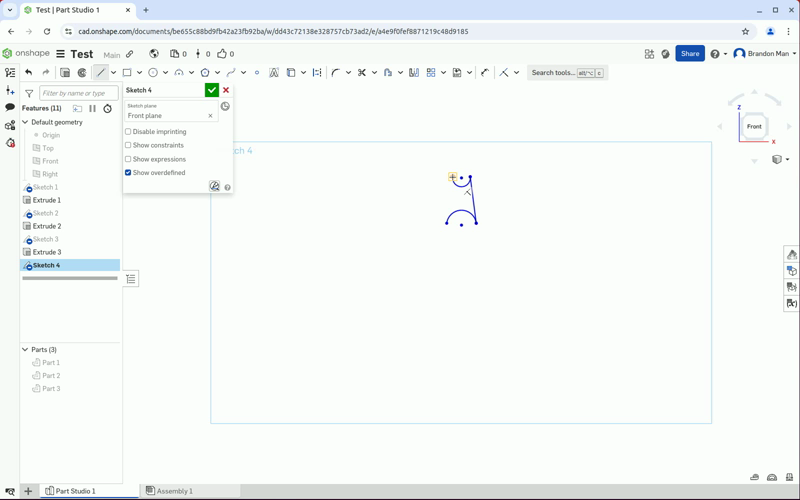
mouse_move(482, 176)
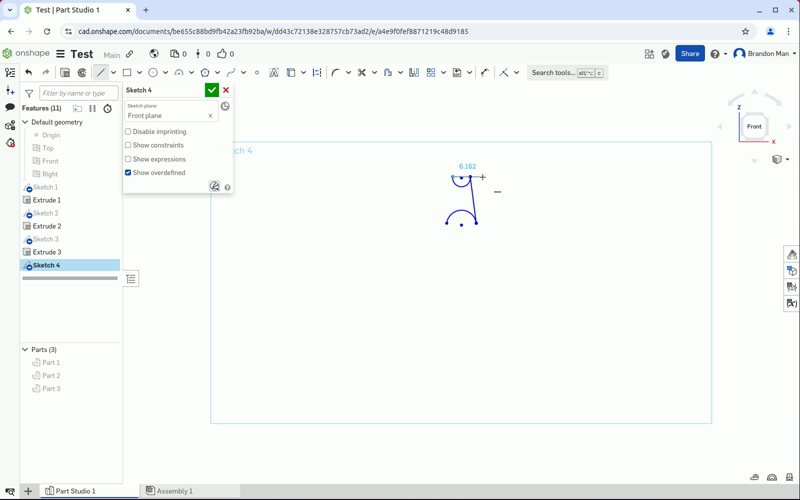
key_down(shift)
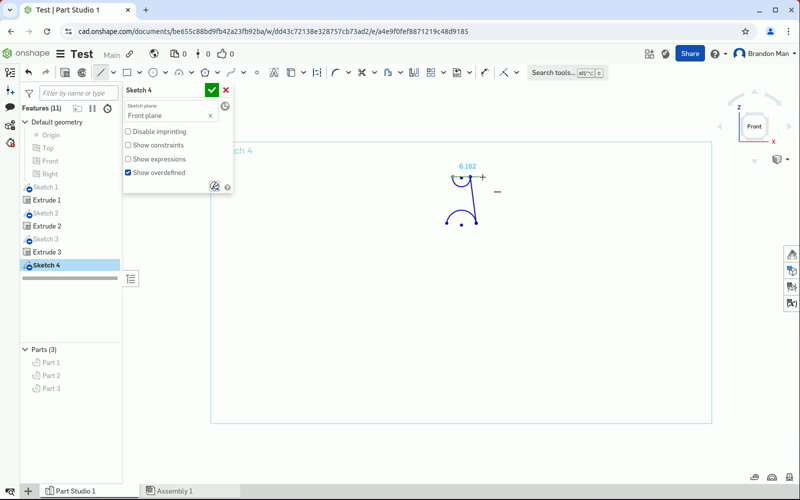
mouse_move(446, 223)
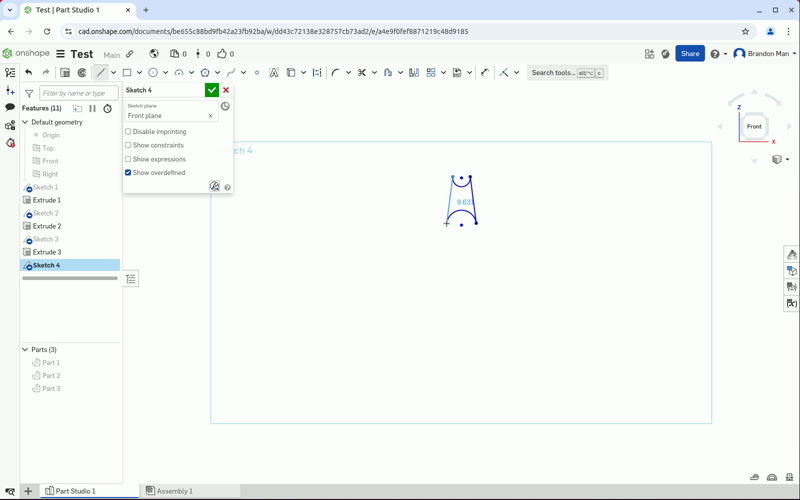
key_up(shift)
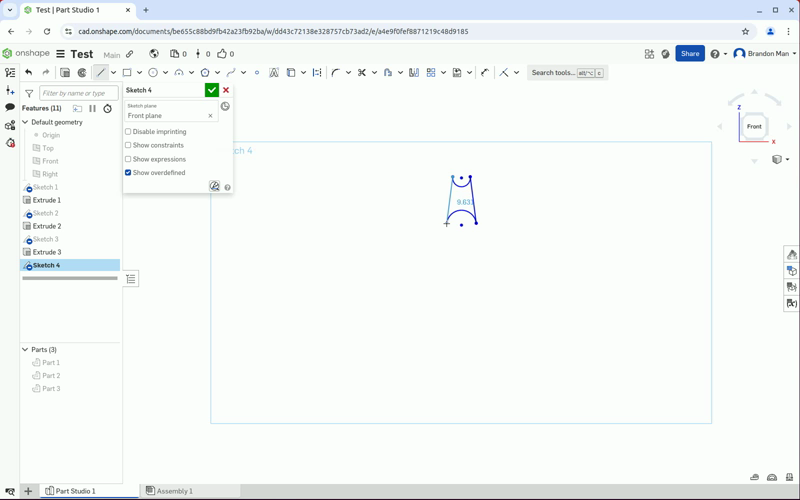
click(446, 223)
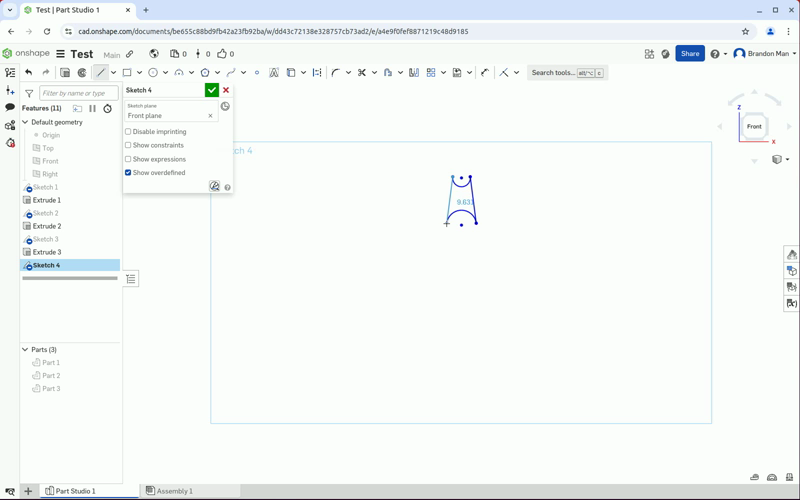
key(esc)
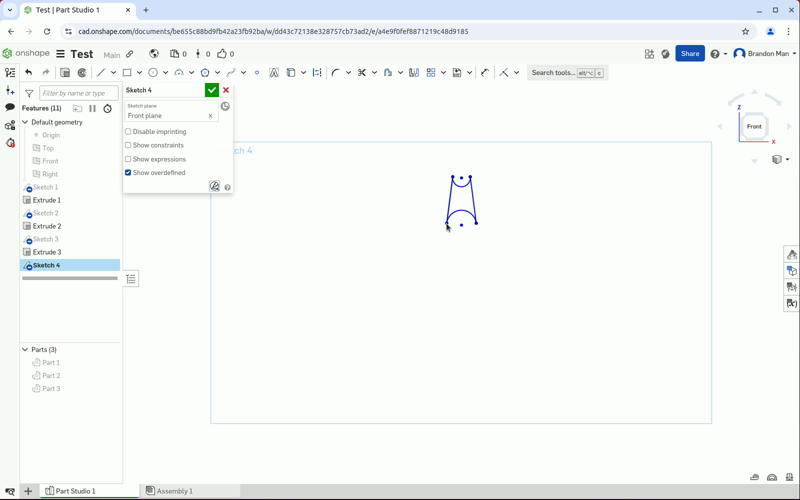
key(c)
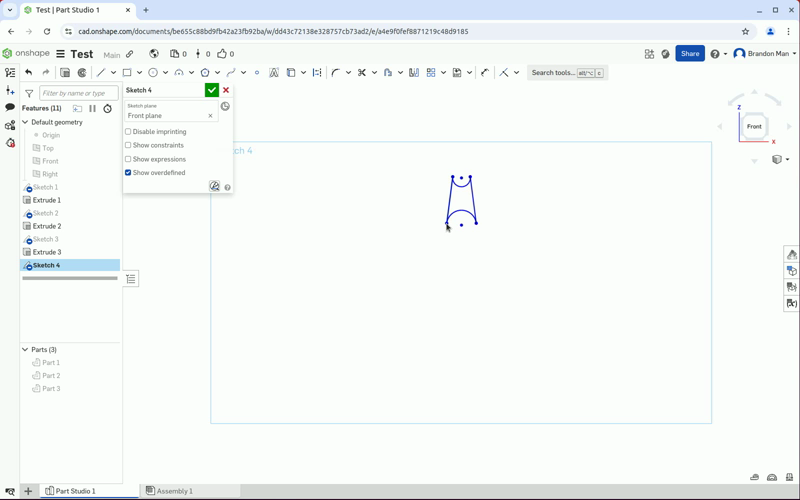
key_down(shift)
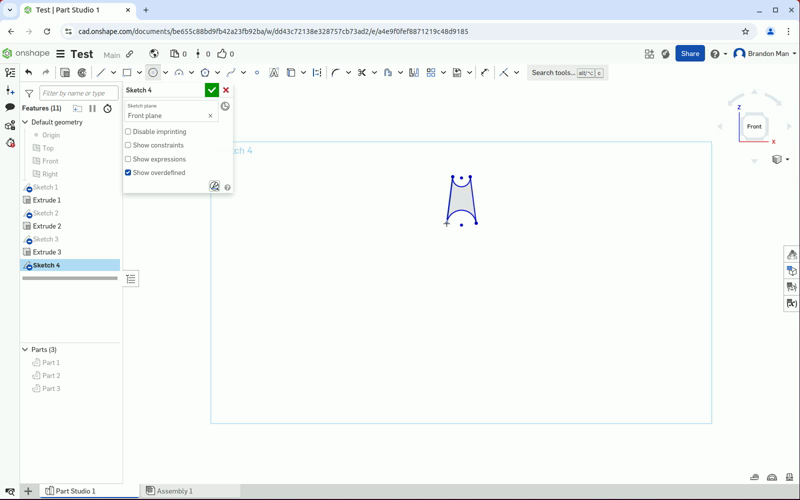
mouse_move(458, 191)
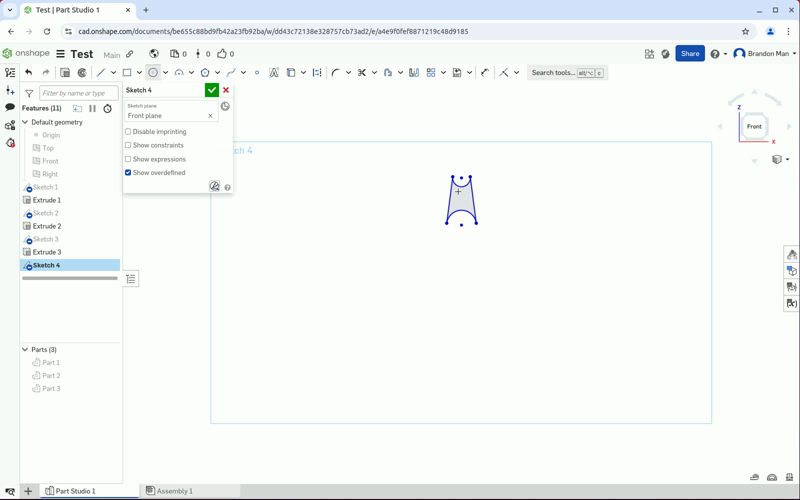
click(458, 191)
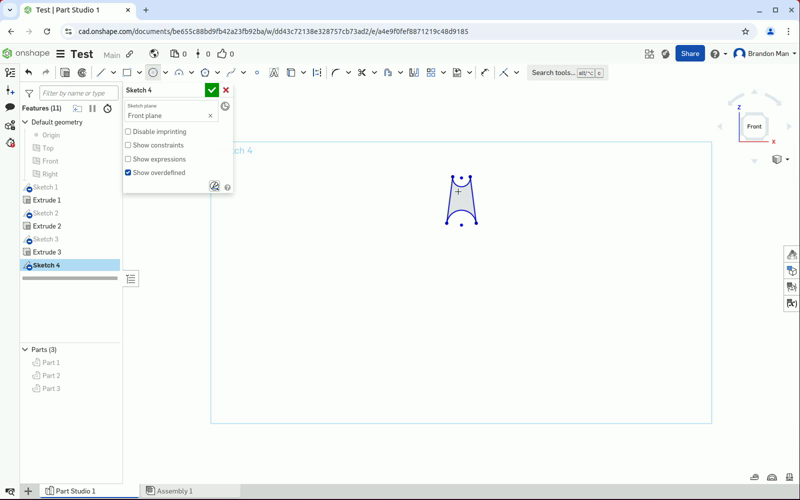
key_up(shift)
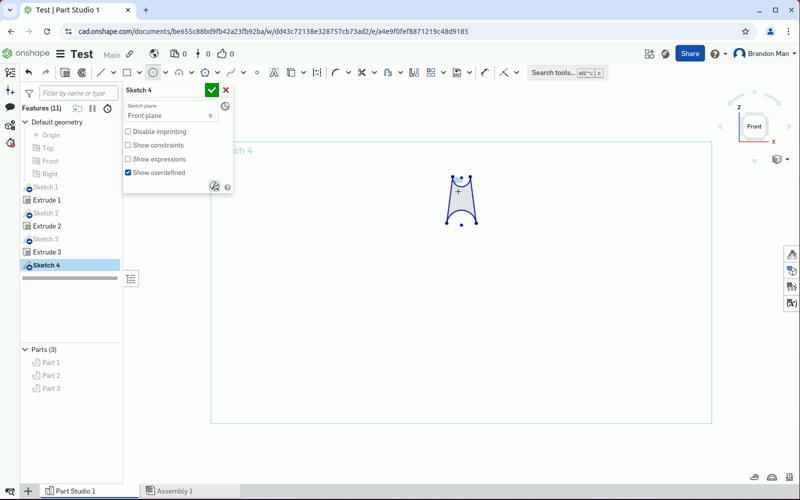
mouse_move(461, 191)
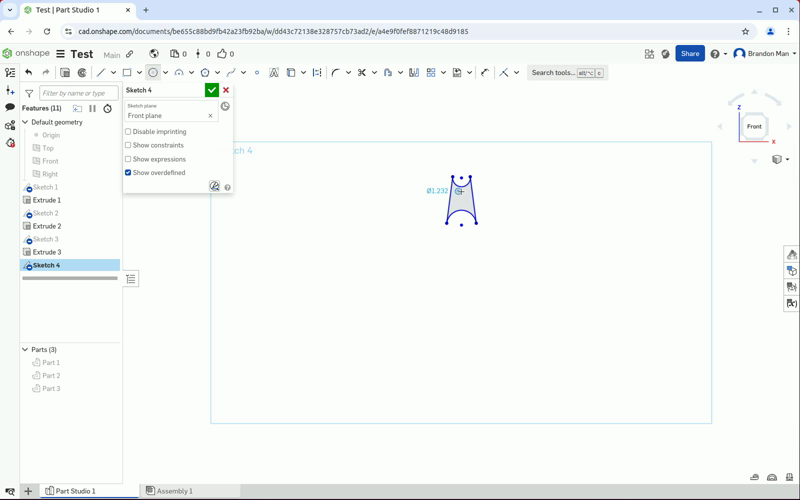
scroll(6)
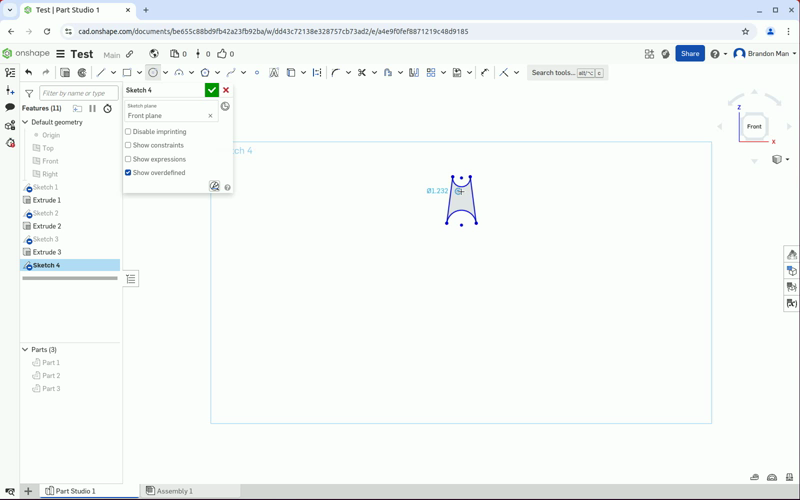
scroll(6)
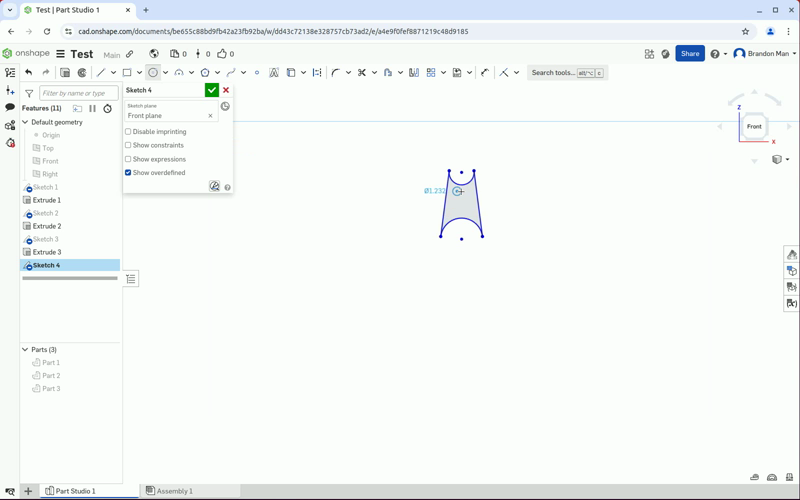
scroll(6)
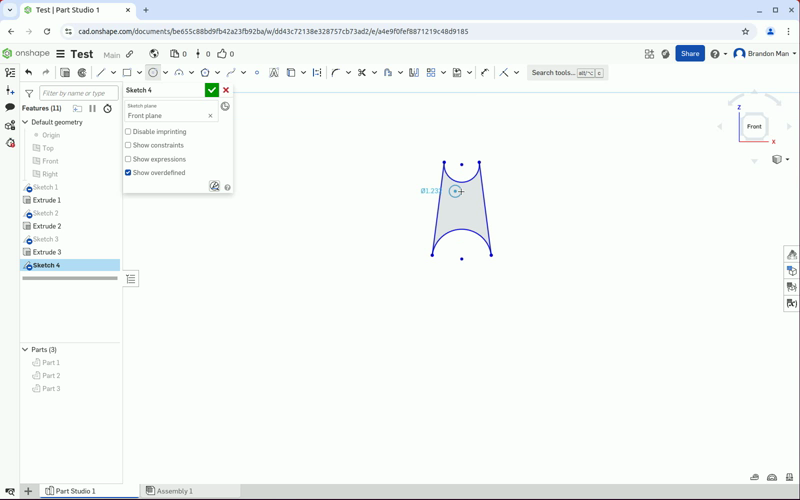
scroll(6)
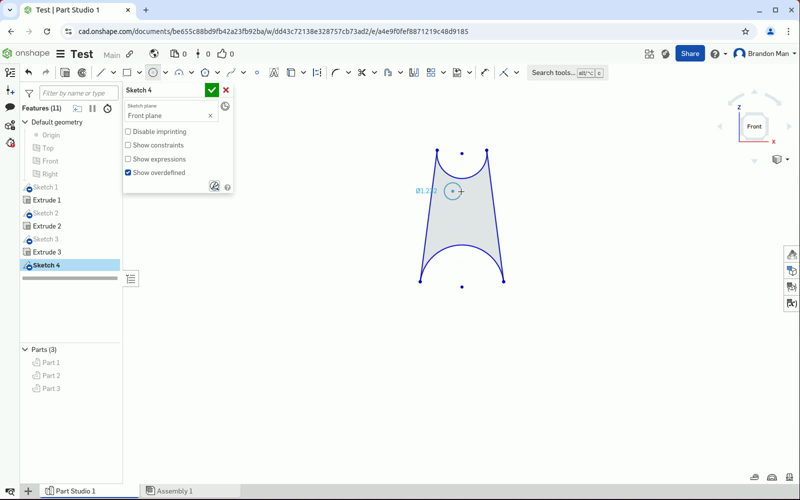
scroll(6)
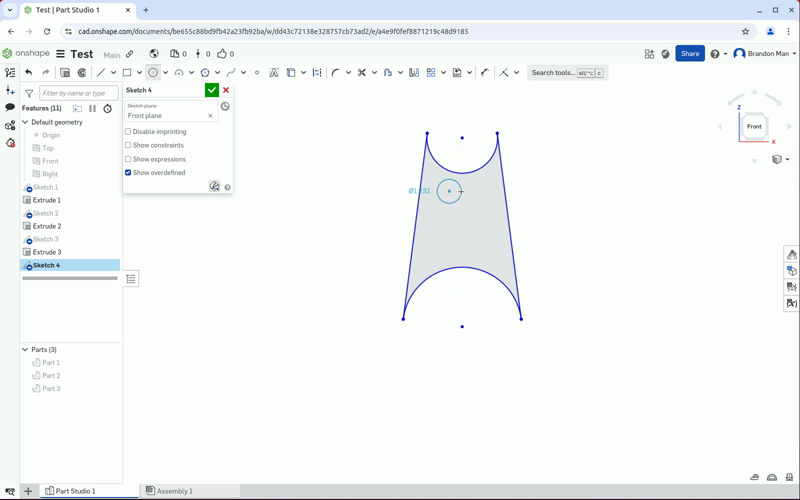
scroll(6)
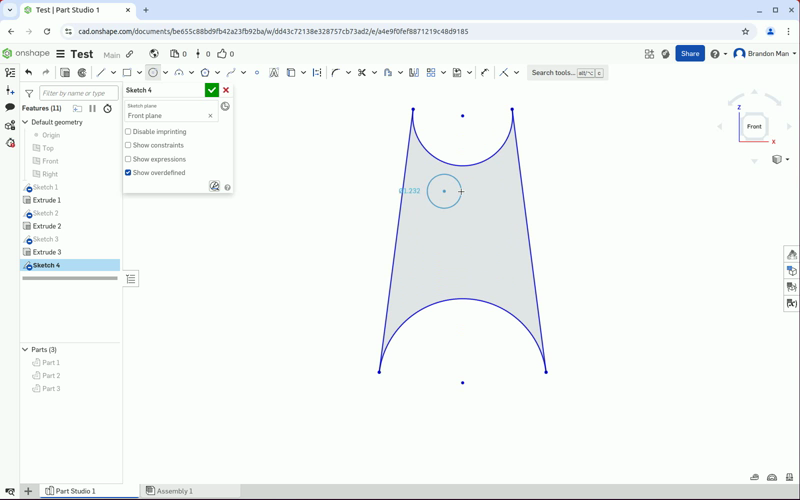
scroll(6)
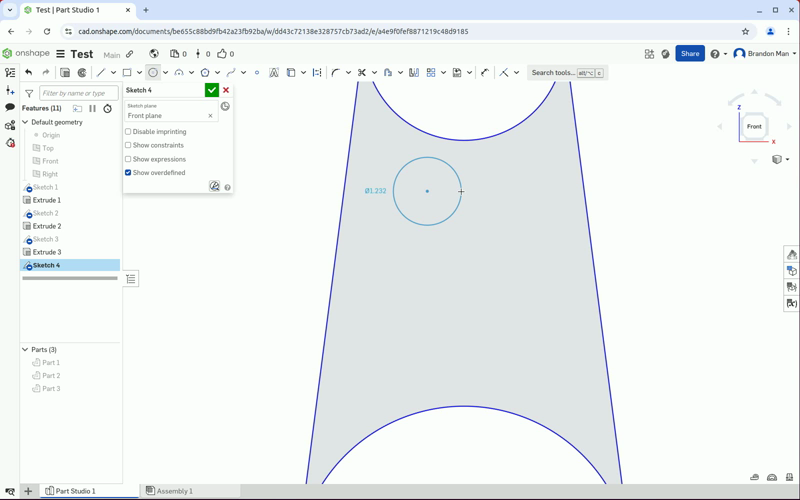
click(461, 191)
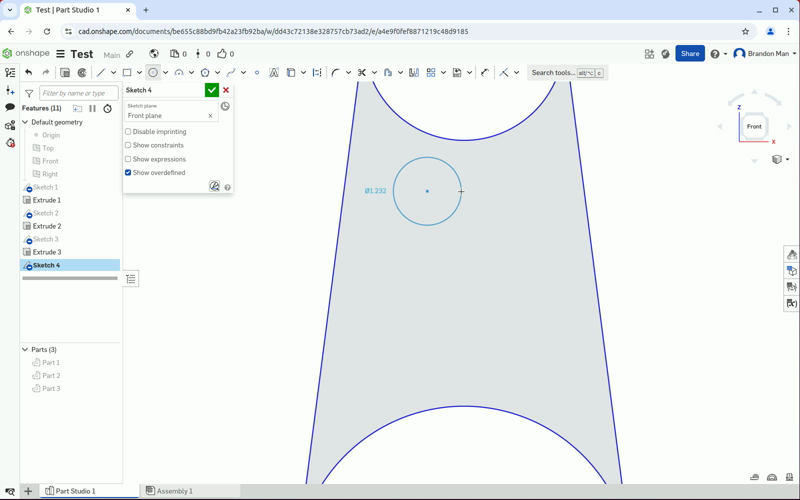
scroll(-6)
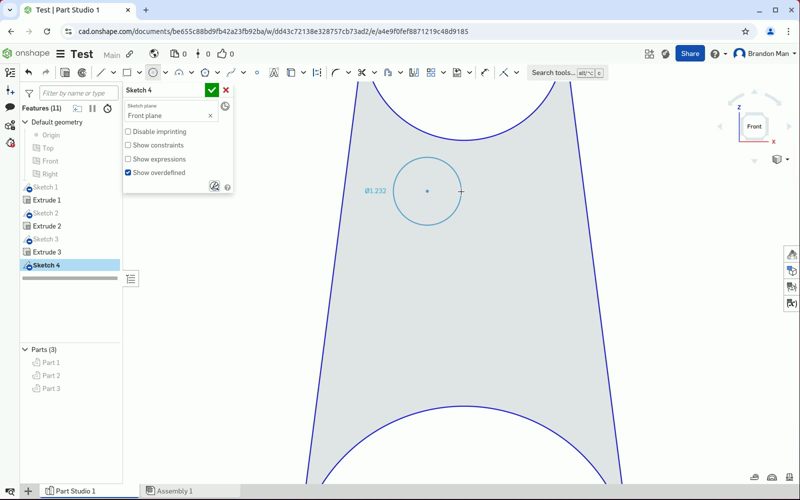
scroll(-6)
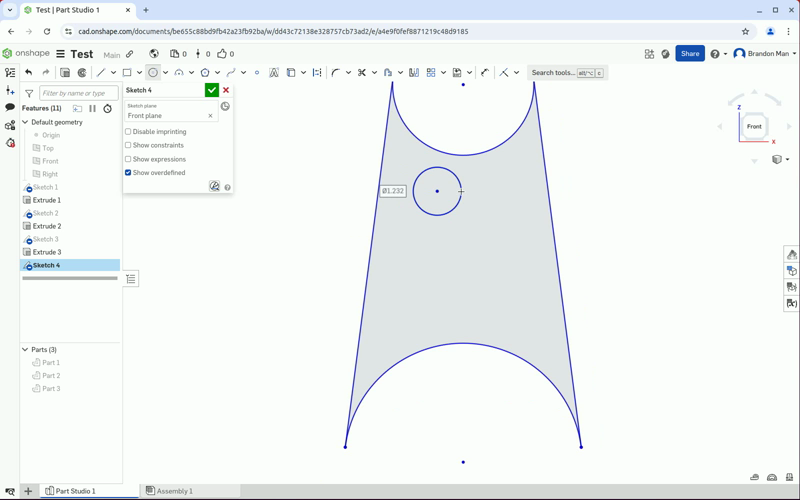
scroll(-6)
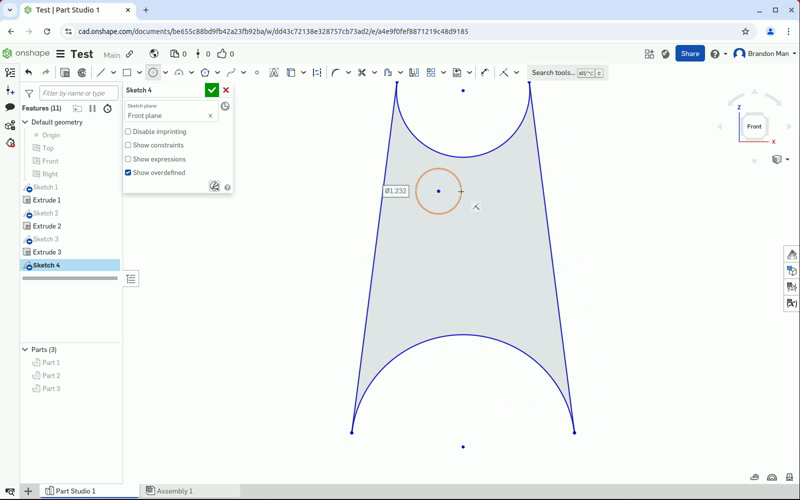
scroll(-6)
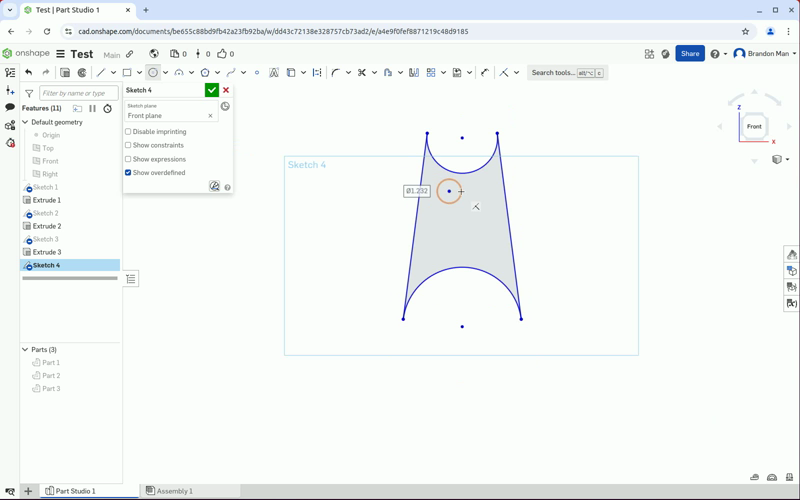
scroll(-6)
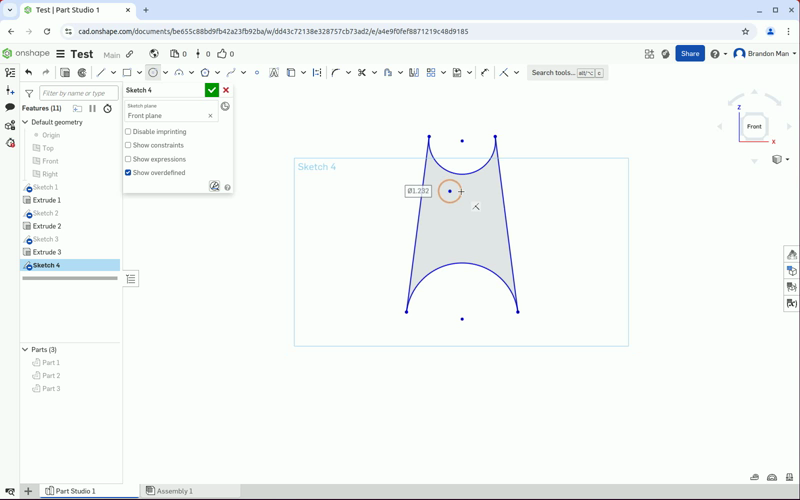
scroll(-6)
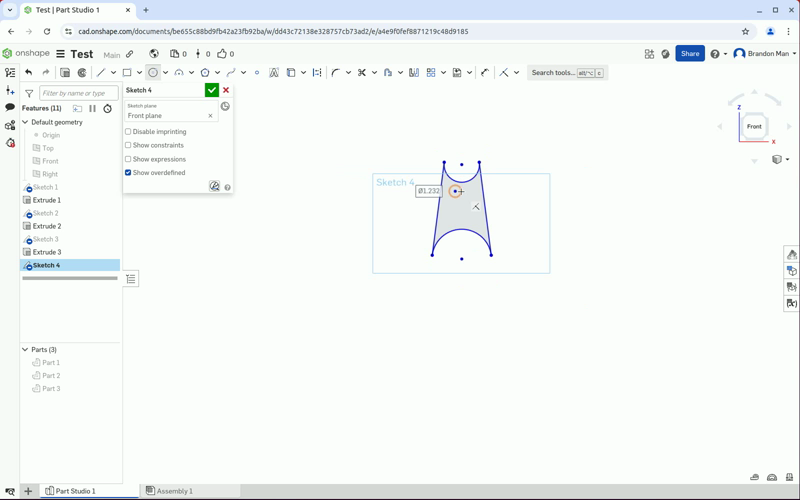
scroll(-6)
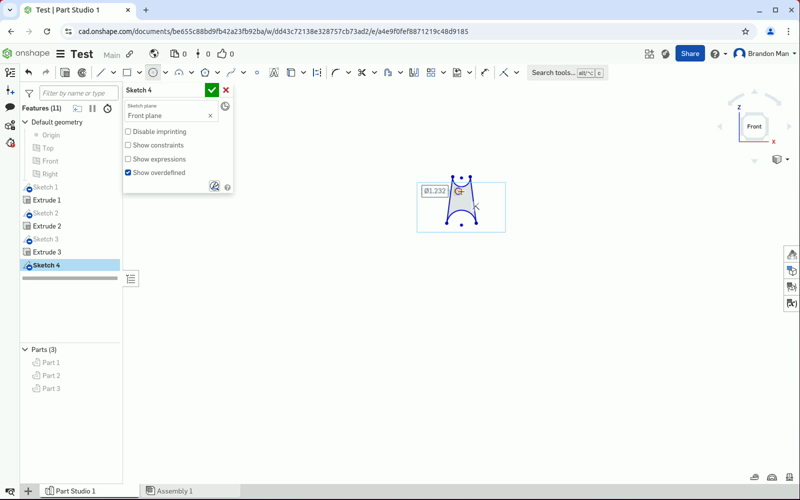
key(esc)
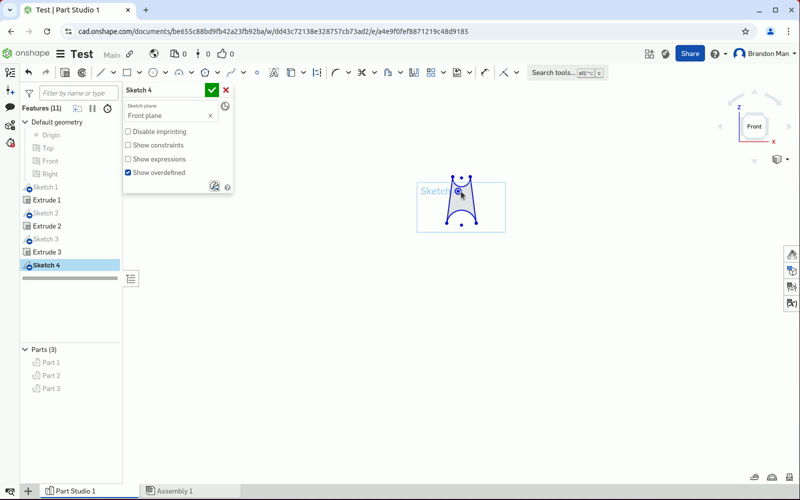
mouse_move(454, 184)
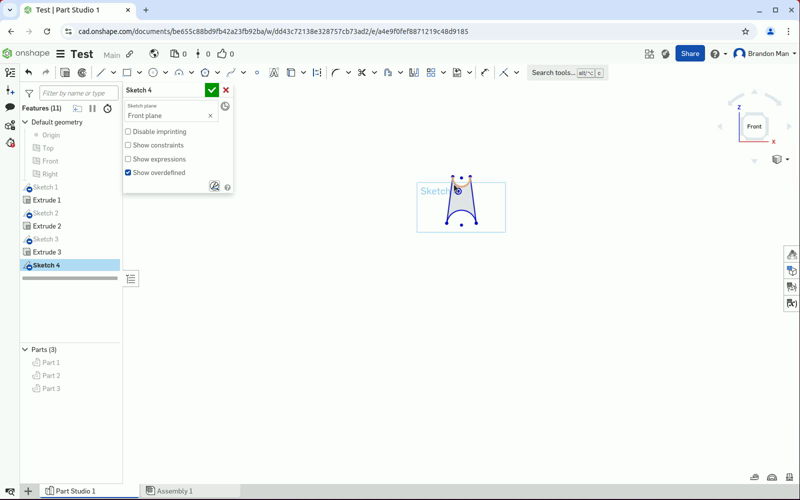
scroll(6)
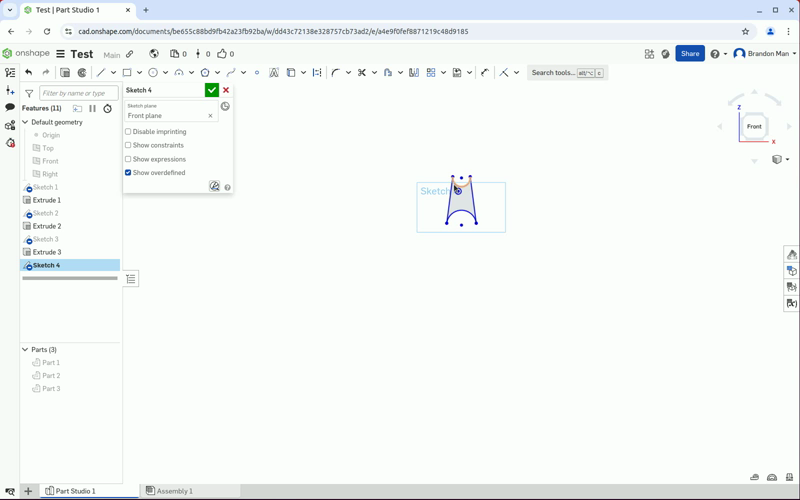
scroll(6)
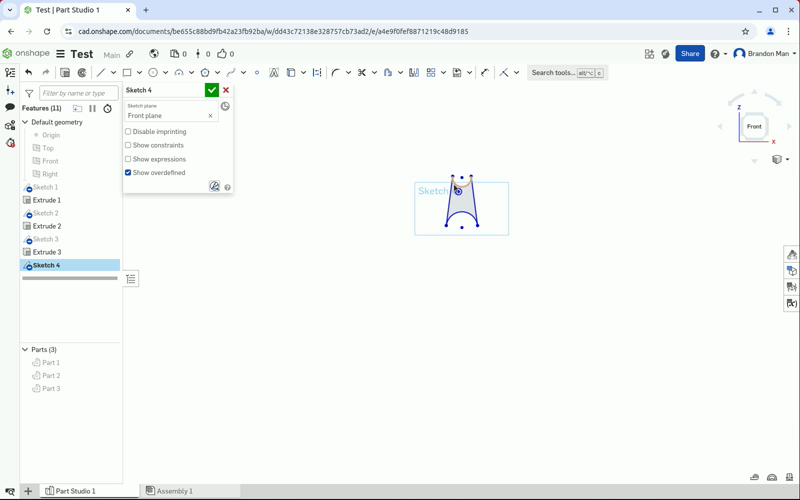
scroll(6)
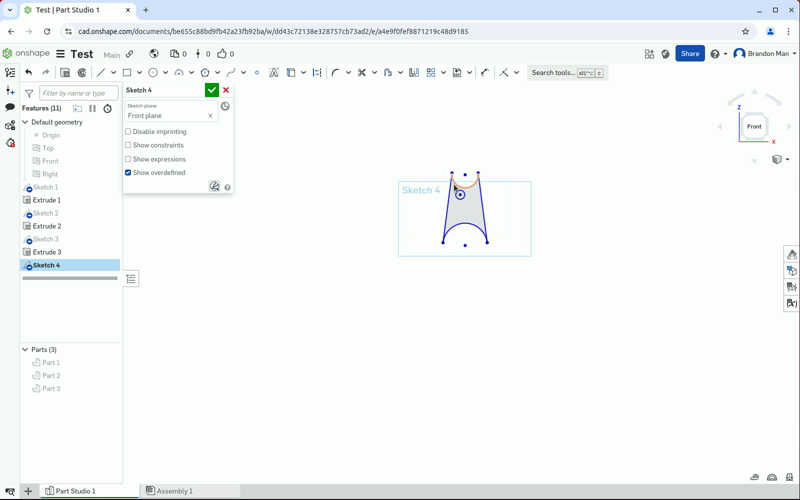
scroll(6)
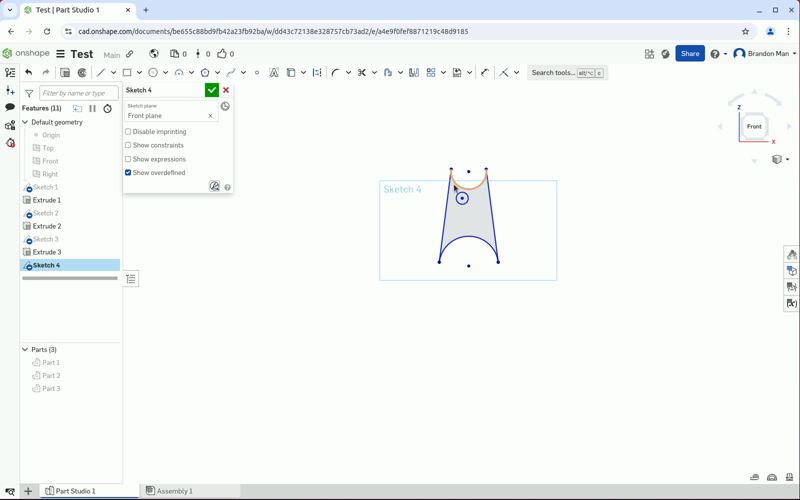
scroll(6)
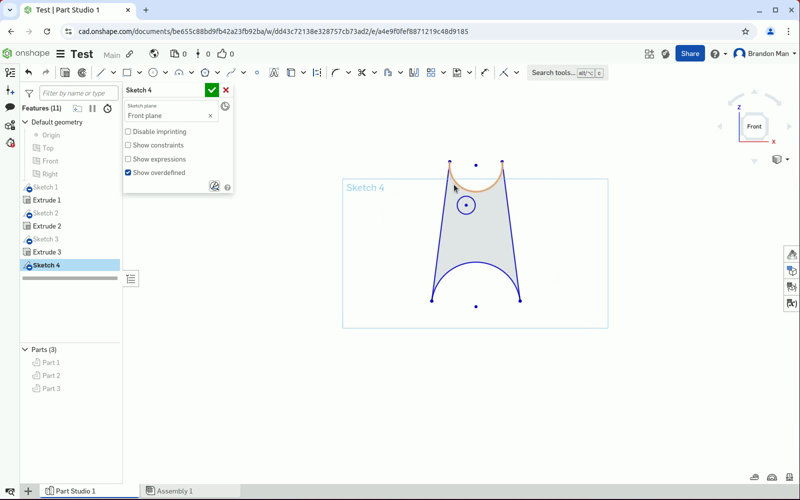
scroll(6)
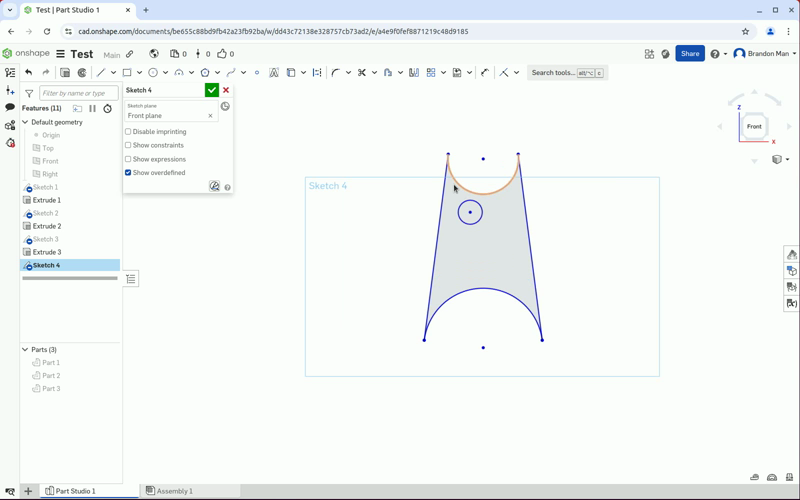
scroll(6)
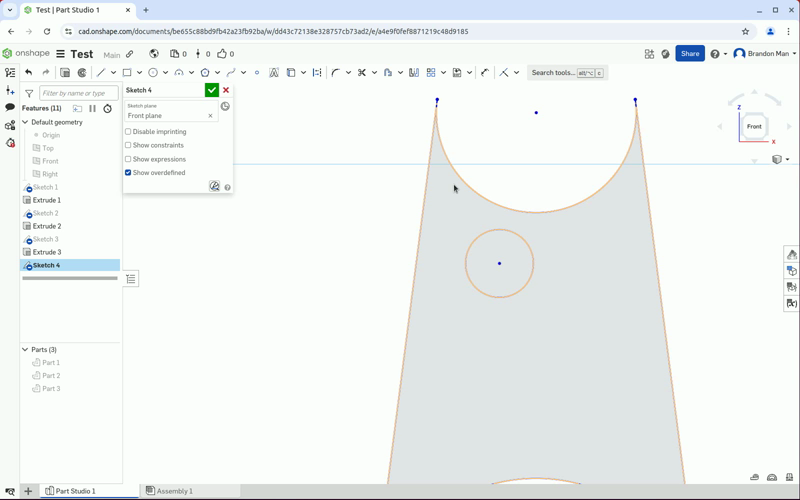
click(454, 184)
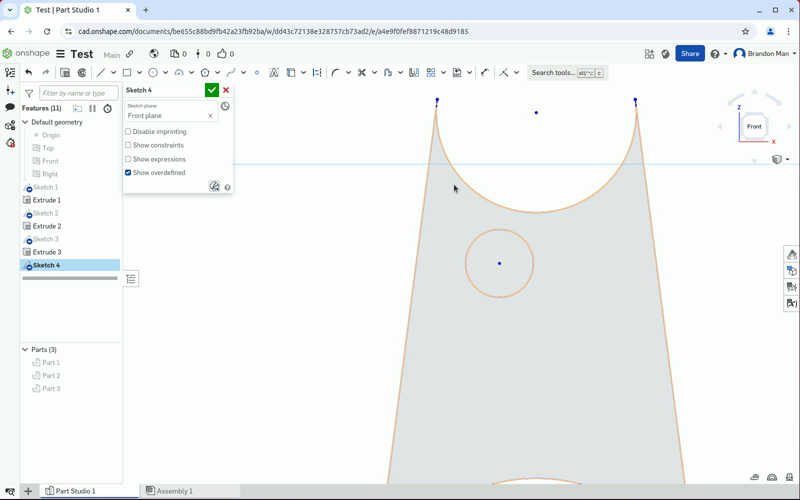
scroll(-6)
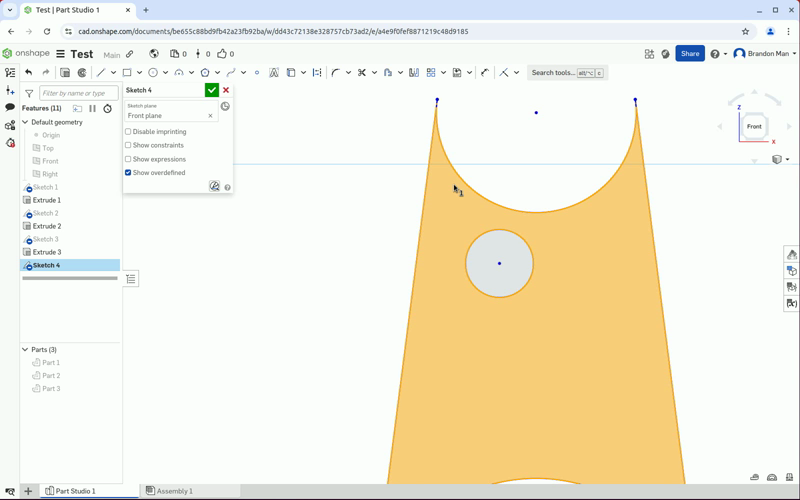
scroll(-6)
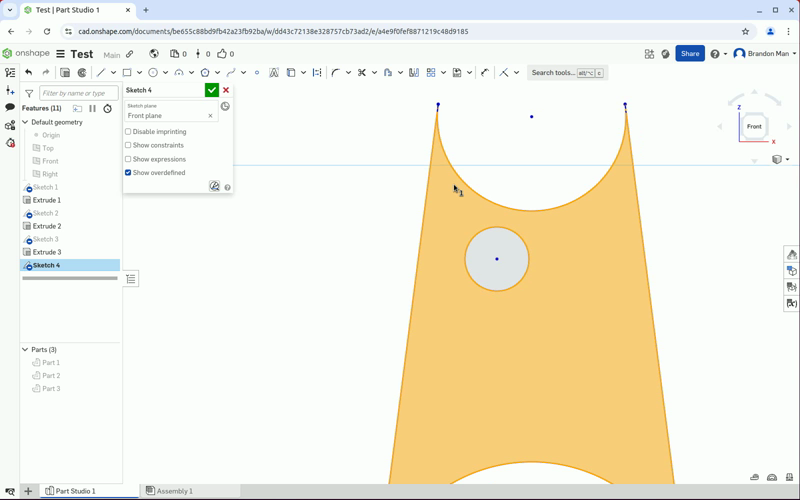
scroll(-6)
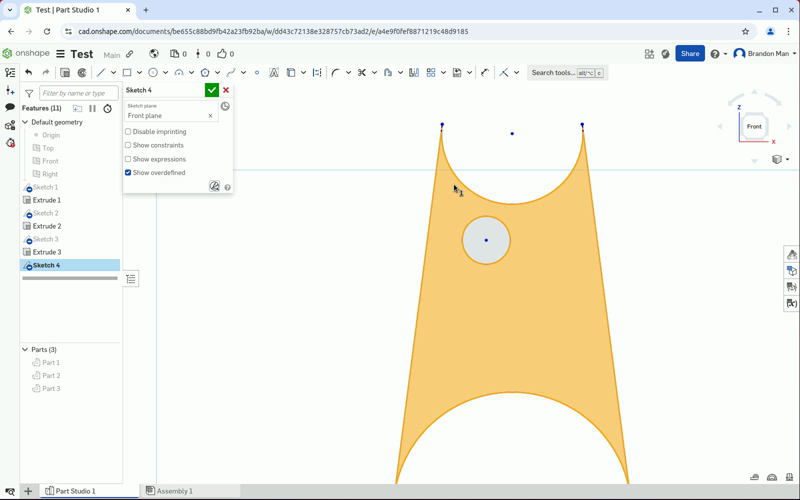
scroll(-6)
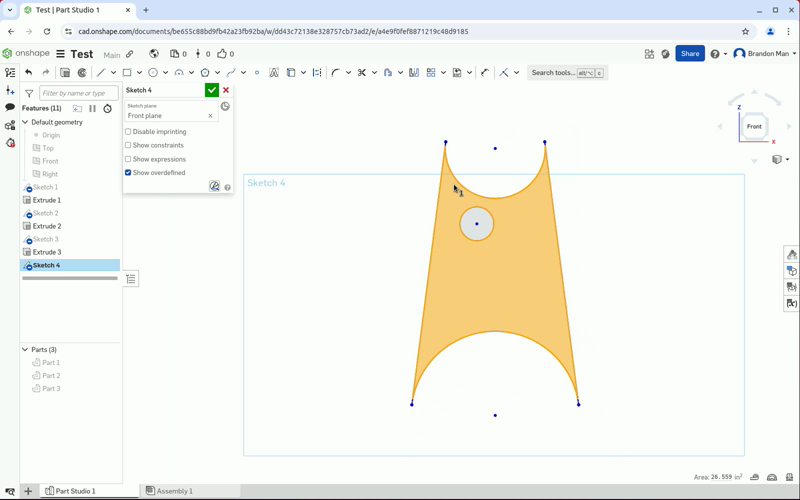
scroll(-6)
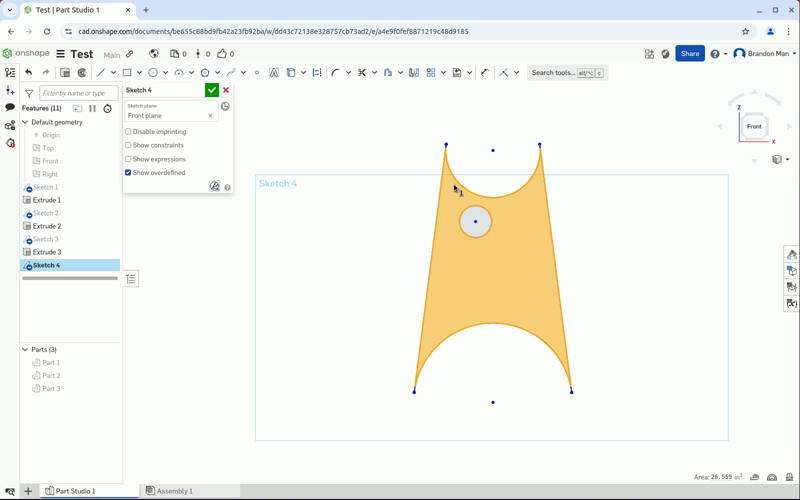
scroll(-6)
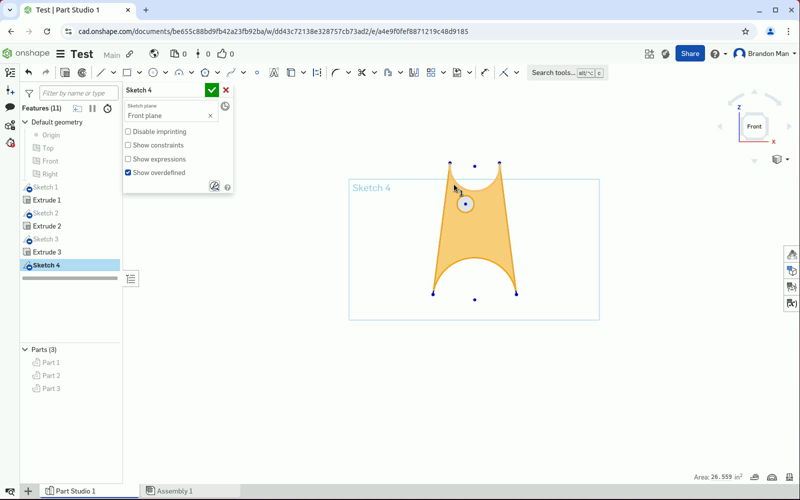
scroll(-6)
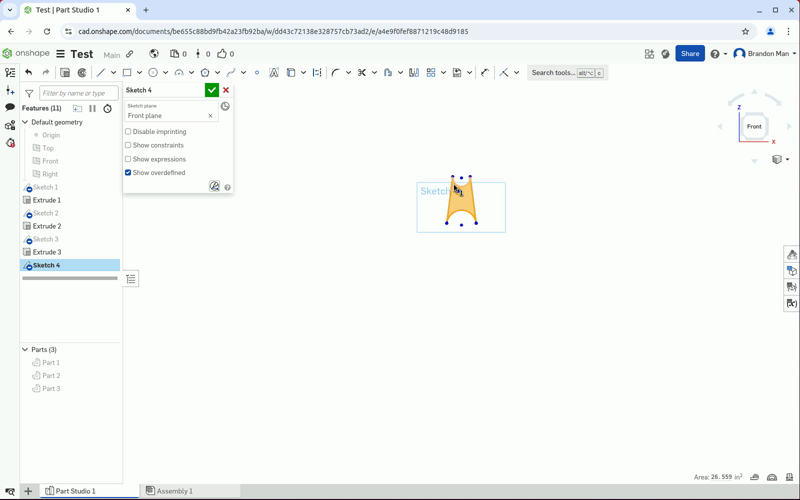
mouse_move(73, 352)
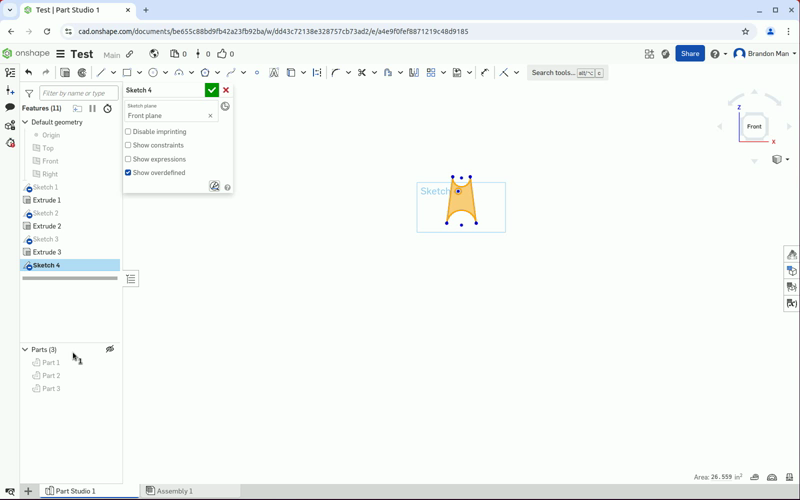
key(shift+y)
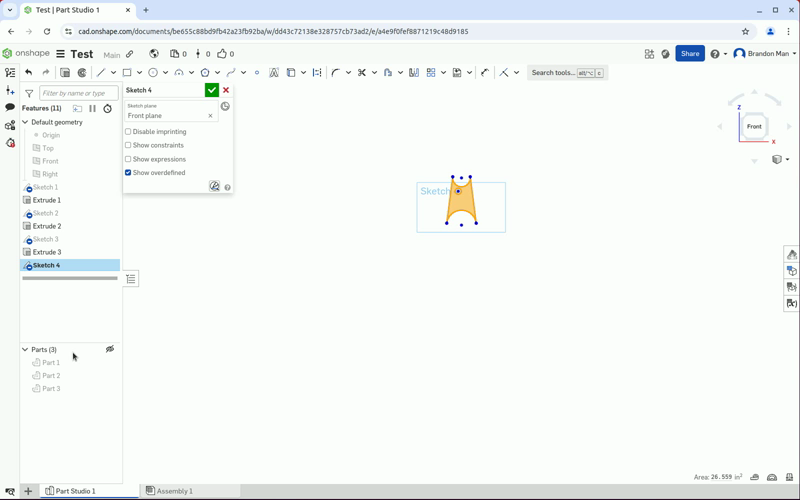
key(shift+e)
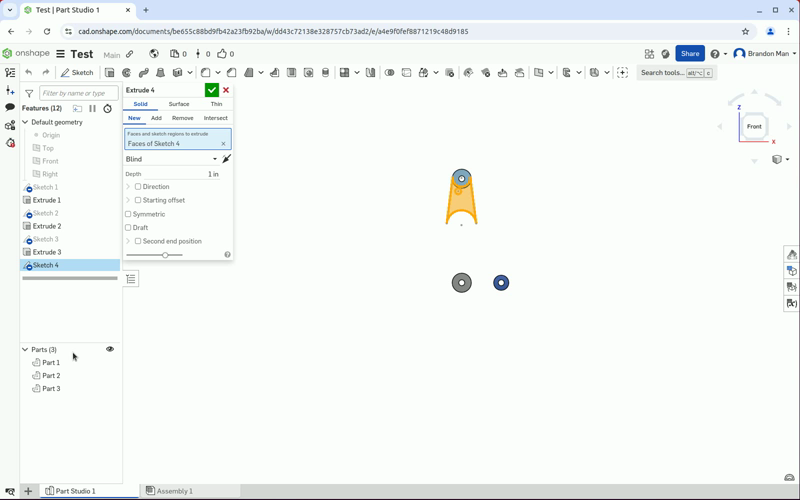
mouse_move(143, 106)
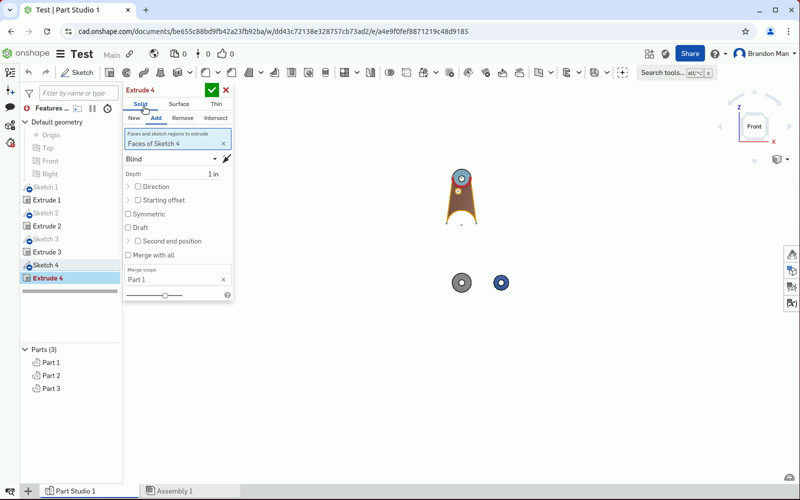
click(143, 106)
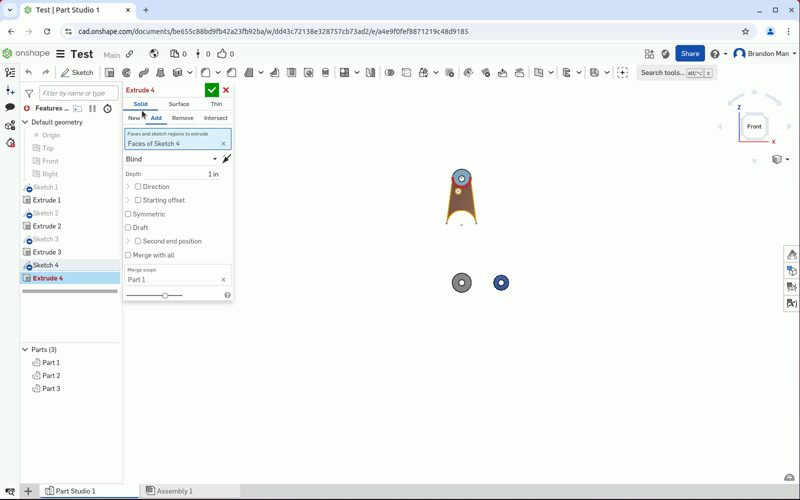
mouse_move(137, 120)
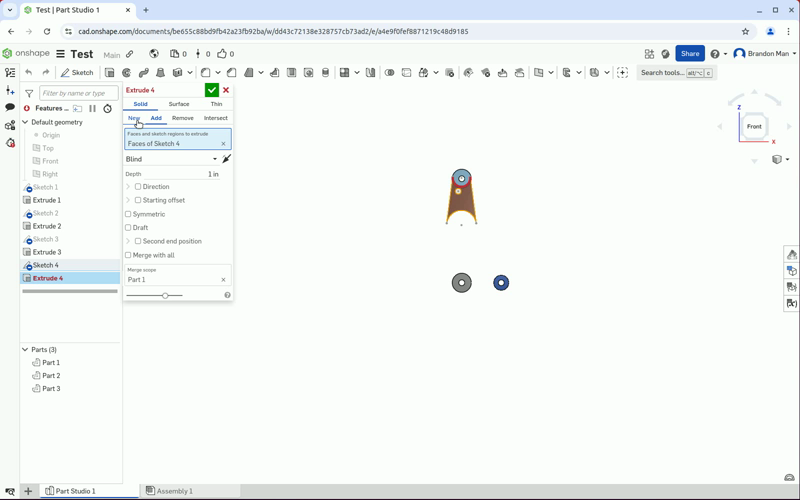
click(137, 120)
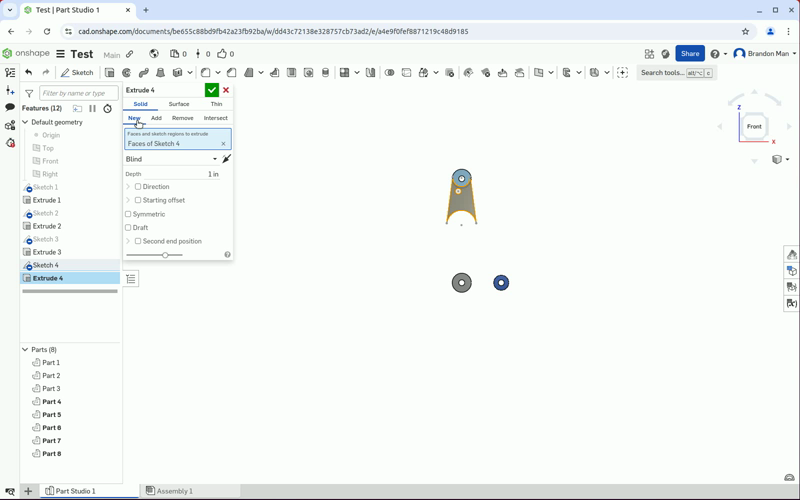
key(tab, 4)
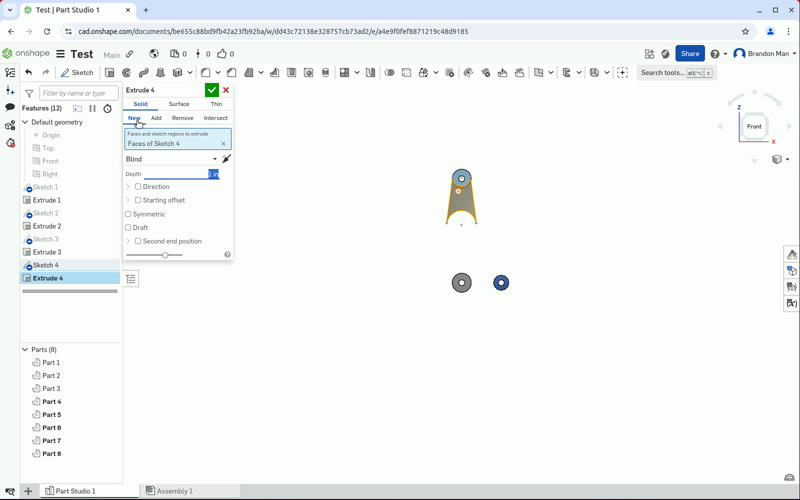
text(0.481)
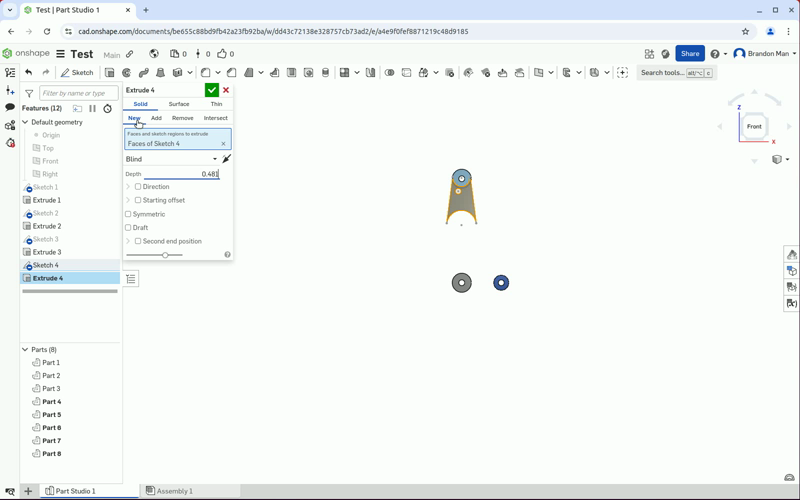
key(enter)
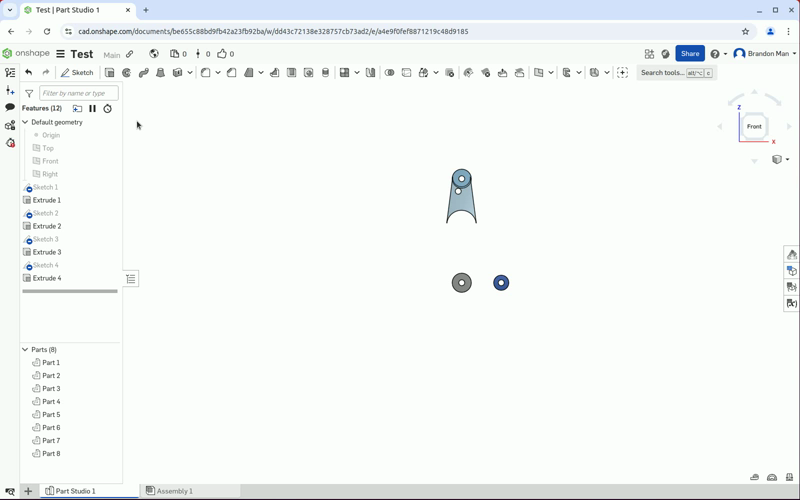
key(shift+h)
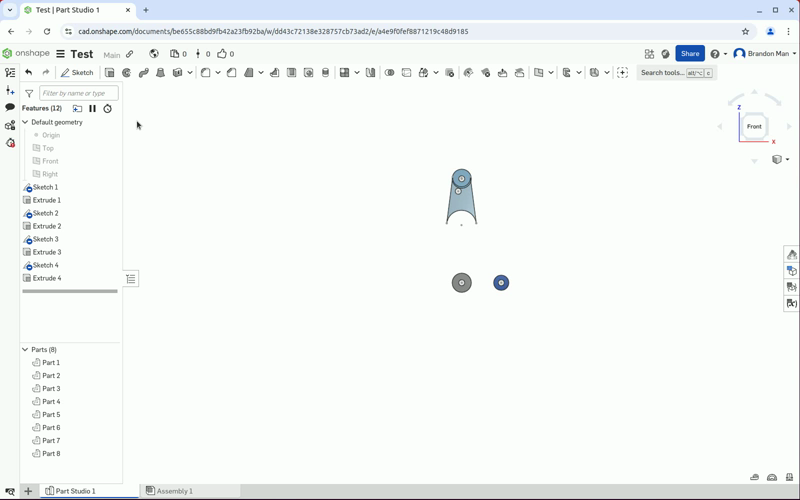
key(shift+h)
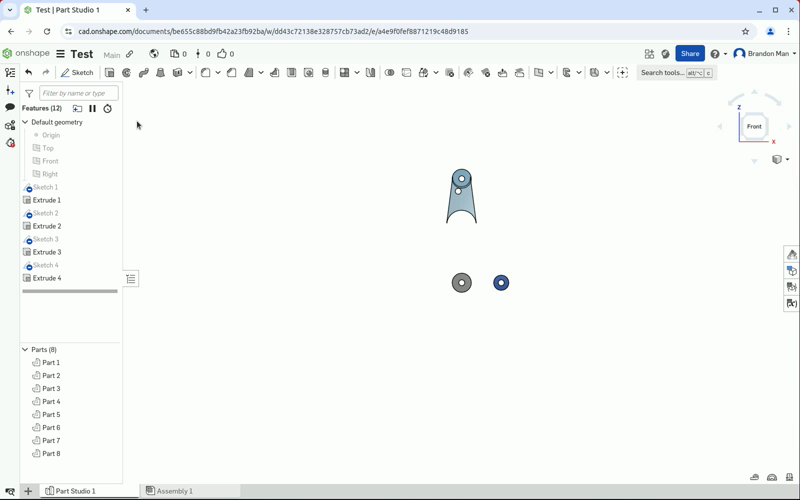
mouse_move(73, 189)
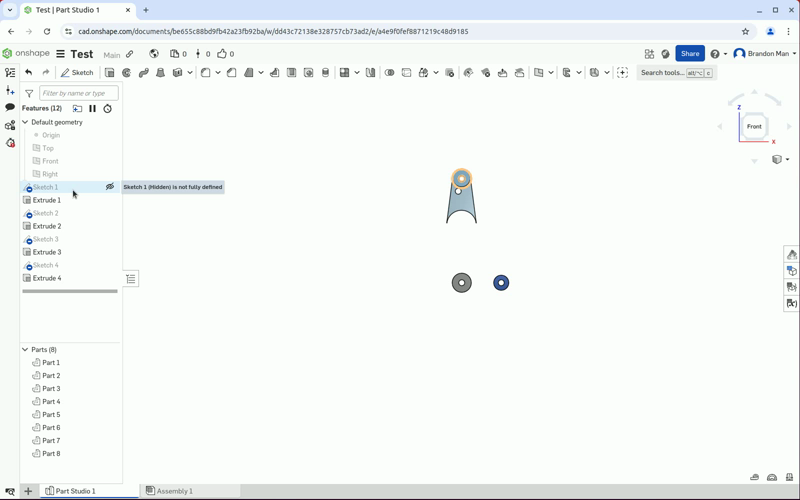
click(73, 189)
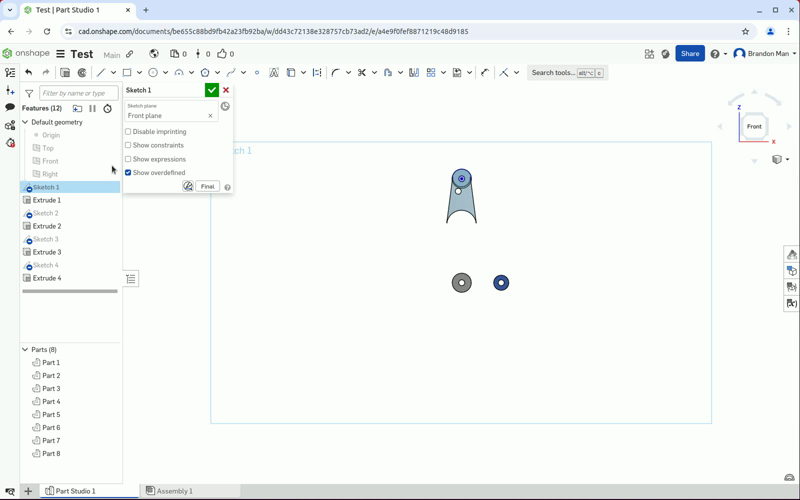
mouse_move(229, 92)
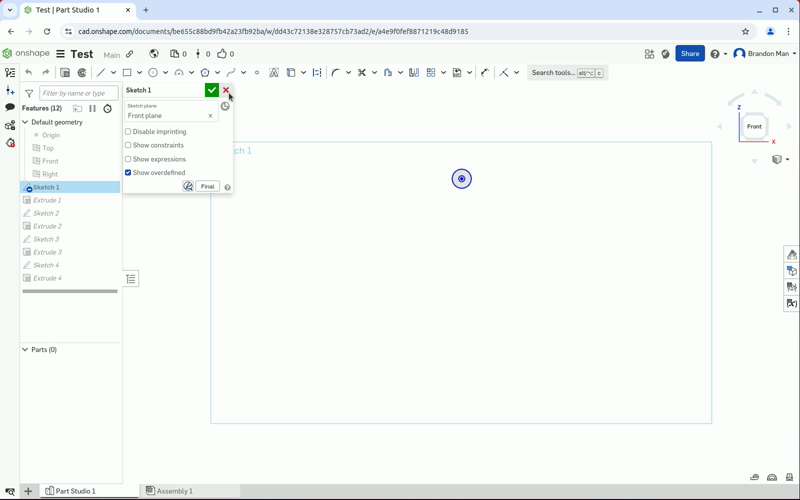
click(229, 92)
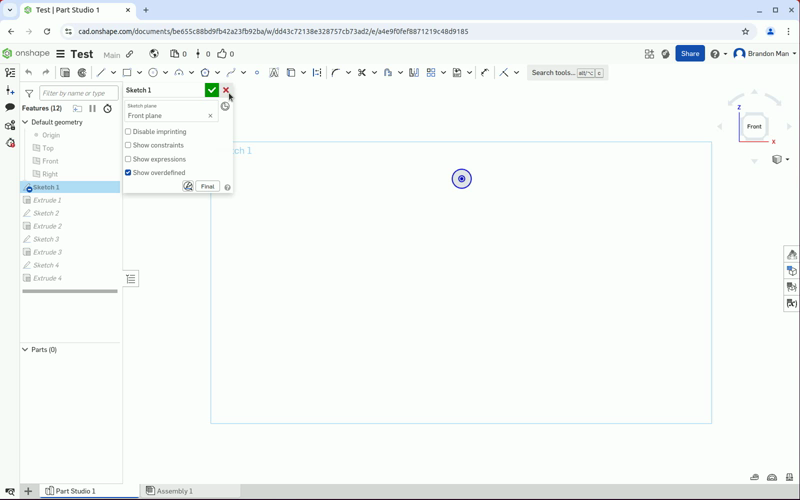
key(shift+s)
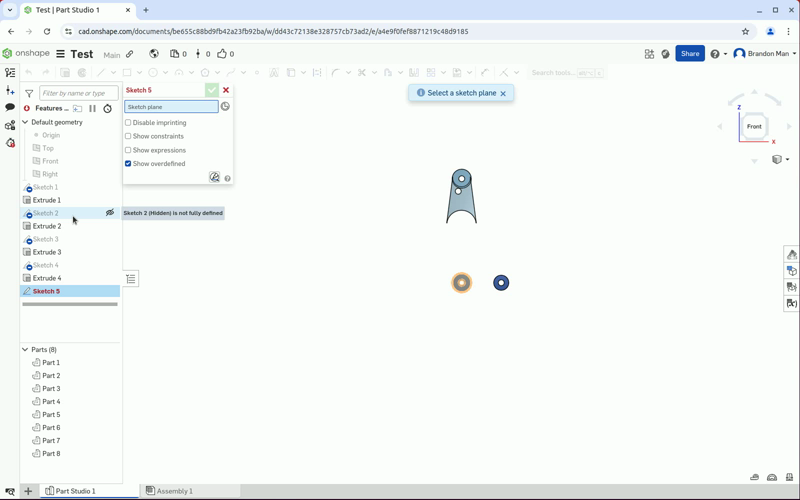
scroll(3)
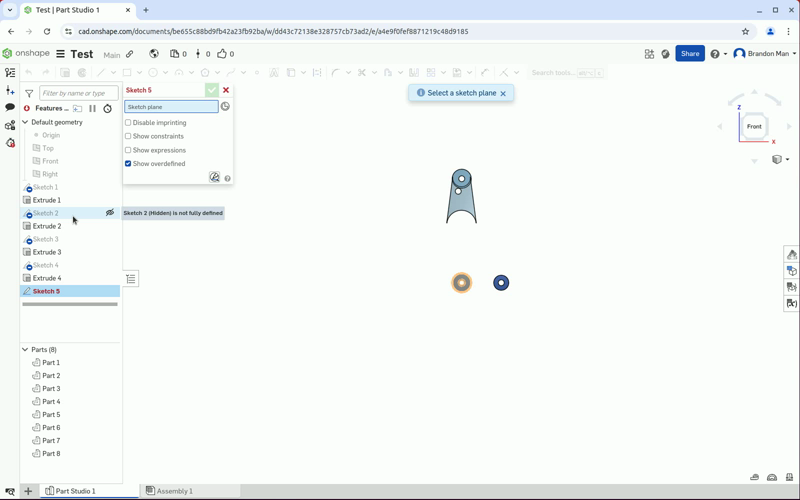
mouse_move(73, 163)
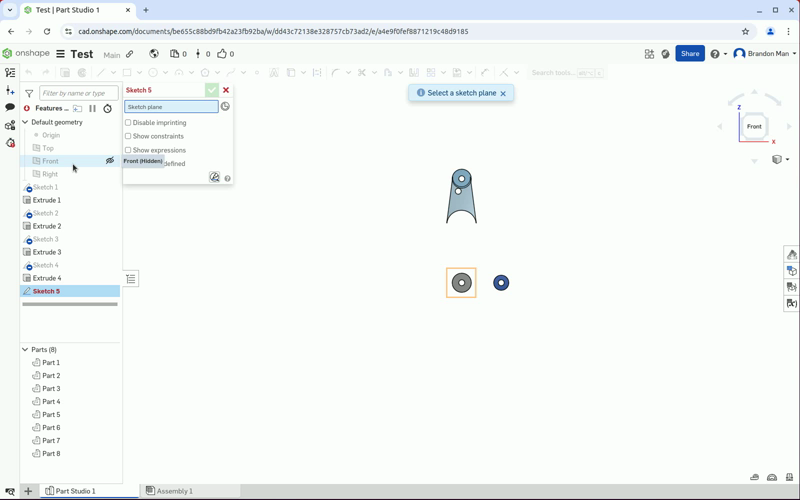
click(73, 163)
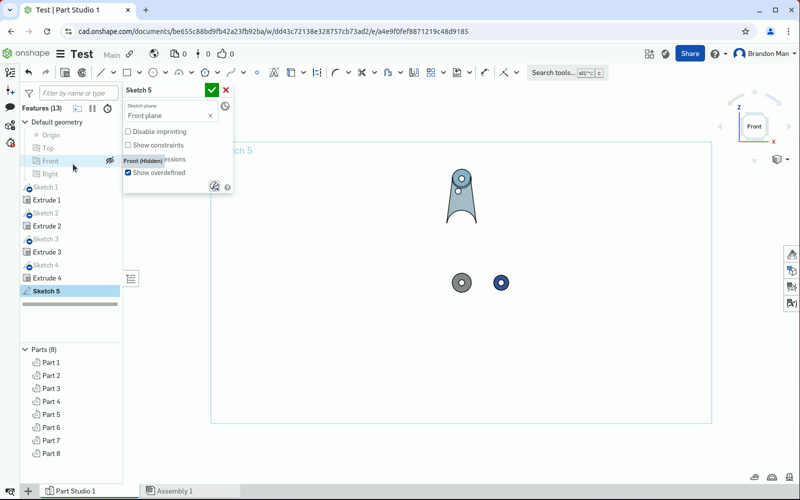
mouse_move(73, 352)
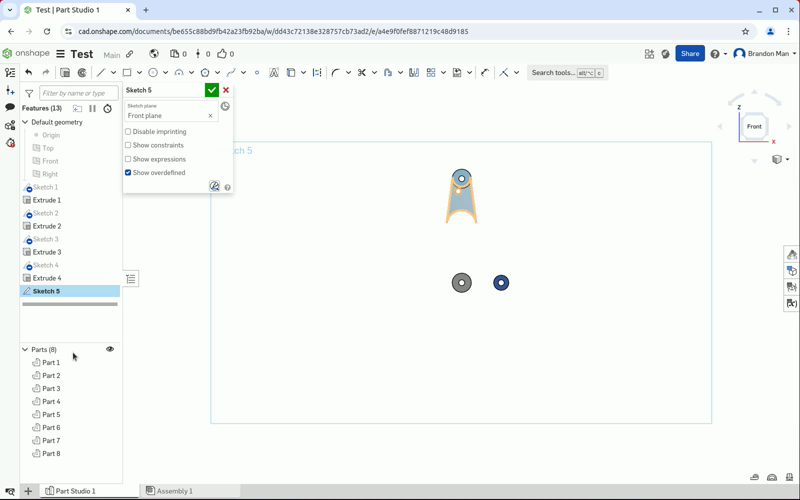
key(y)
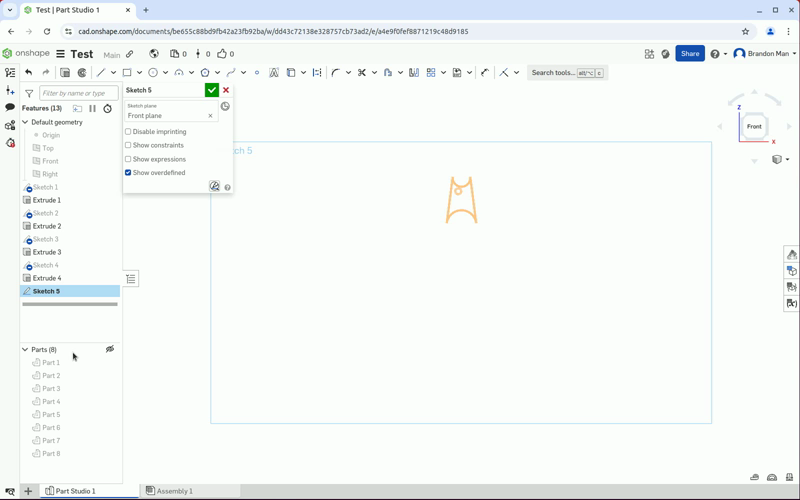
key(c)
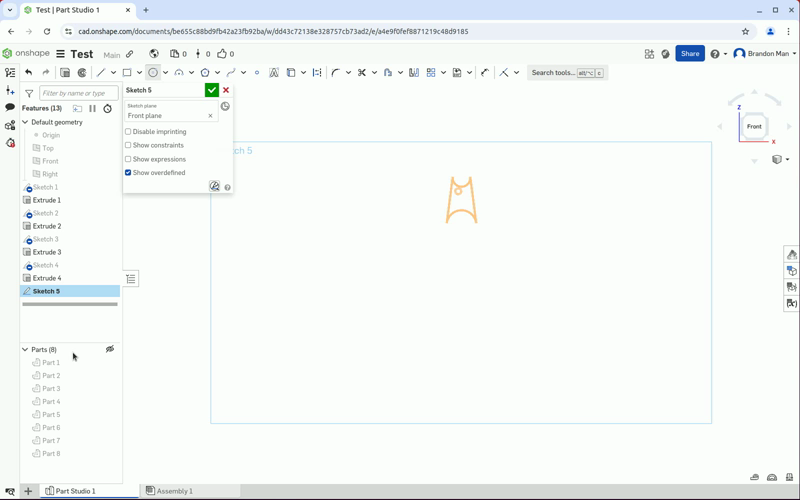
key_down(shift)
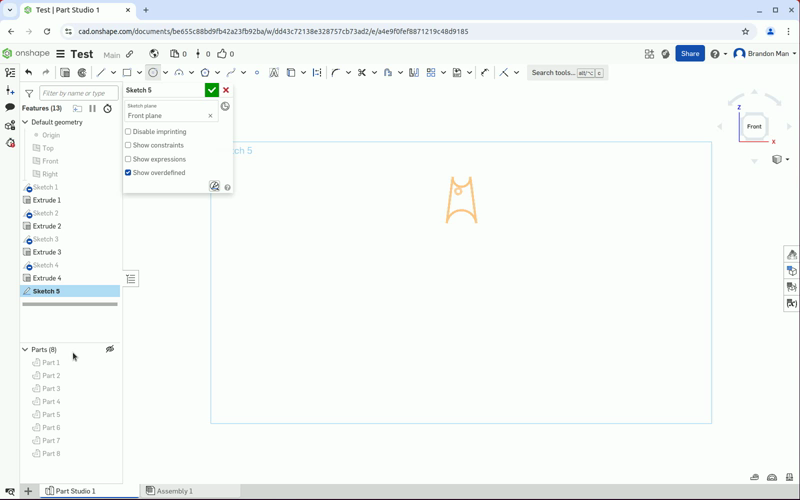
mouse_move(461, 225)
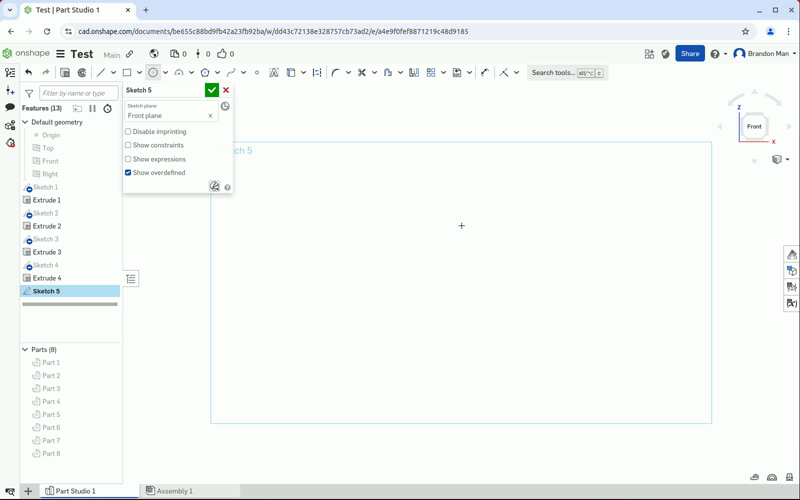
click(461, 225)
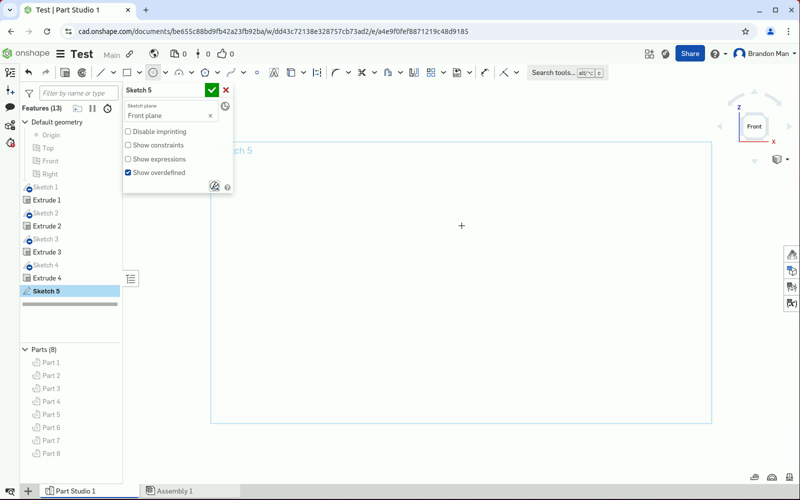
key_up(shift)
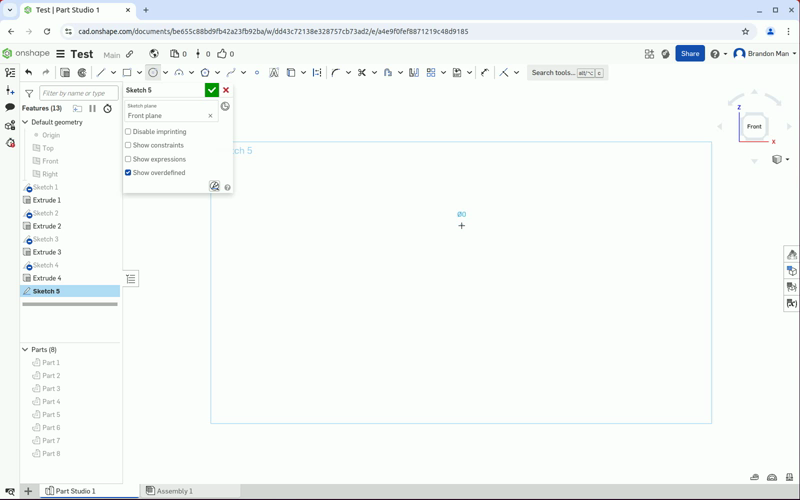
mouse_move(477, 225)
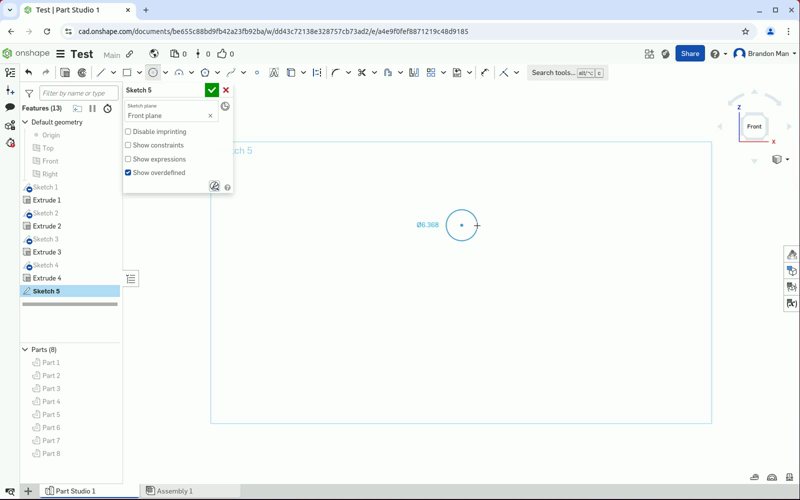
click(477, 225)
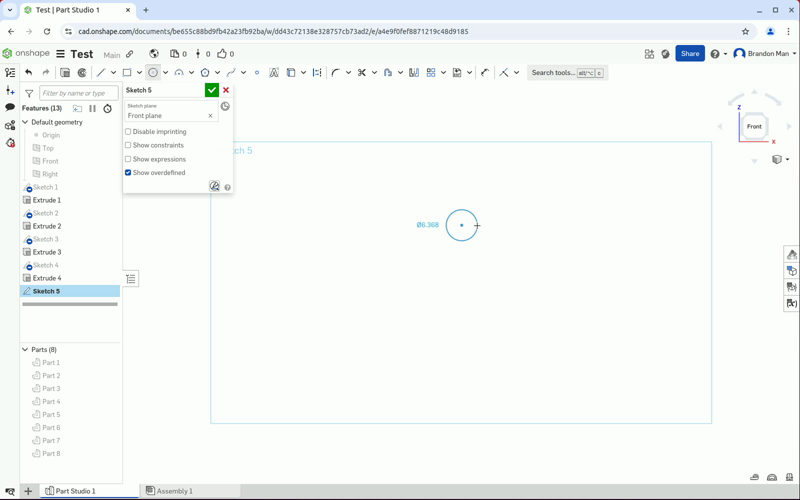
key(esc)
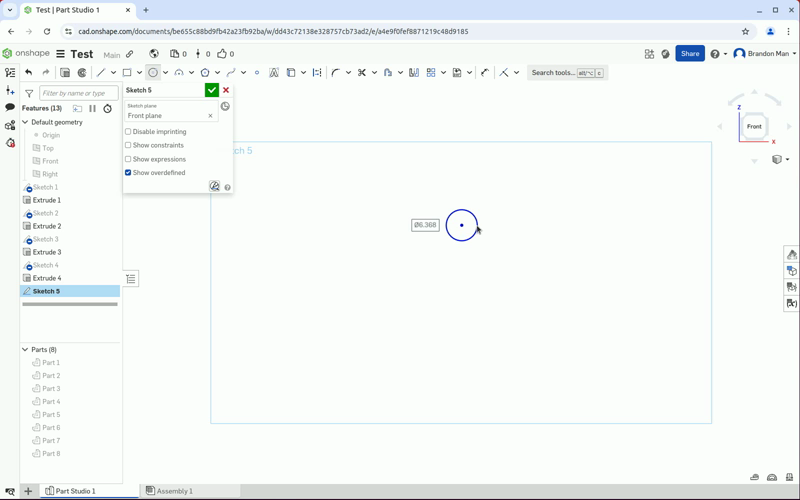
key(c)
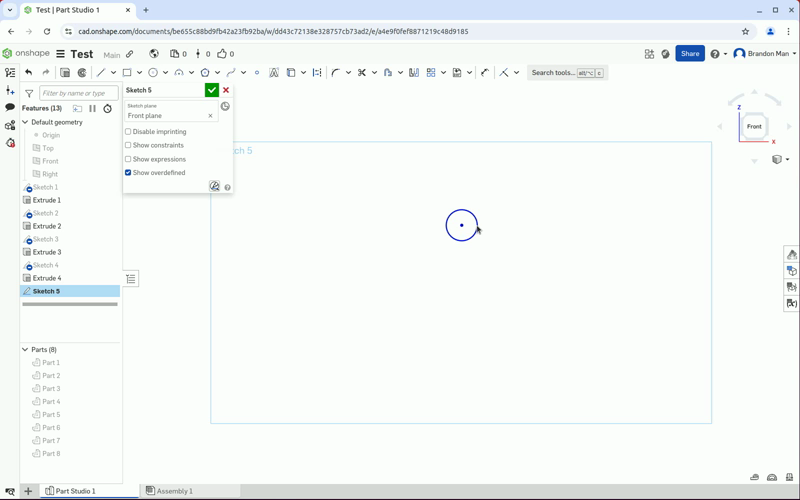
key_down(shift)
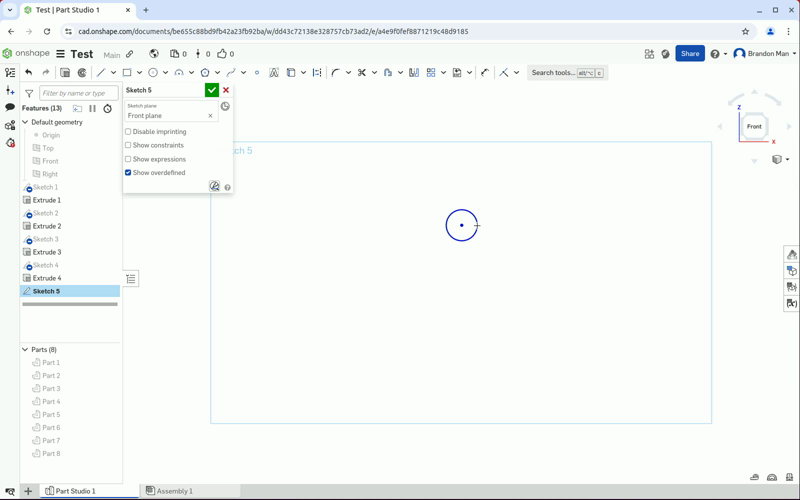
mouse_move(461, 225)
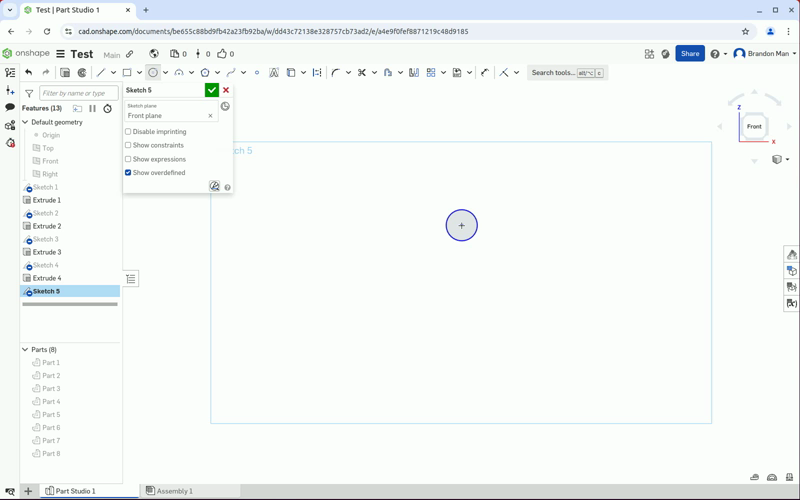
click(461, 225)
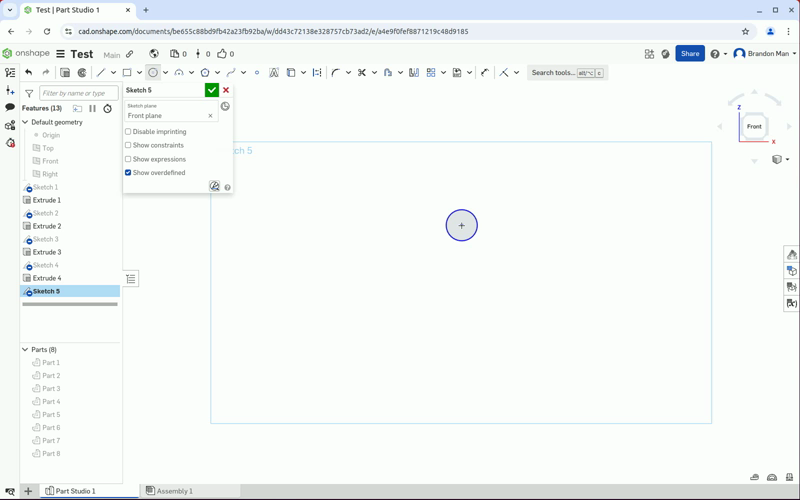
key_up(shift)
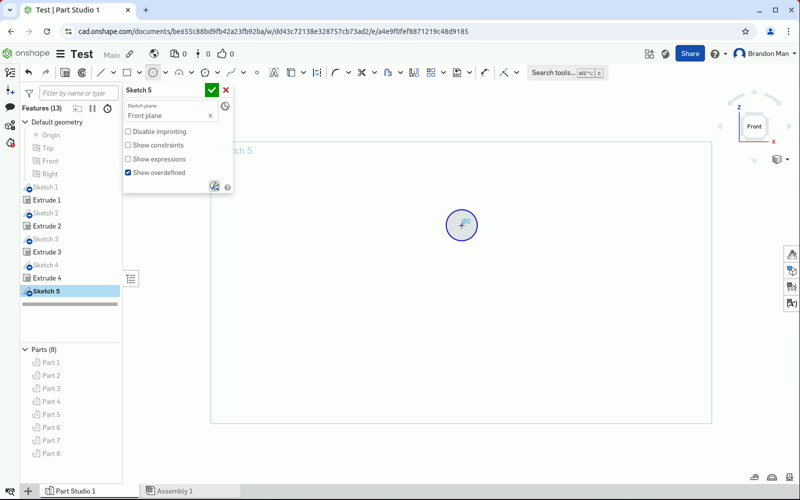
mouse_move(465, 225)
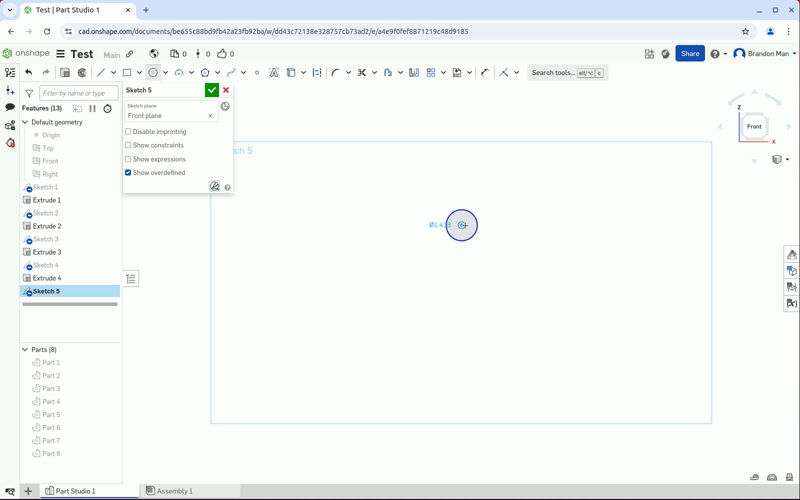
scroll(6)
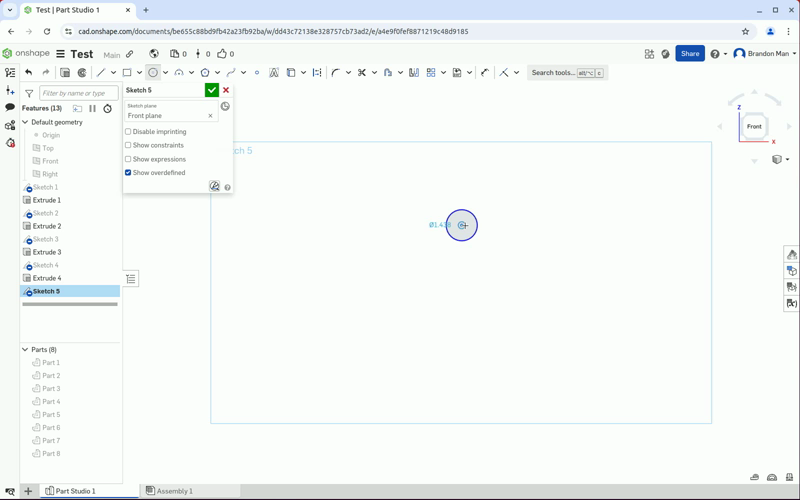
scroll(6)
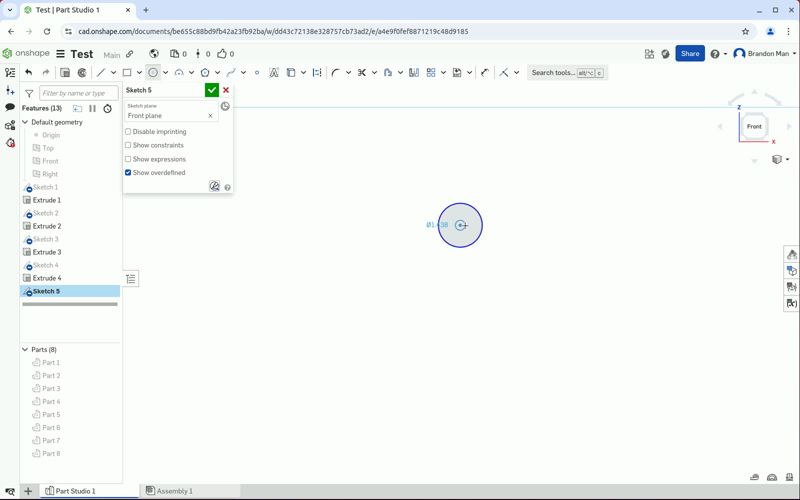
scroll(6)
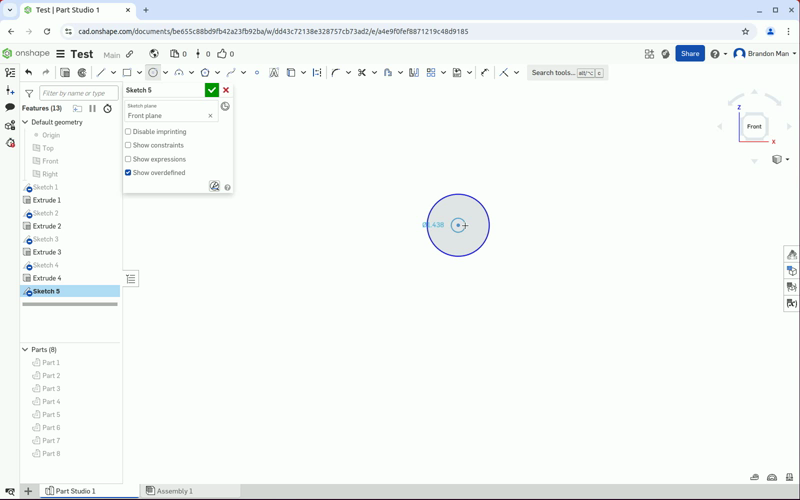
scroll(6)
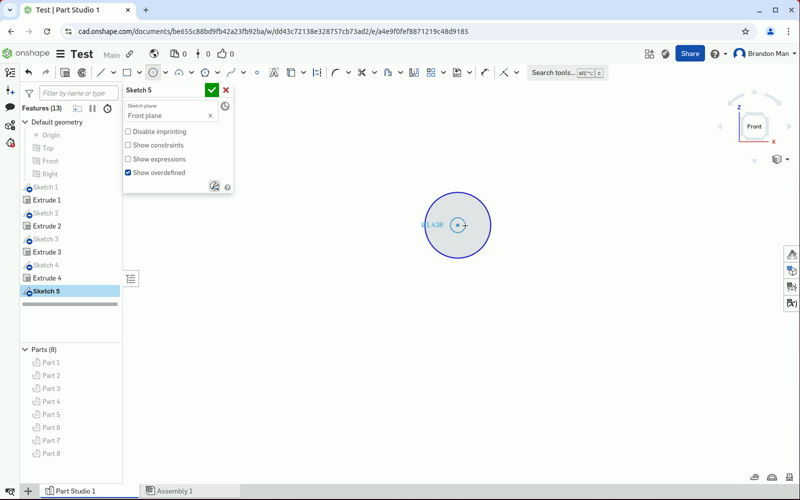
scroll(6)
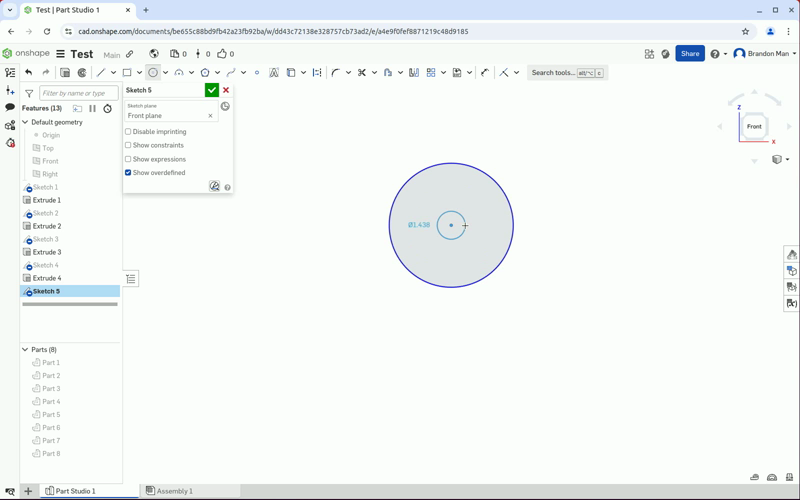
scroll(6)
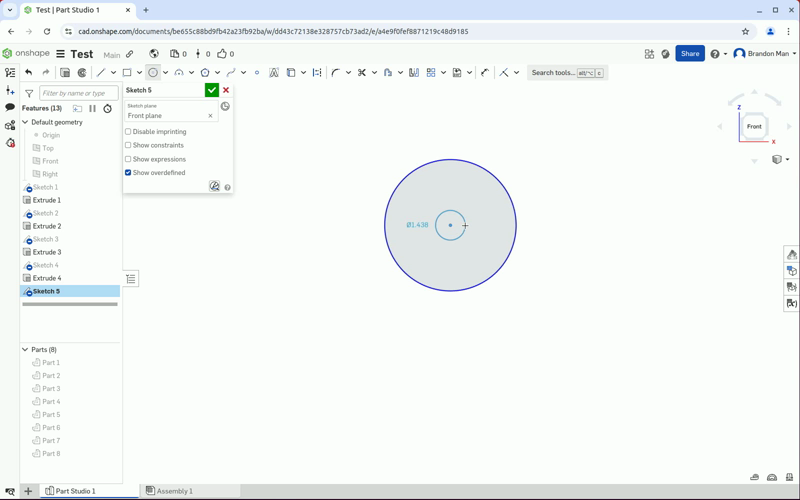
scroll(6)
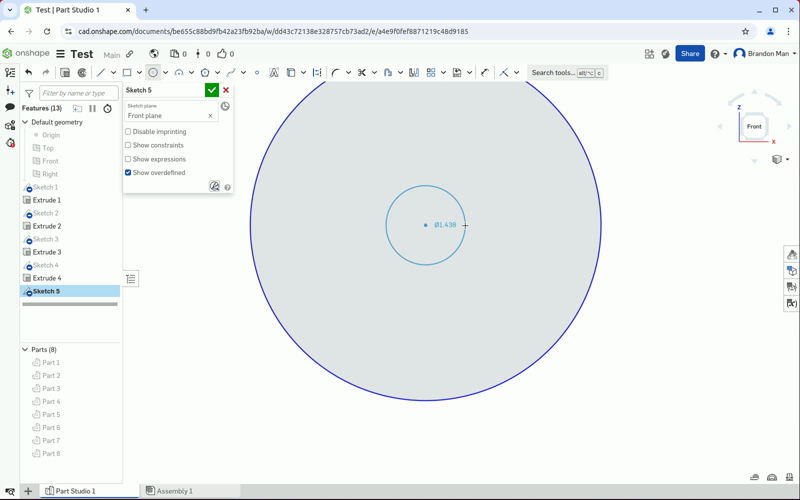
click(465, 225)
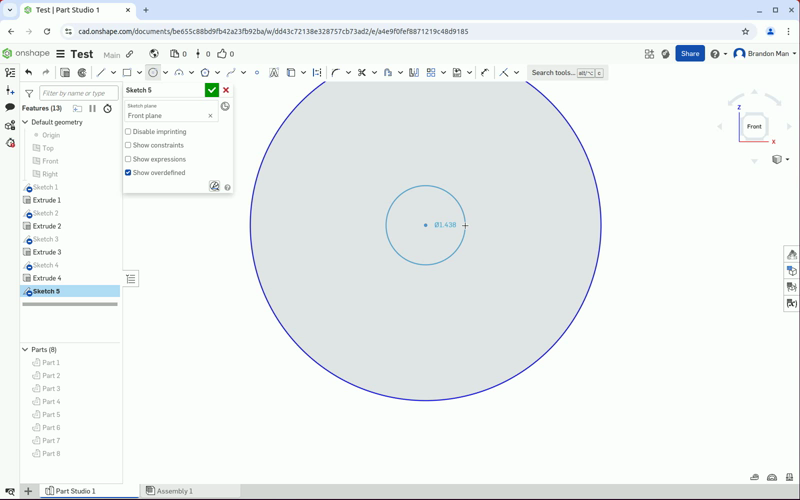
scroll(-6)
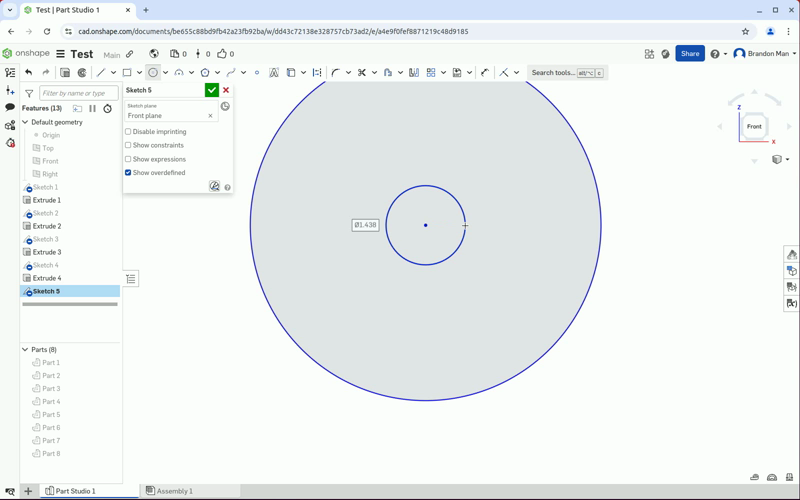
scroll(-6)
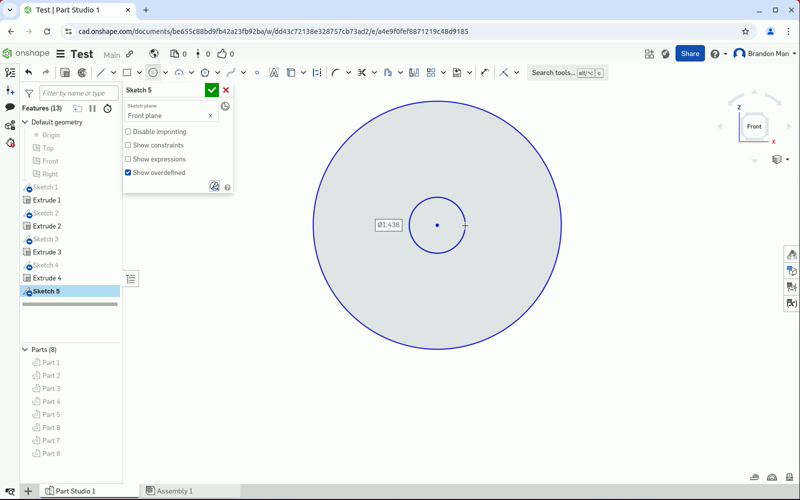
scroll(-6)
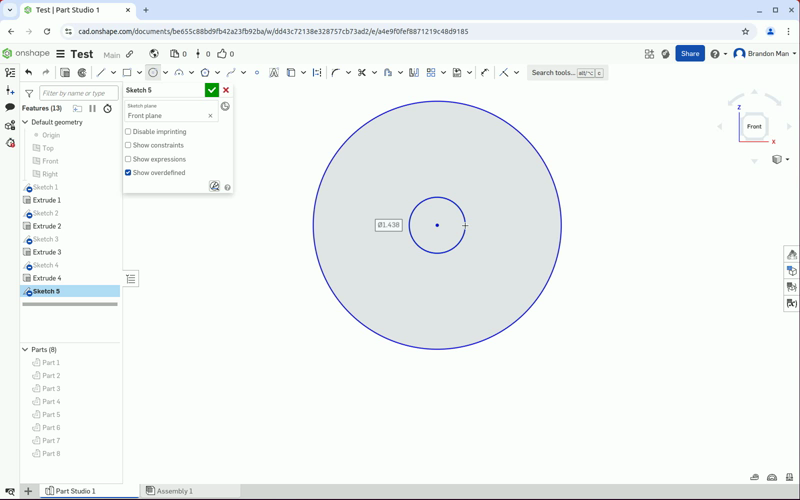
scroll(-6)
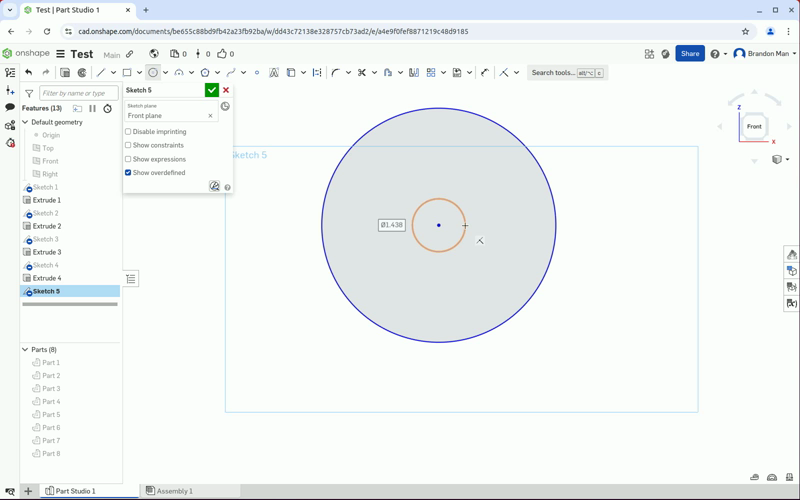
scroll(-6)
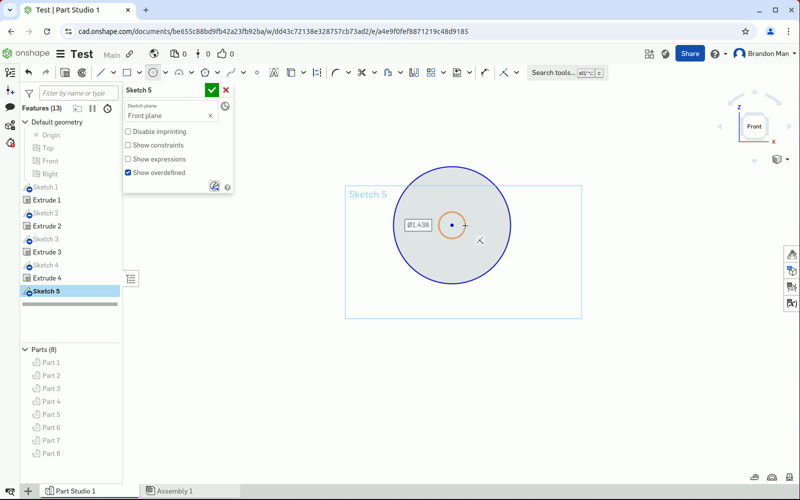
scroll(-6)
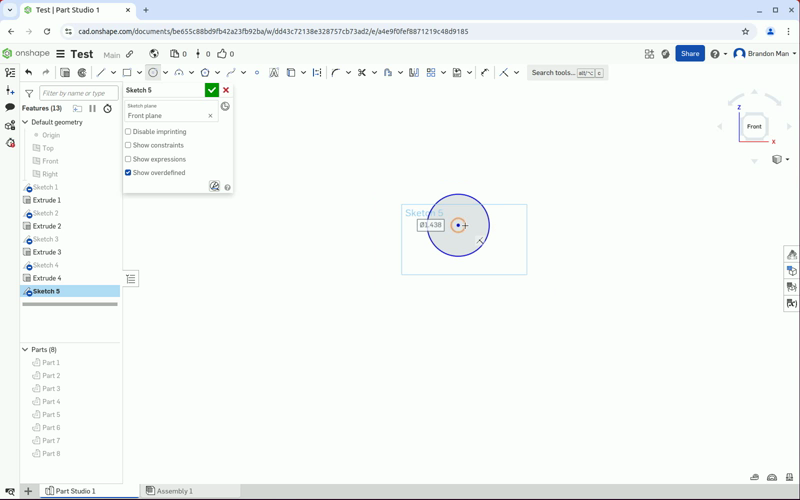
scroll(-6)
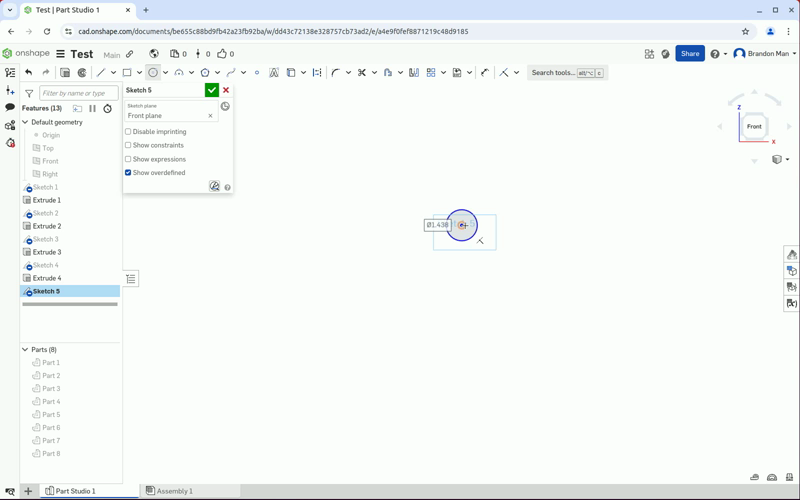
key(esc)
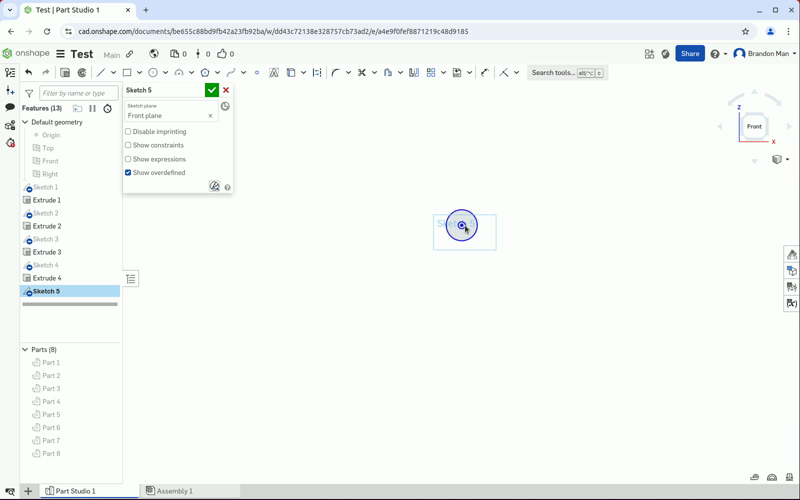
mouse_move(455, 223)
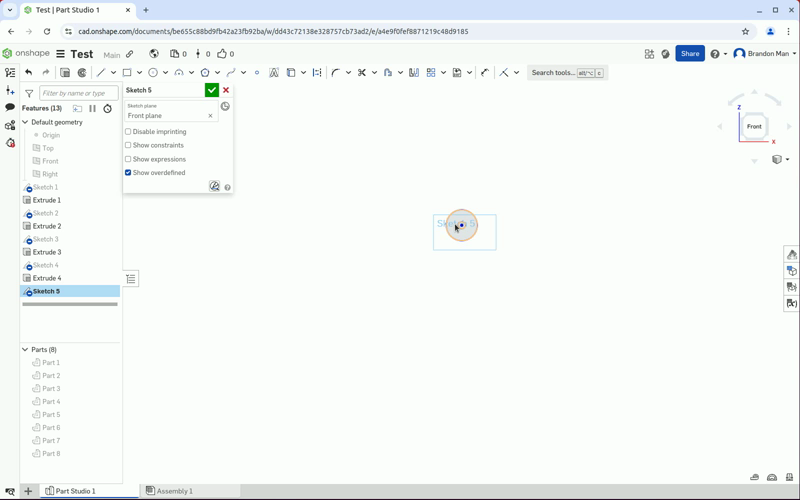
scroll(6)
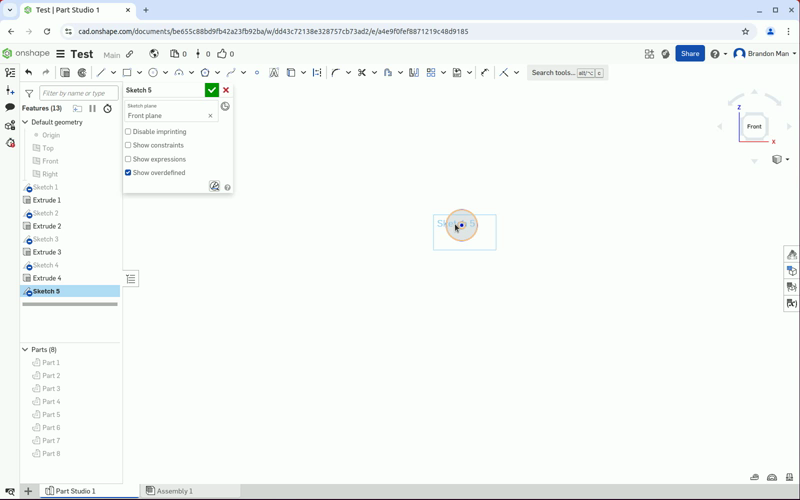
scroll(6)
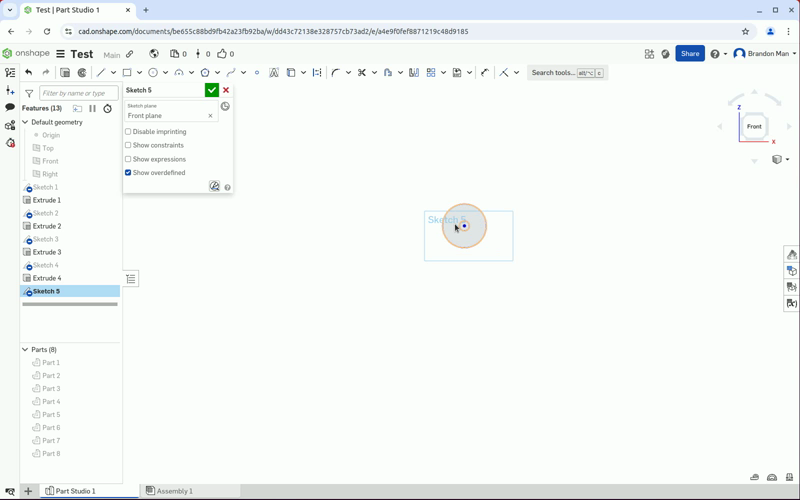
scroll(6)
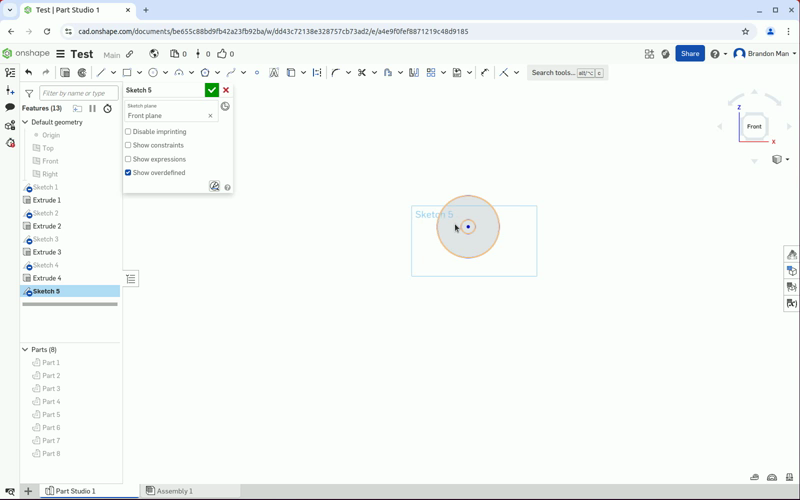
scroll(6)
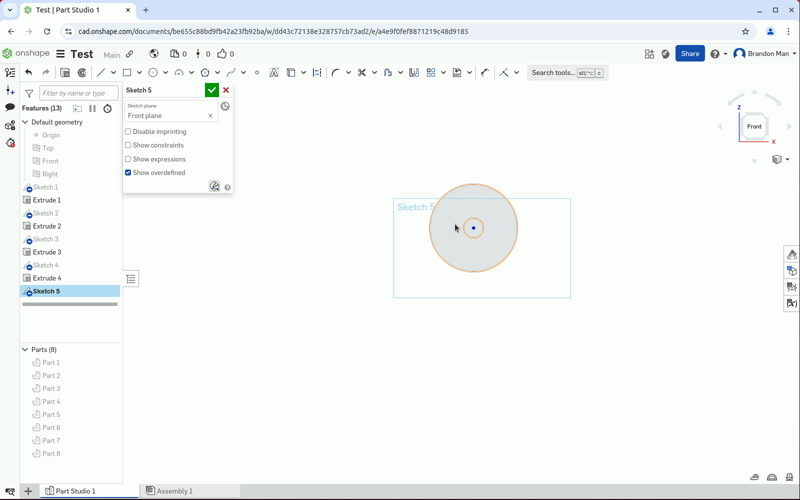
scroll(6)
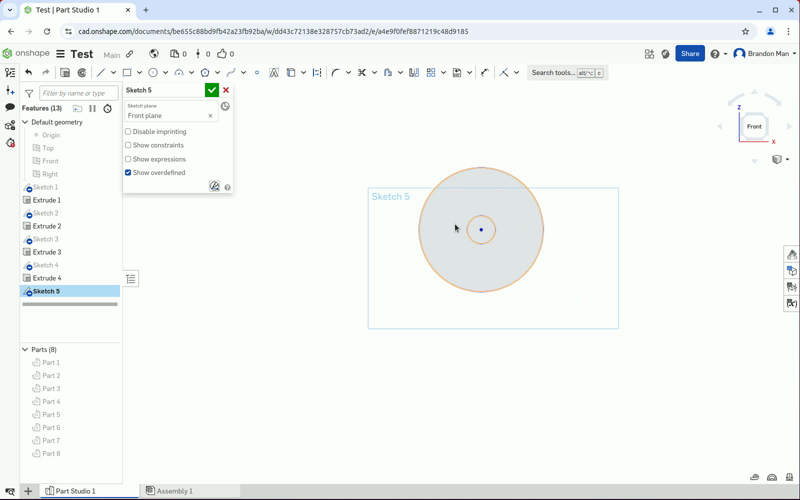
scroll(6)
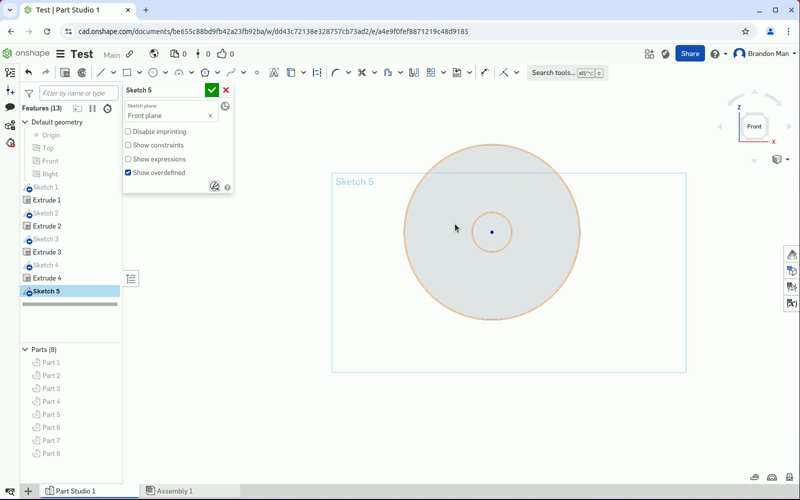
scroll(6)
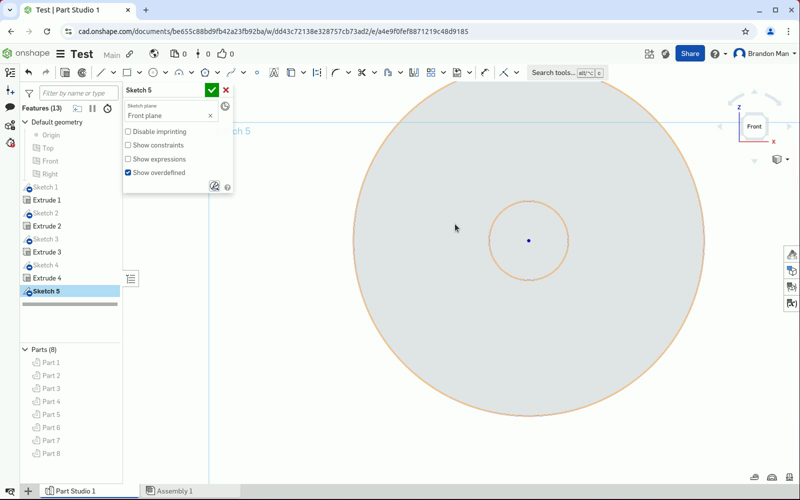
click(455, 223)
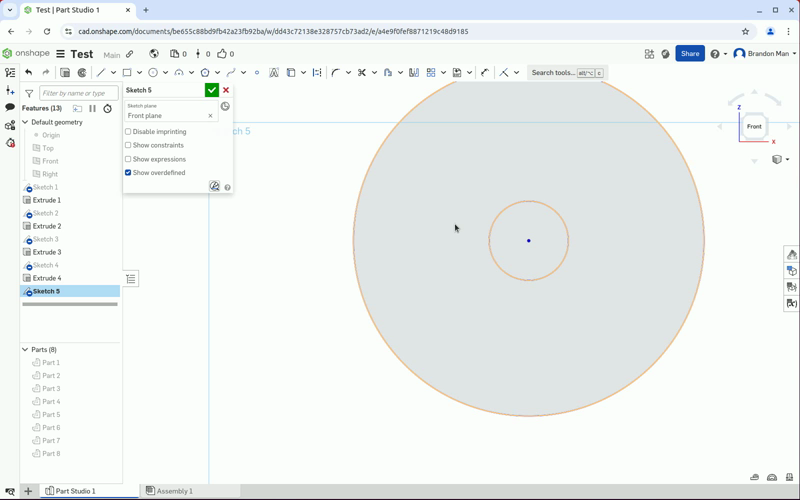
scroll(-6)
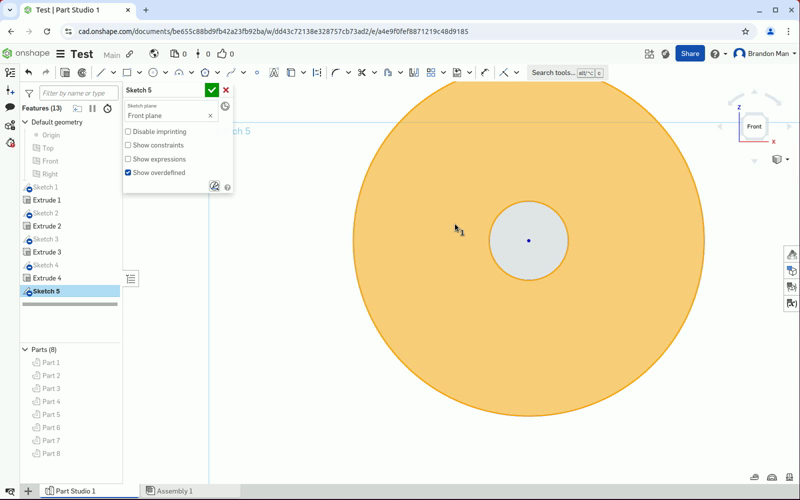
scroll(-6)
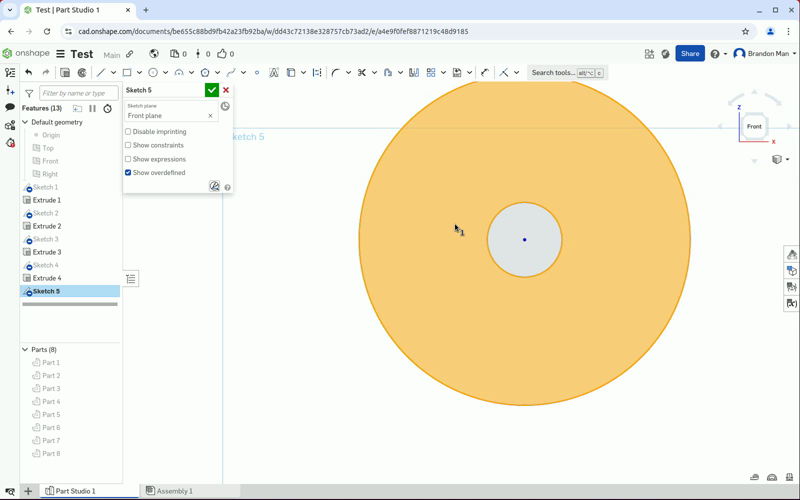
scroll(-6)
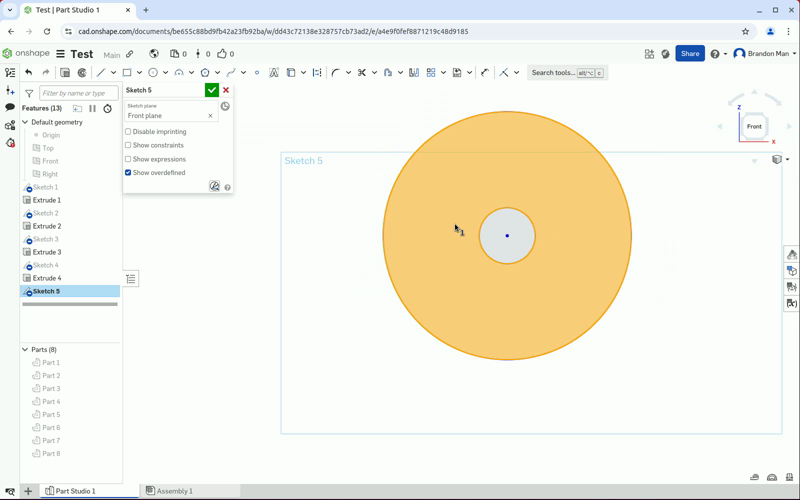
scroll(-6)
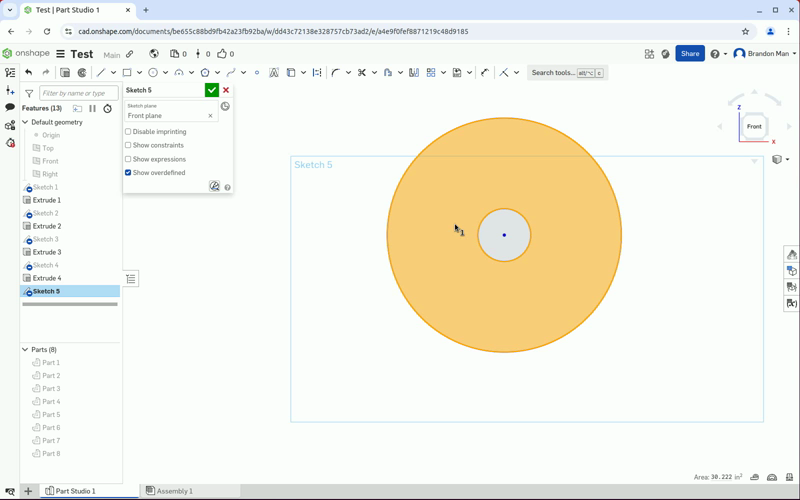
scroll(-6)
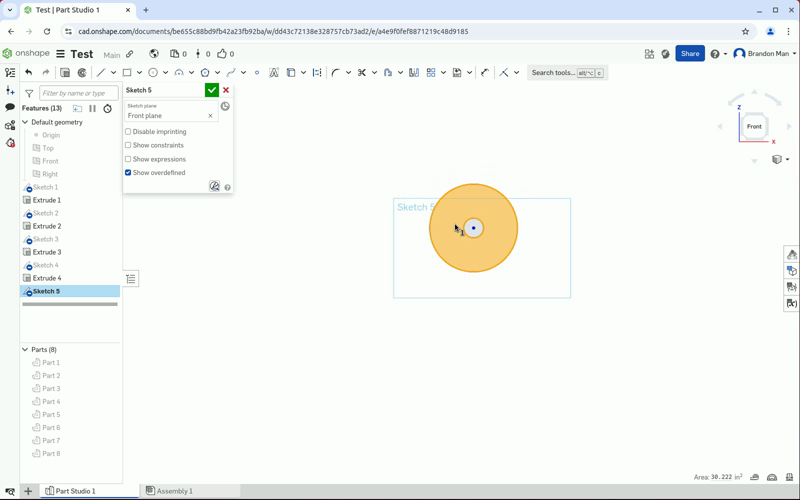
scroll(-6)
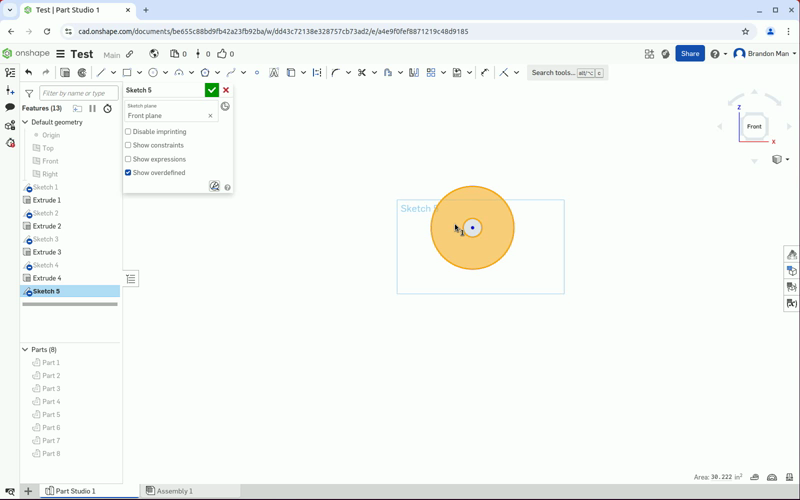
scroll(-6)
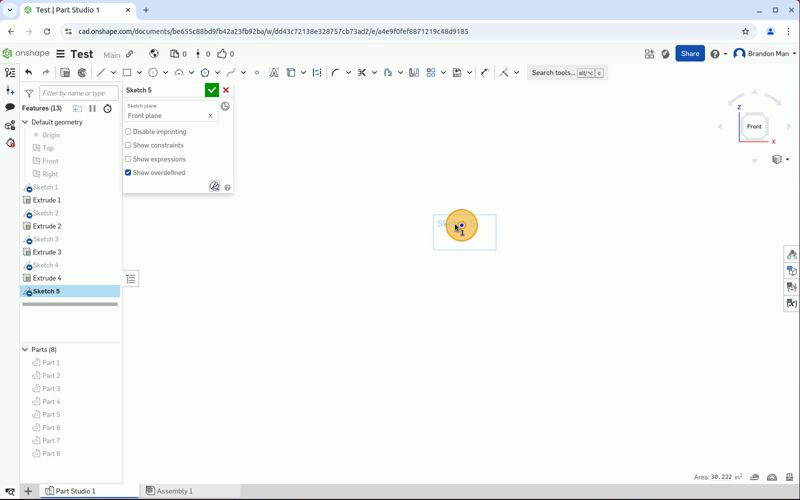
mouse_move(73, 352)
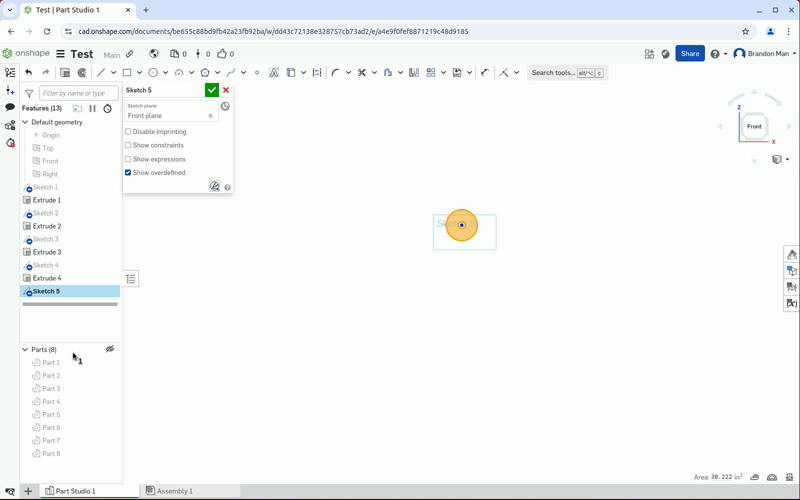
key(shift+y)
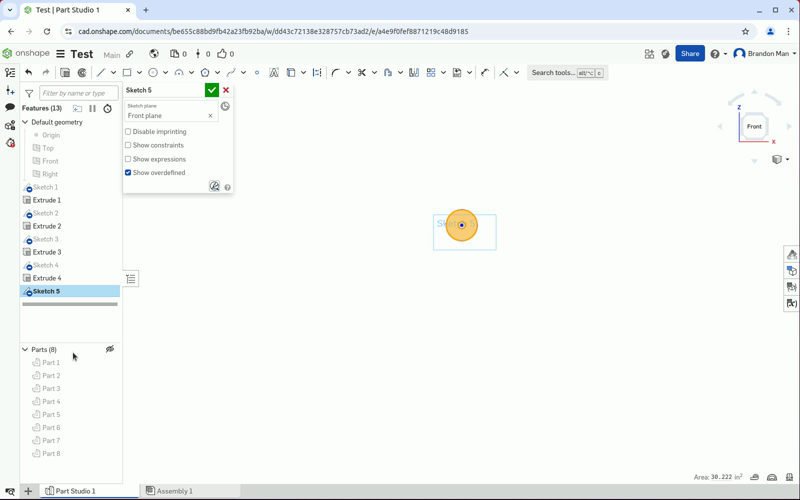
key(shift+e)
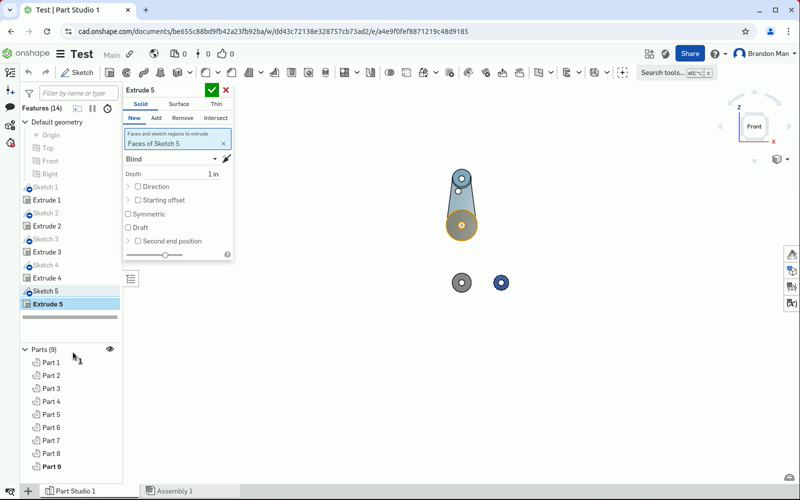
mouse_move(143, 106)
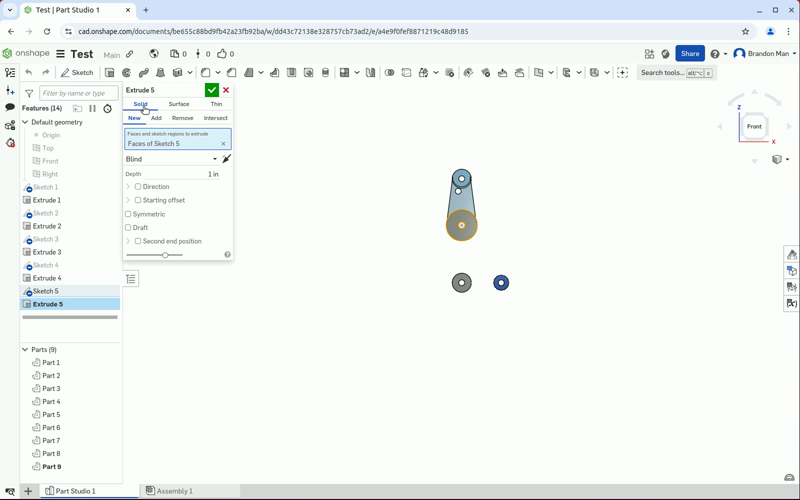
click(143, 106)
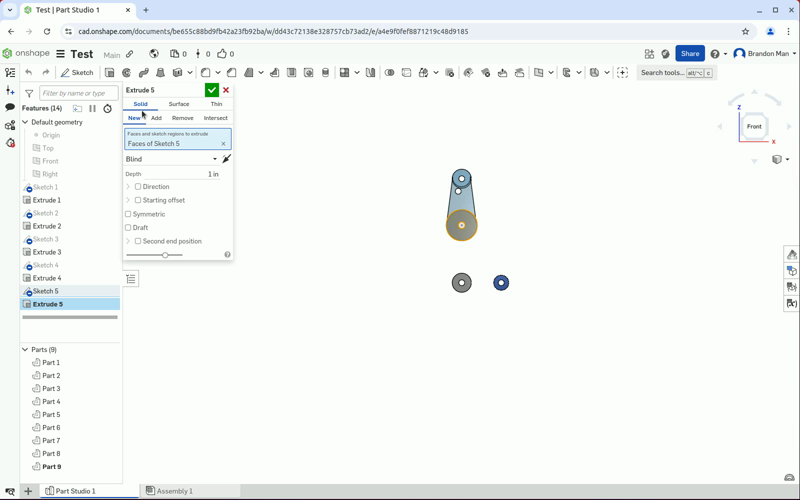
mouse_move(137, 120)
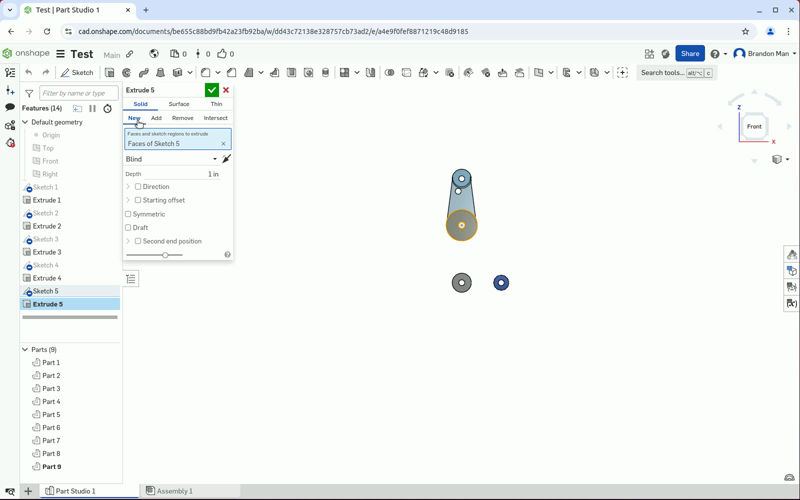
click(137, 120)
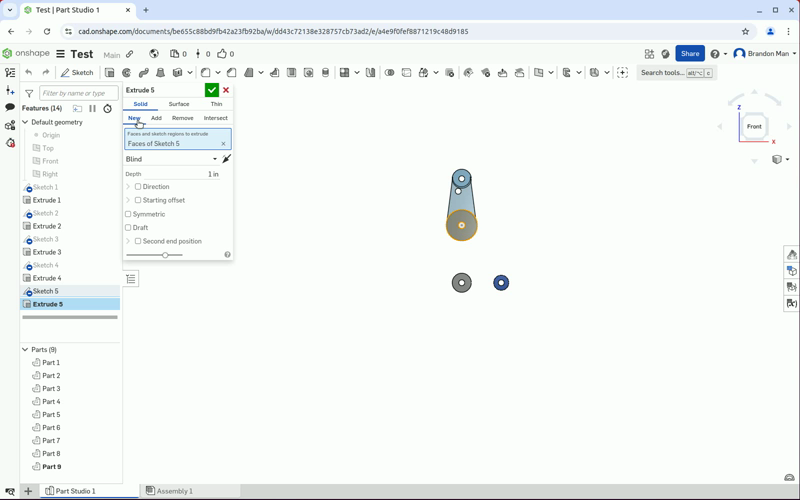
key(tab, 4)
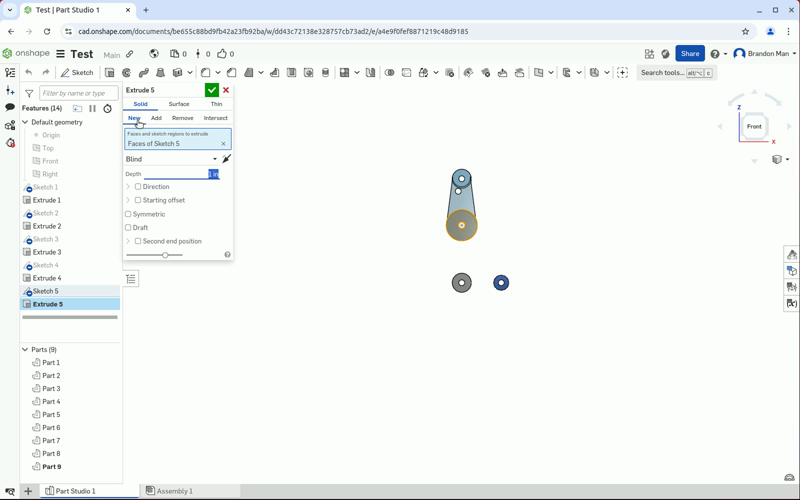
text(0.481)
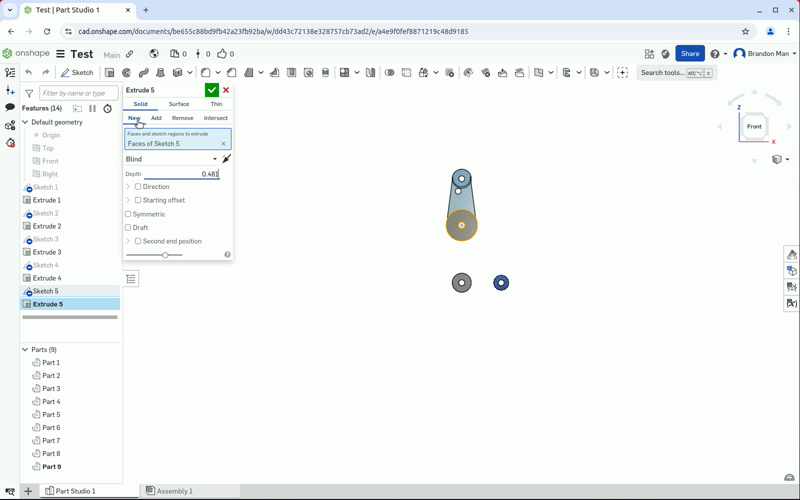
key(enter)
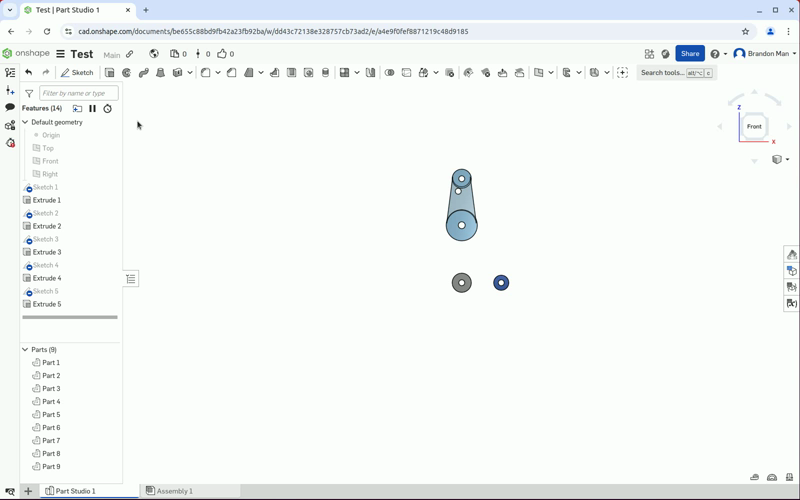
key(shift+h)
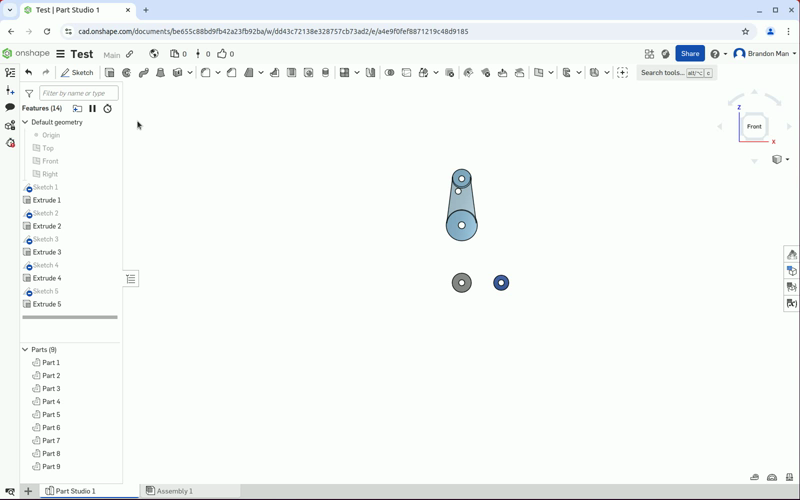
key(shift+h)
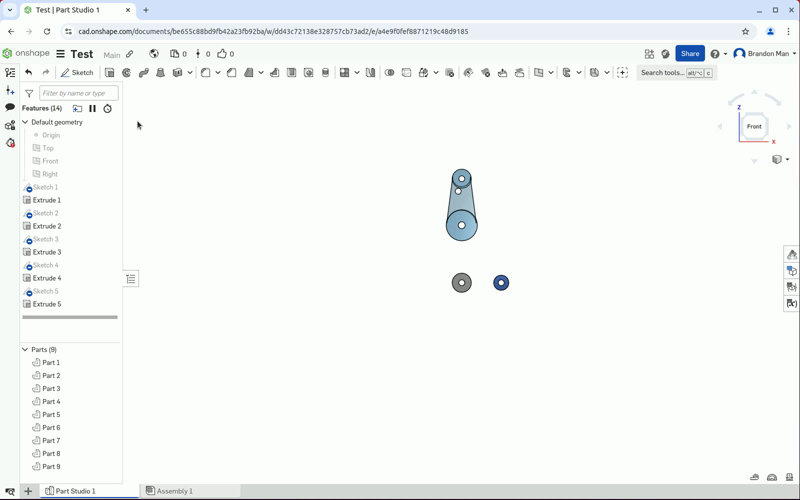
mouse_move(73, 189)
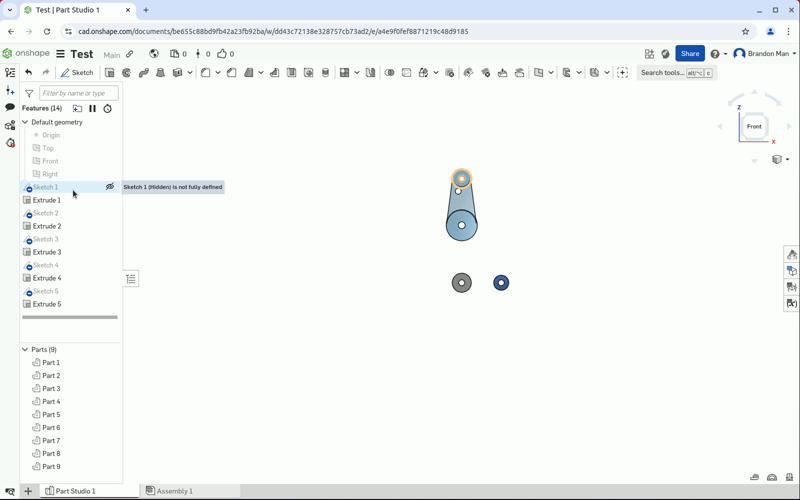
click(73, 189)
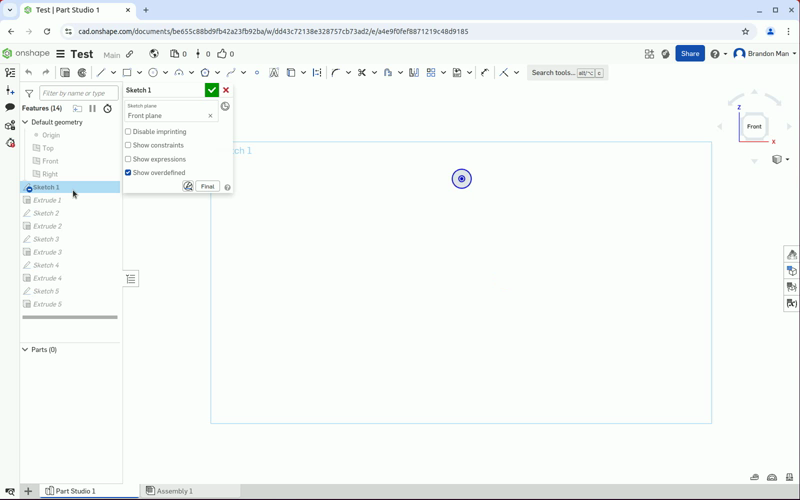
mouse_move(229, 92)
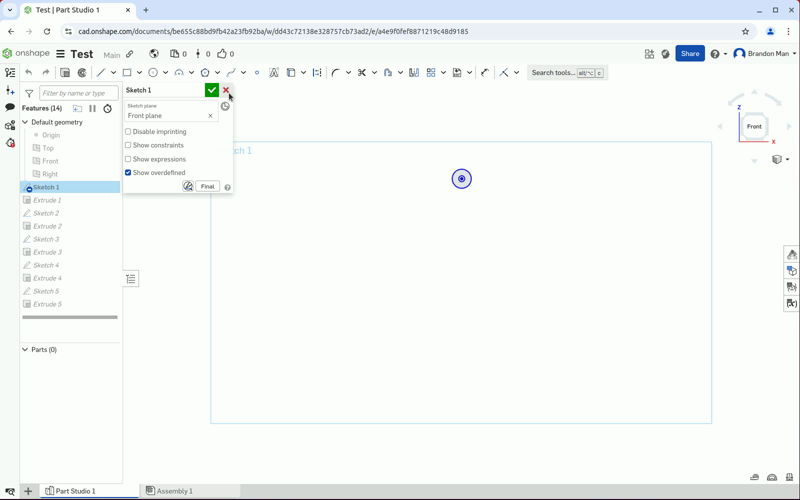
click(229, 92)
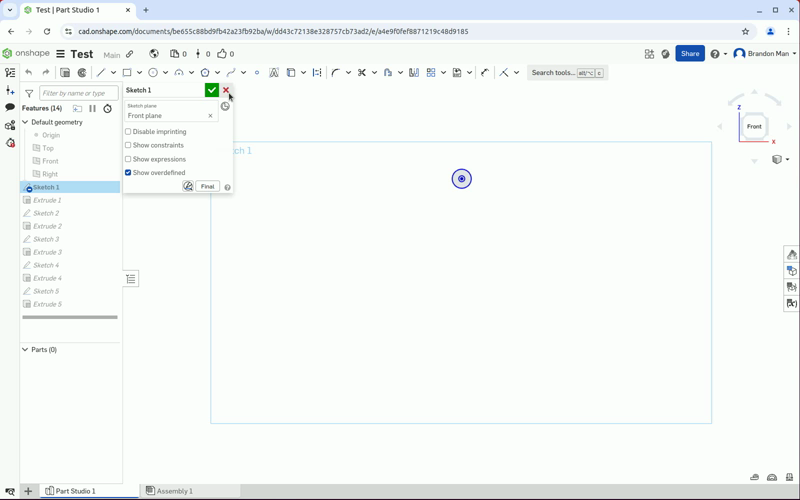
key(shift+s)
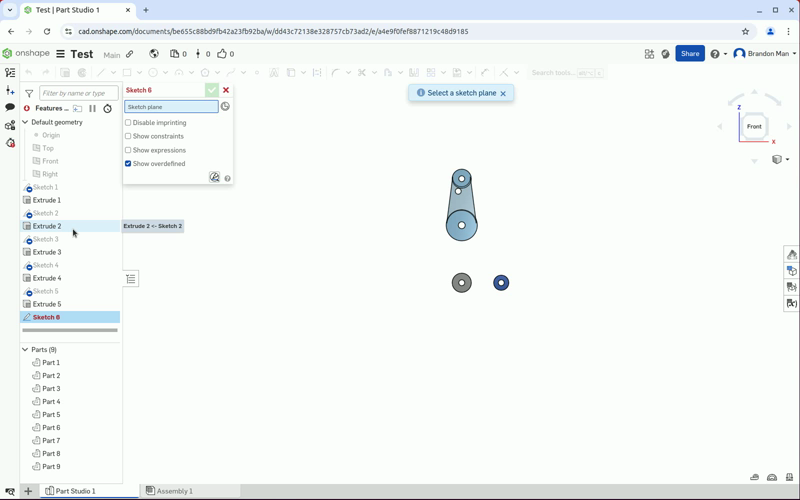
scroll(3)
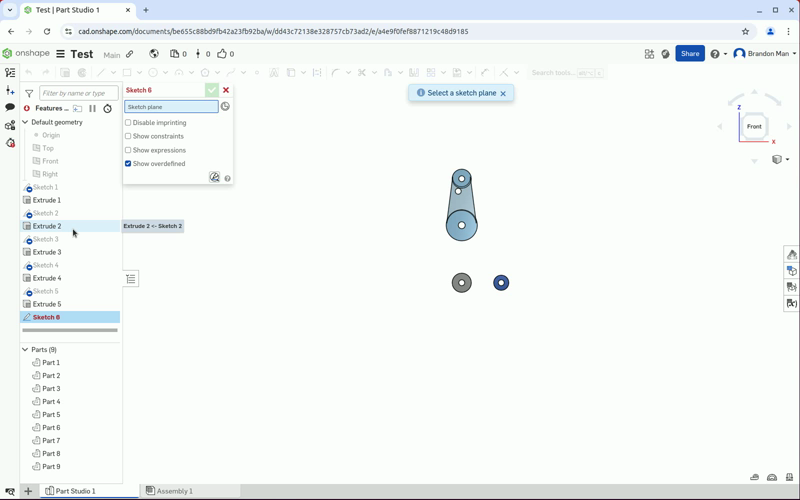
mouse_move(73, 163)
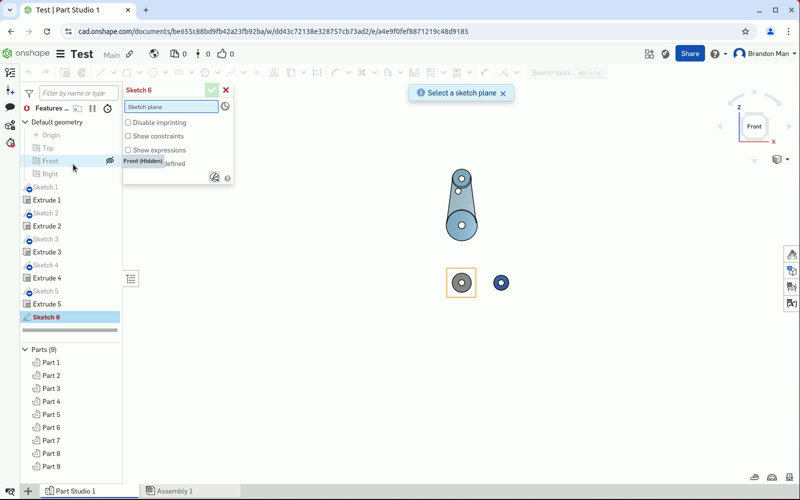
click(73, 163)
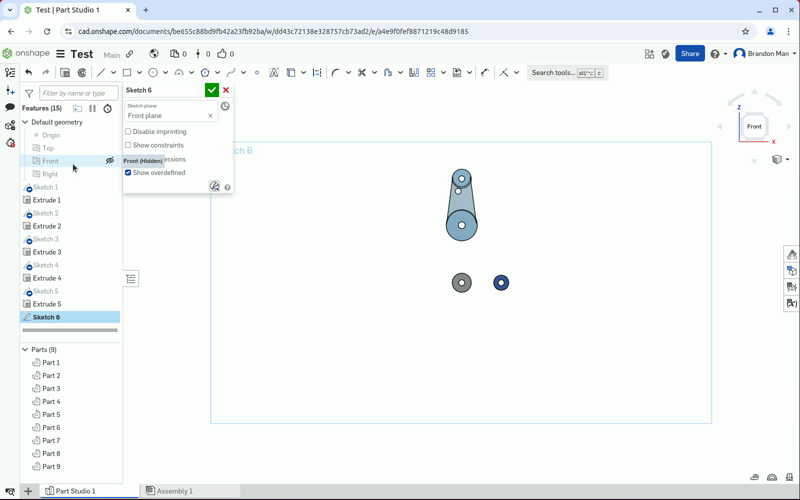
mouse_move(73, 352)
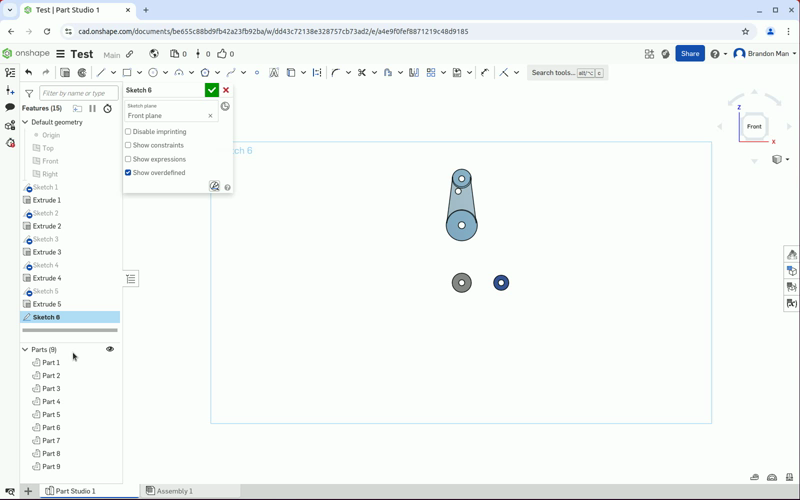
key(y)
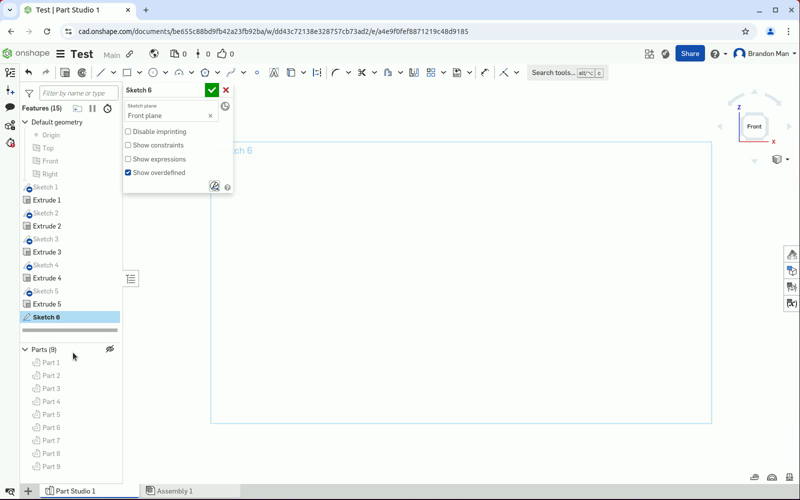
key(l)
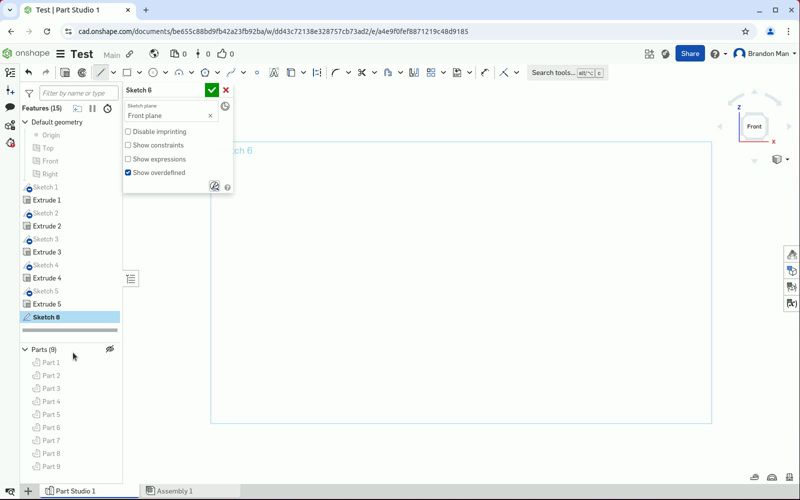
key_down(shift)
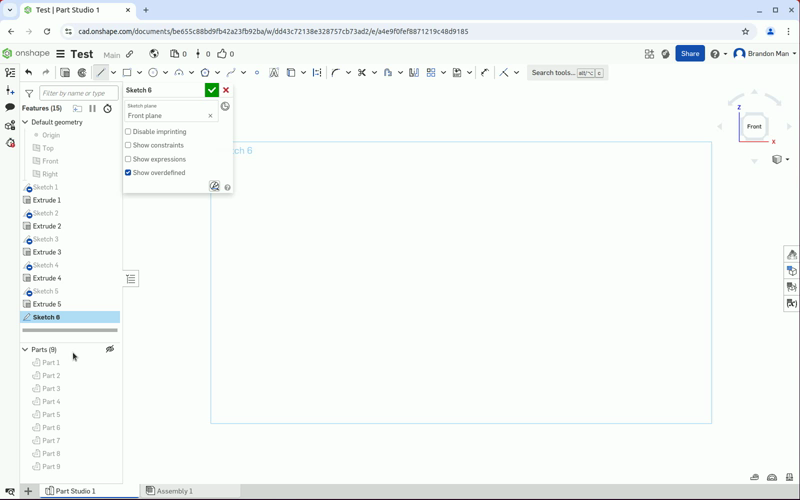
mouse_move(446, 226)
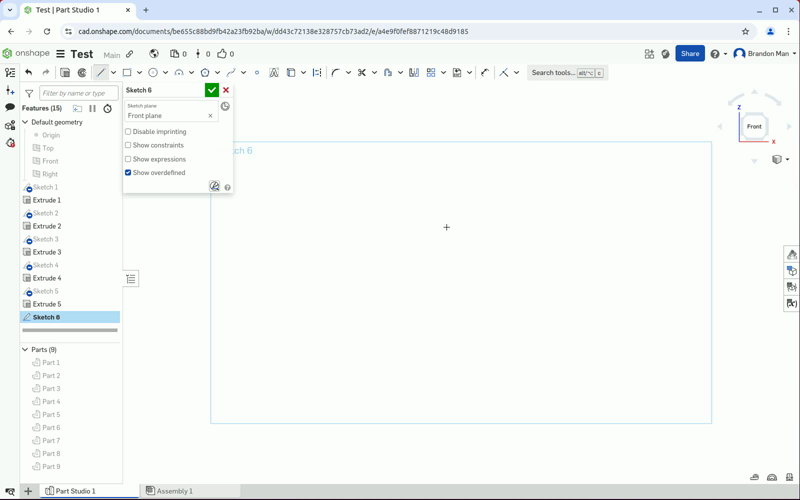
click(446, 226)
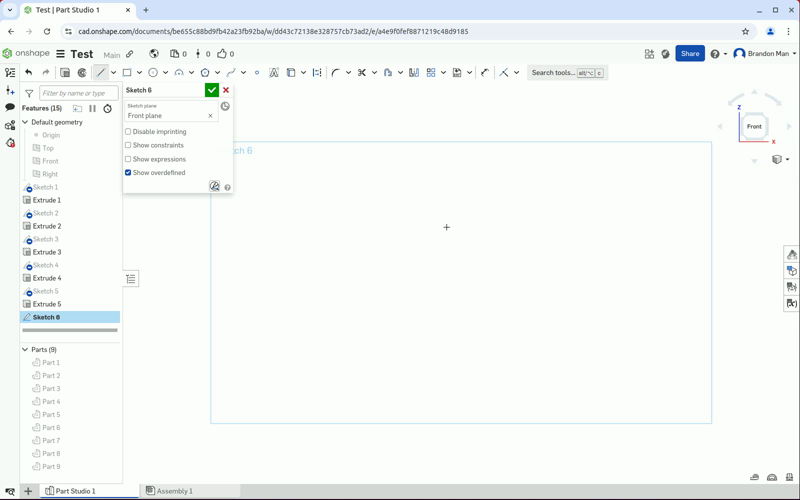
key_up(shift)
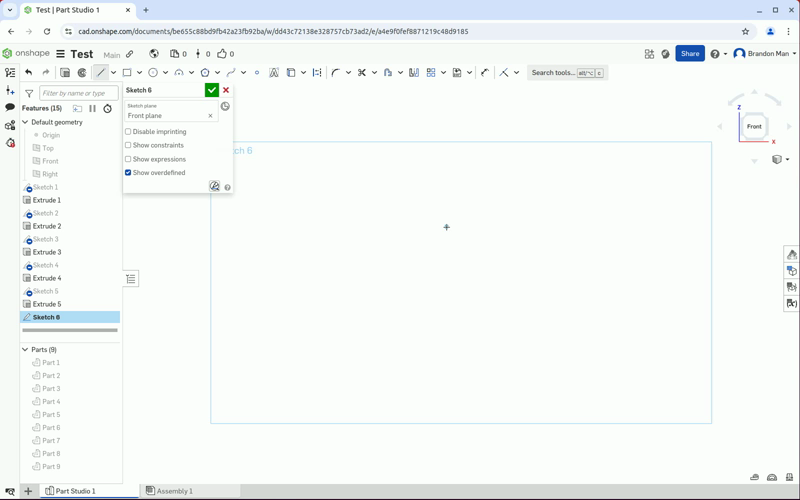
key_down(shift)
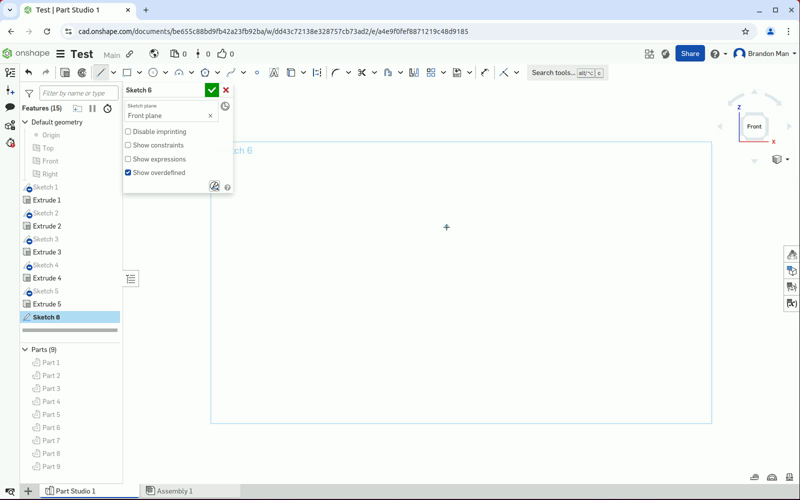
mouse_move(476, 226)
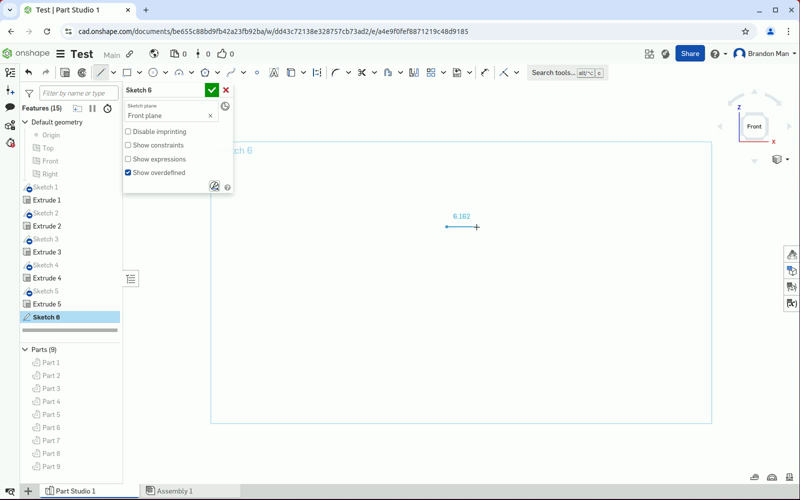
mouse_move(452, 284)
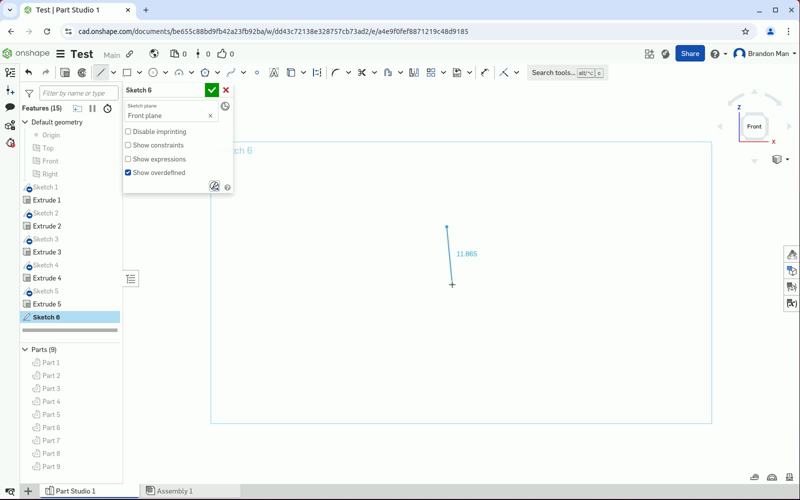
click(452, 284)
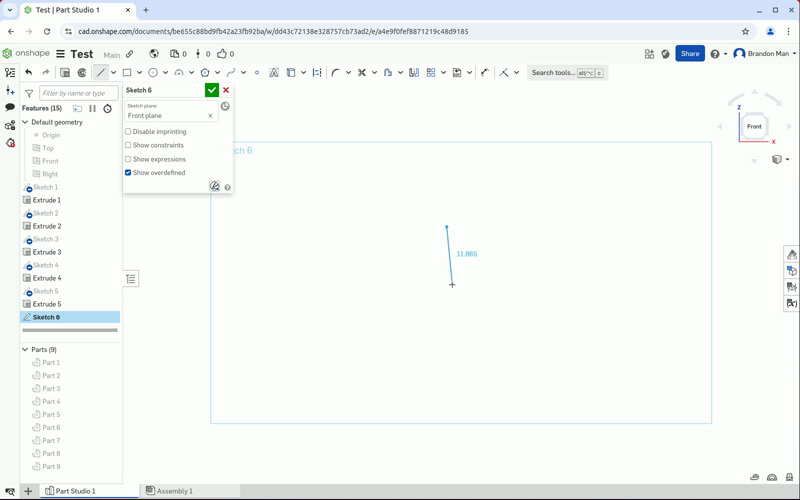
key_up(shift)
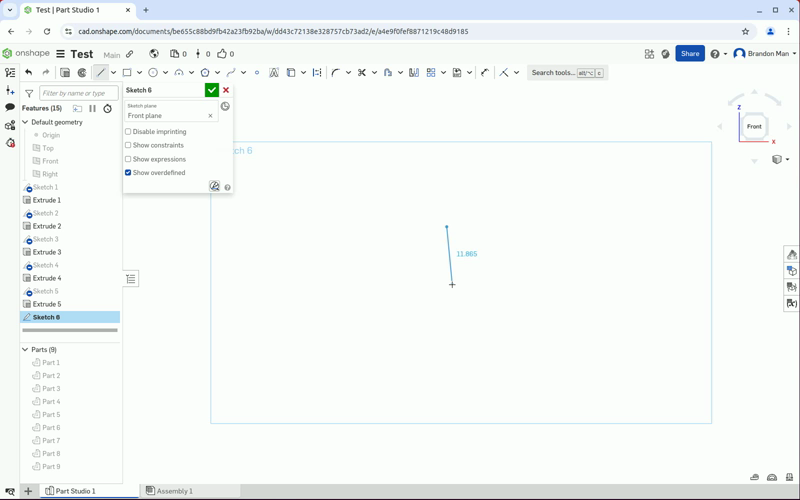
key(esc)
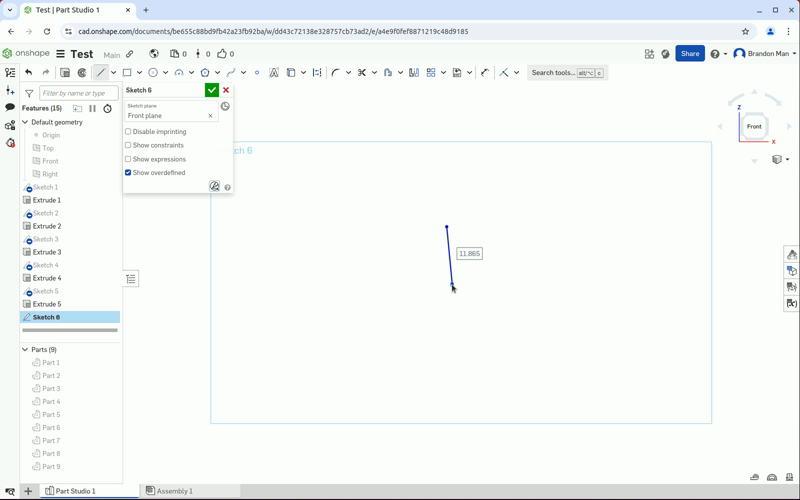
key(a)
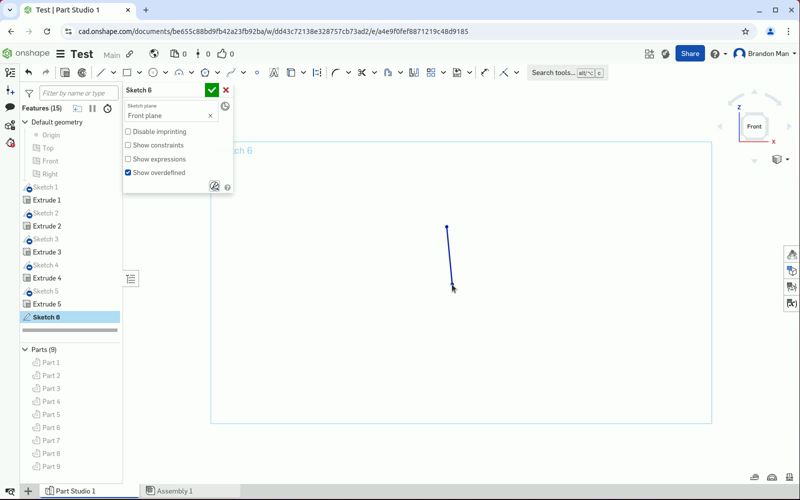
mouse_move(452, 284)
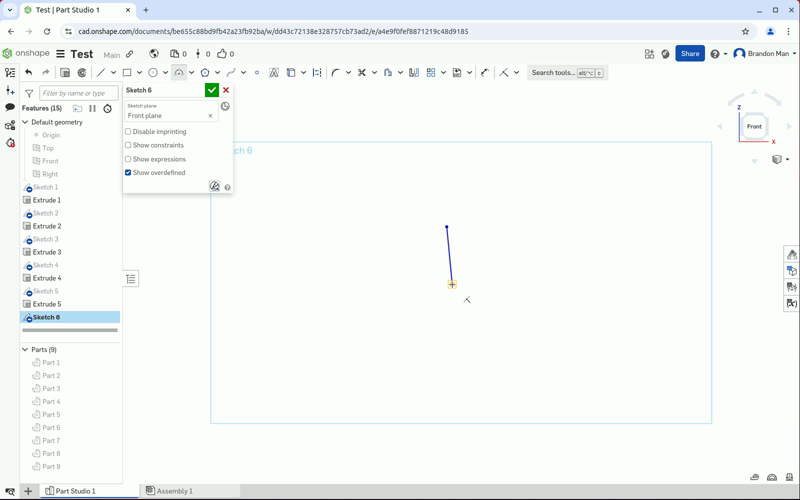
click(452, 284)
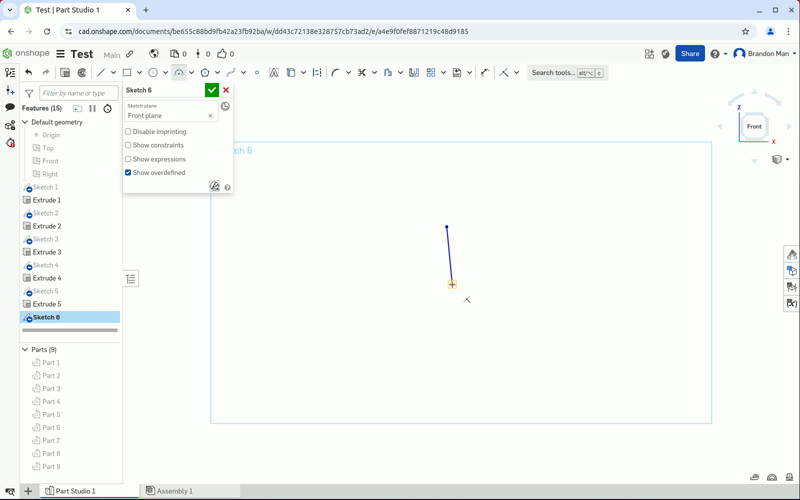
key_down(shift)
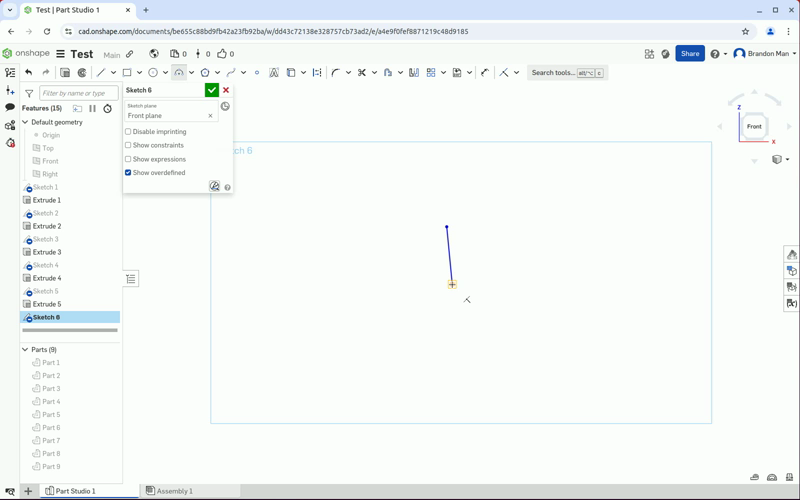
mouse_move(461, 291)
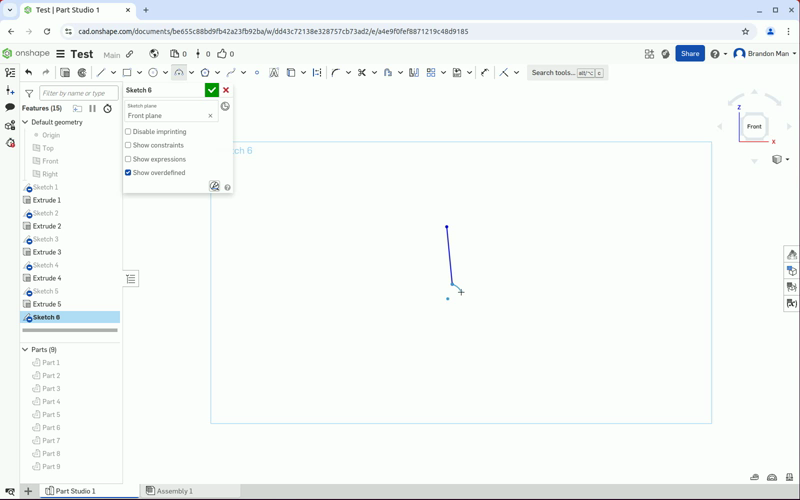
click(461, 291)
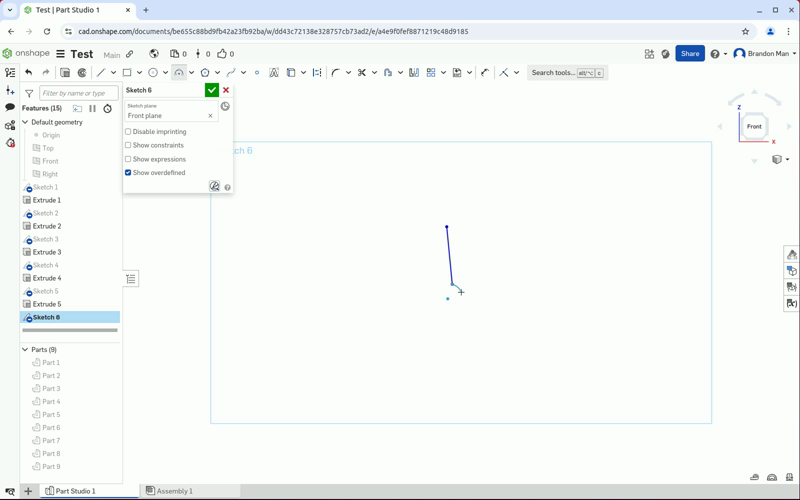
mouse_move(466, 276)
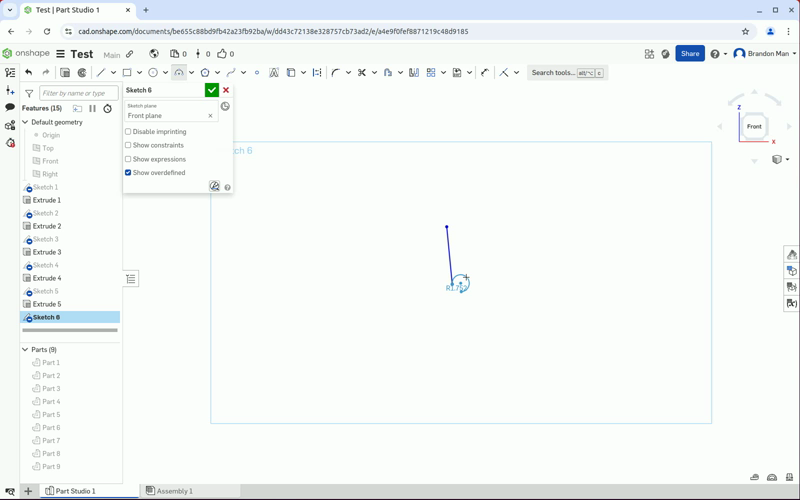
click(466, 276)
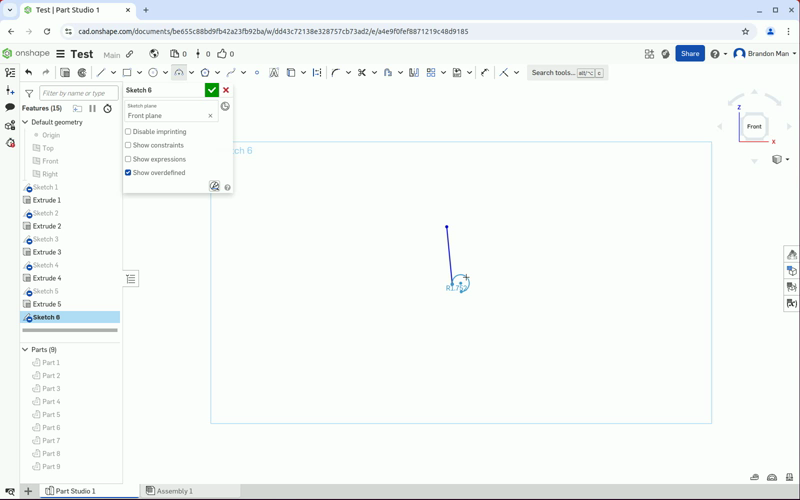
key_up(shift)
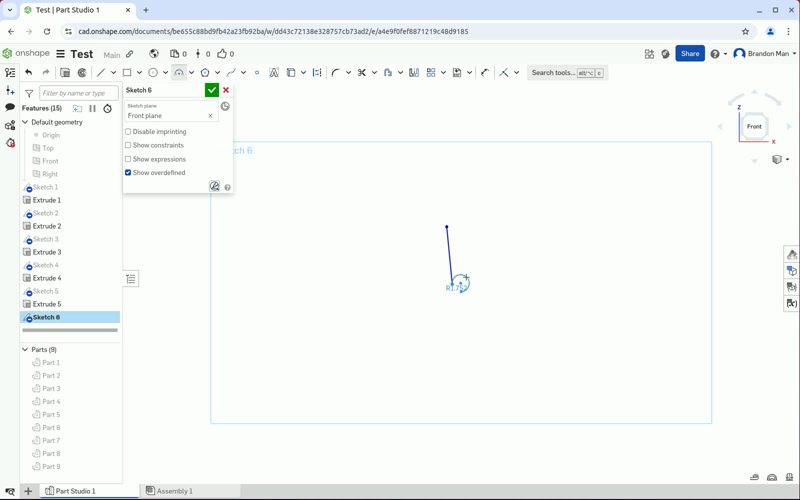
key(esc)
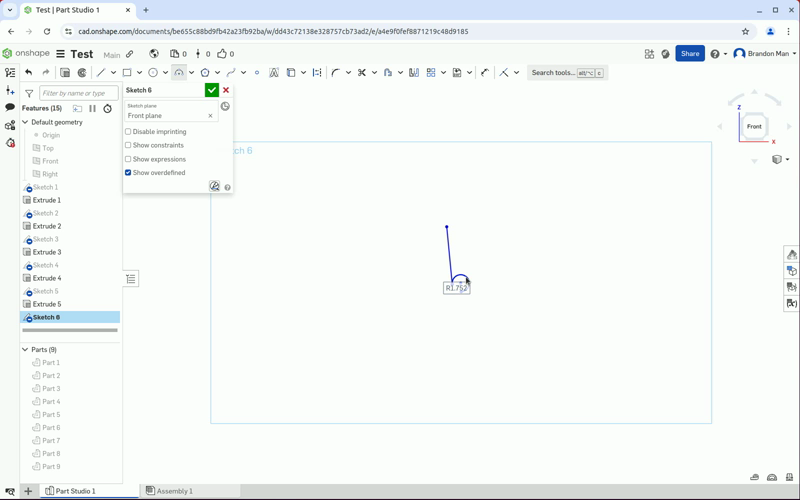
key(l)
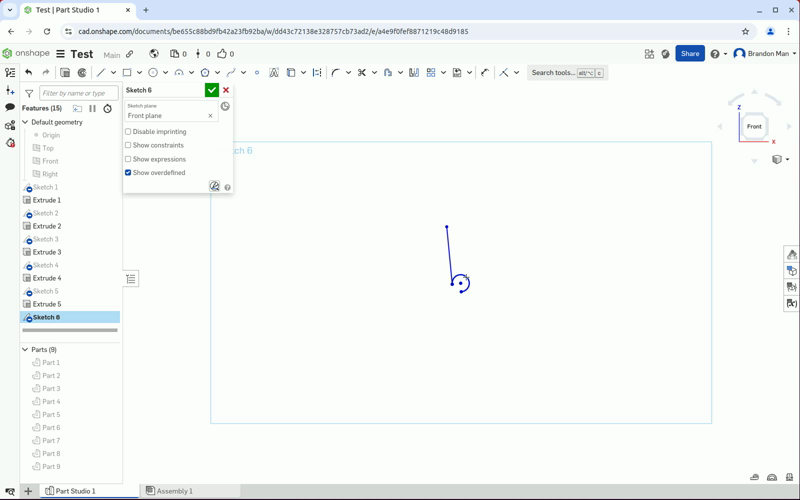
mouse_move(461, 291)
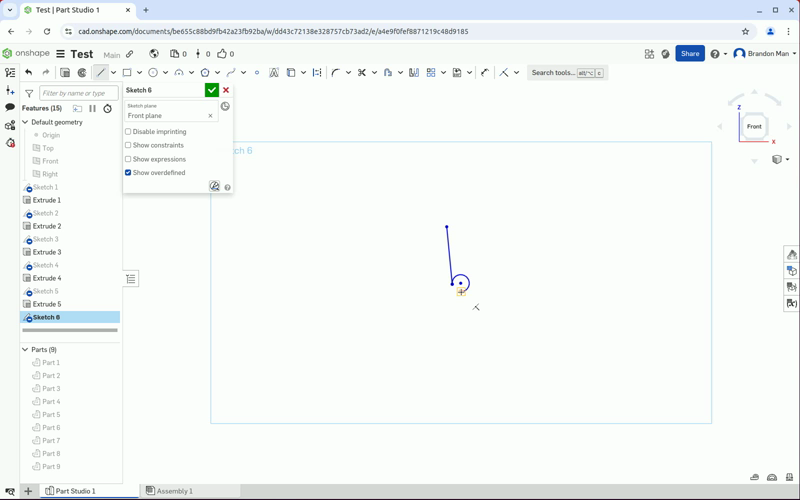
click(461, 291)
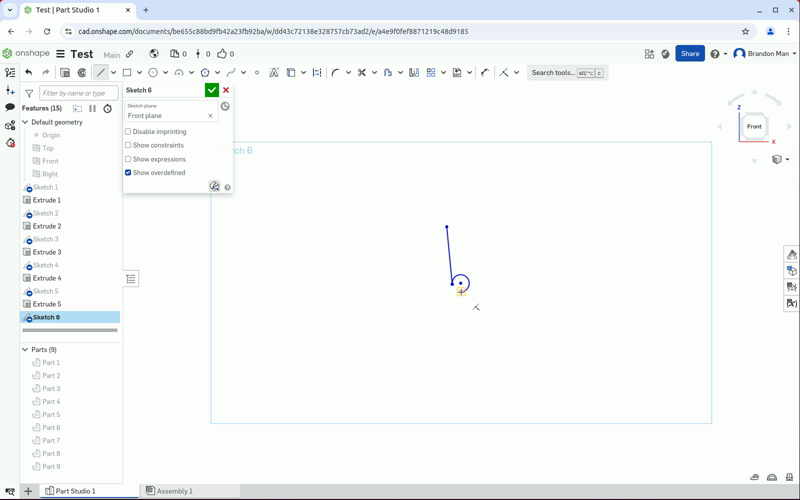
key_down(shift)
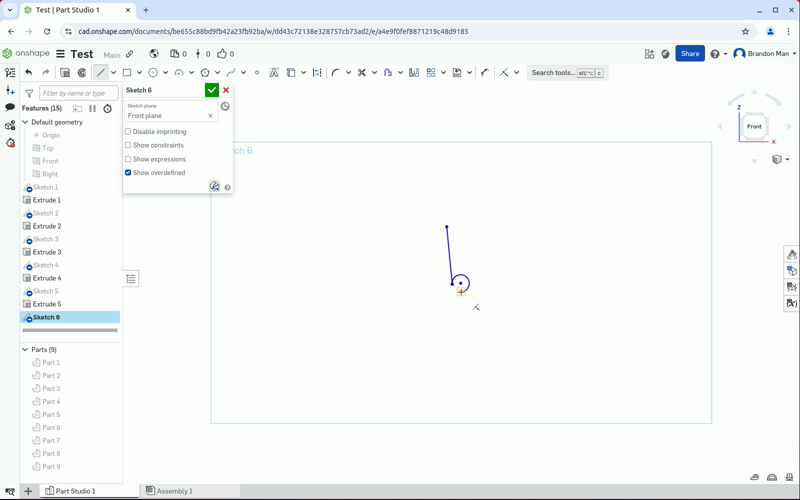
mouse_move(491, 291)
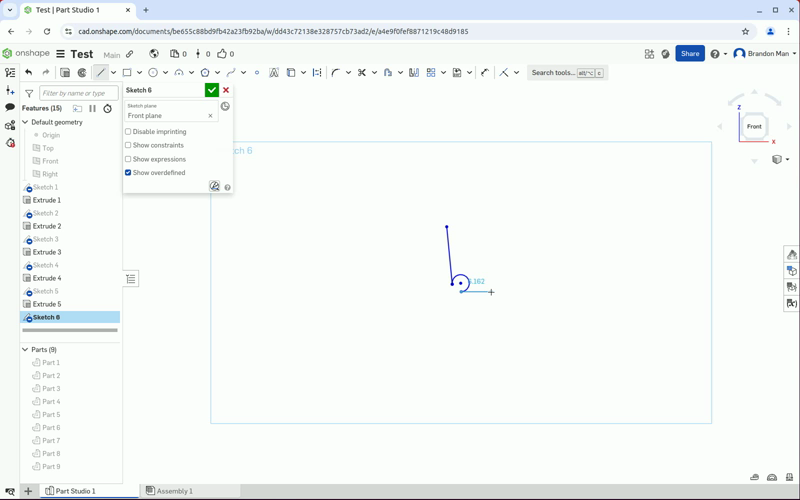
mouse_move(502, 290)
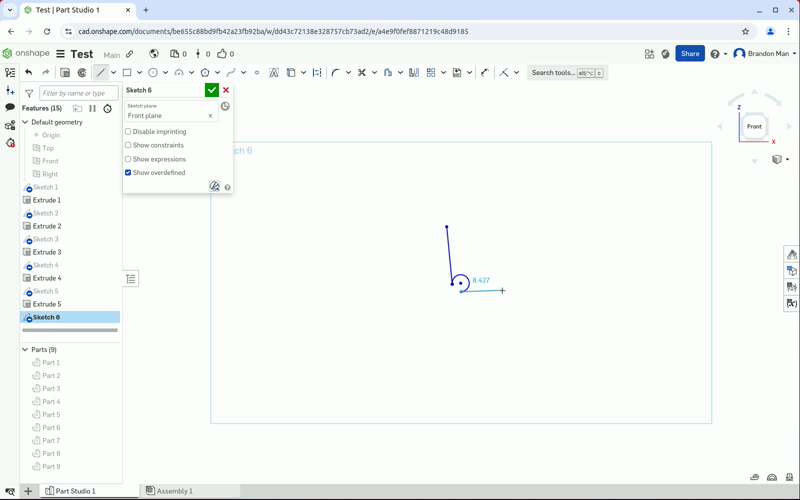
click(502, 290)
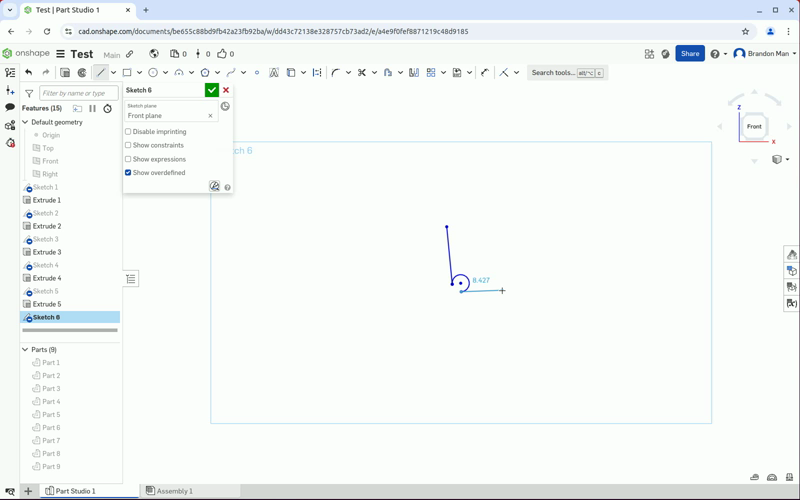
key_up(shift)
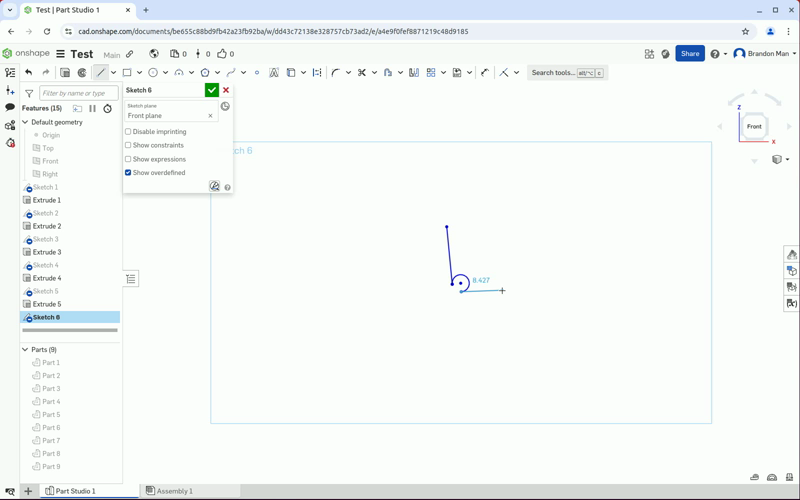
key(esc)
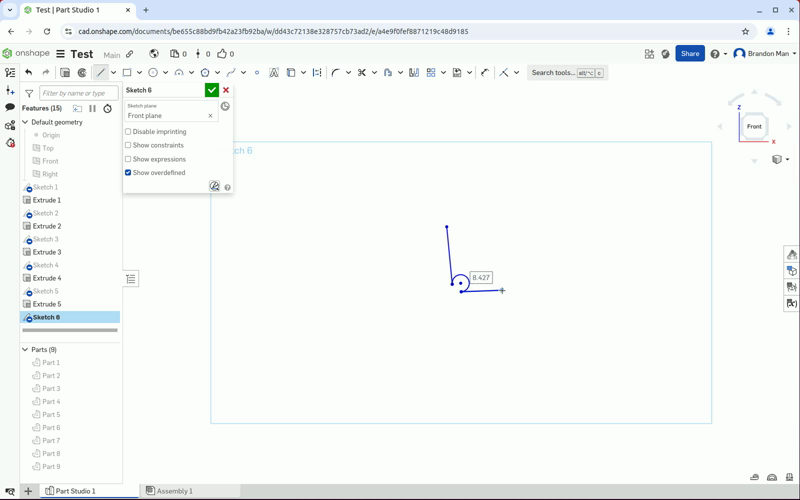
key(a)
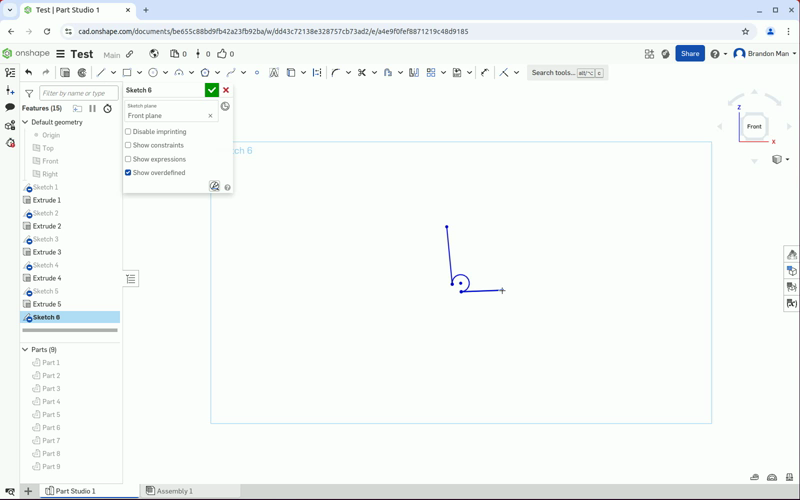
mouse_move(502, 290)
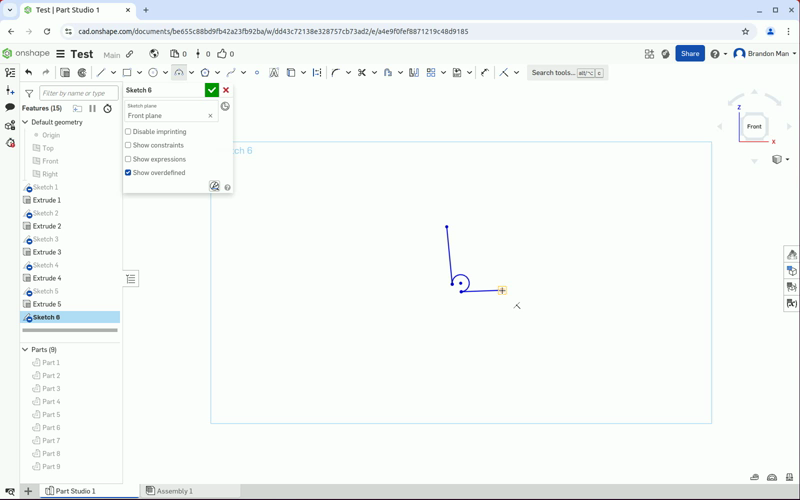
click(502, 290)
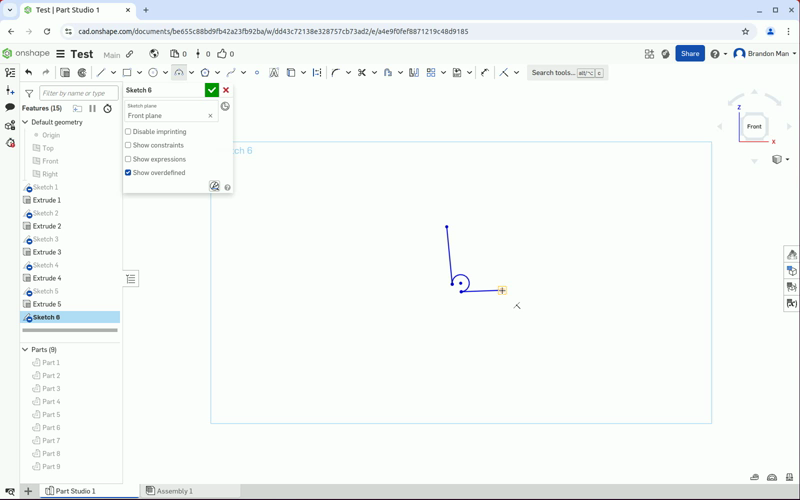
key_down(shift)
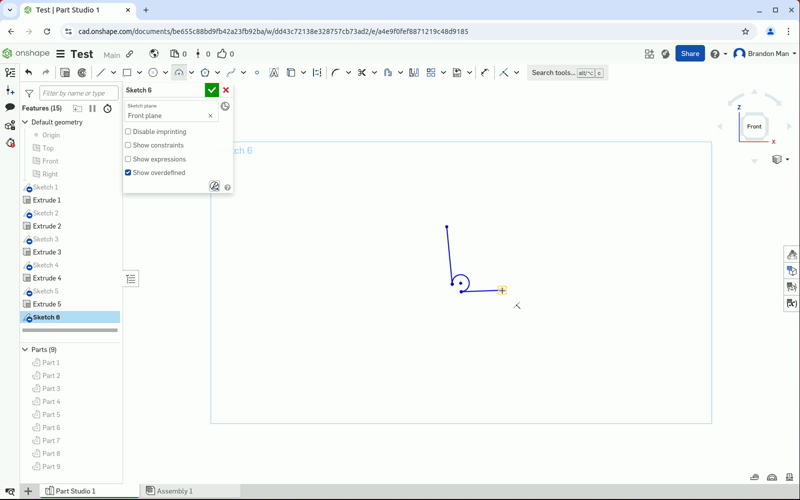
mouse_move(502, 276)
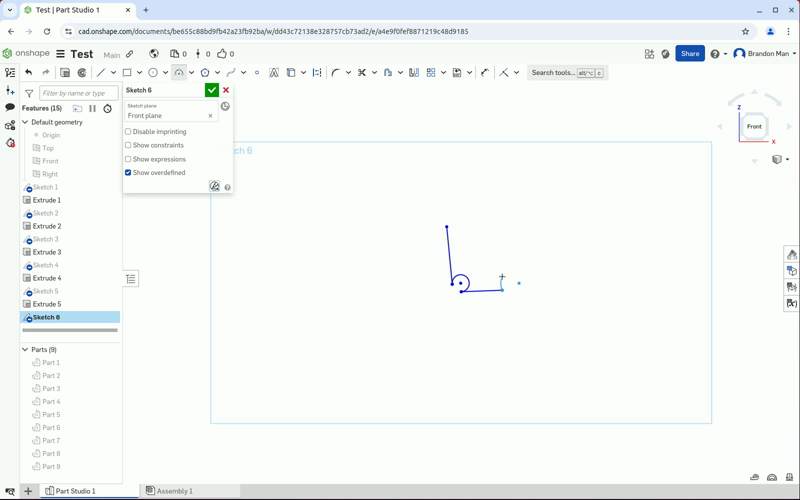
click(502, 276)
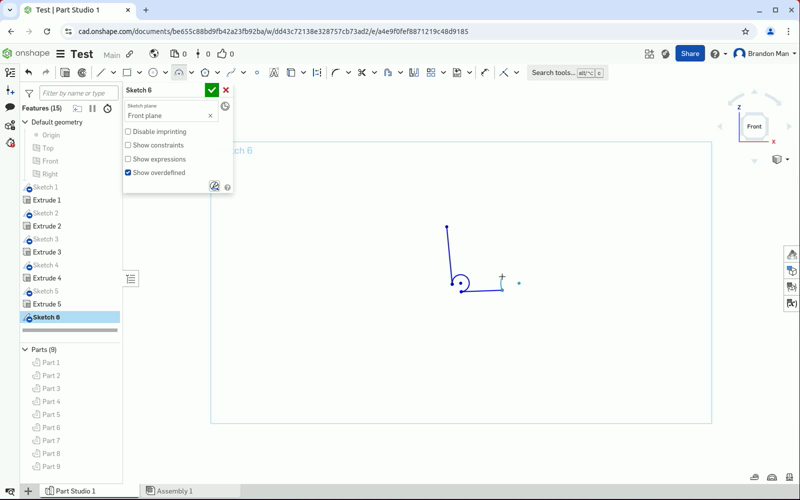
mouse_move(494, 282)
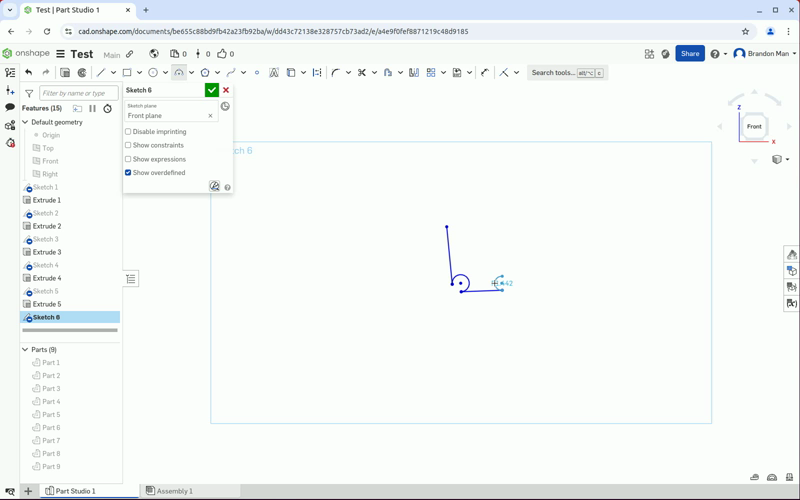
click(494, 282)
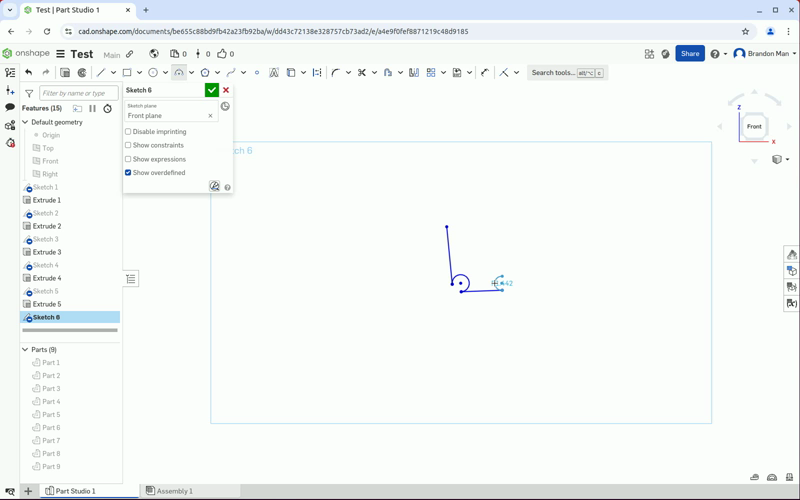
key_up(shift)
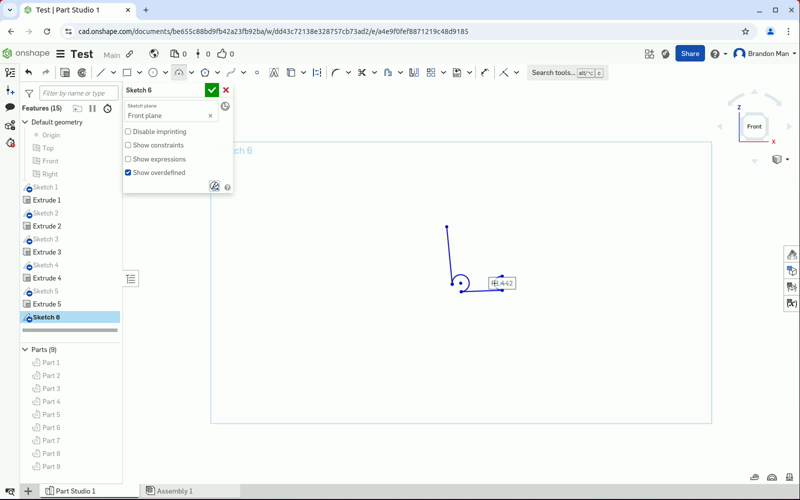
key(esc)
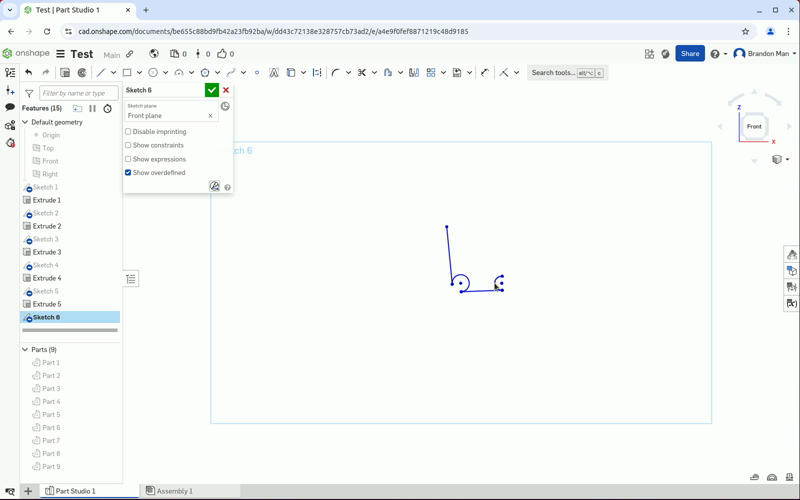
key(l)
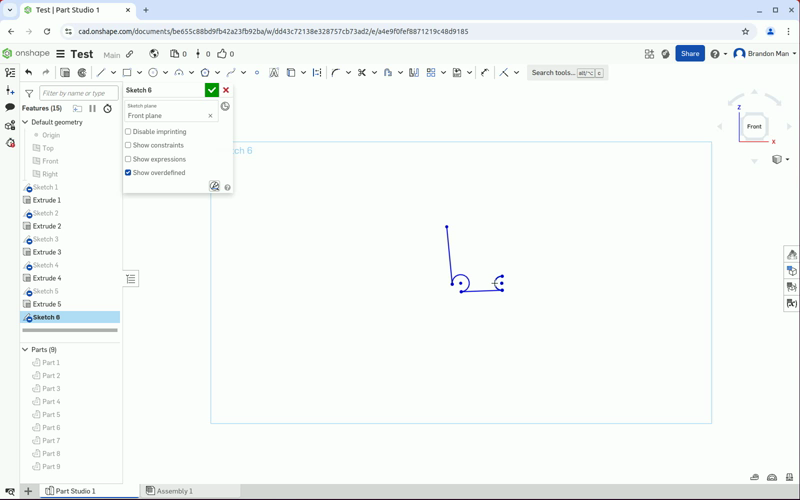
mouse_move(502, 276)
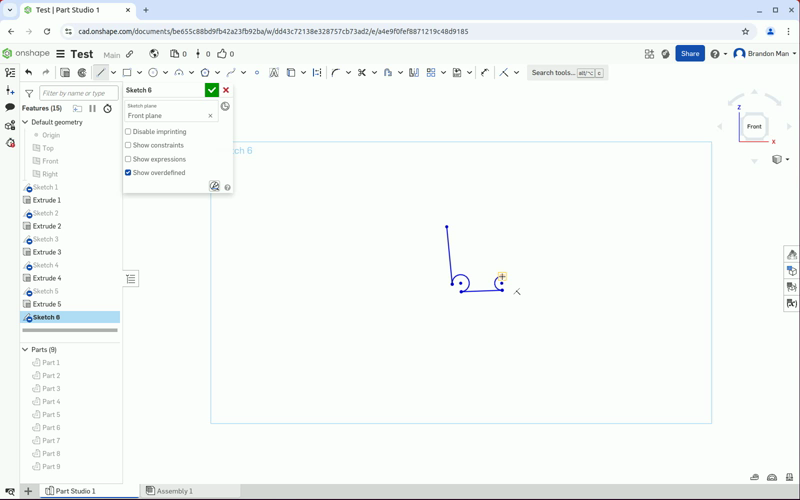
click(502, 276)
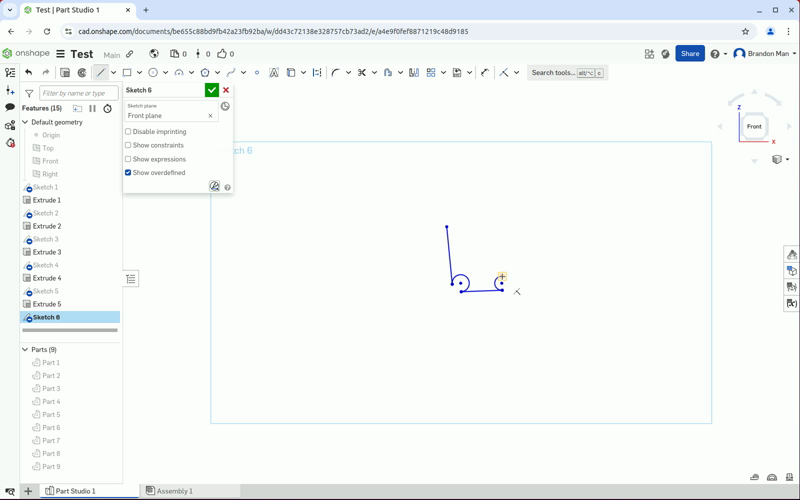
key_down(shift)
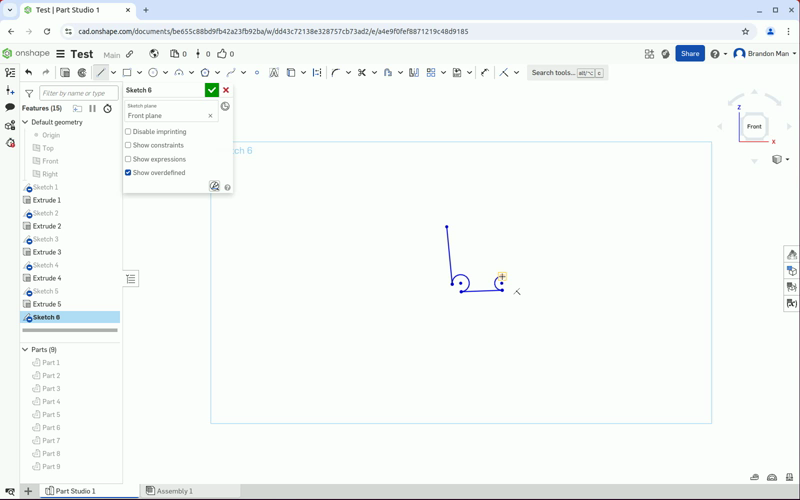
mouse_move(532, 276)
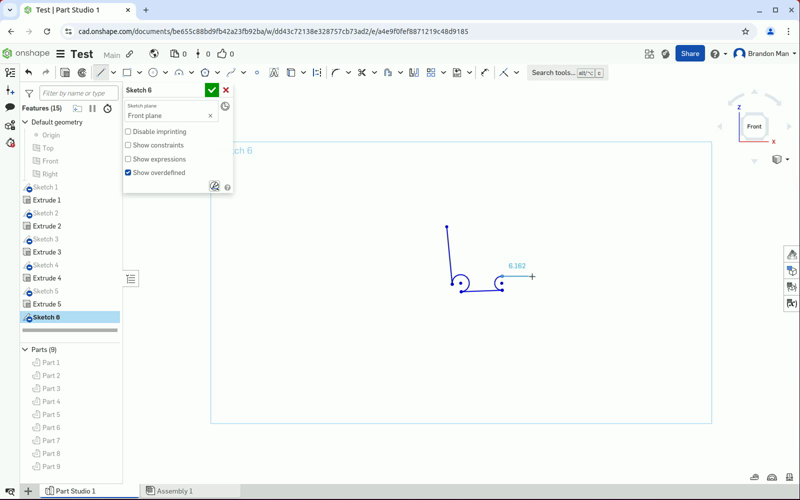
mouse_move(478, 275)
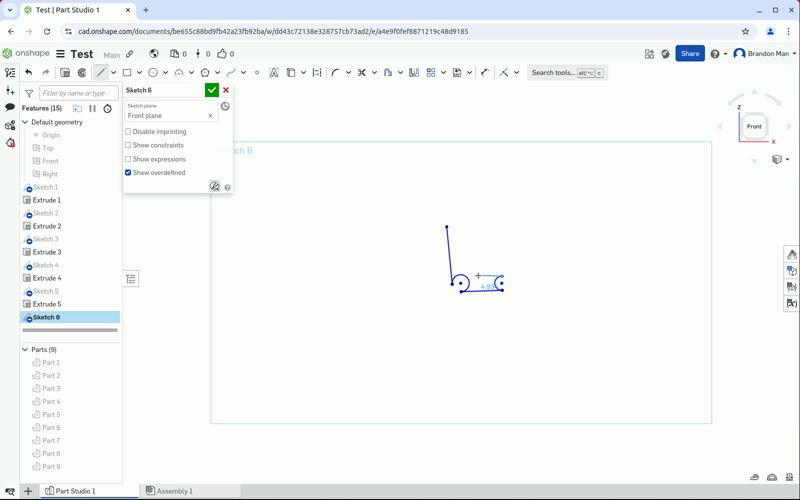
click(478, 275)
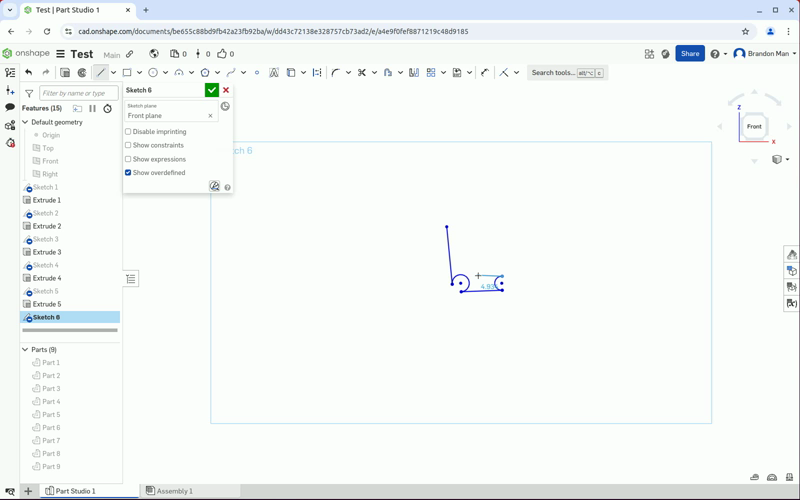
key_up(shift)
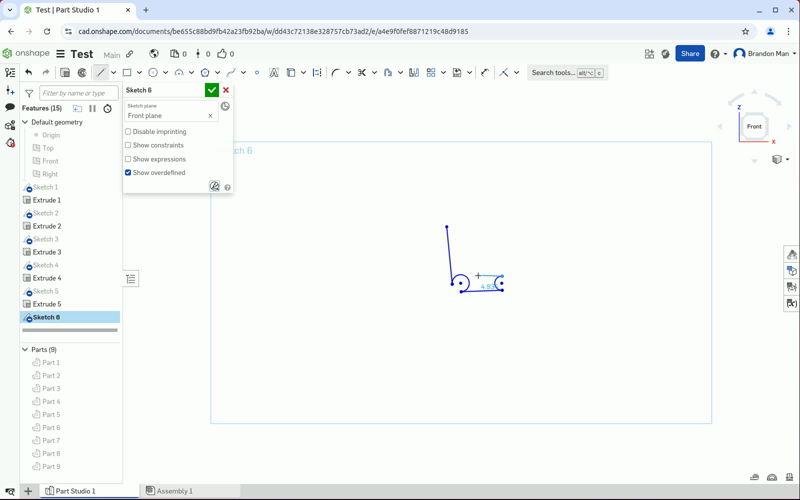
key(esc)
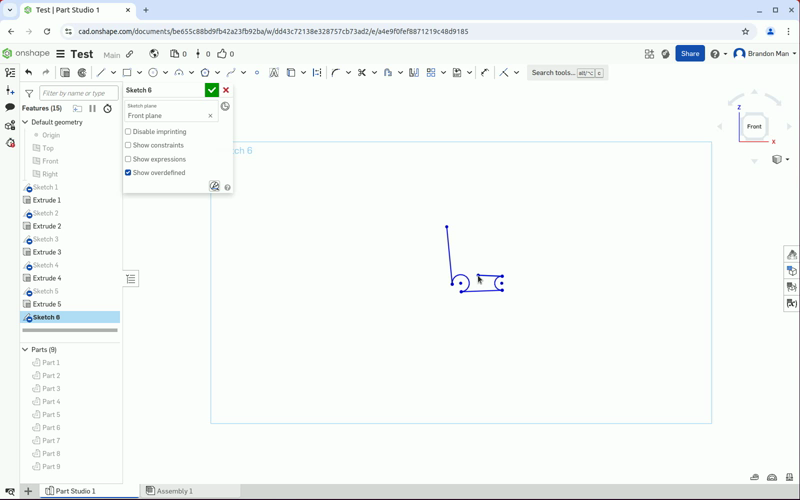
key(a)
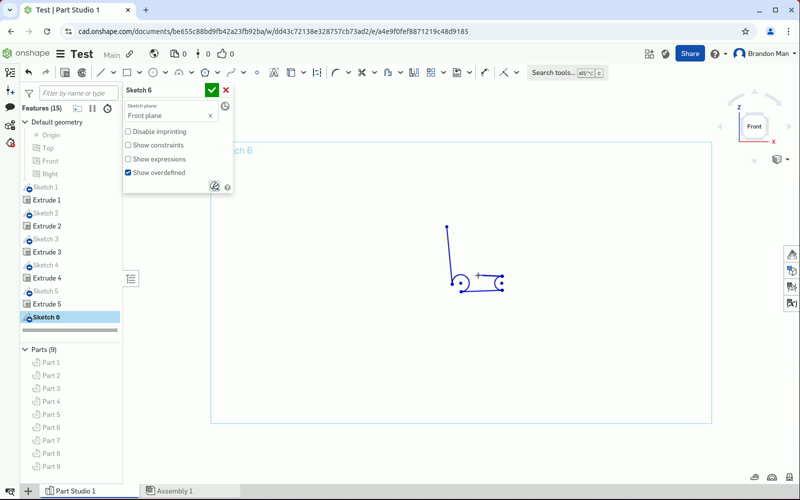
mouse_move(478, 275)
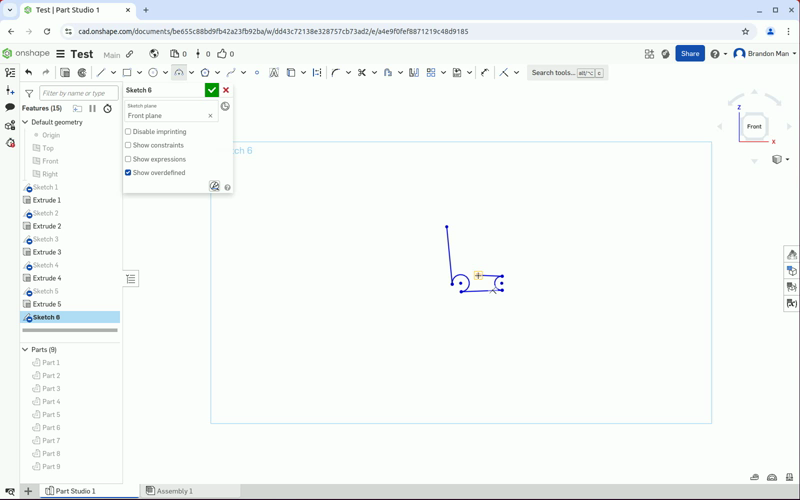
click(478, 275)
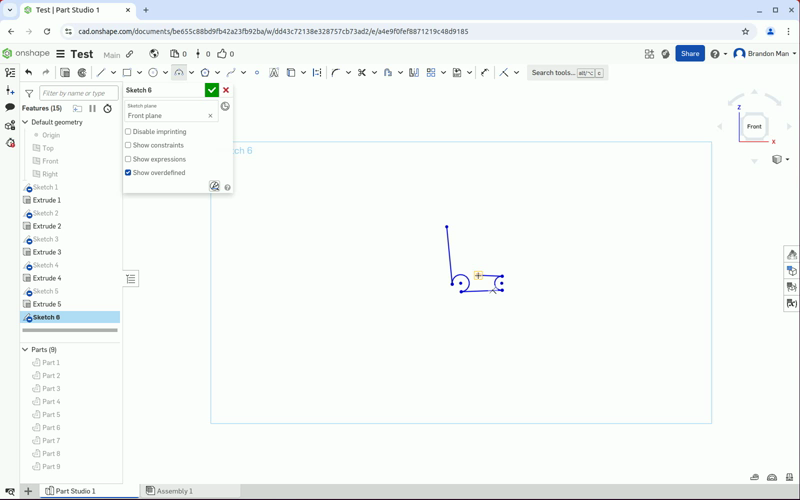
key_down(shift)
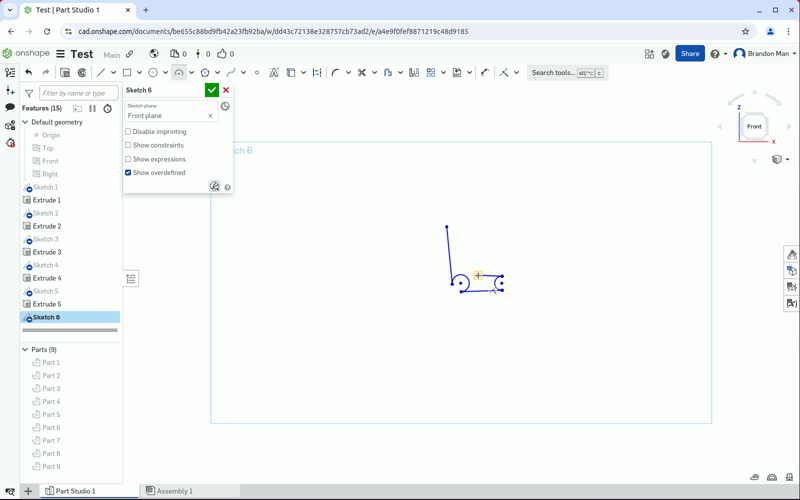
mouse_move(471, 267)
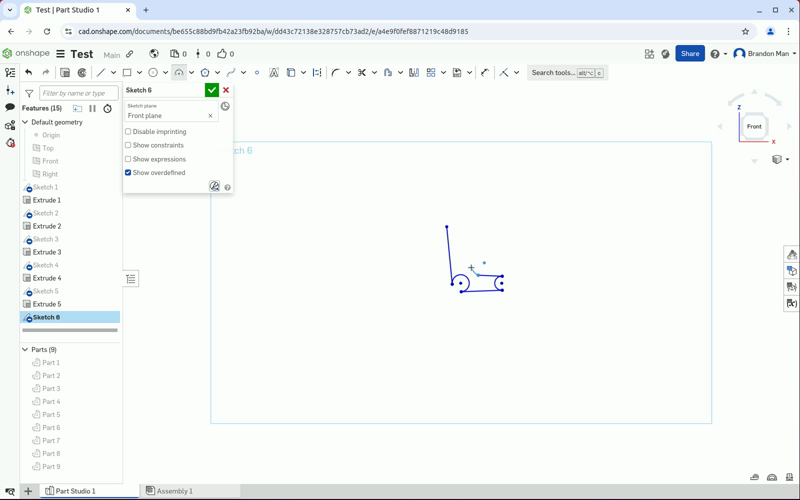
click(471, 267)
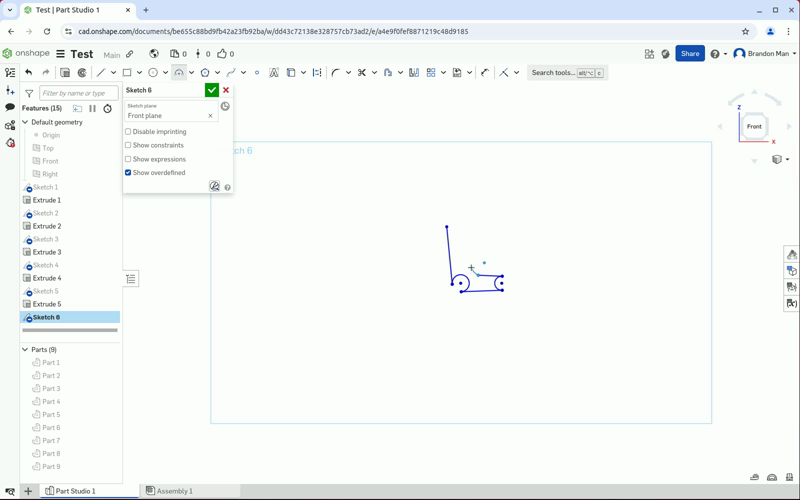
mouse_move(472, 272)
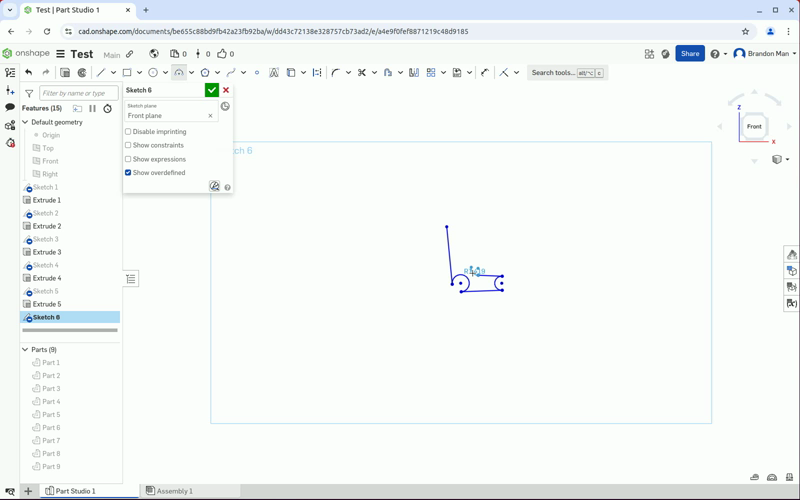
click(472, 272)
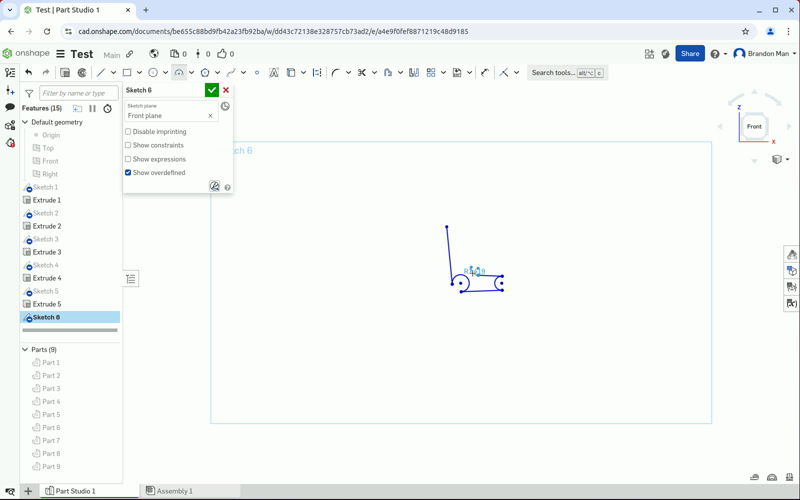
key_up(shift)
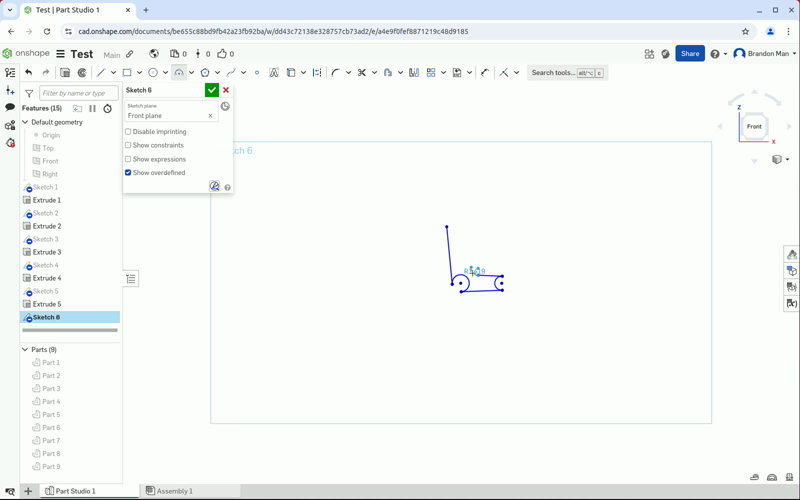
key(esc)
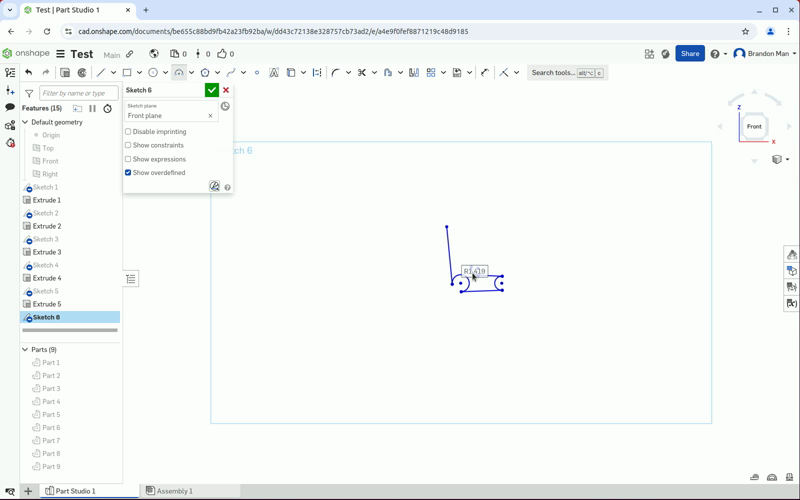
key(l)
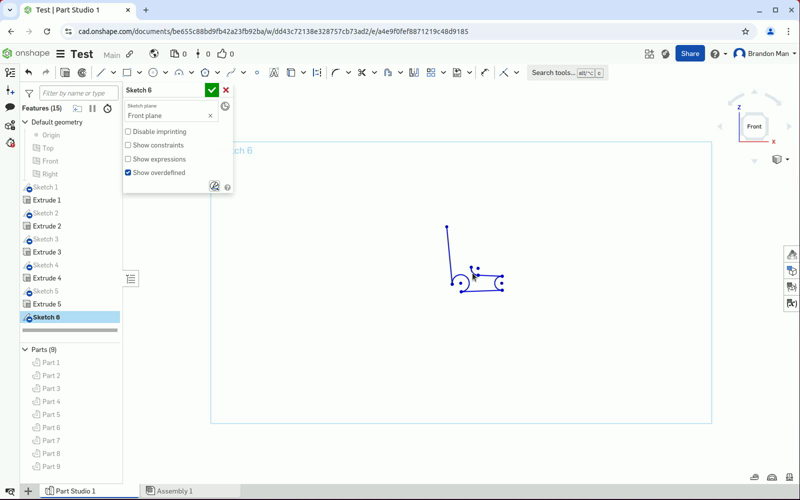
mouse_move(471, 267)
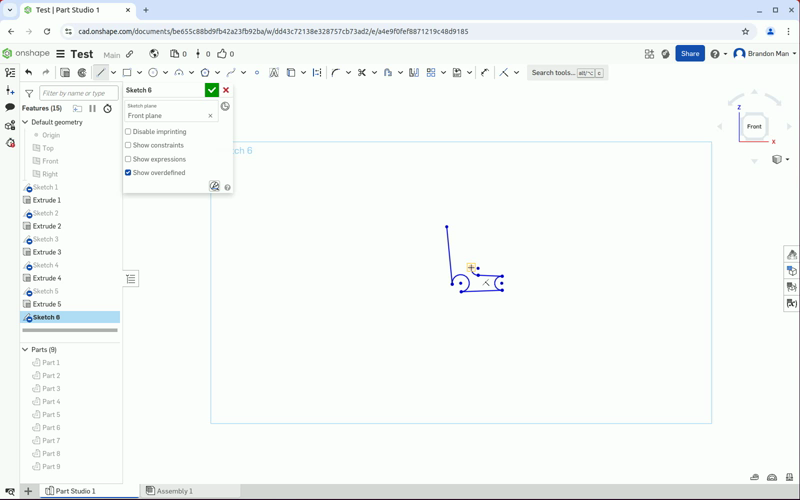
click(471, 267)
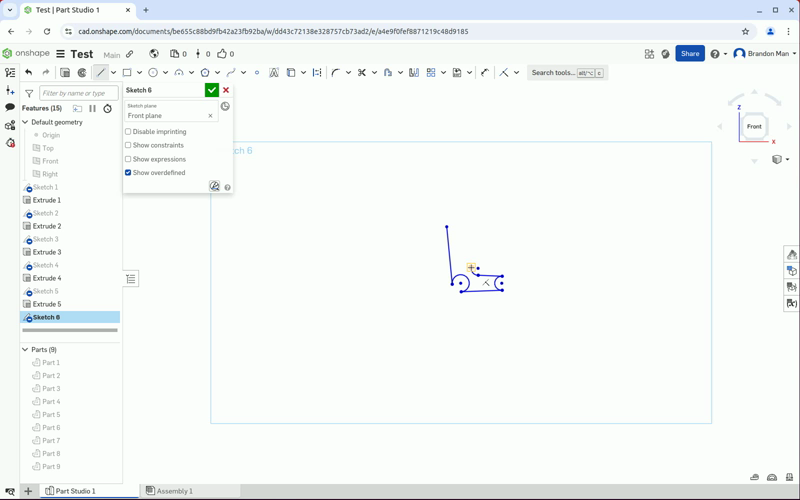
key_down(shift)
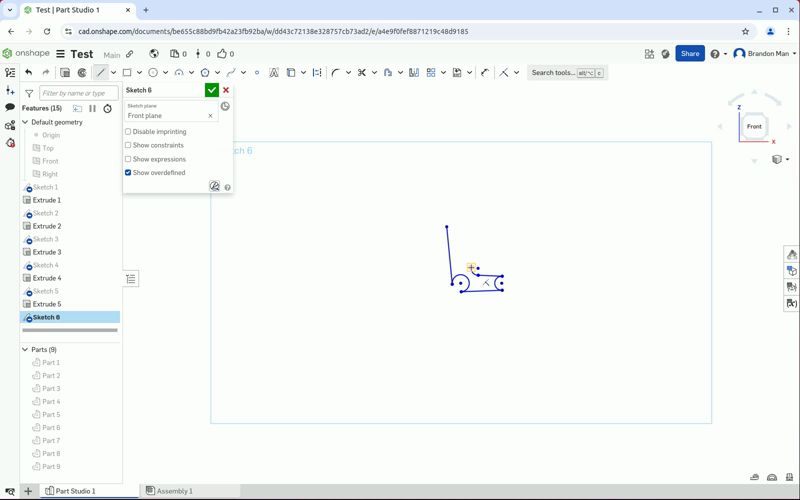
mouse_move(501, 267)
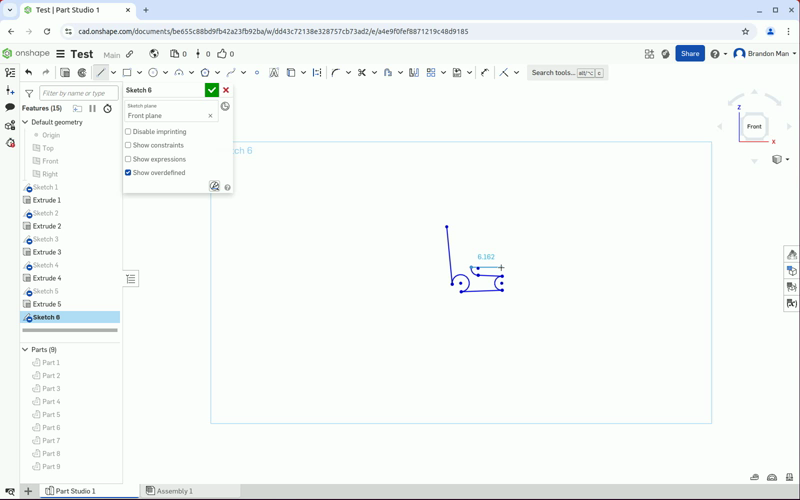
mouse_move(475, 226)
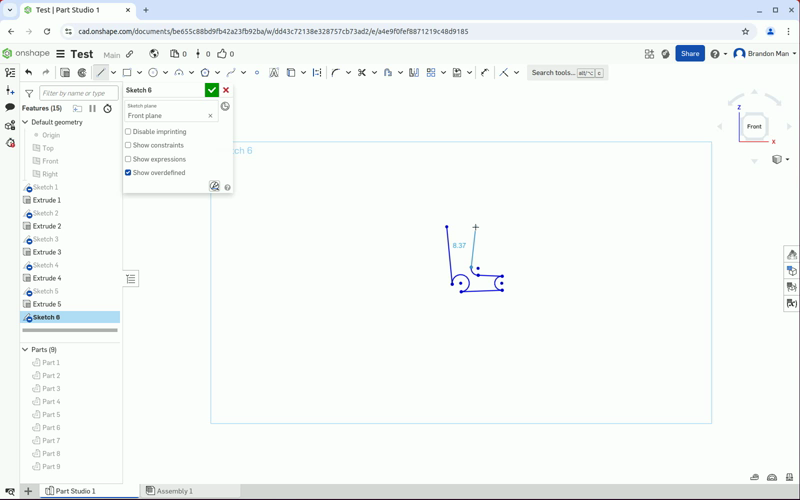
click(475, 226)
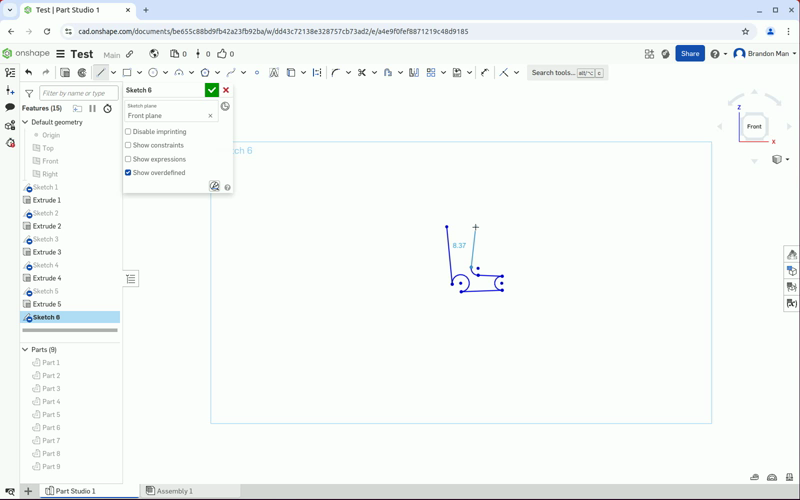
key_up(shift)
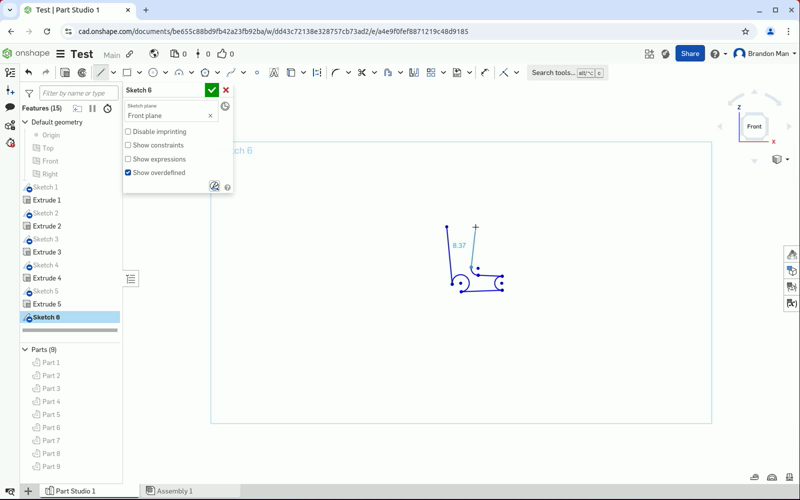
key(esc)
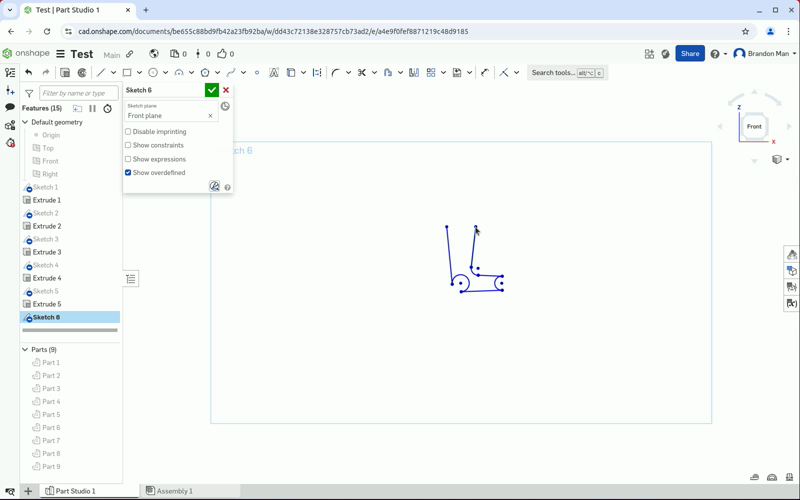
key(a)
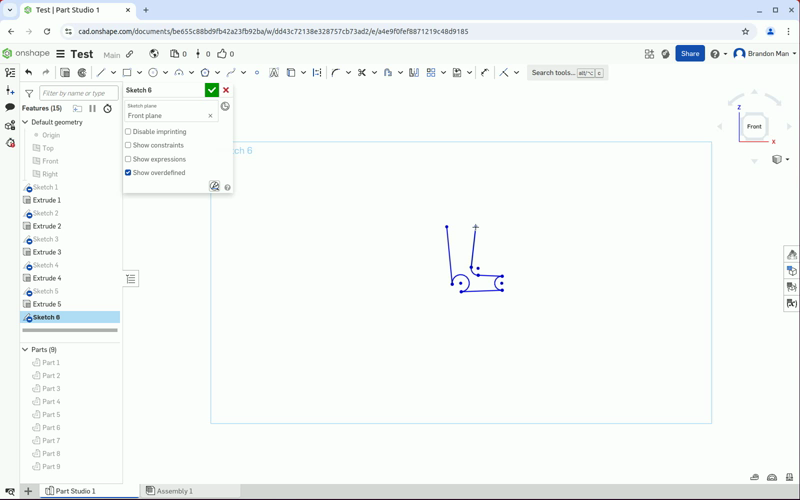
mouse_move(475, 226)
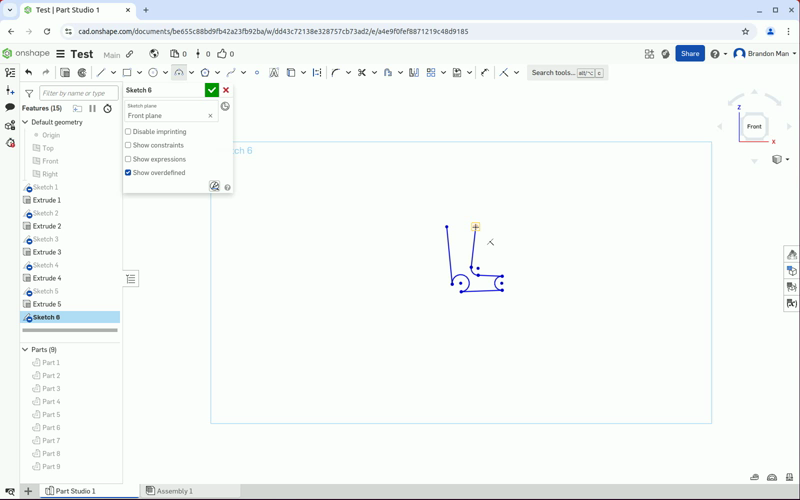
click(475, 226)
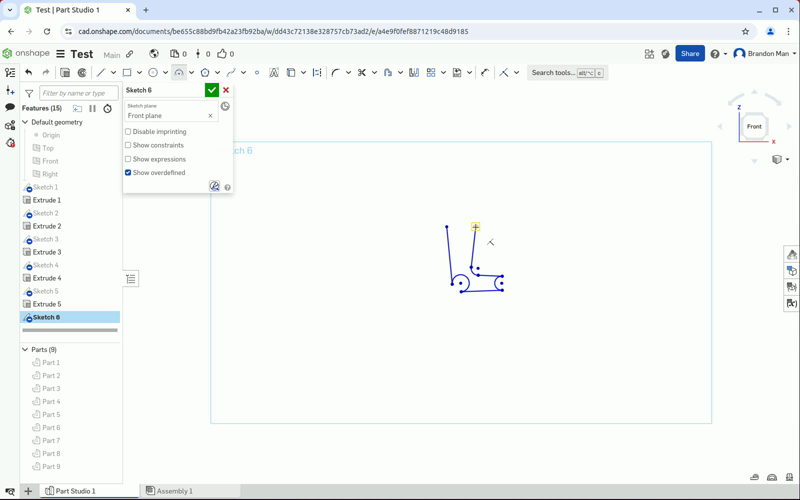
mouse_move(446, 226)
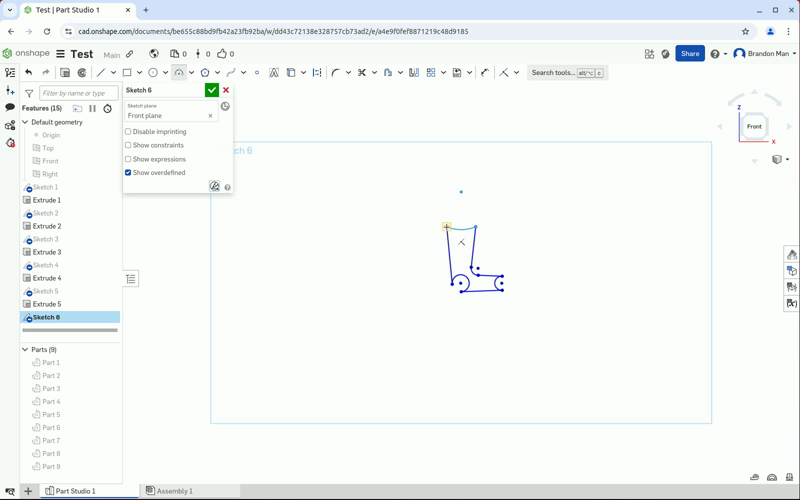
click(446, 226)
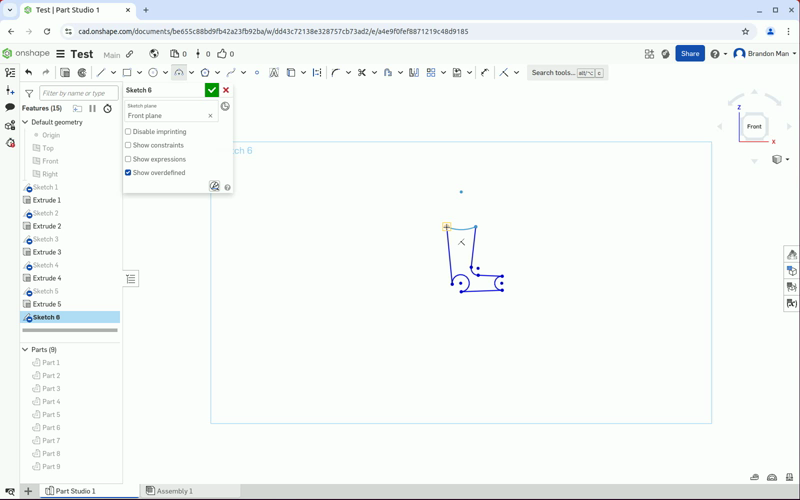
key_down(shift)
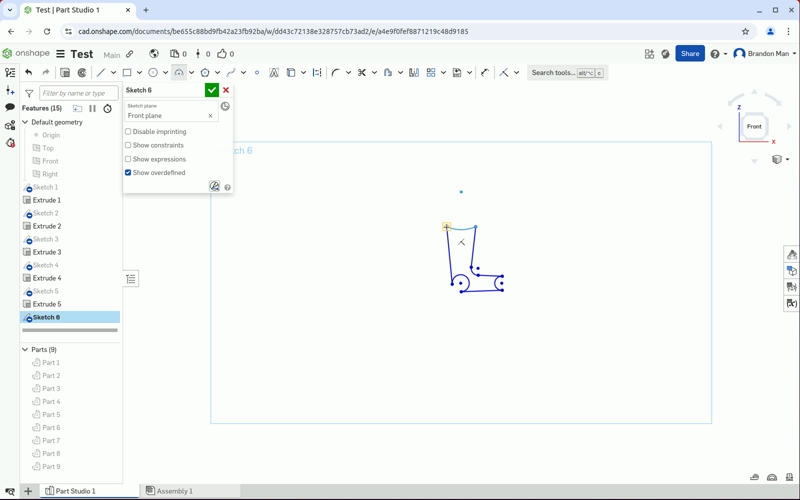
mouse_move(461, 239)
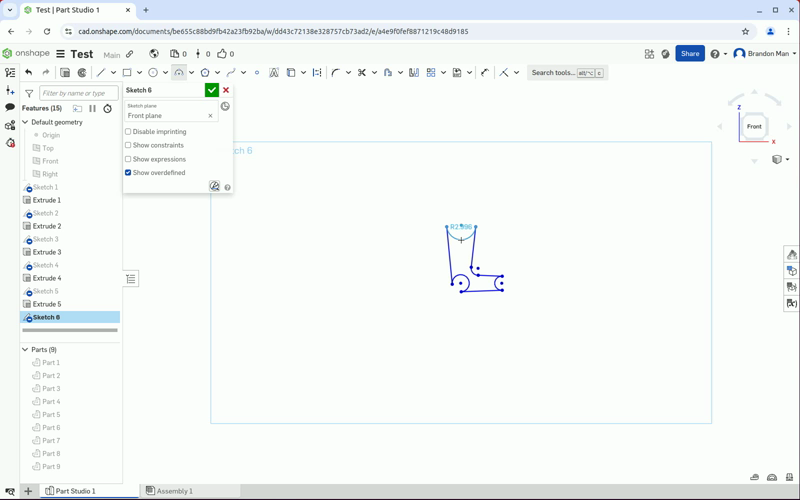
click(461, 239)
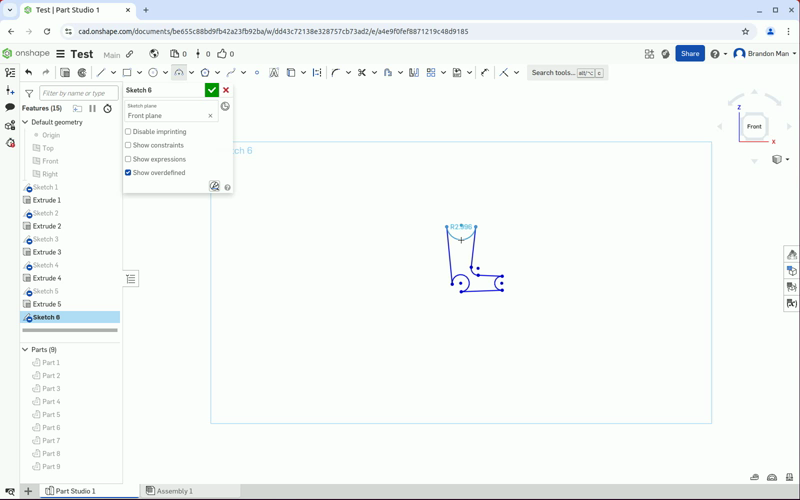
key_up(shift)
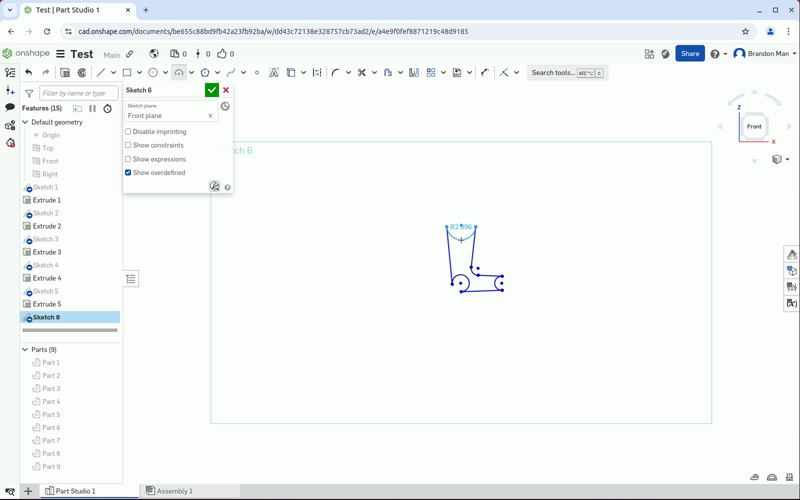
key(esc)
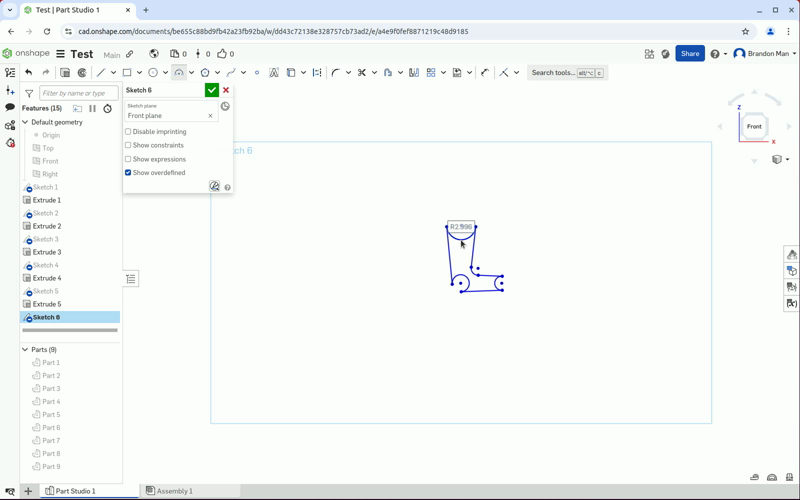
mouse_move(453, 268)
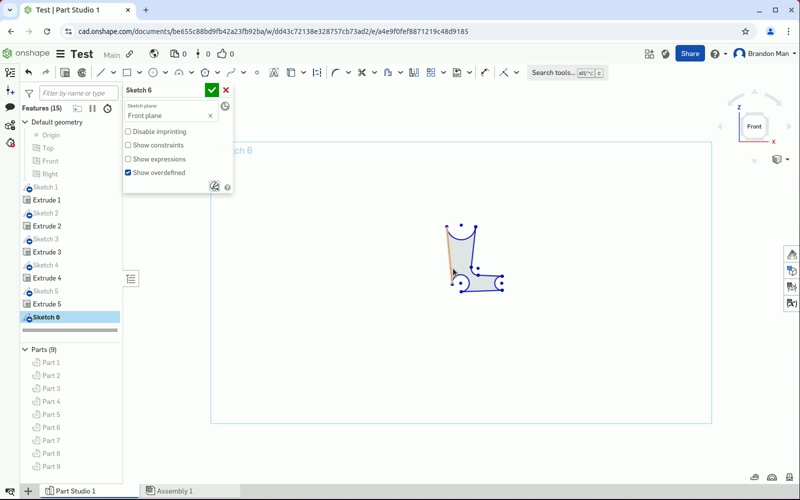
scroll(6)
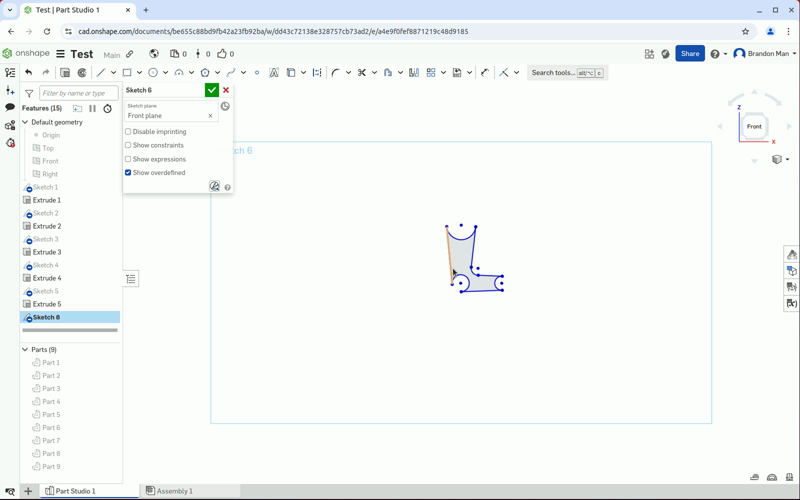
scroll(6)
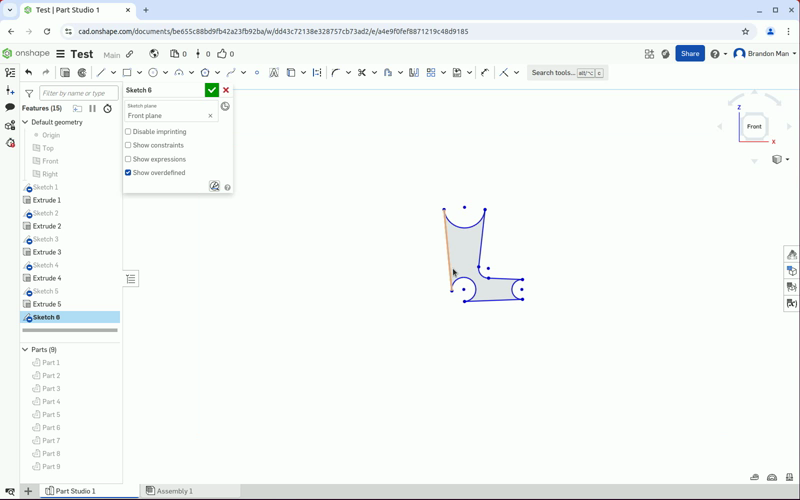
scroll(6)
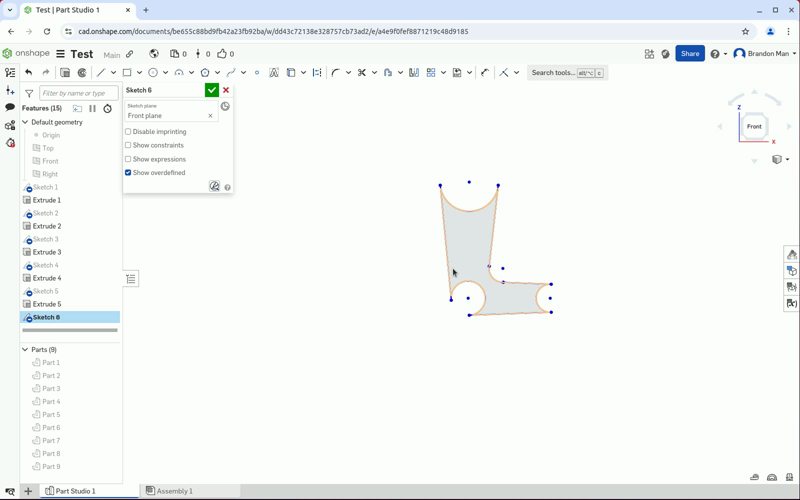
scroll(6)
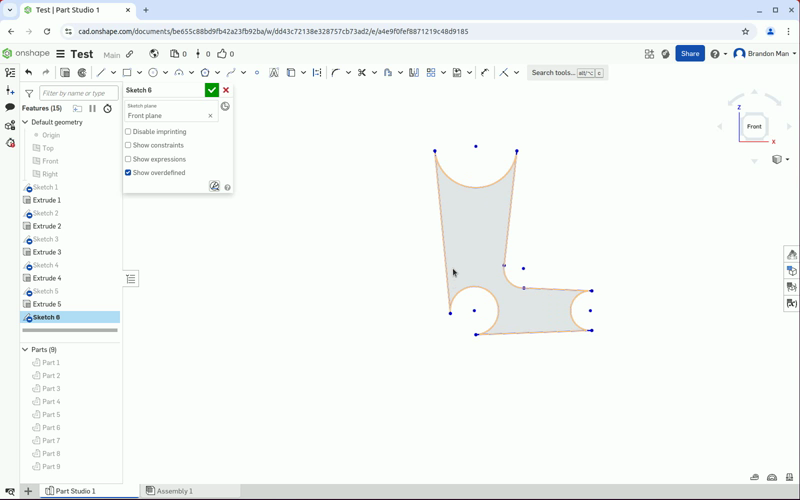
scroll(6)
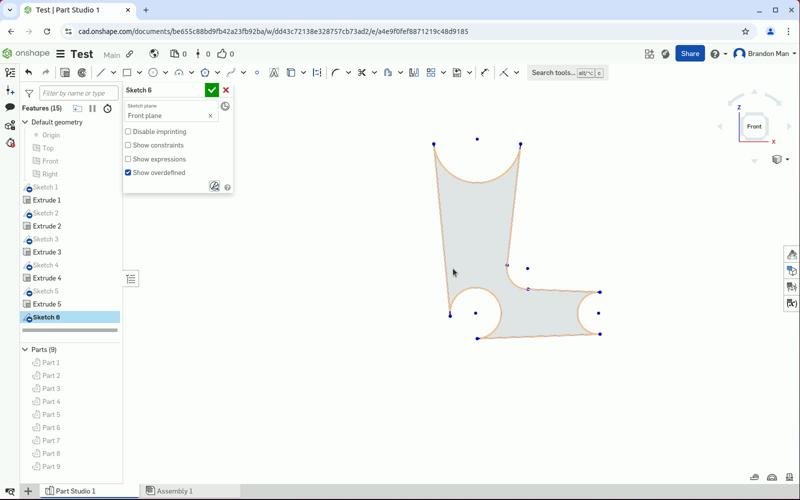
scroll(6)
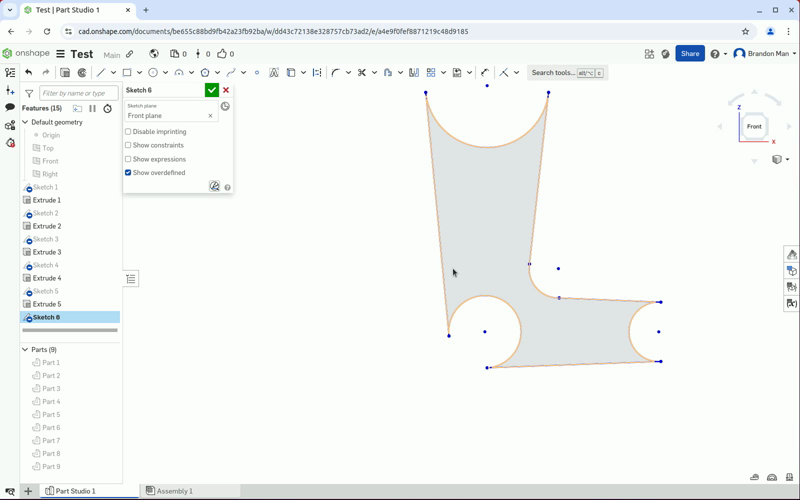
scroll(6)
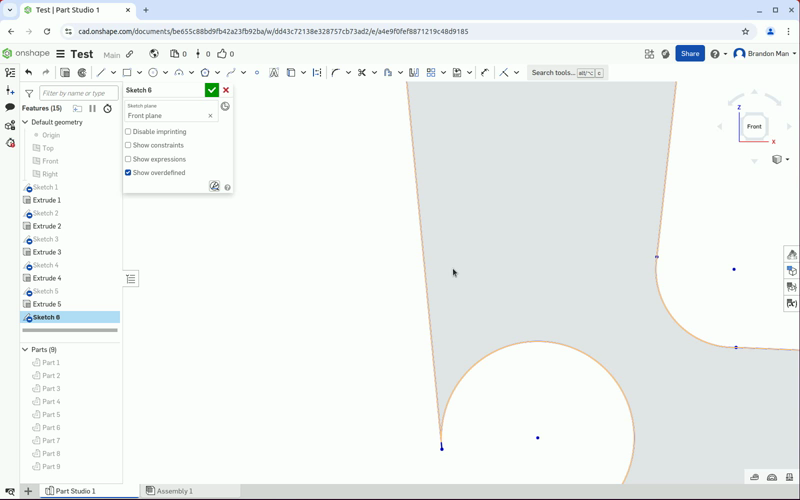
click(453, 268)
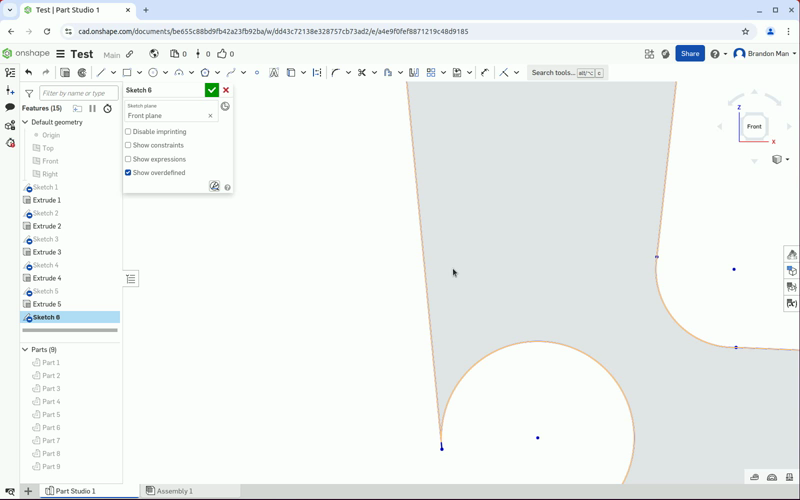
scroll(-6)
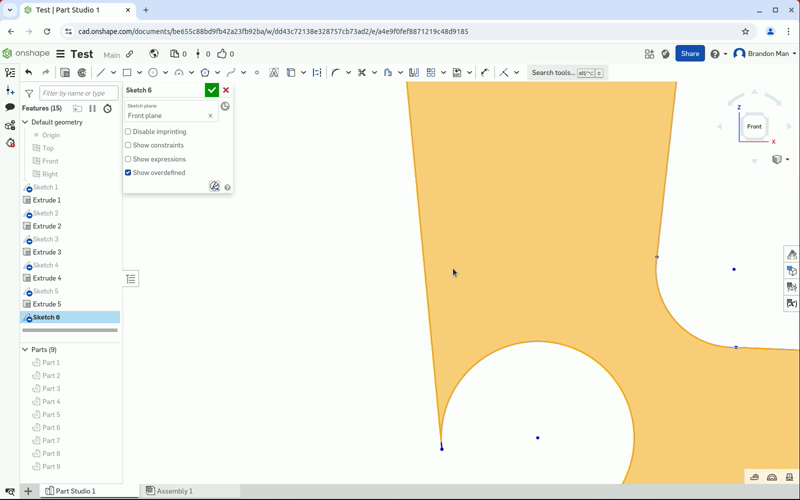
scroll(-6)
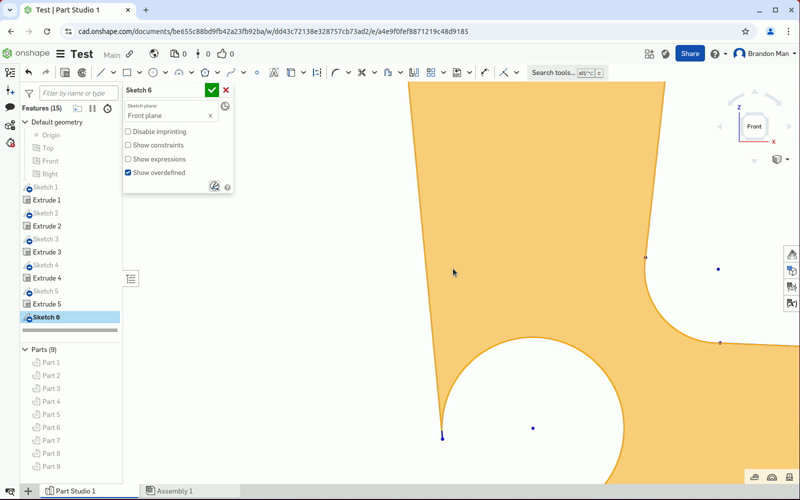
scroll(-6)
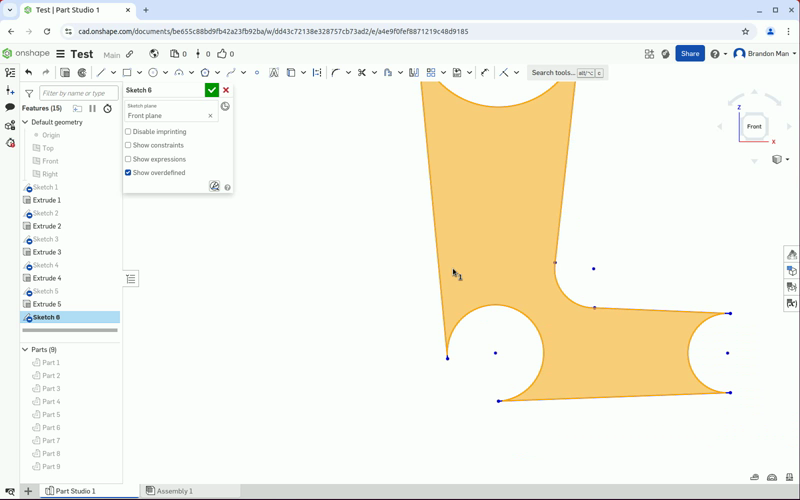
scroll(-6)
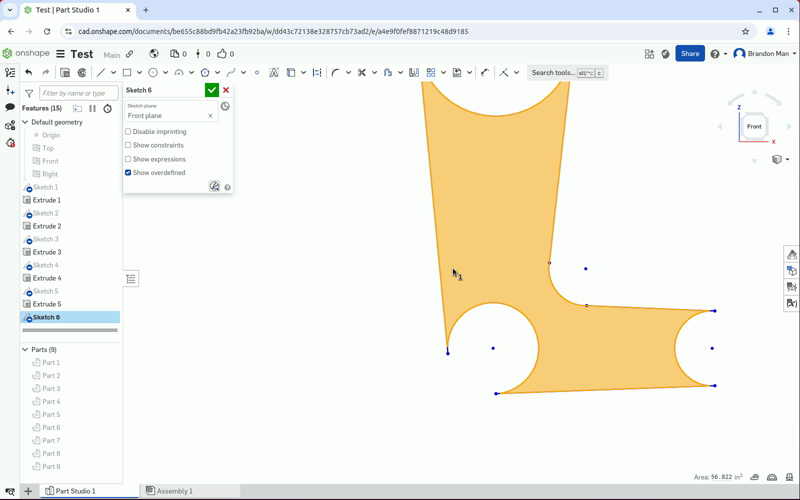
scroll(-6)
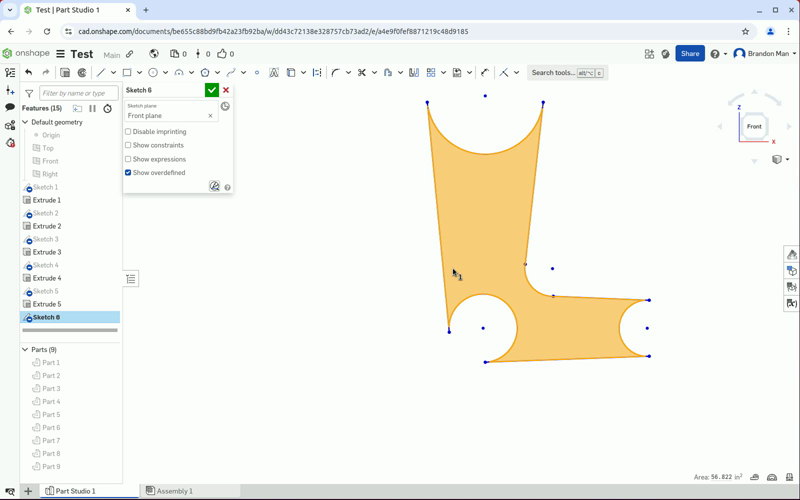
scroll(-6)
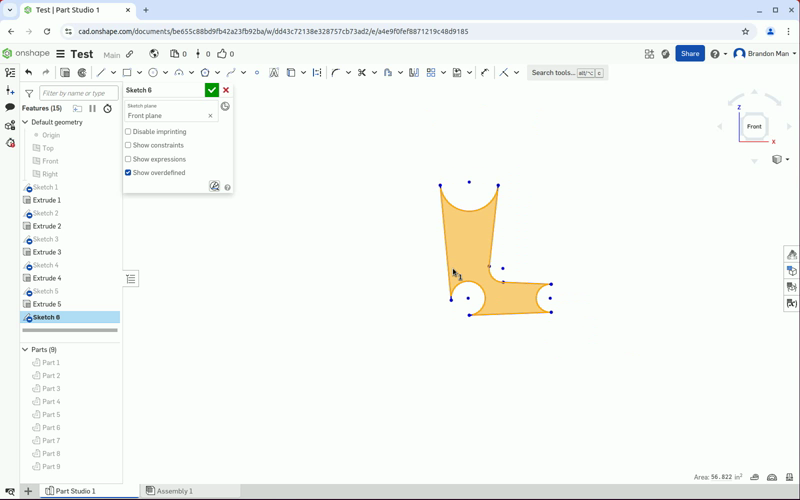
scroll(-6)
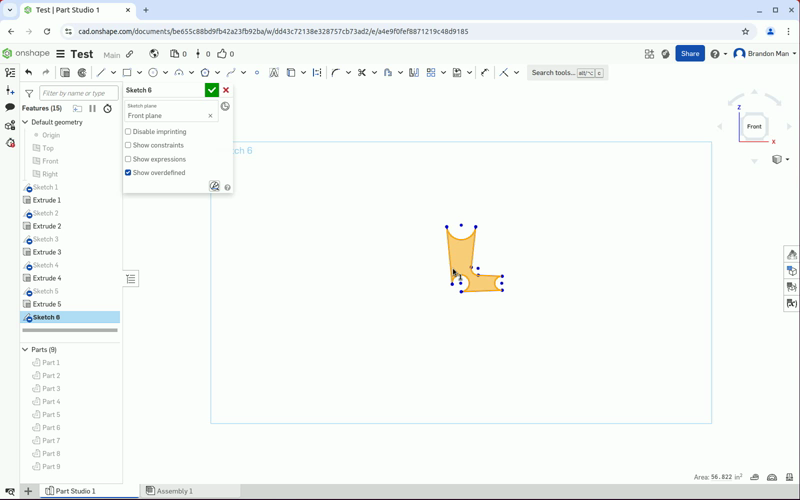
mouse_move(73, 352)
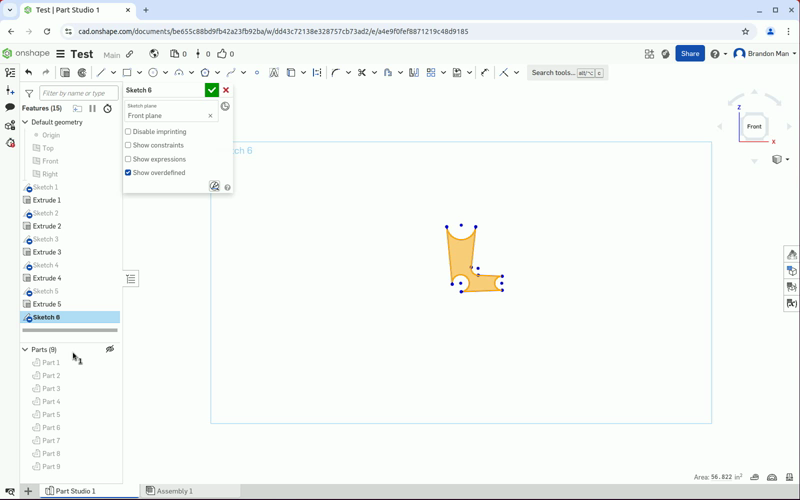
key(shift+y)
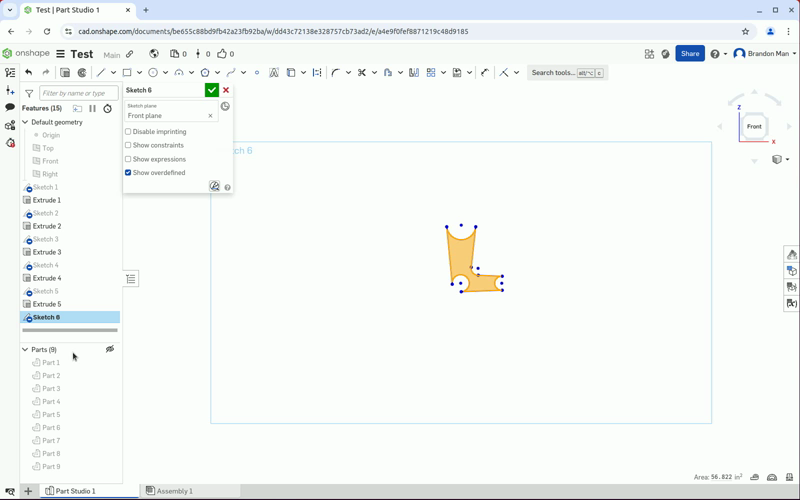
key(shift+e)
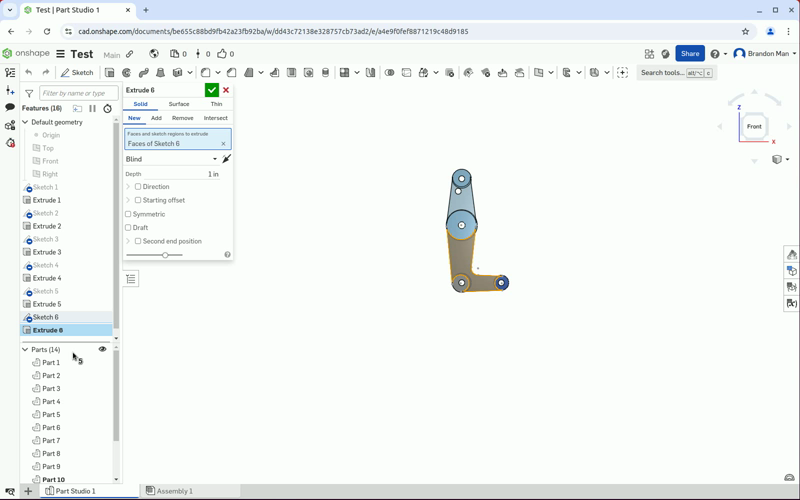
mouse_move(143, 106)
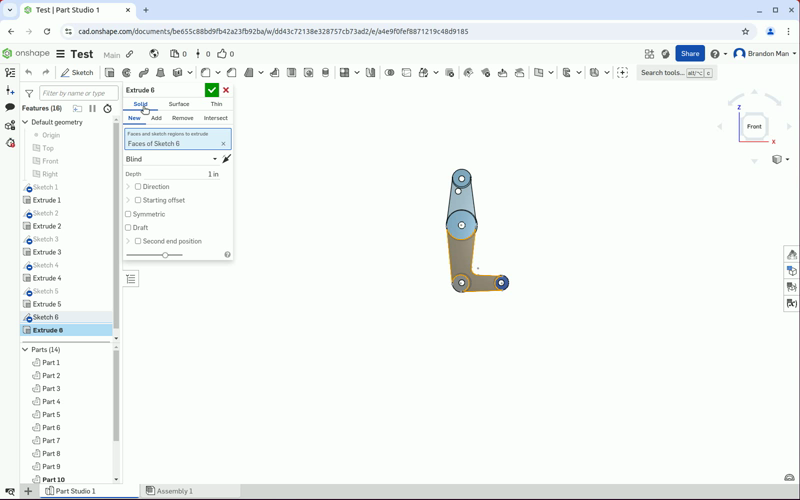
click(143, 106)
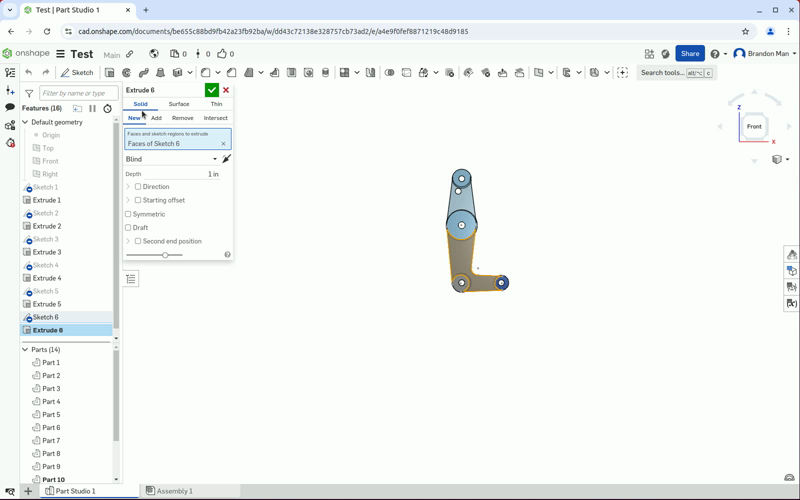
mouse_move(137, 120)
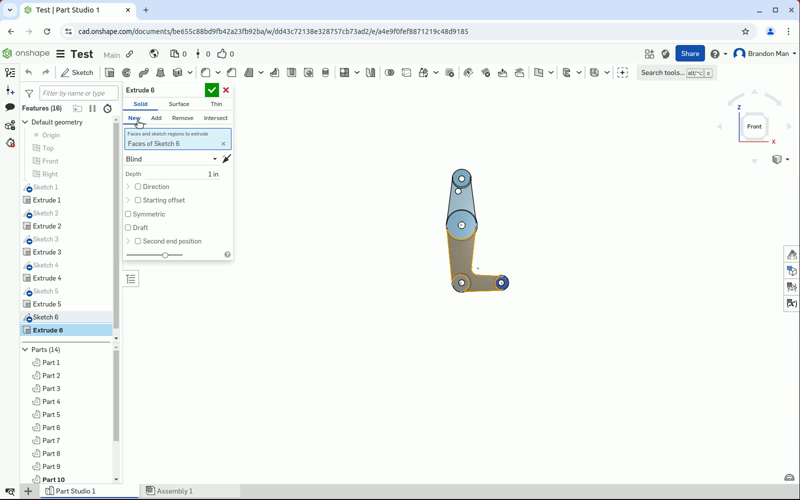
click(137, 120)
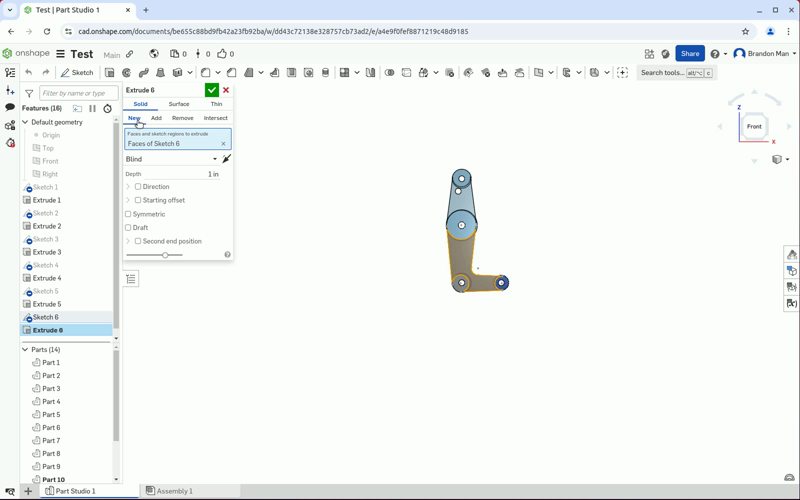
key(tab, 4)
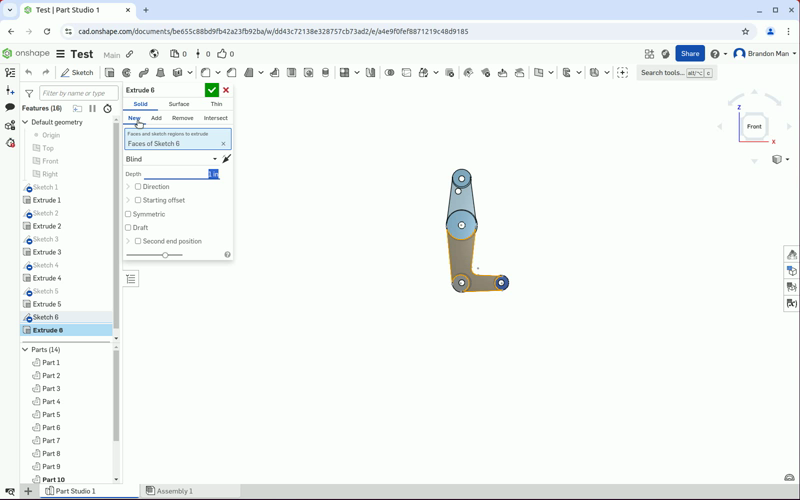
text(0.481)
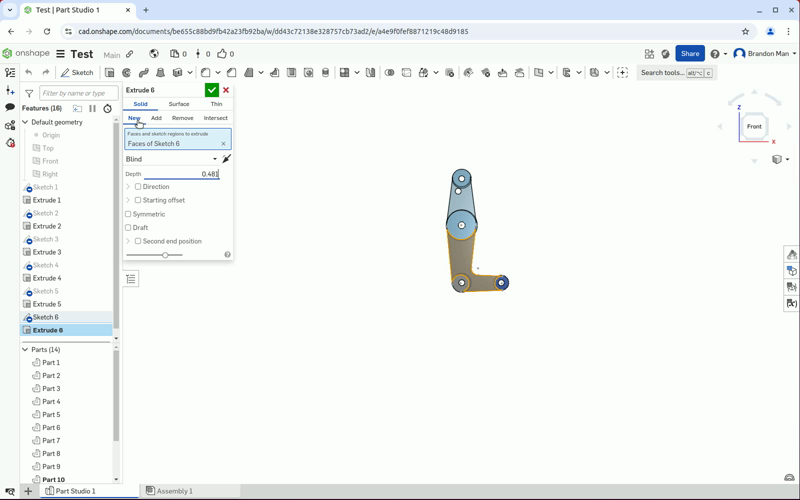
key(enter)
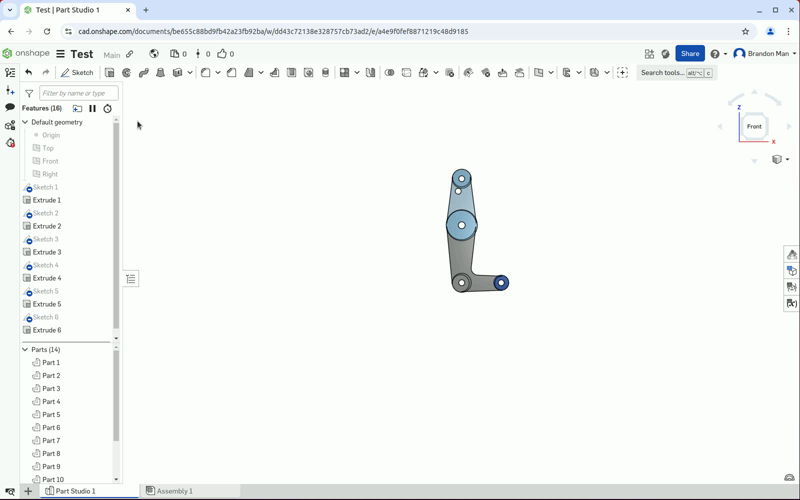
key(shift+h)
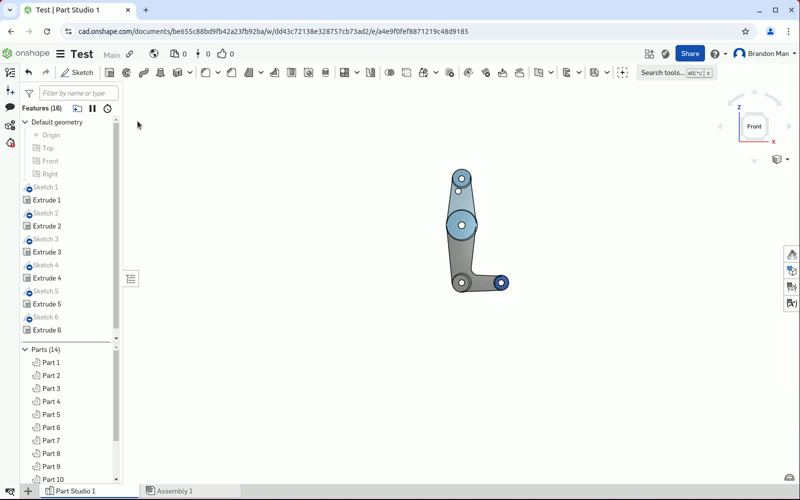
key(shift+h)
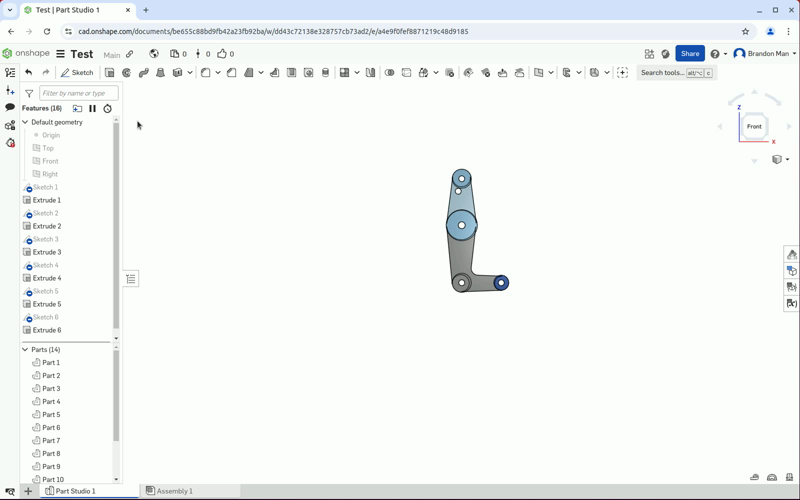
key(shift+7)
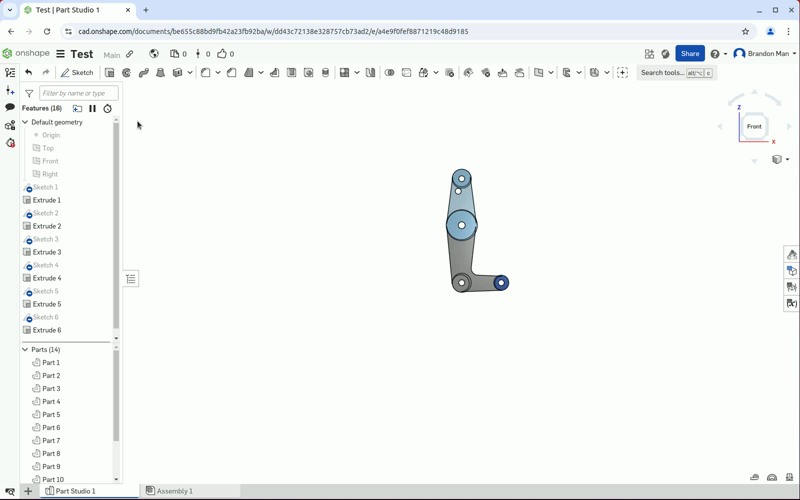
key(left, 2)
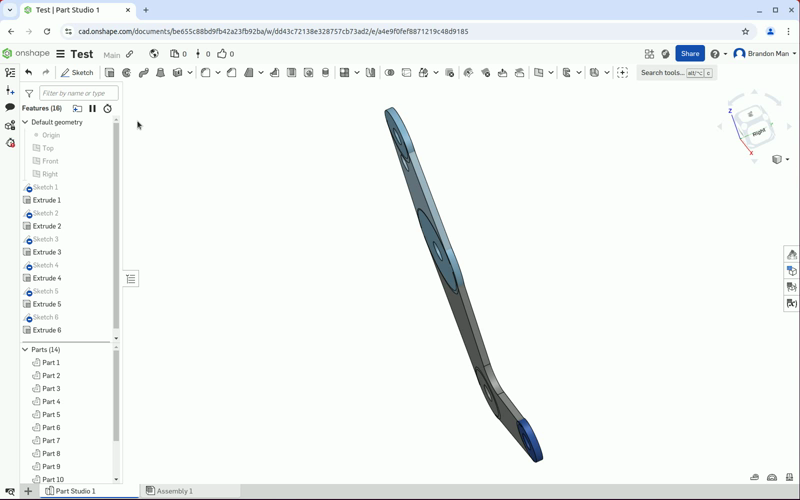
key(down, 2)
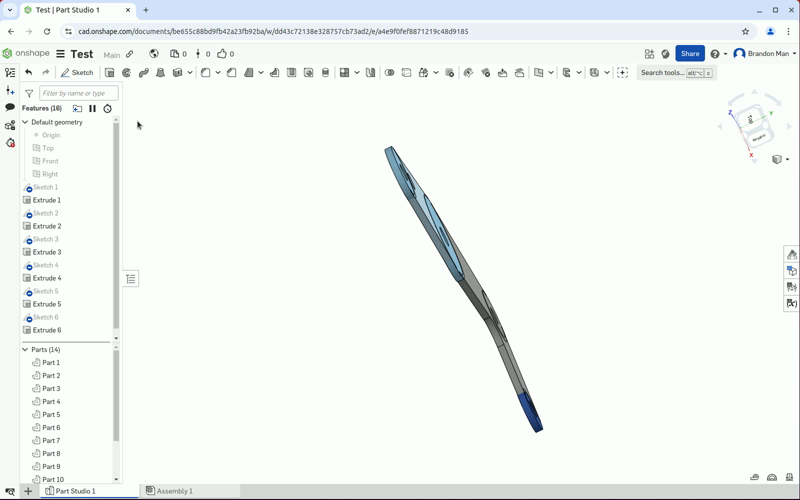
key(up, 2)
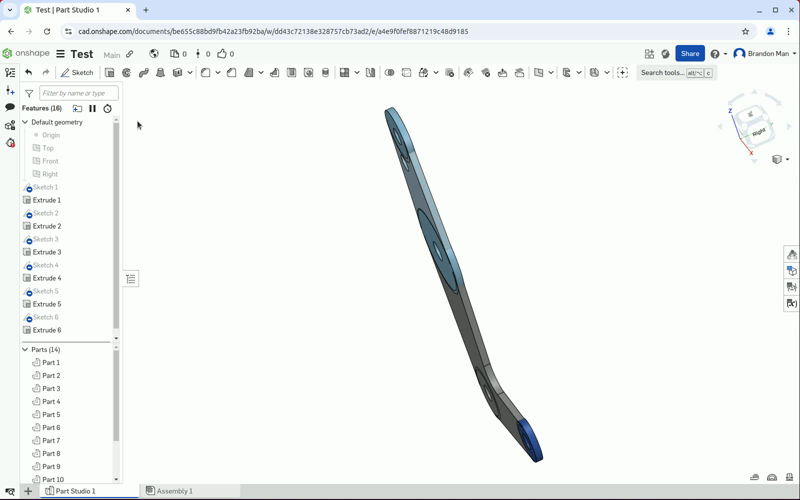
key(right, 2)
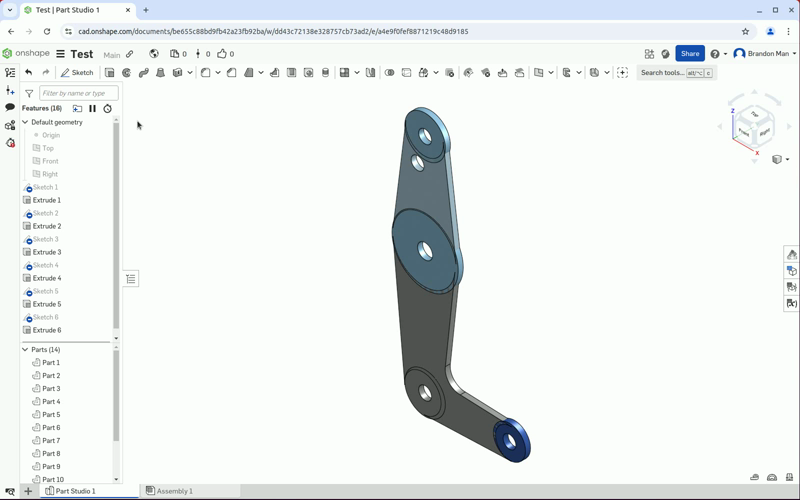
mouse_move(69, 189)
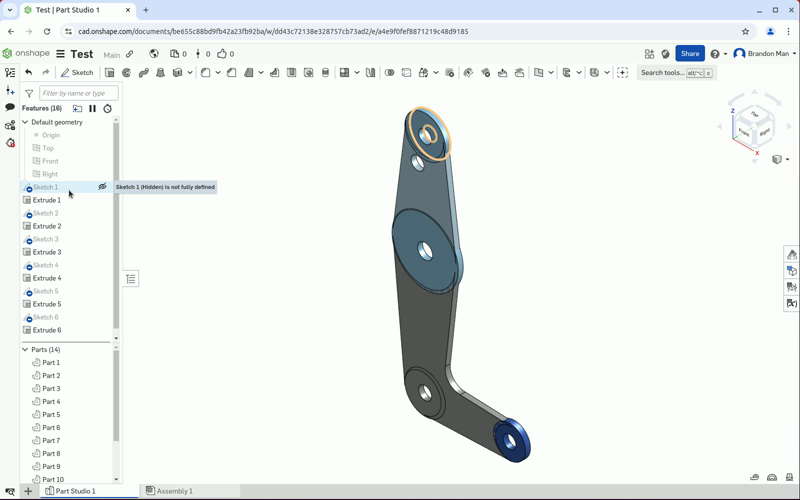
click(69, 189)